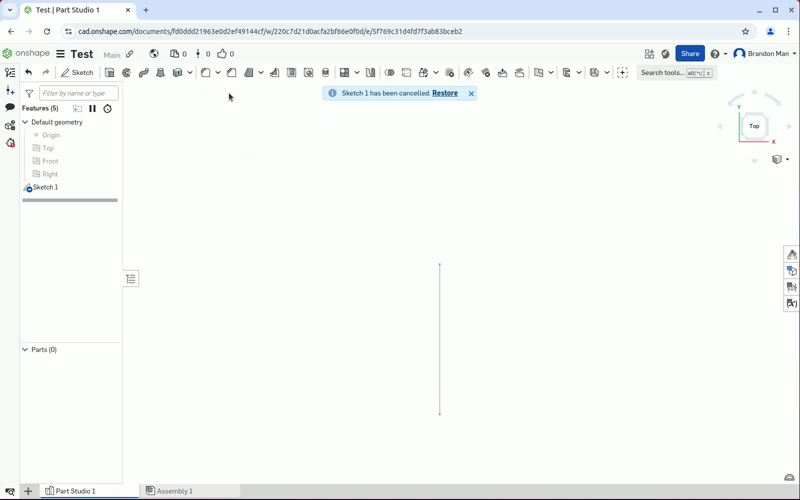
key(shift+h)
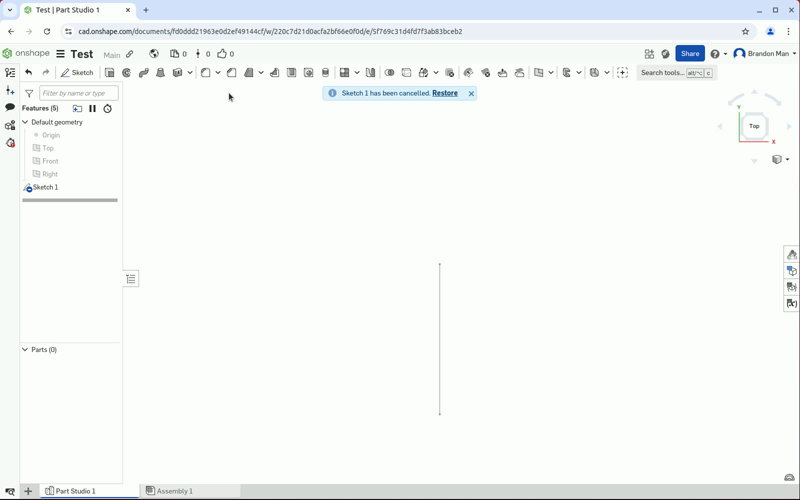
key(shift+s)
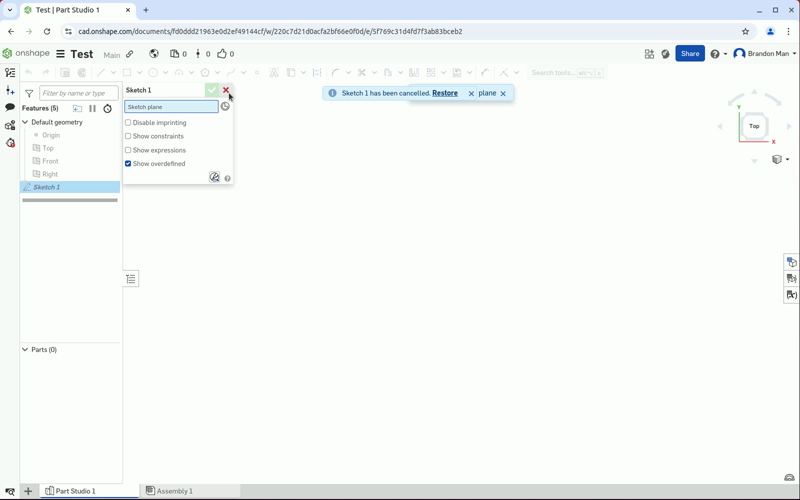
mouse_move(73, 150)
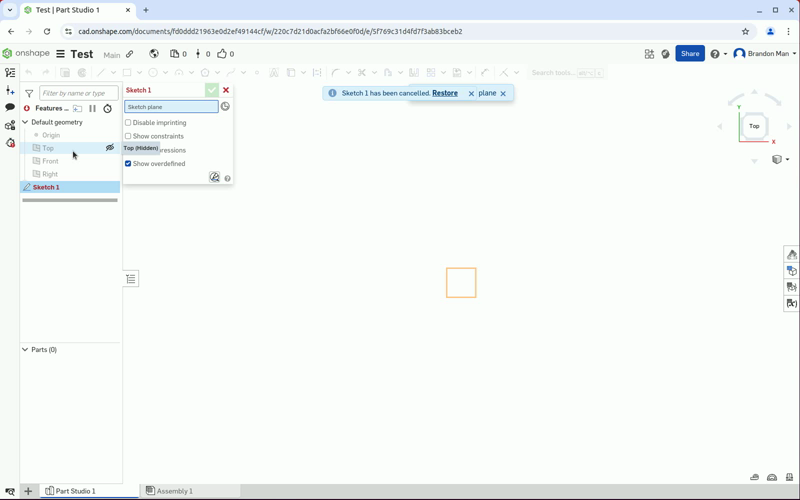
click(73, 150)
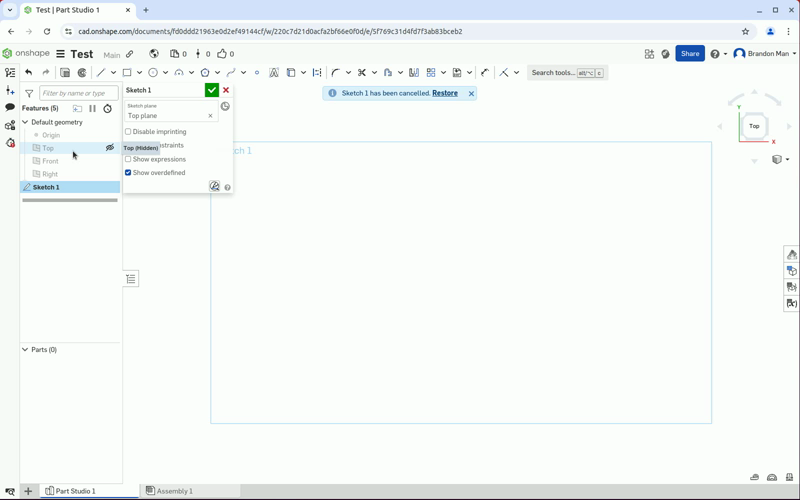
mouse_move(73, 352)
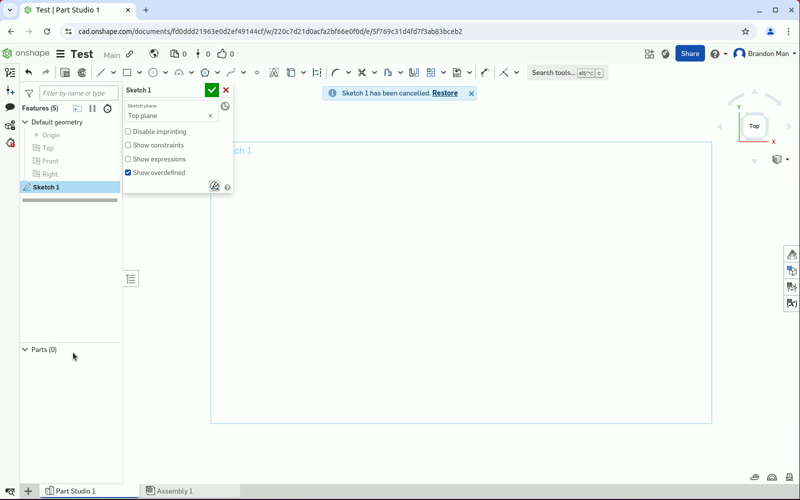
key(y)
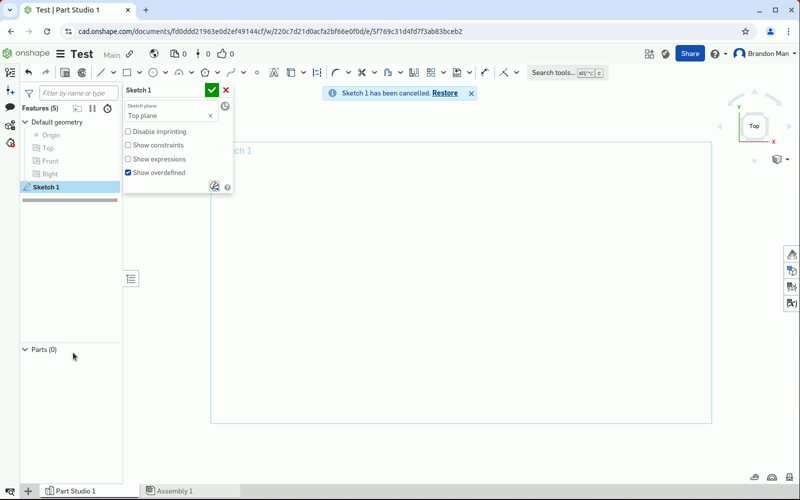
key(l)
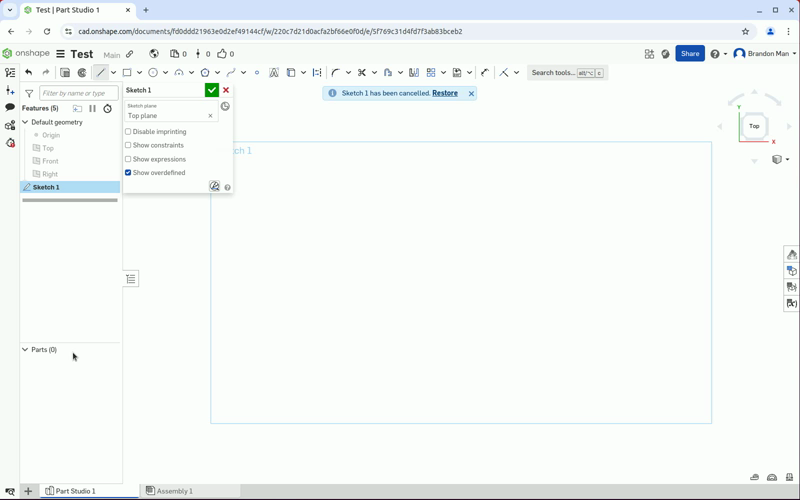
key_down(shift)
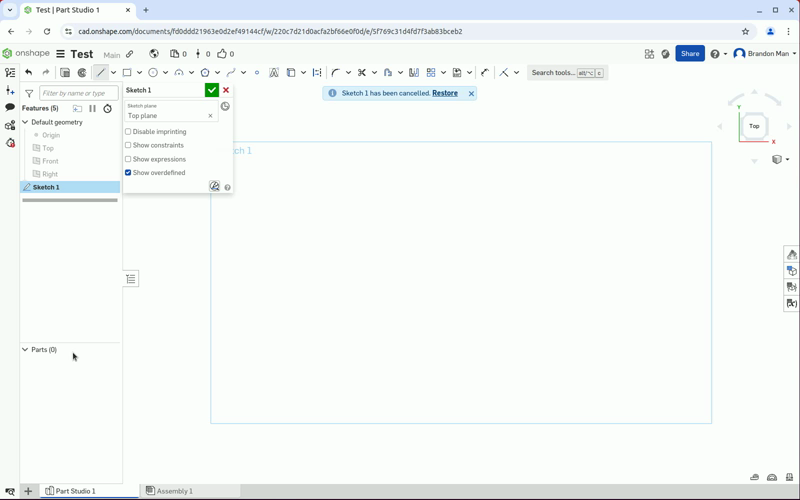
mouse_move(460, 336)
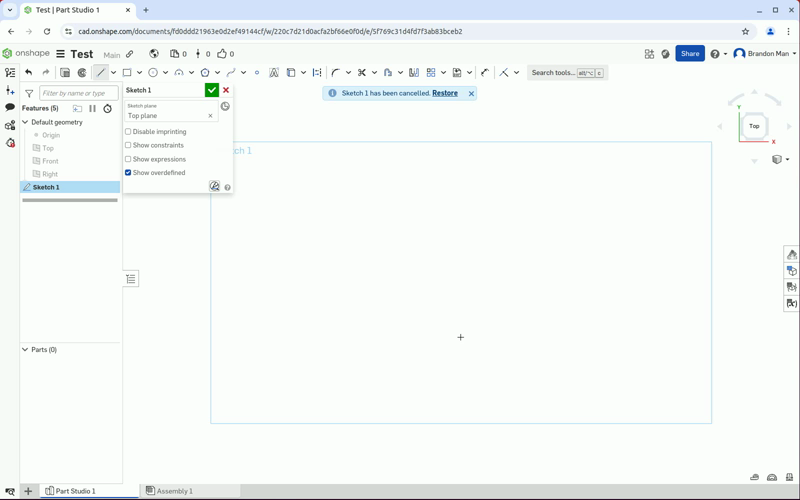
click(460, 336)
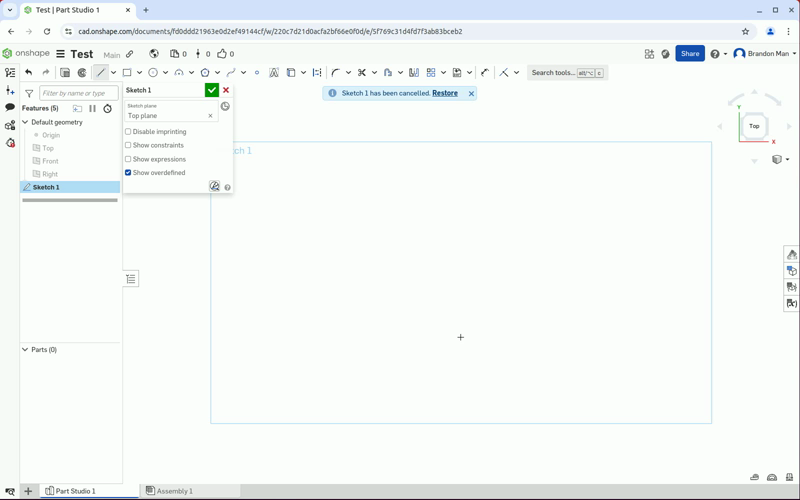
key_up(shift)
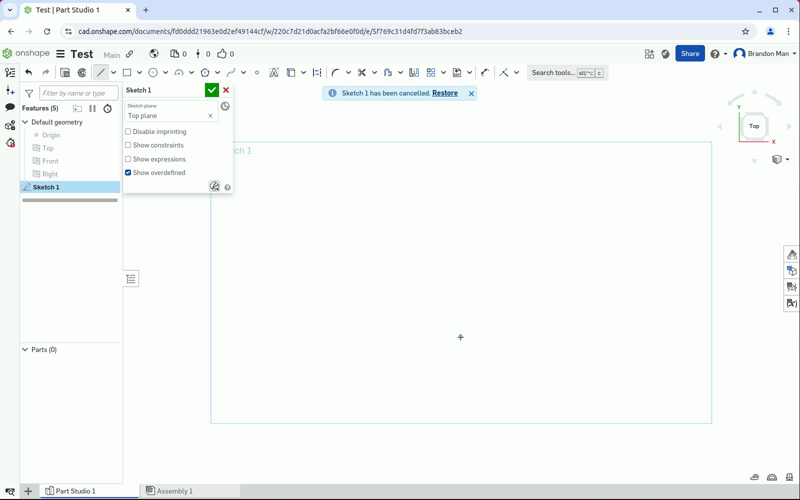
key_down(shift)
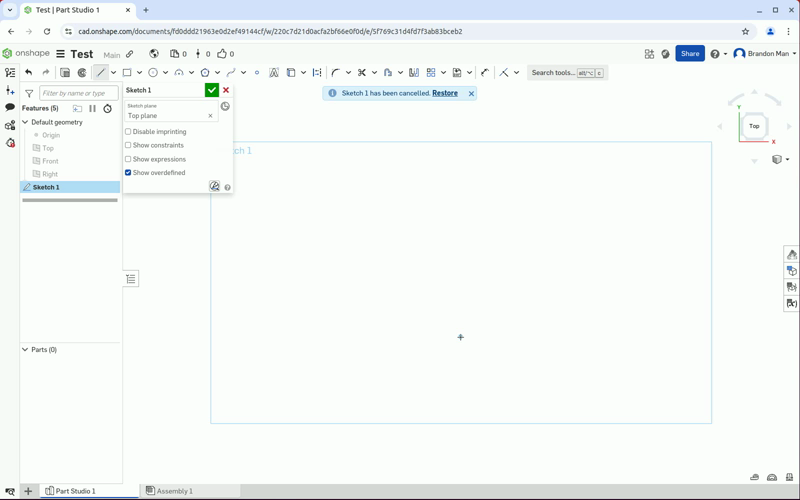
mouse_move(490, 336)
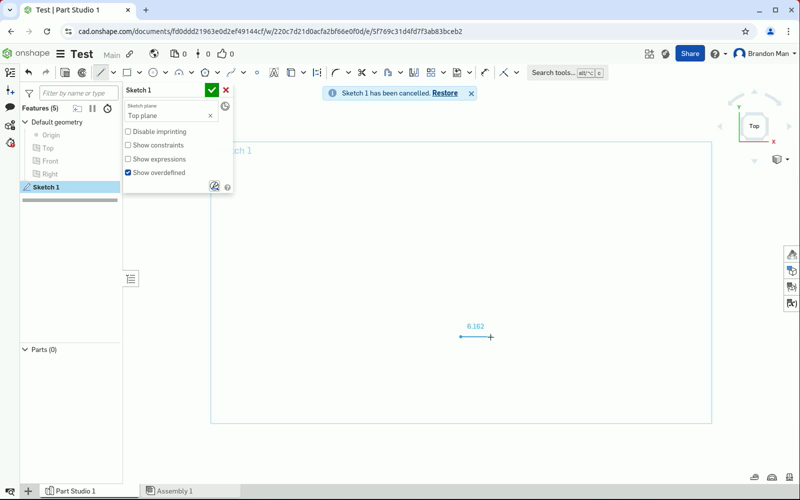
mouse_move(460, 330)
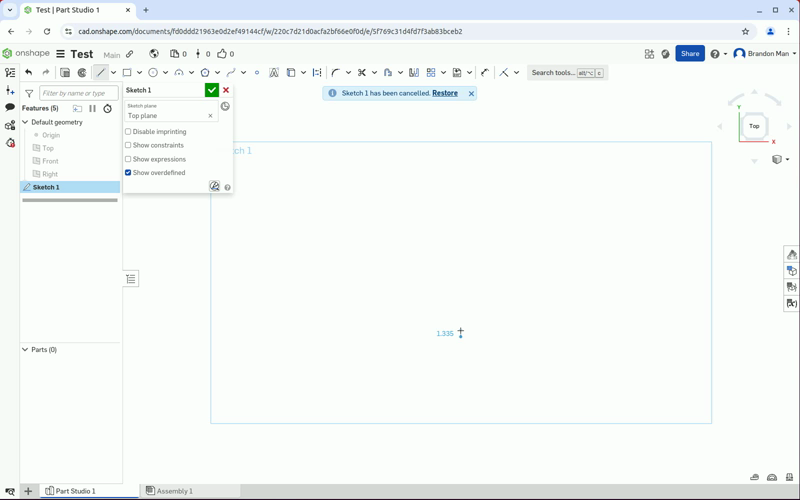
scroll(6)
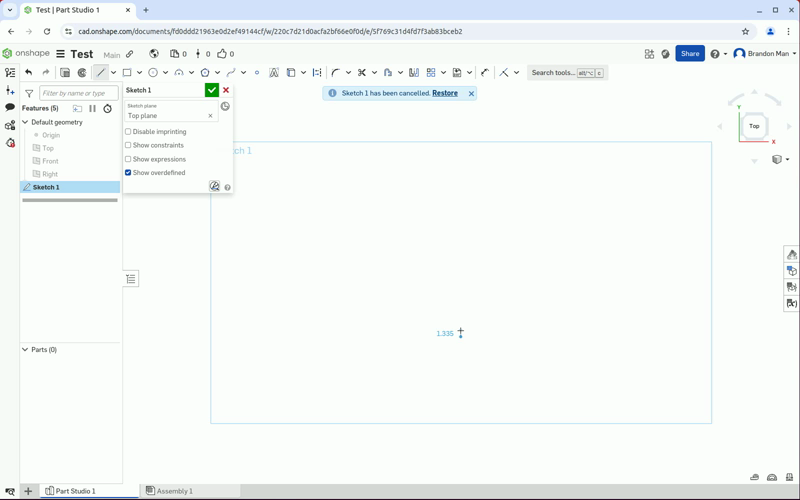
scroll(6)
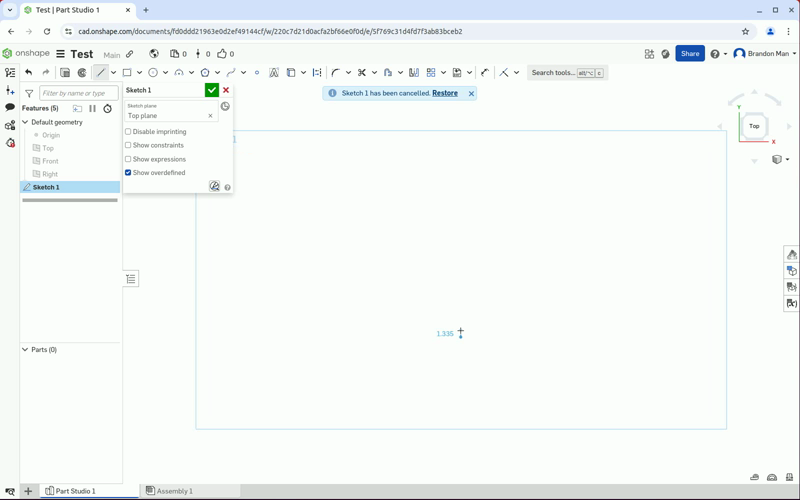
scroll(6)
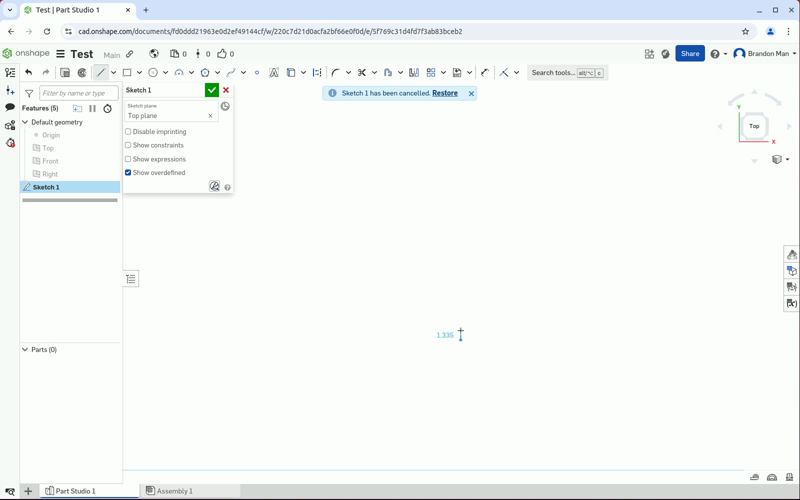
scroll(6)
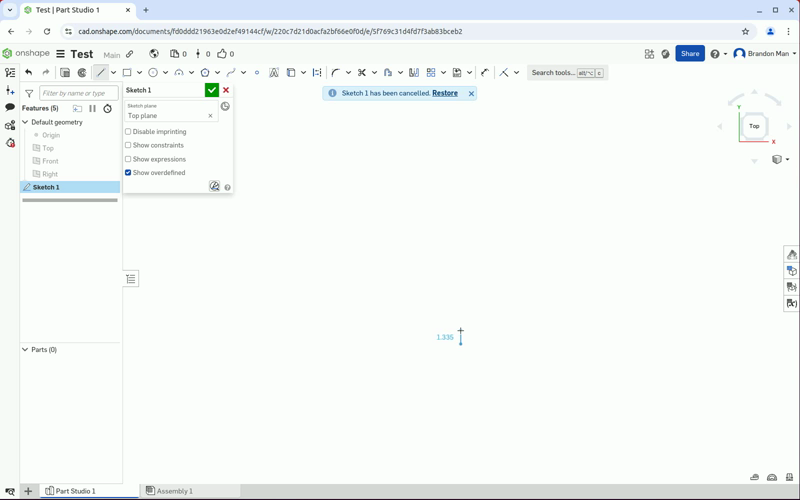
scroll(6)
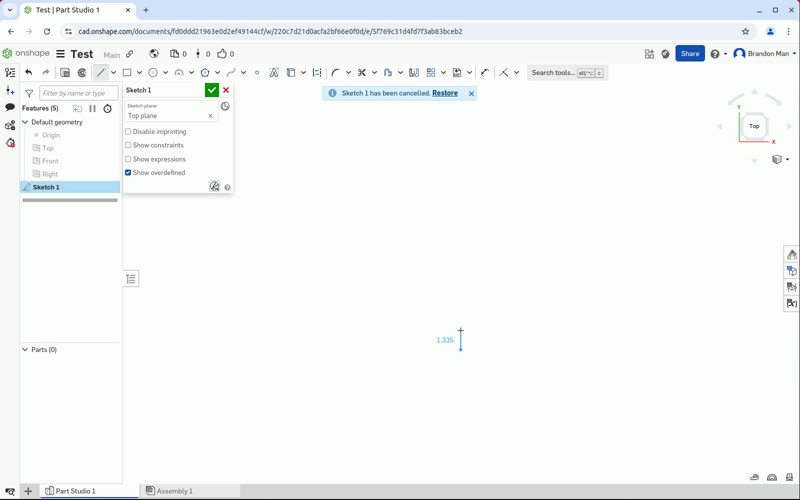
scroll(6)
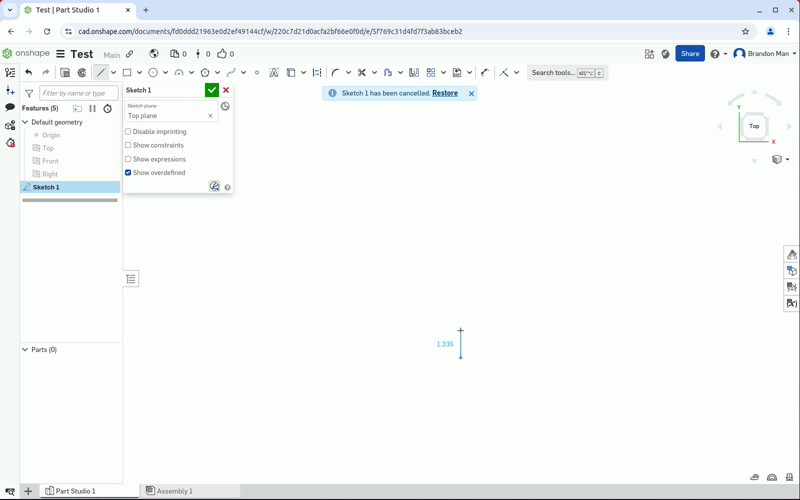
scroll(6)
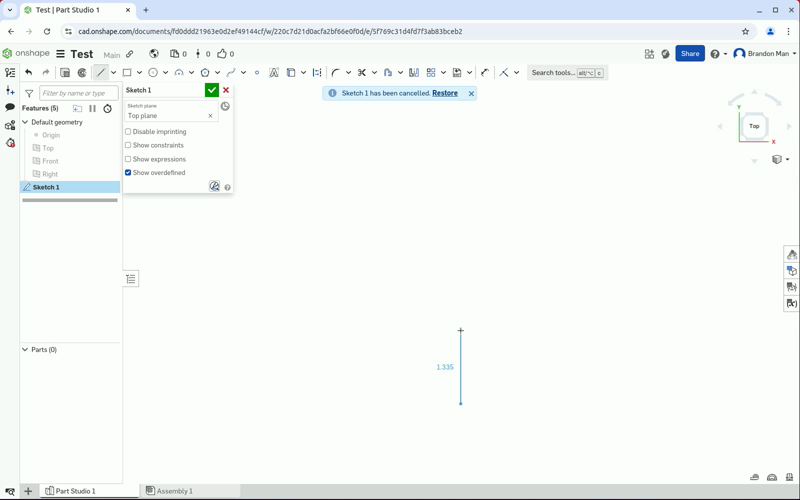
click(460, 330)
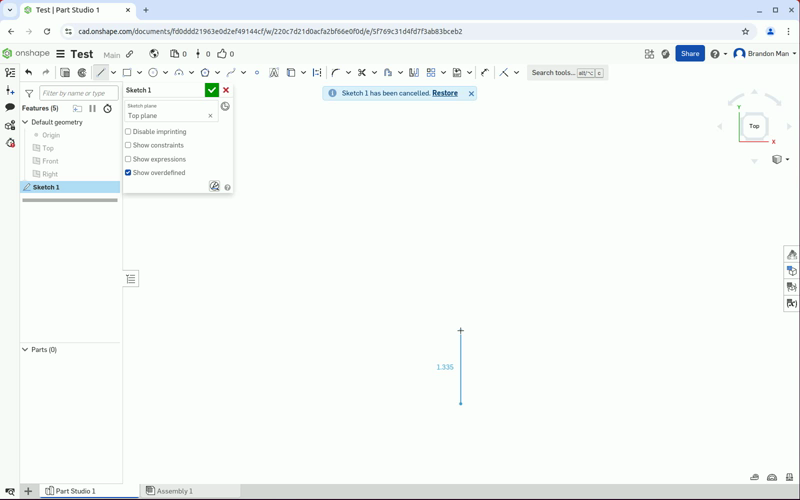
scroll(-6)
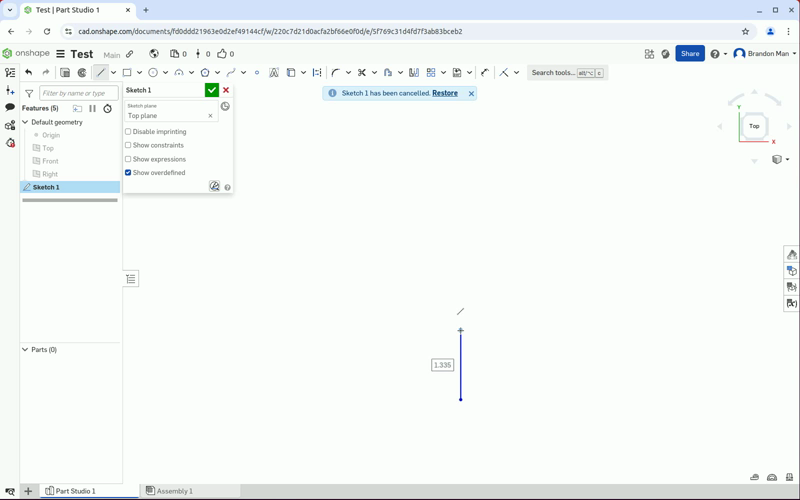
scroll(-6)
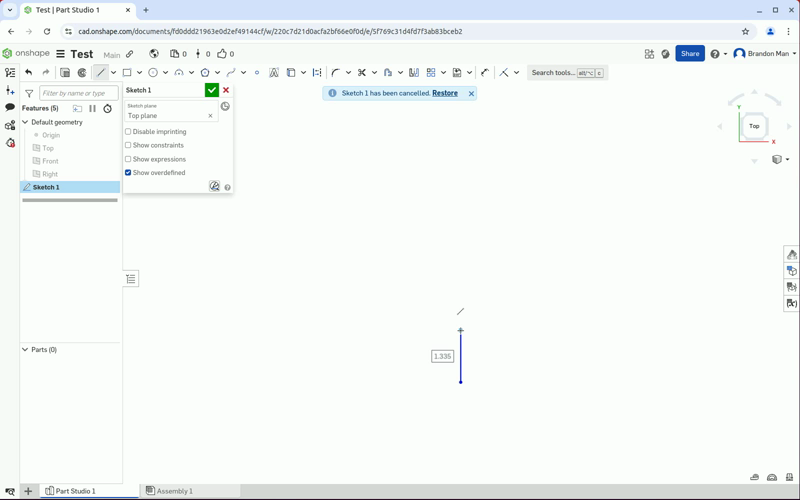
scroll(-6)
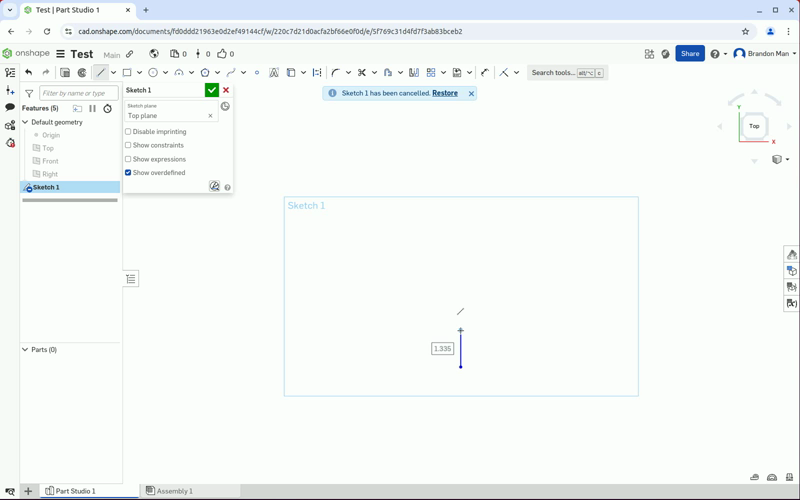
scroll(-6)
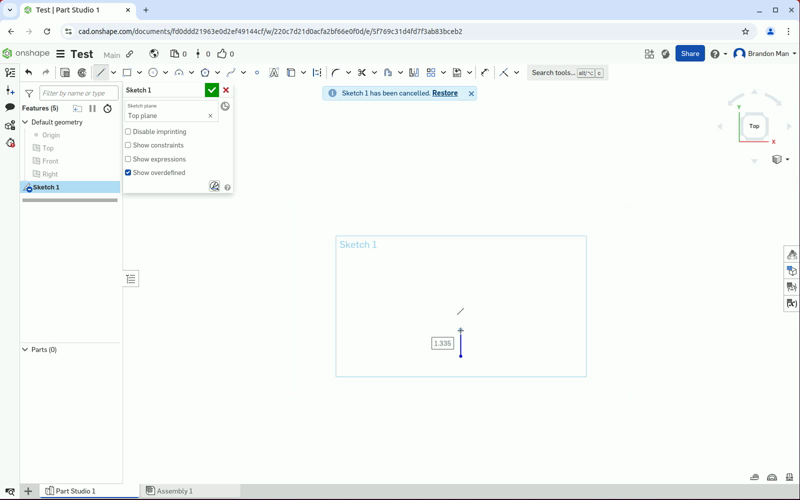
scroll(-6)
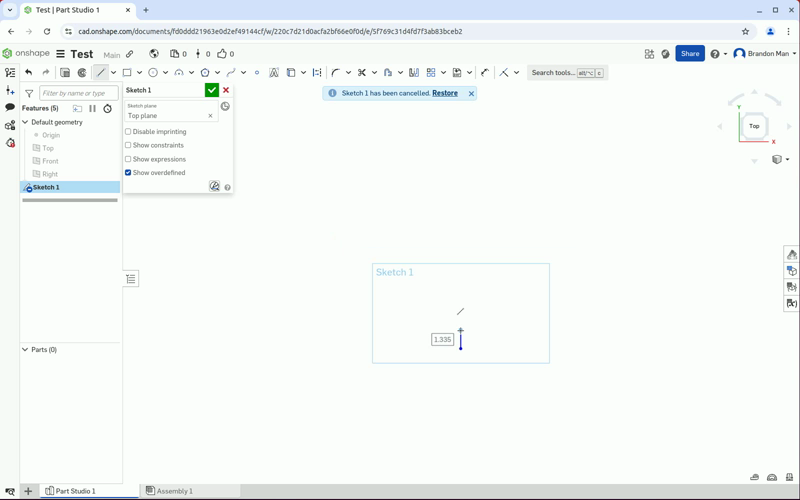
scroll(-6)
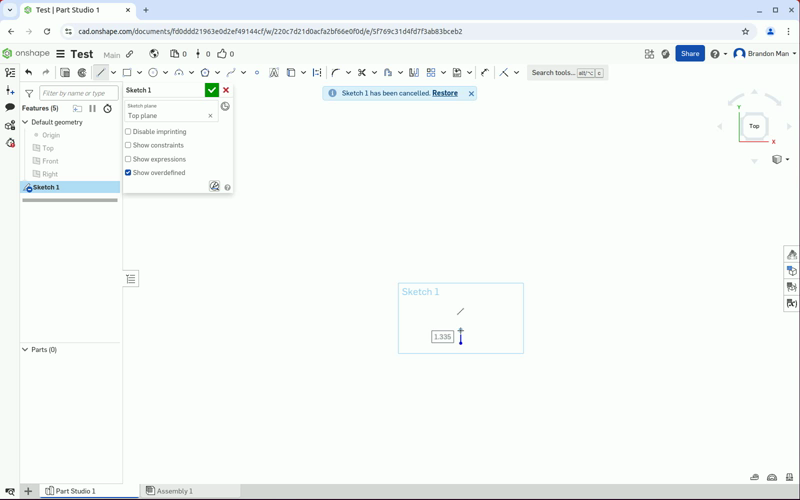
scroll(-6)
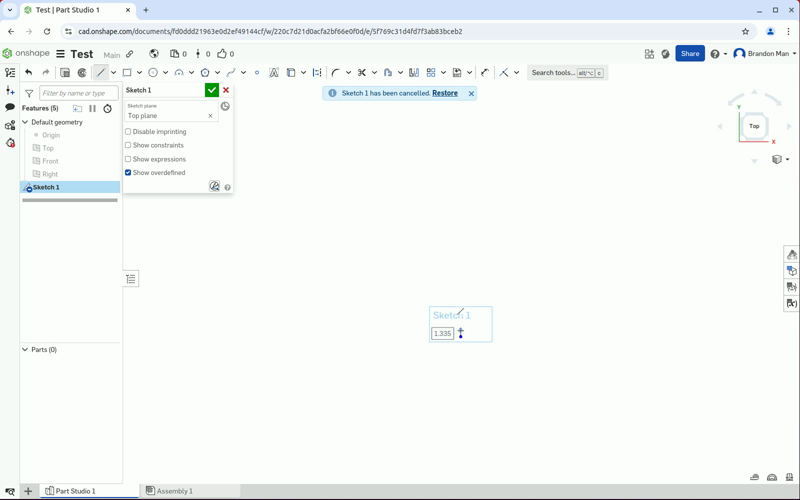
key_up(shift)
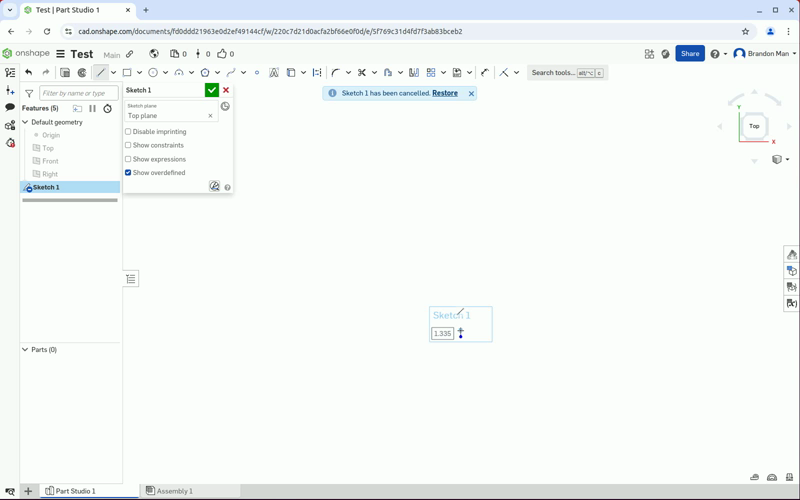
key(esc)
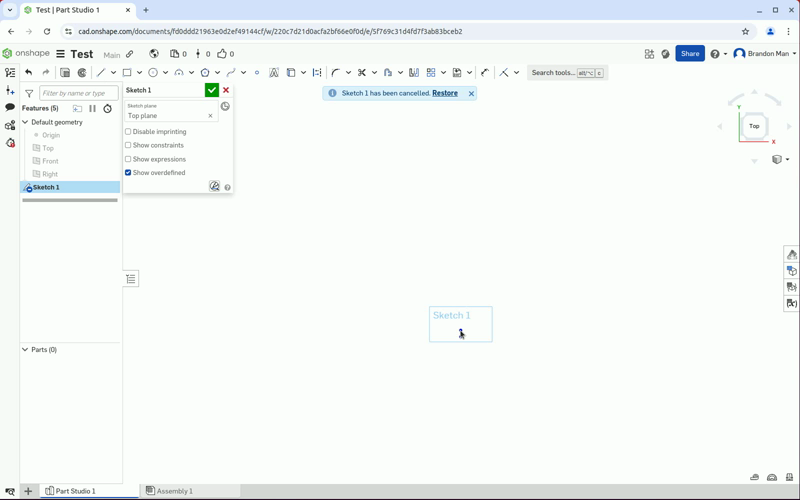
key(a)
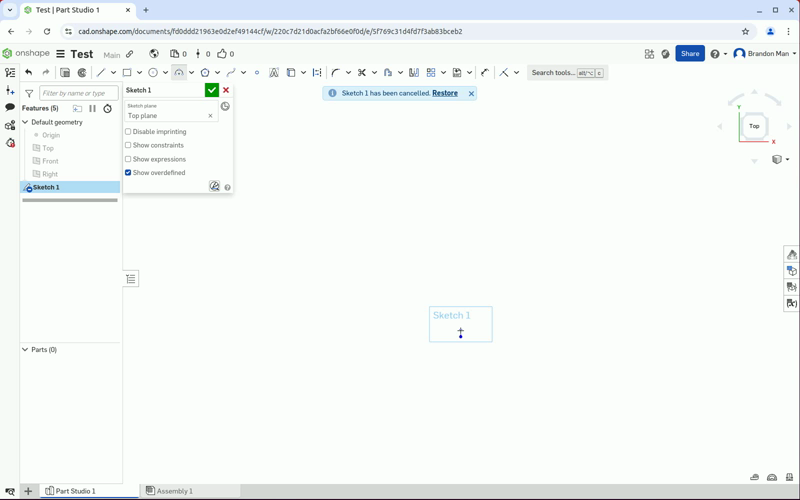
mouse_move(460, 330)
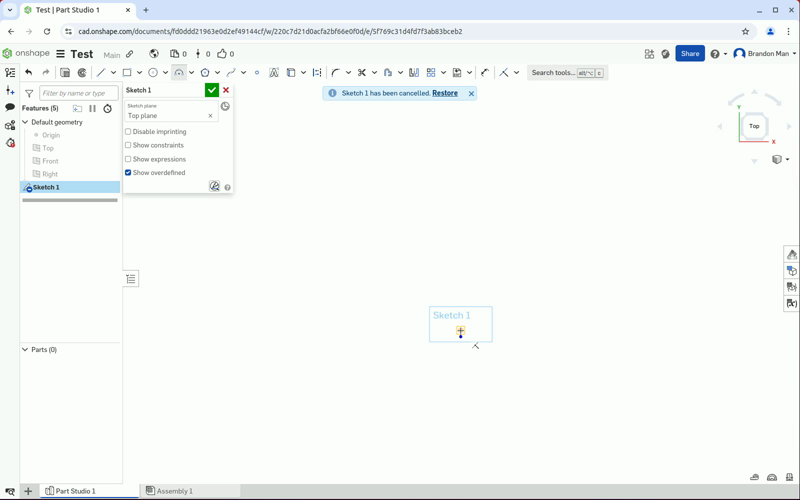
click(460, 330)
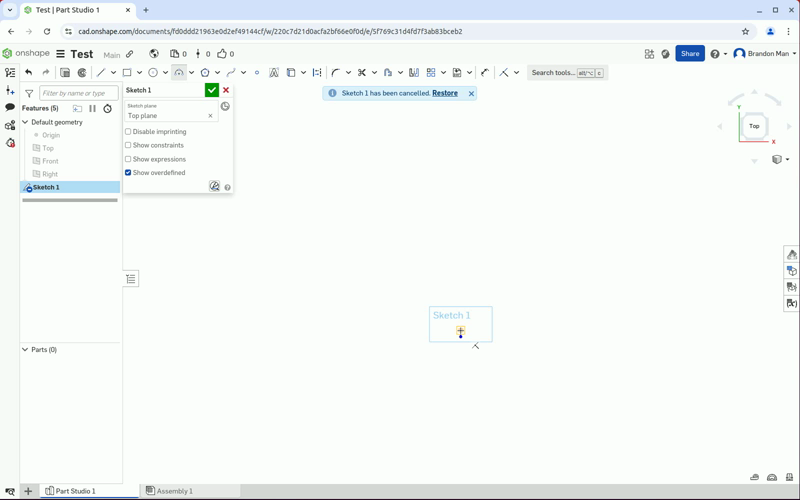
key_down(shift)
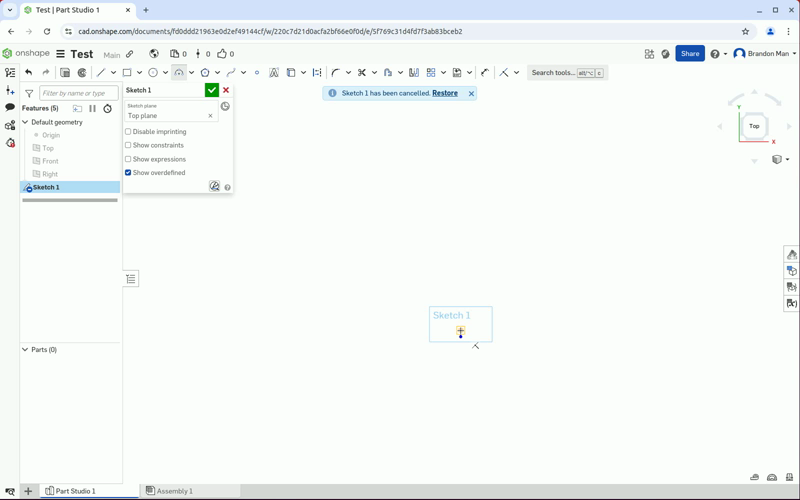
mouse_move(508, 282)
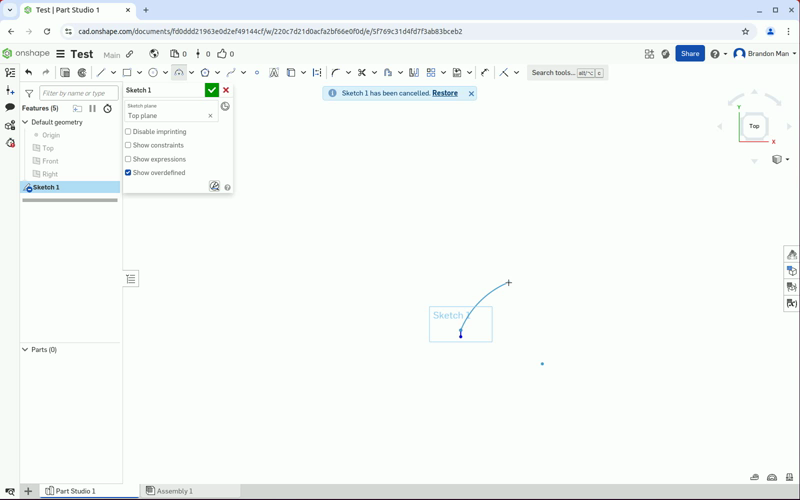
click(508, 282)
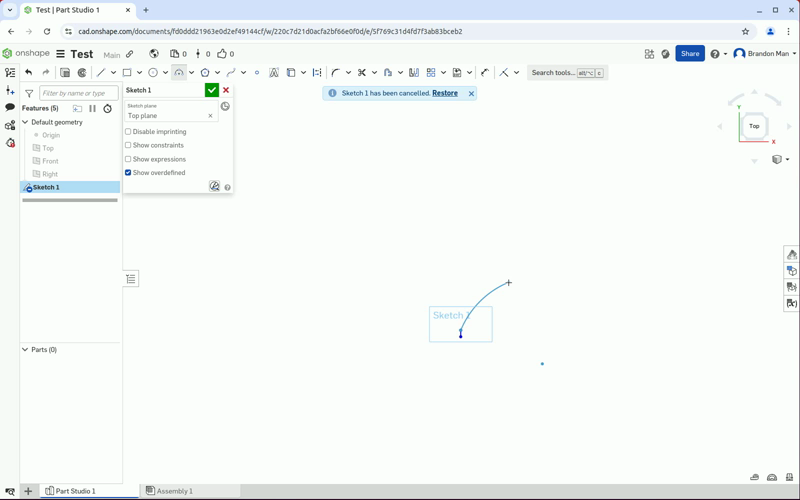
mouse_move(427, 248)
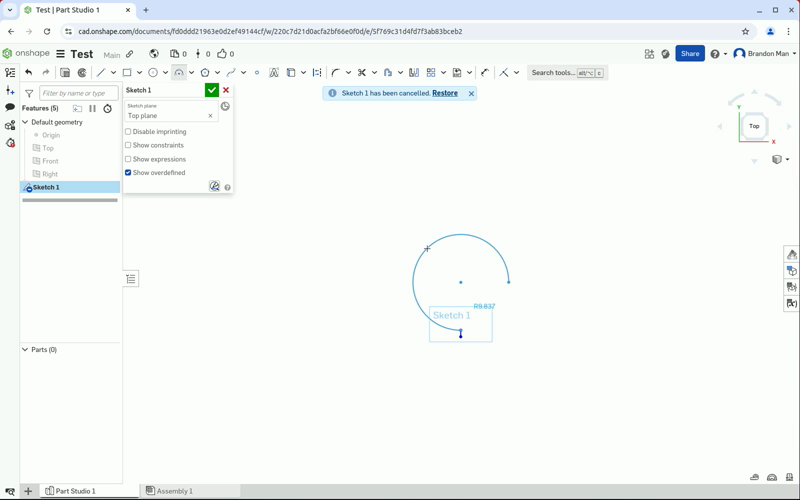
click(427, 248)
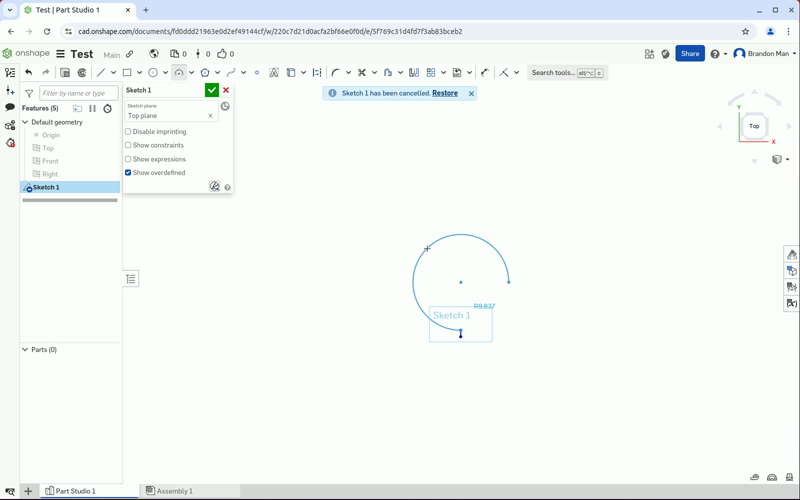
key_up(shift)
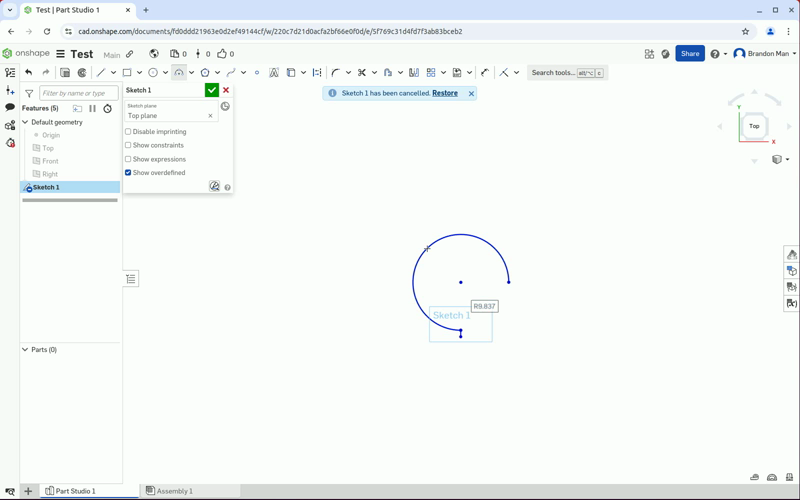
key(esc)
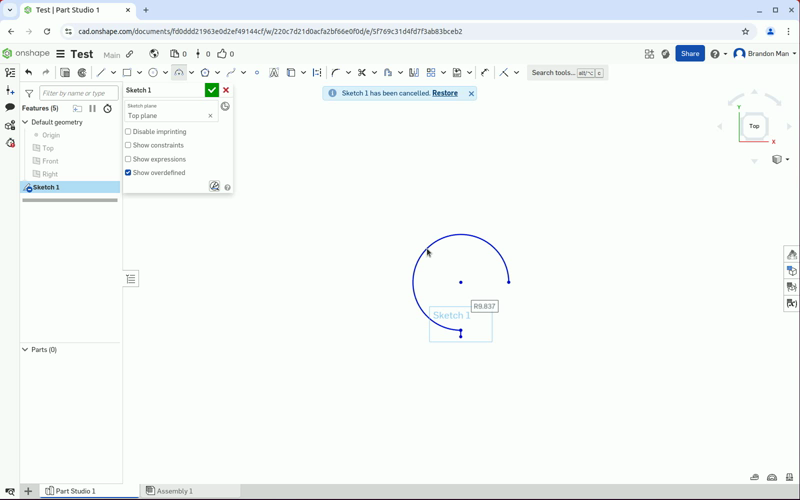
key(l)
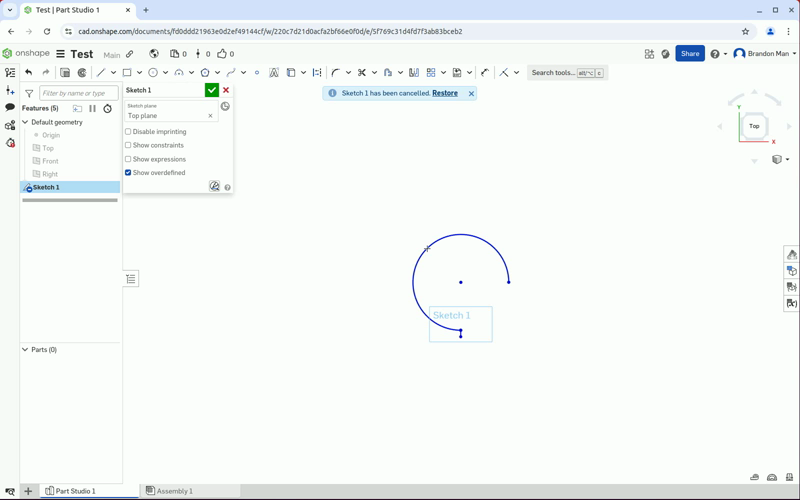
mouse_move(508, 282)
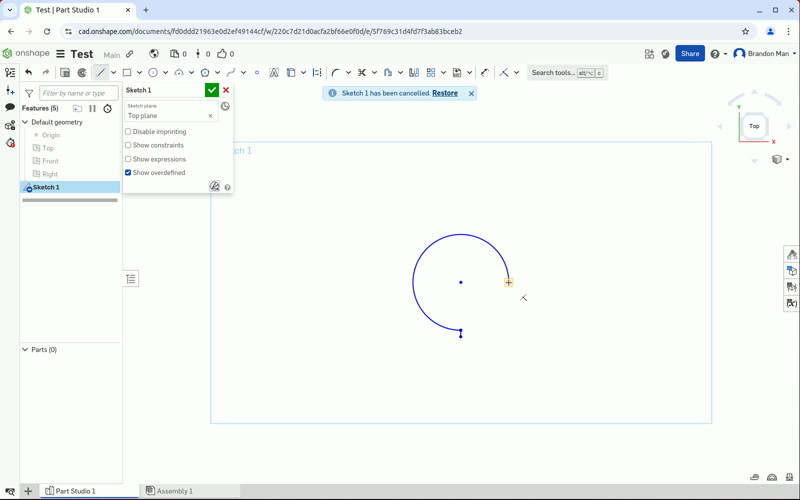
click(508, 282)
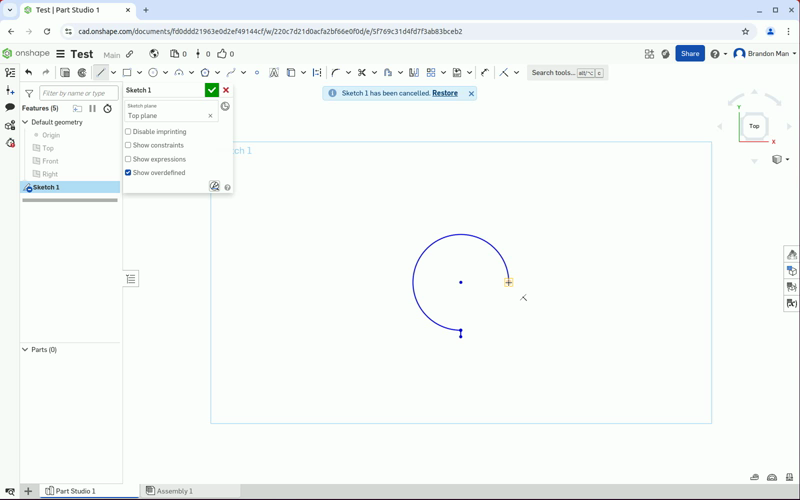
key_down(shift)
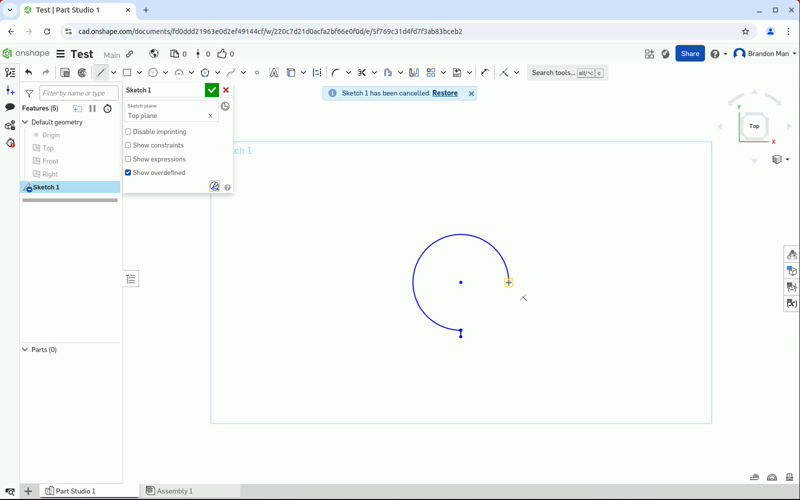
mouse_move(538, 282)
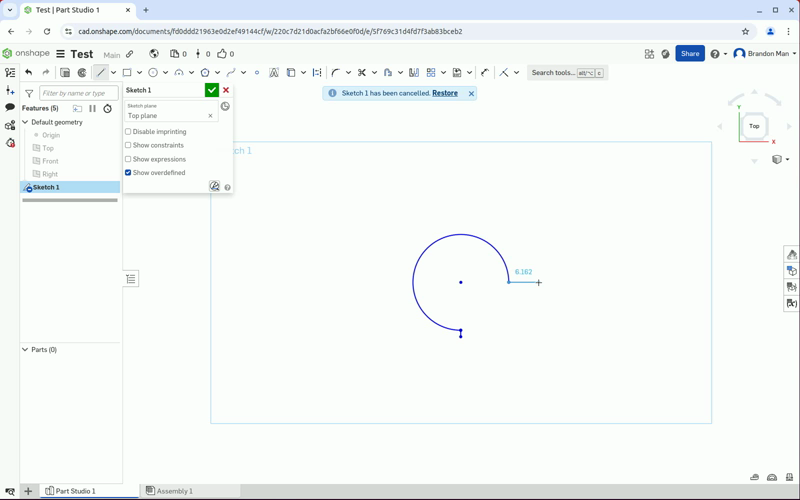
mouse_move(515, 282)
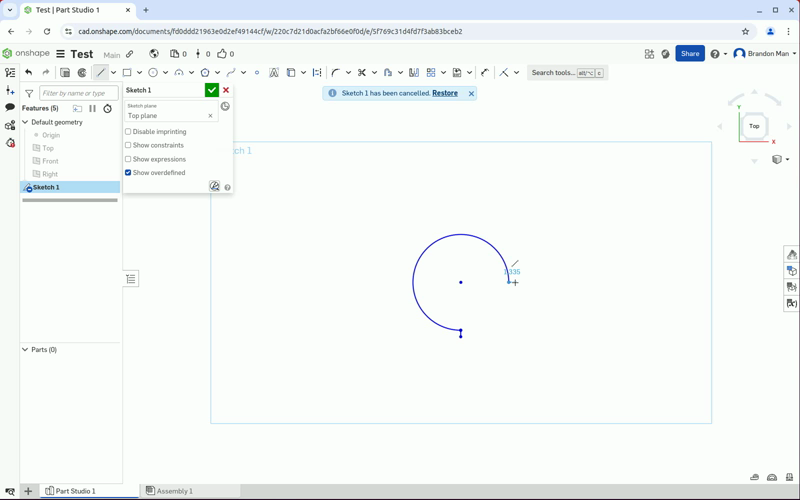
scroll(6)
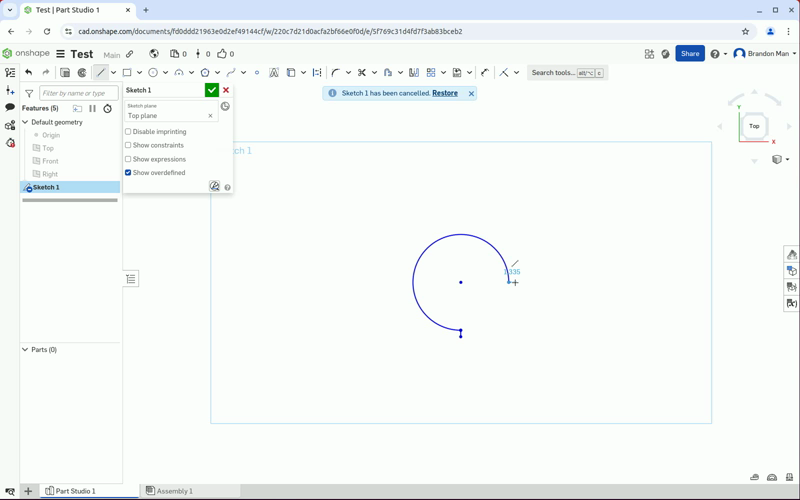
scroll(6)
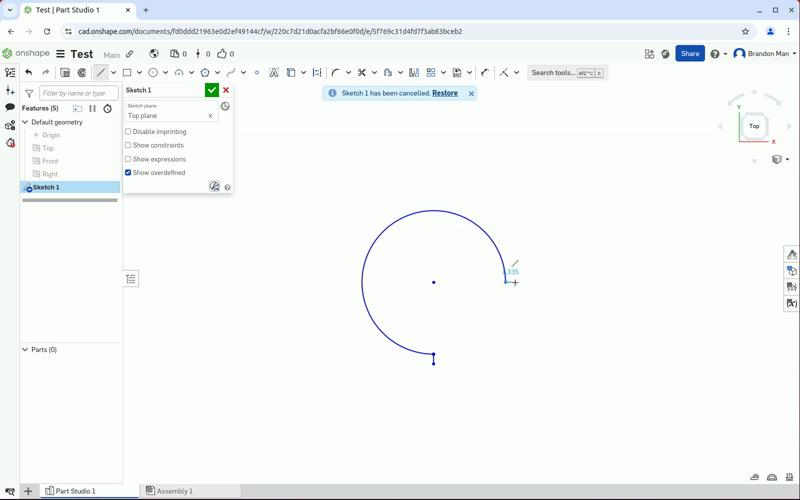
scroll(6)
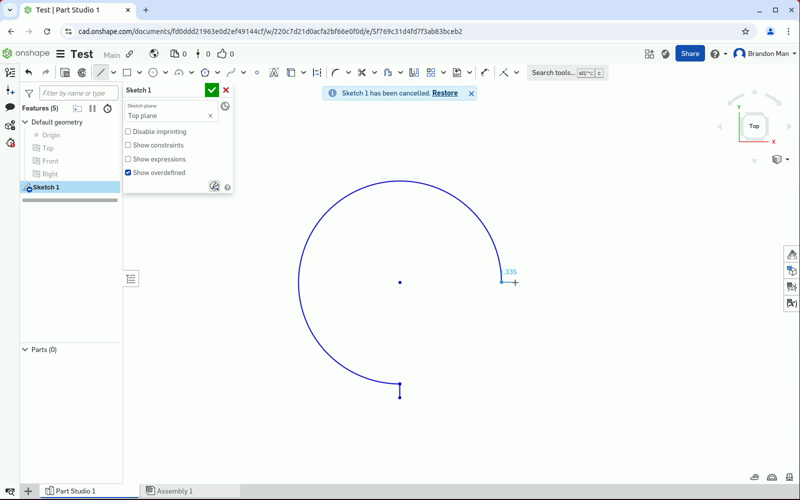
scroll(6)
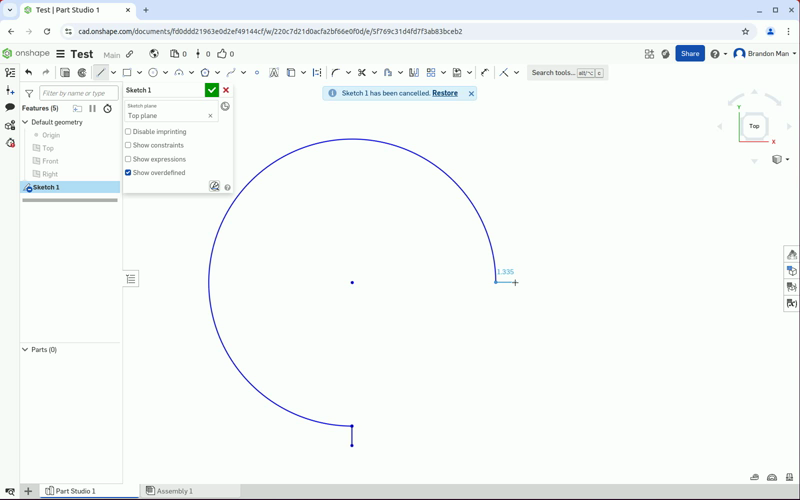
scroll(6)
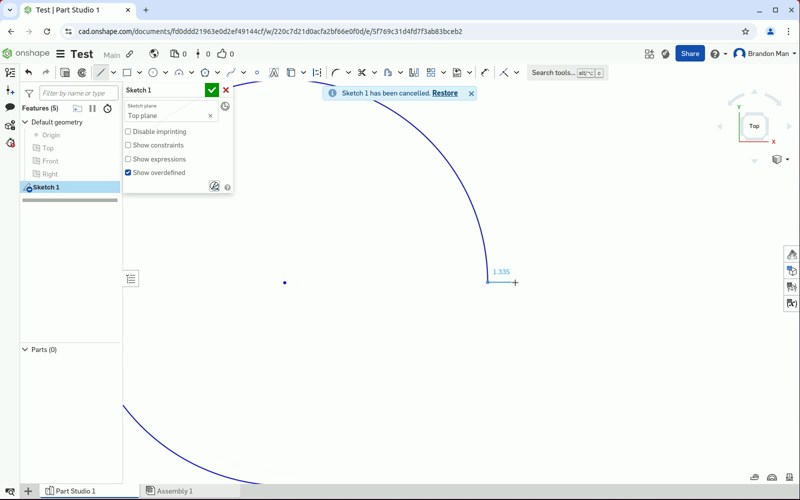
scroll(6)
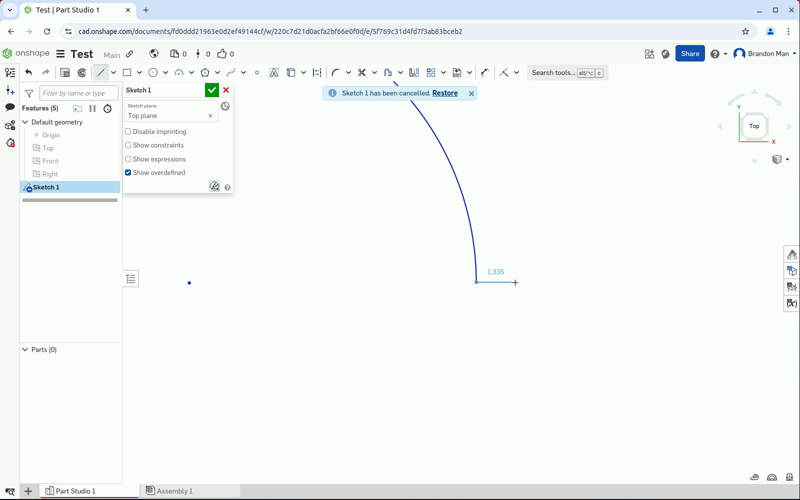
scroll(6)
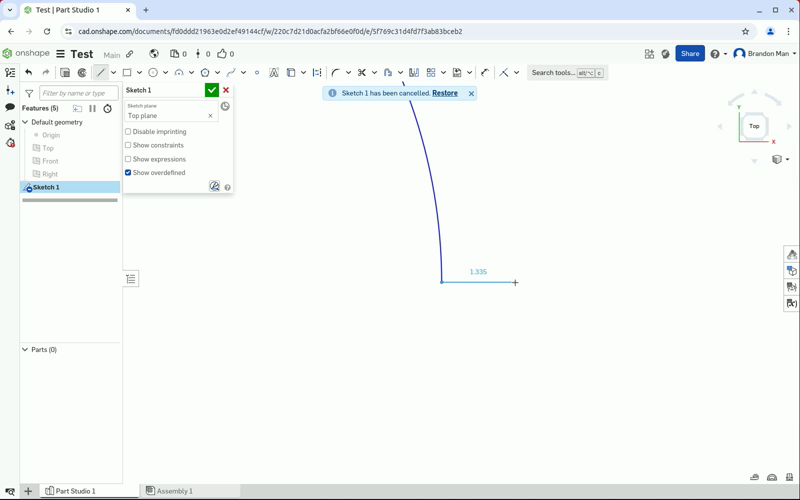
click(515, 282)
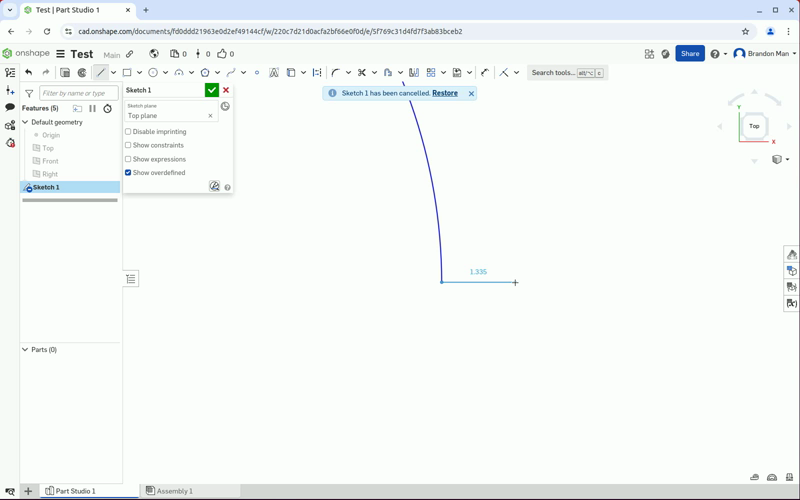
scroll(-6)
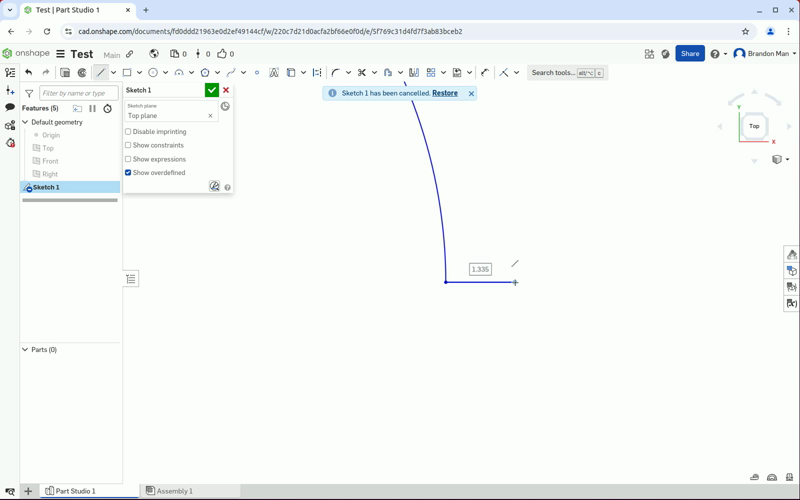
scroll(-6)
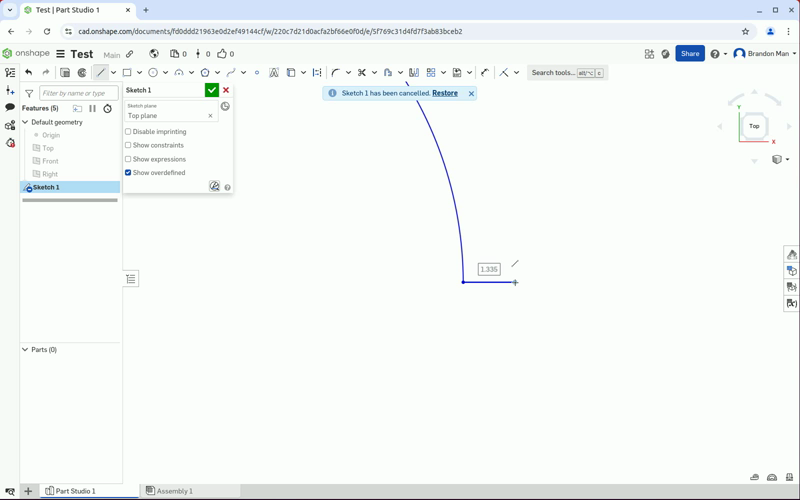
scroll(-6)
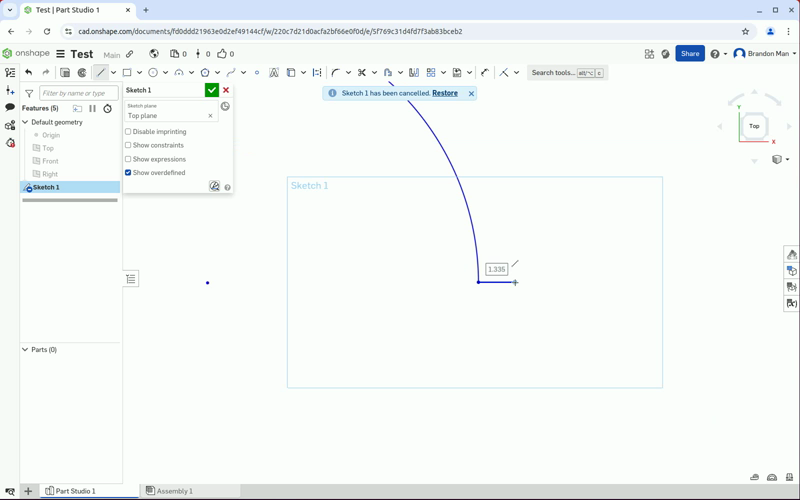
scroll(-6)
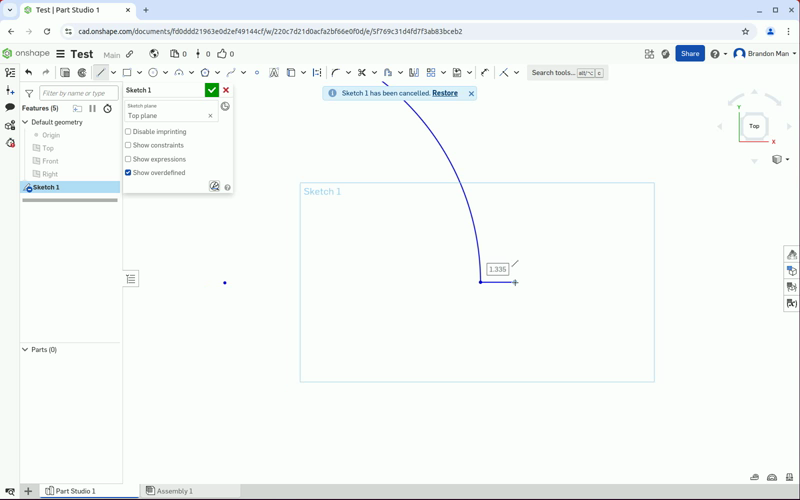
scroll(-6)
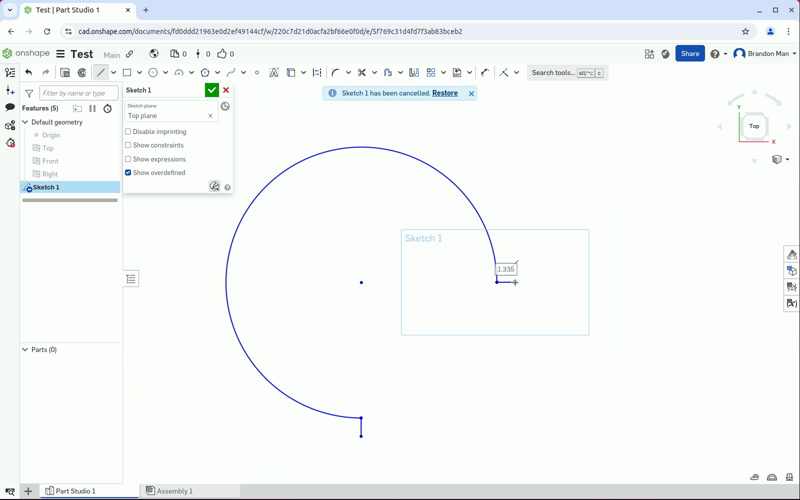
scroll(-6)
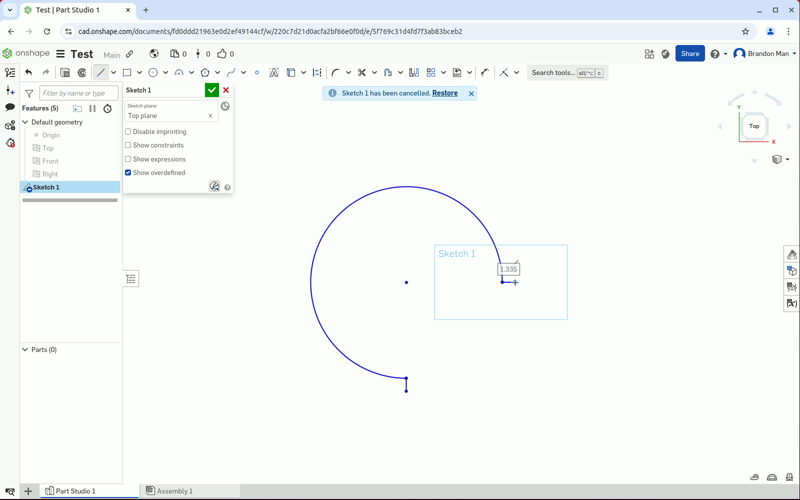
scroll(-6)
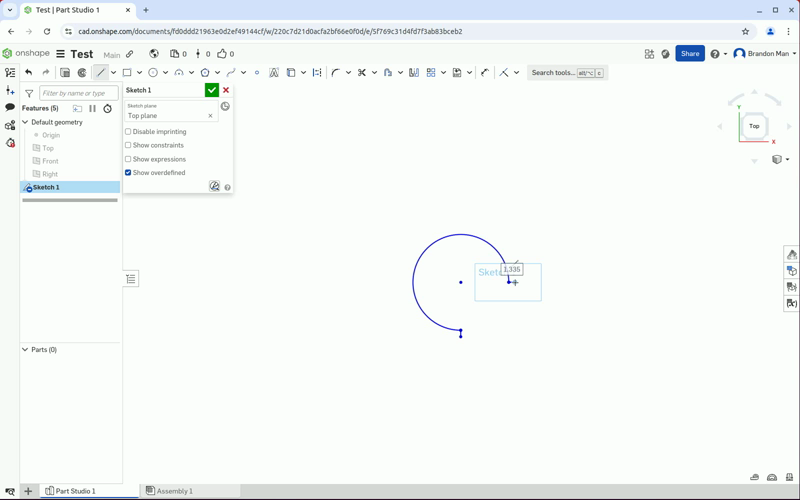
key_up(shift)
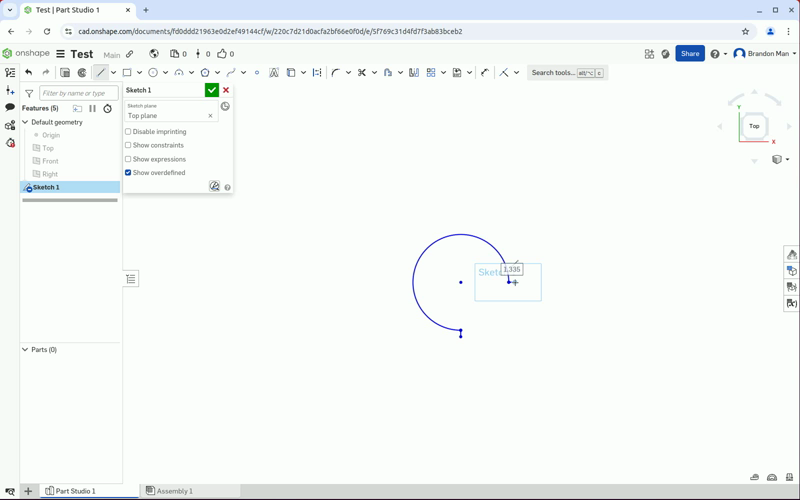
key(esc)
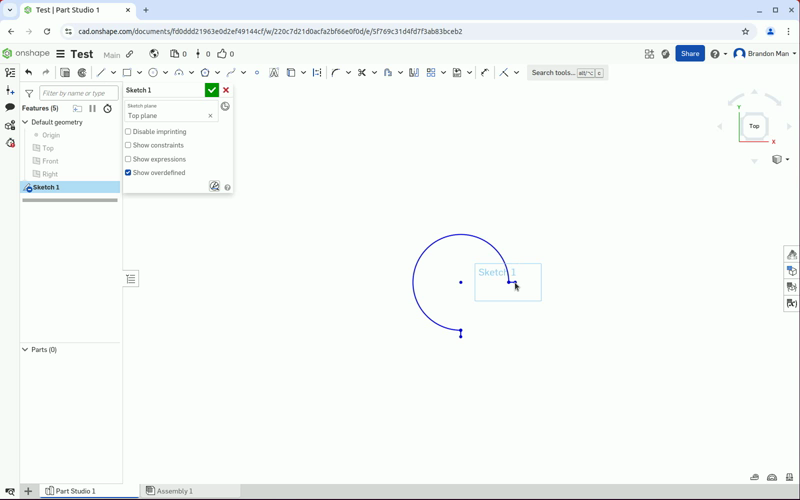
key(a)
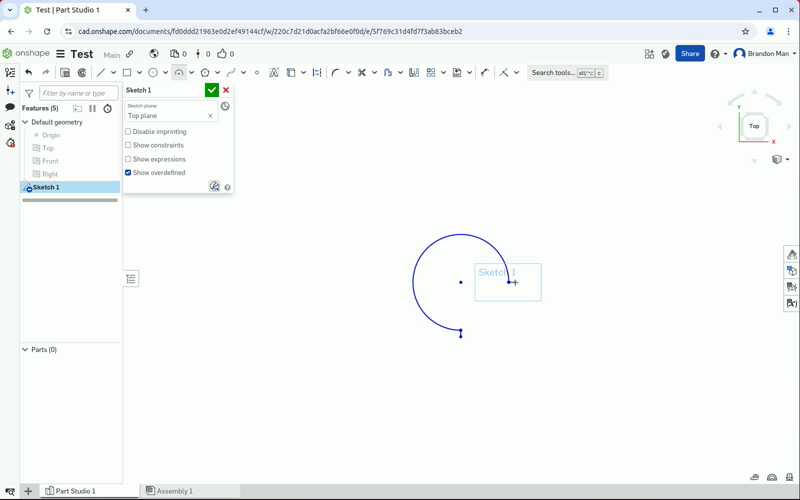
mouse_move(515, 282)
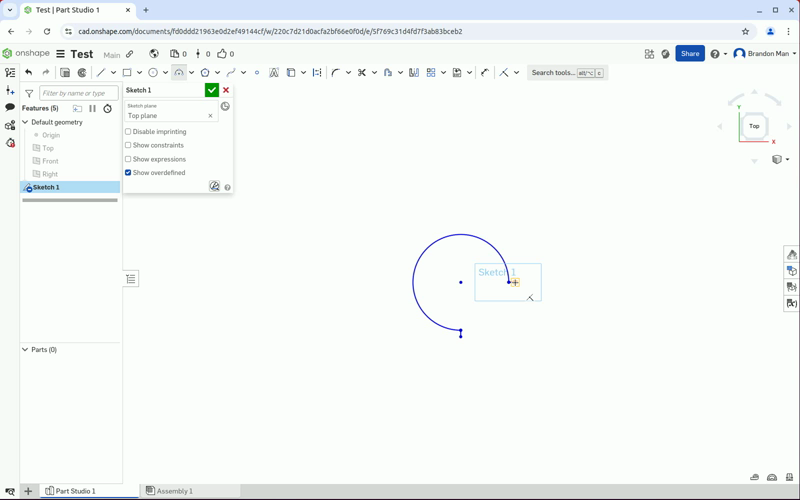
click(515, 282)
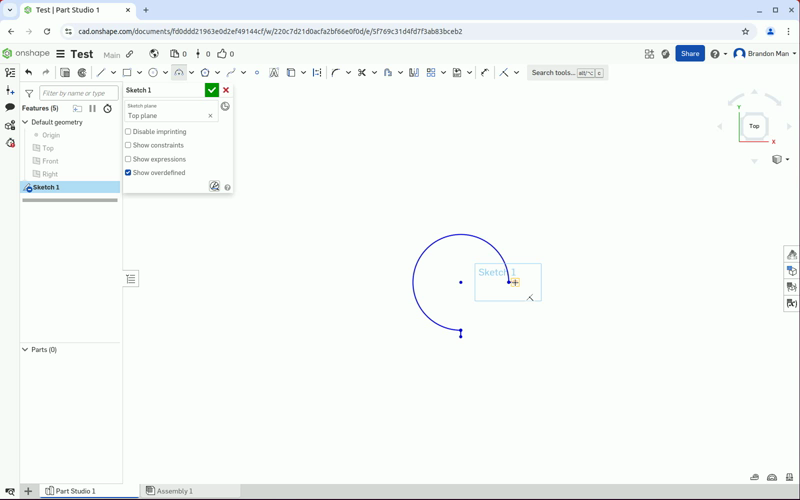
mouse_move(460, 336)
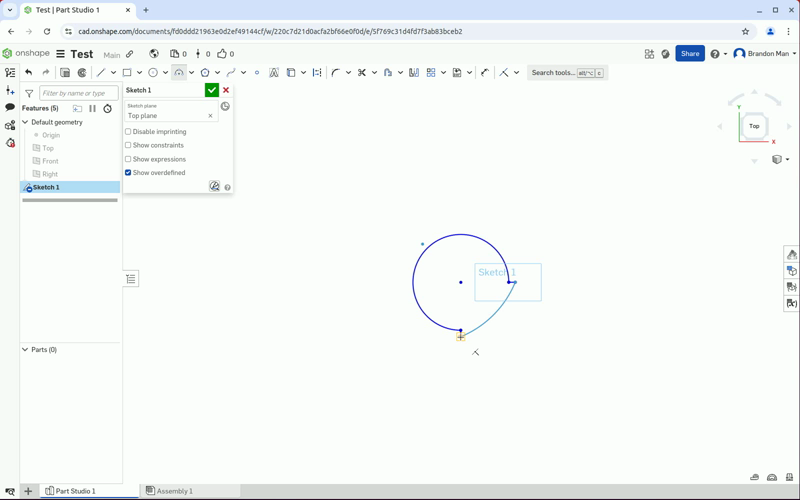
click(460, 336)
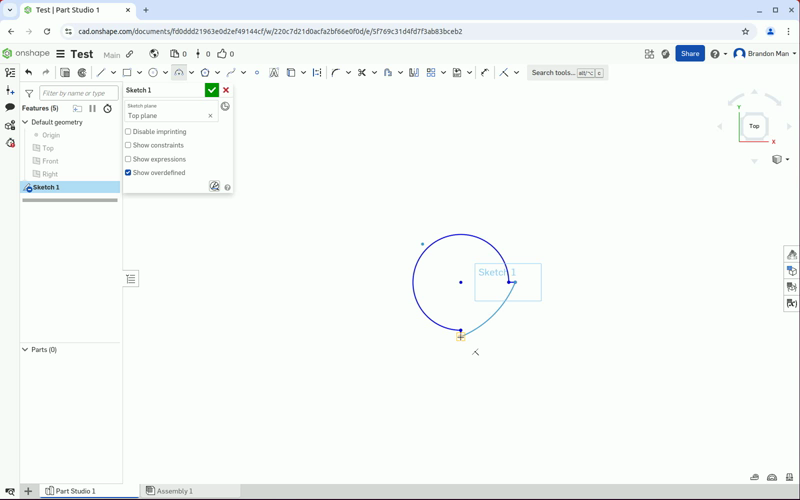
key_down(shift)
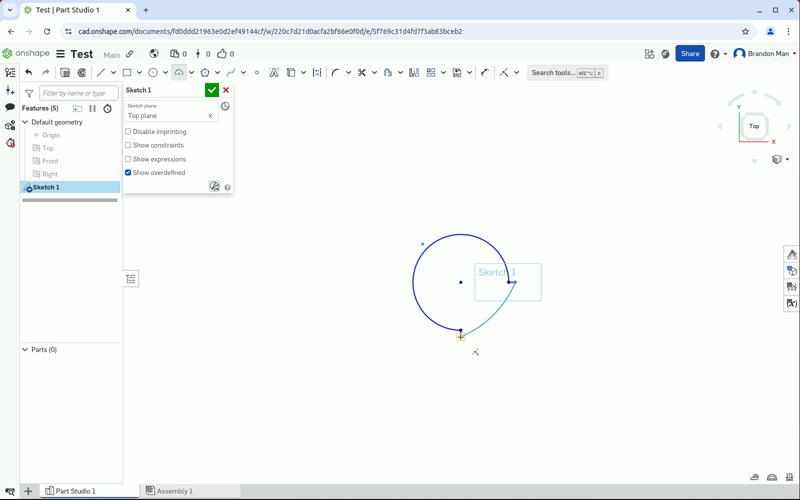
mouse_move(422, 243)
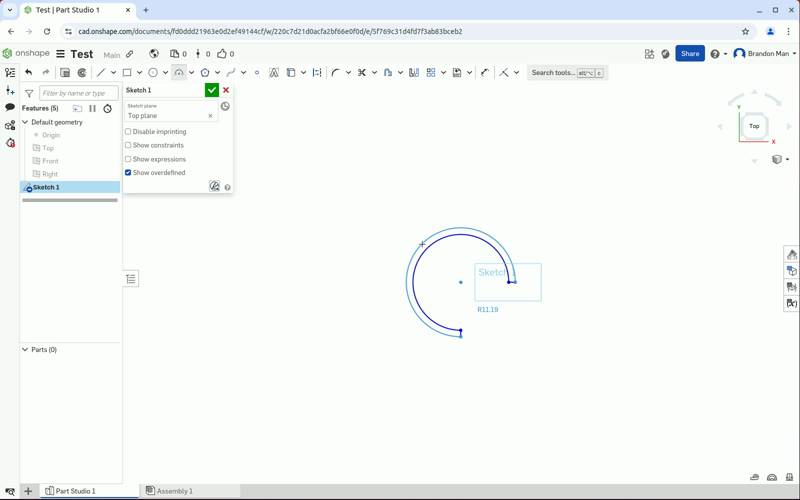
click(422, 243)
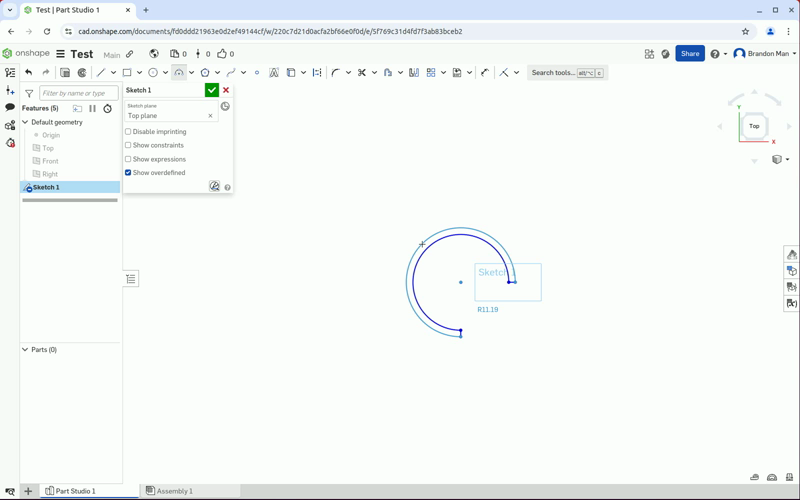
key_up(shift)
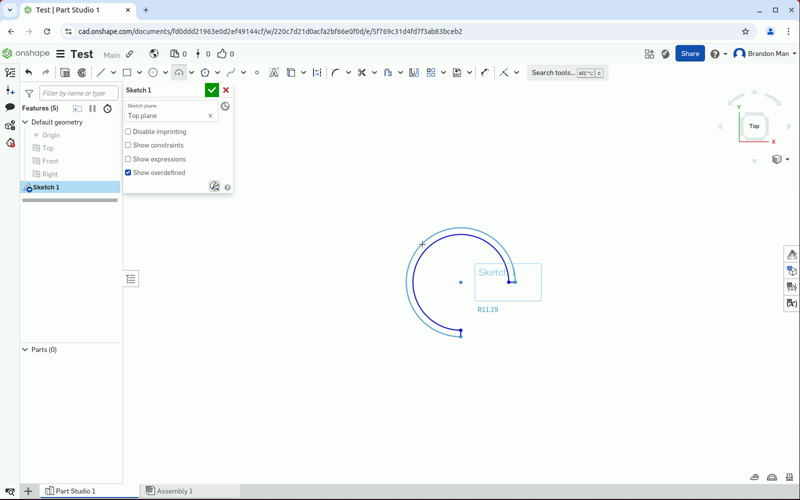
key(esc)
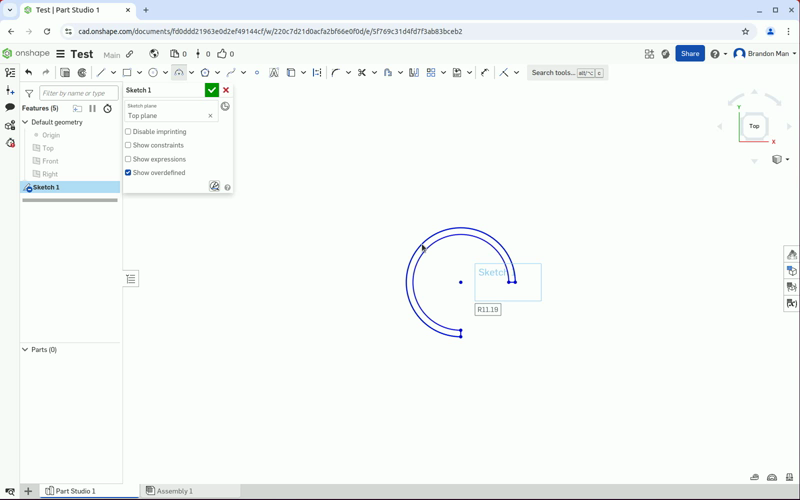
mouse_move(466, 233)
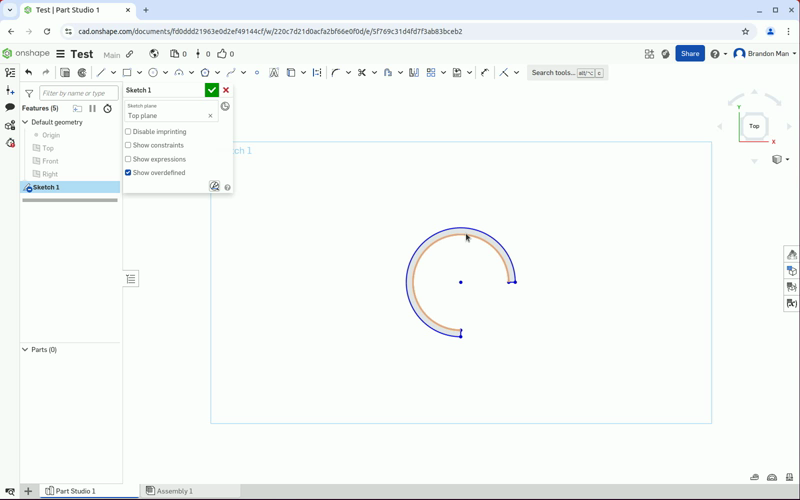
scroll(6)
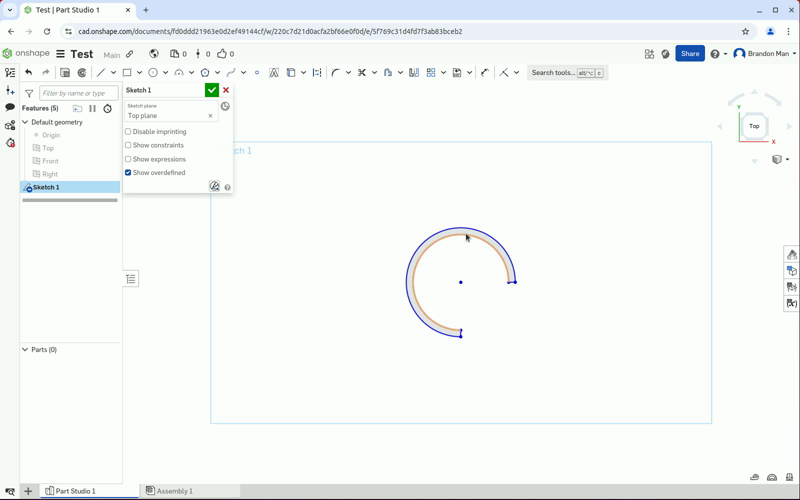
scroll(6)
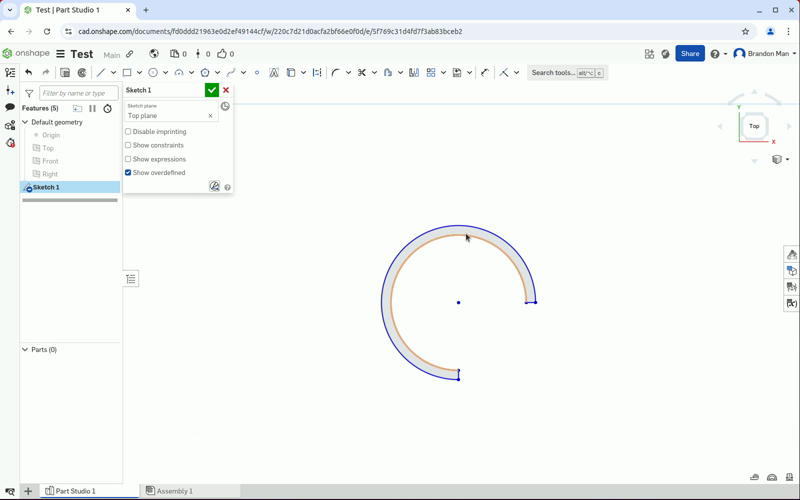
scroll(6)
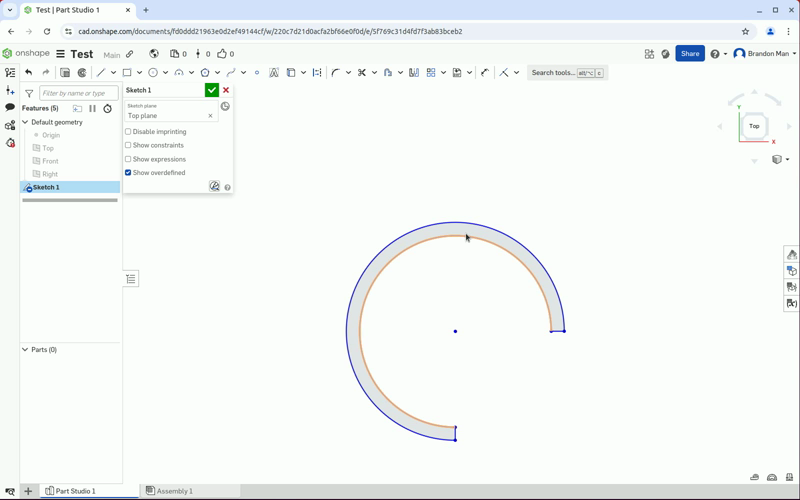
scroll(6)
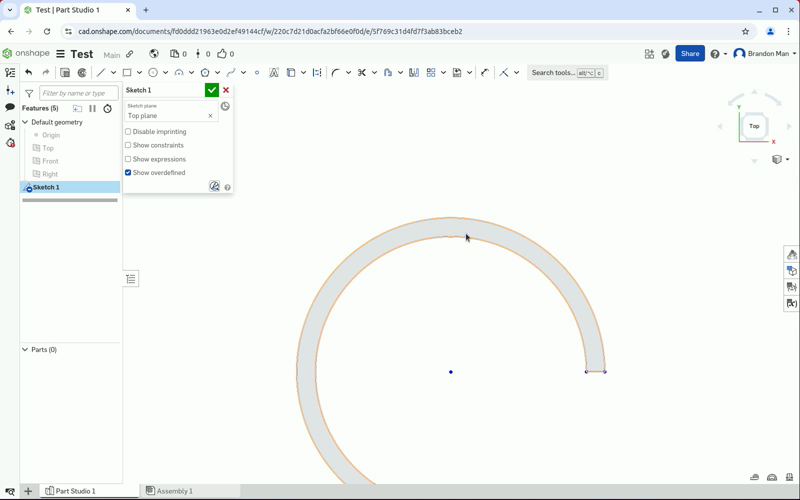
scroll(6)
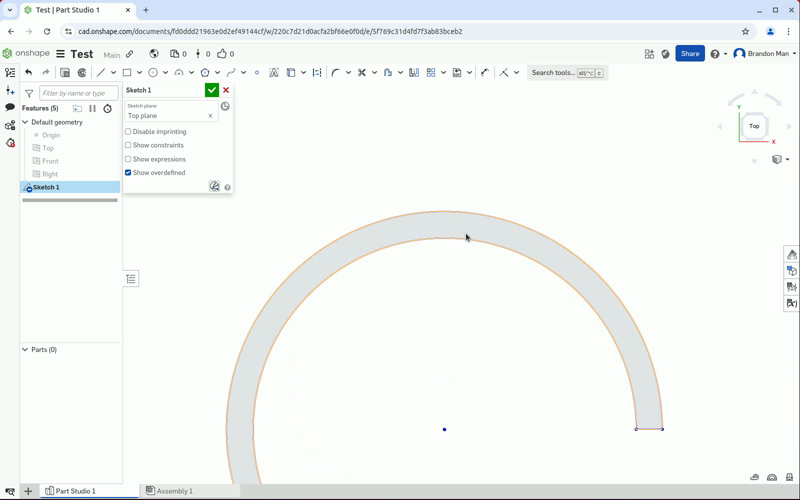
scroll(6)
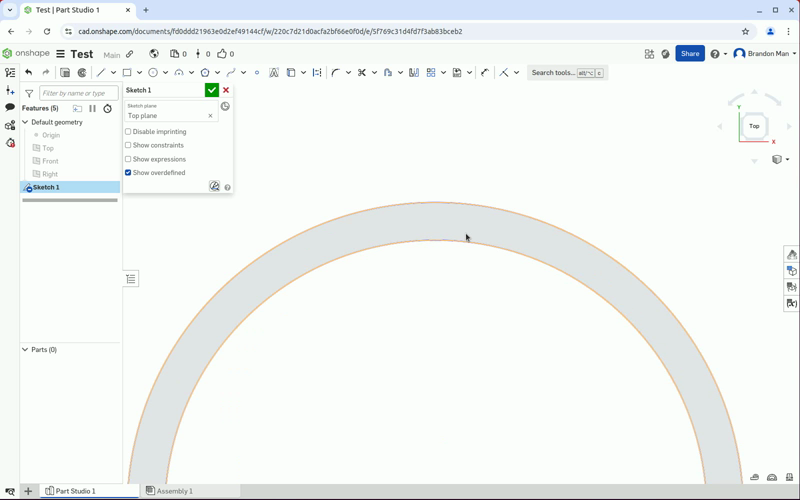
scroll(6)
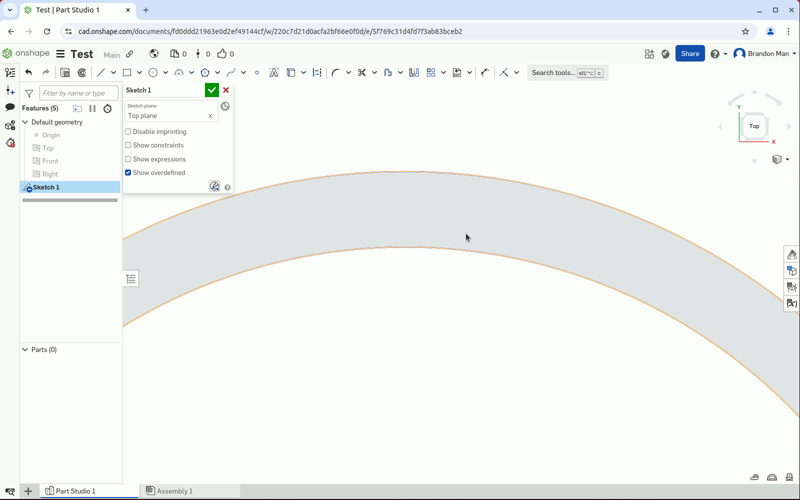
click(466, 233)
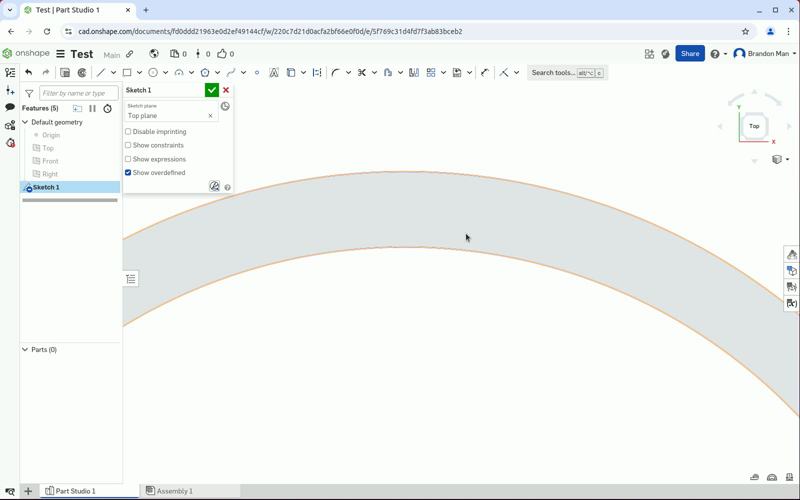
scroll(-6)
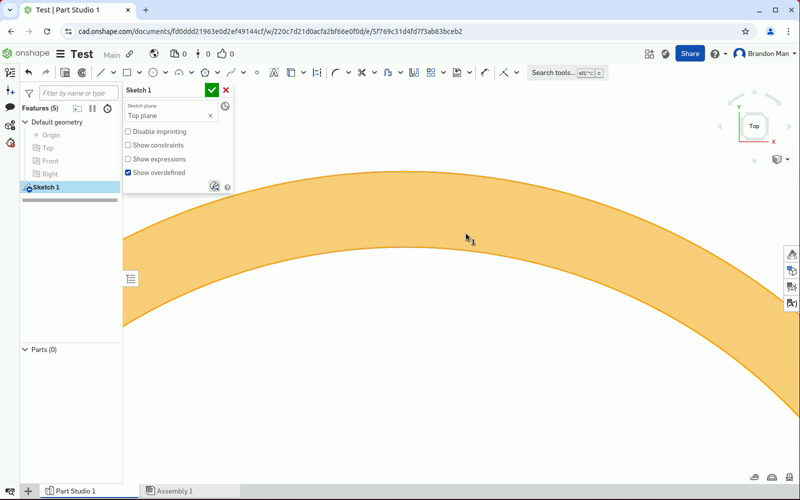
scroll(-6)
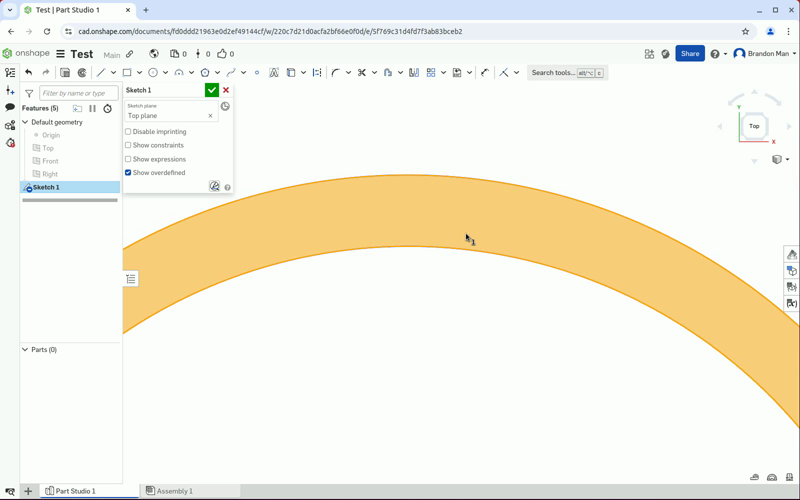
scroll(-6)
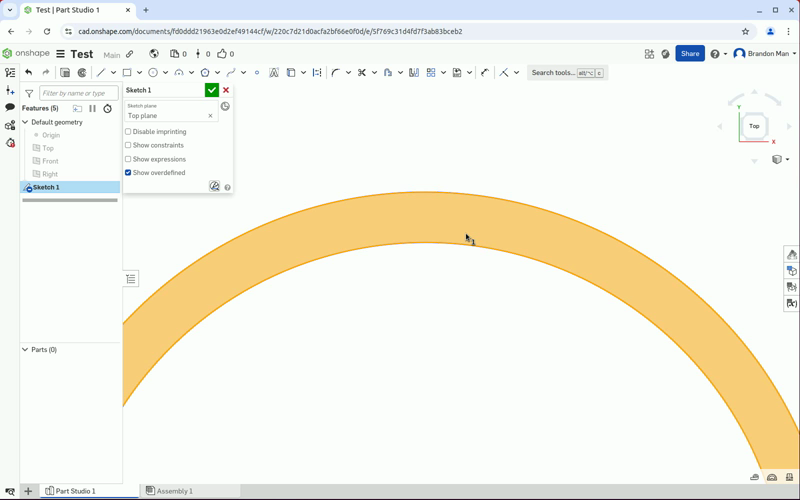
scroll(-6)
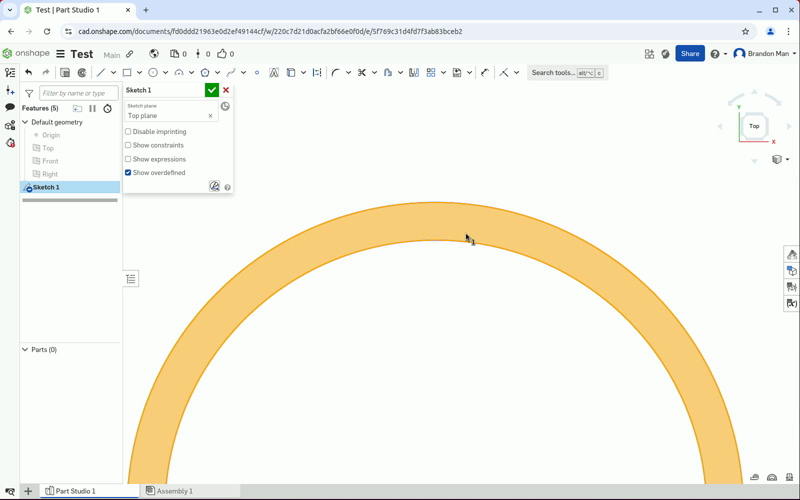
scroll(-6)
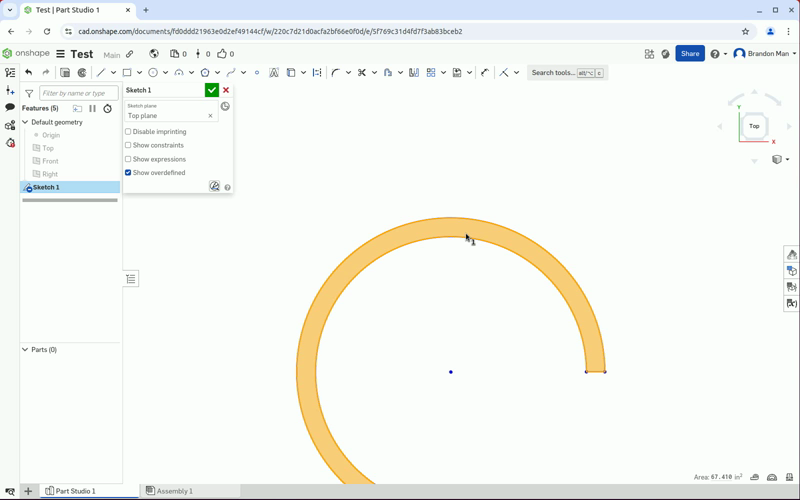
scroll(-6)
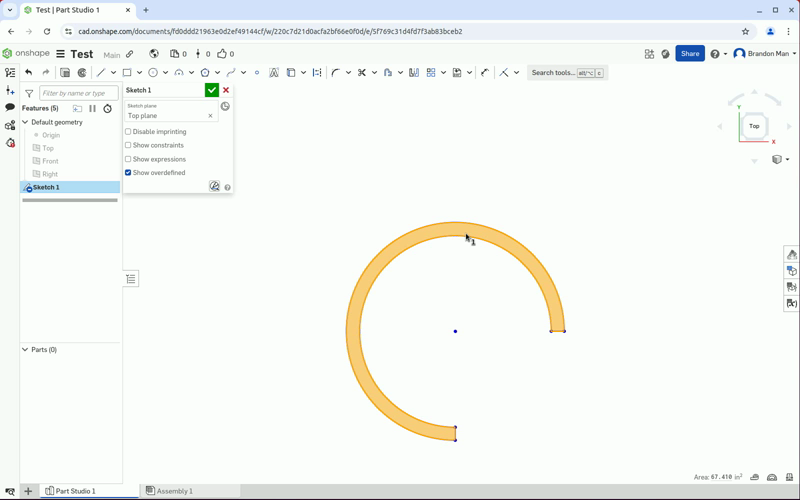
scroll(-6)
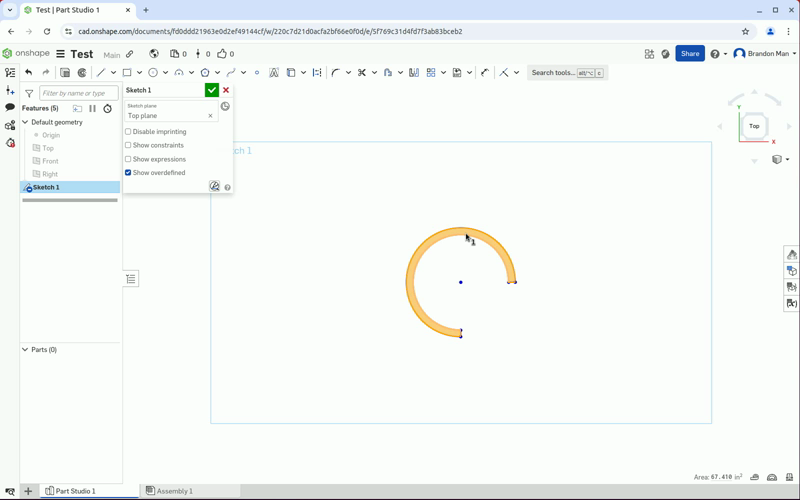
mouse_move(73, 352)
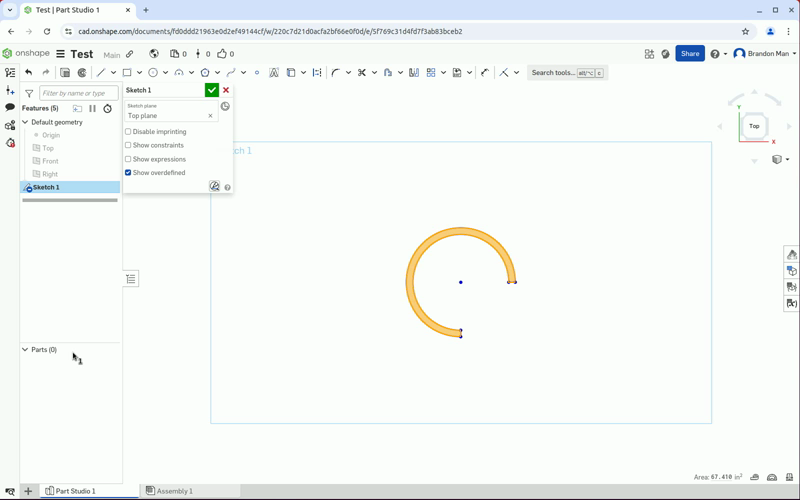
key(shift+y)
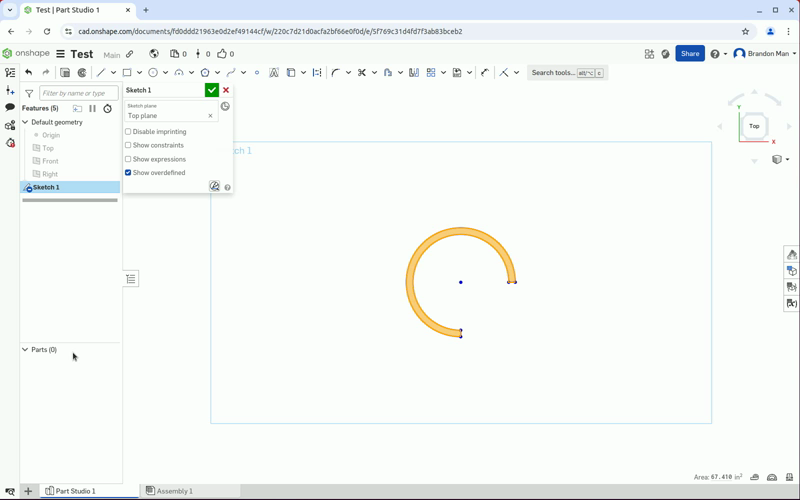
key(shift+e)
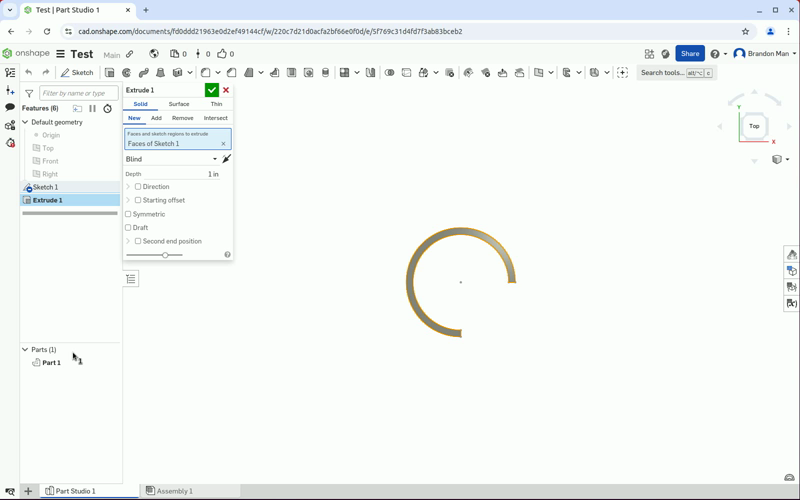
mouse_move(143, 106)
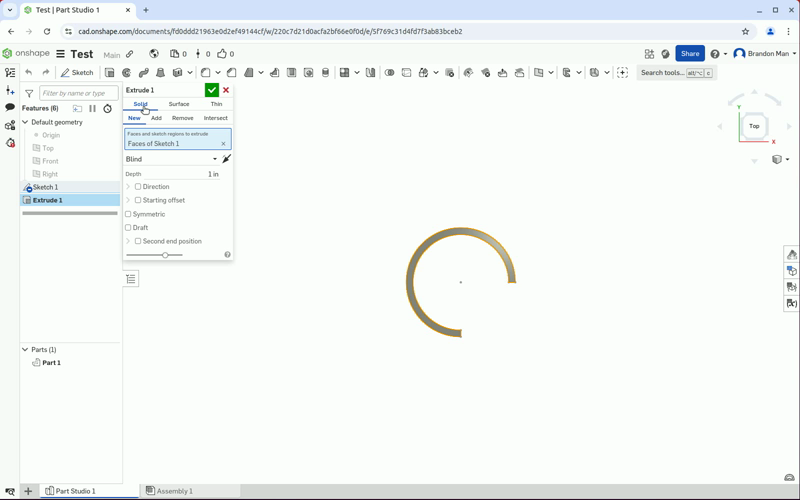
click(143, 106)
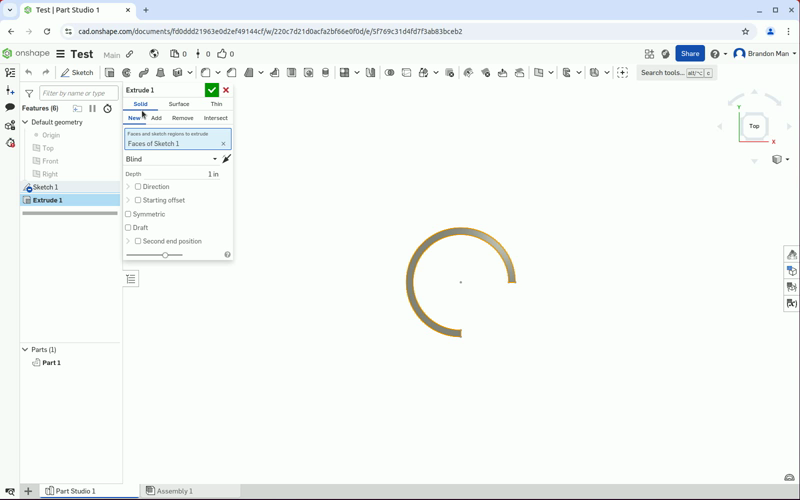
mouse_move(137, 120)
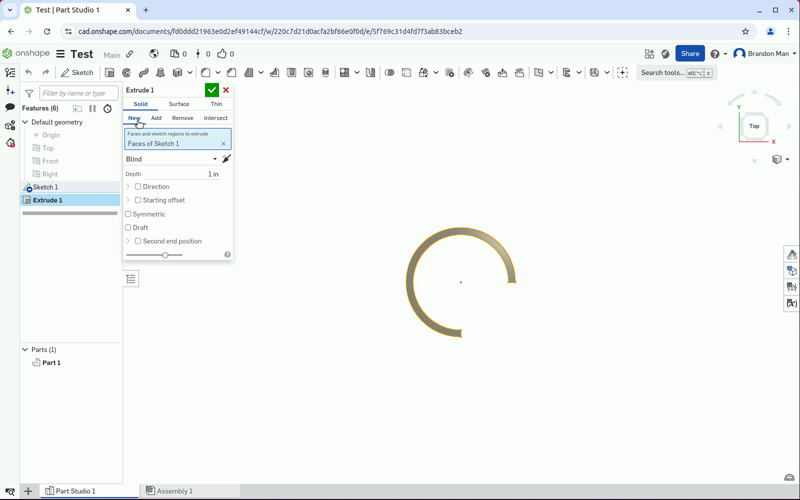
click(137, 120)
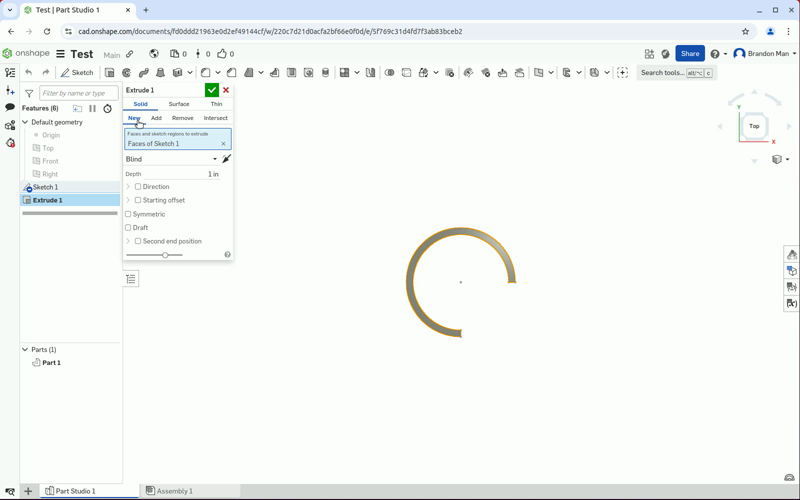
key(tab, 4)
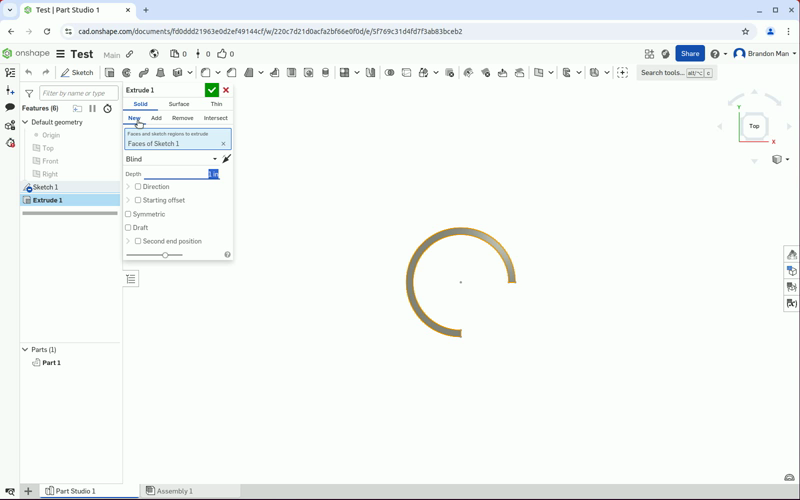
text(23.108)
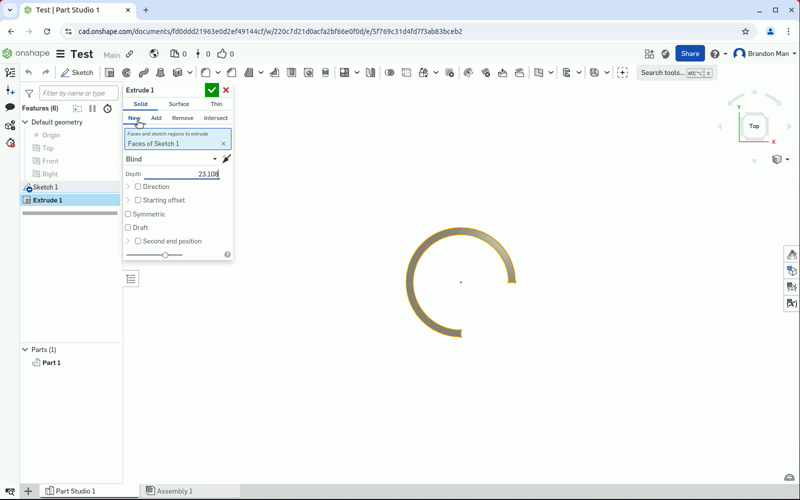
key(enter)
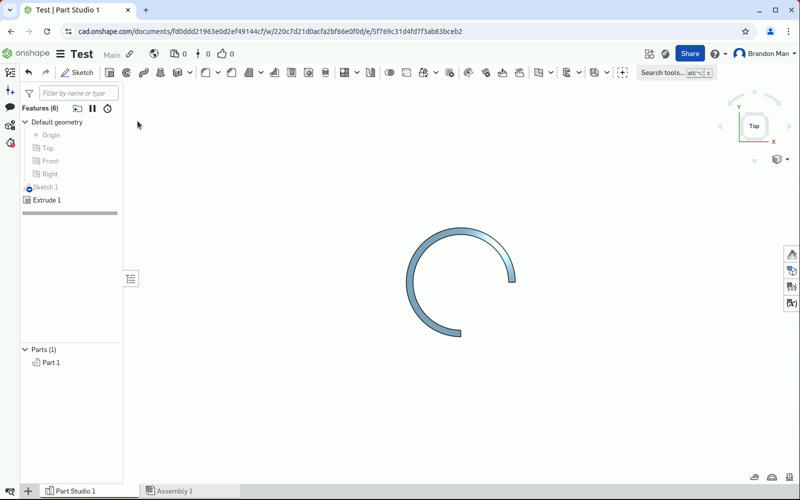
key(shift+h)
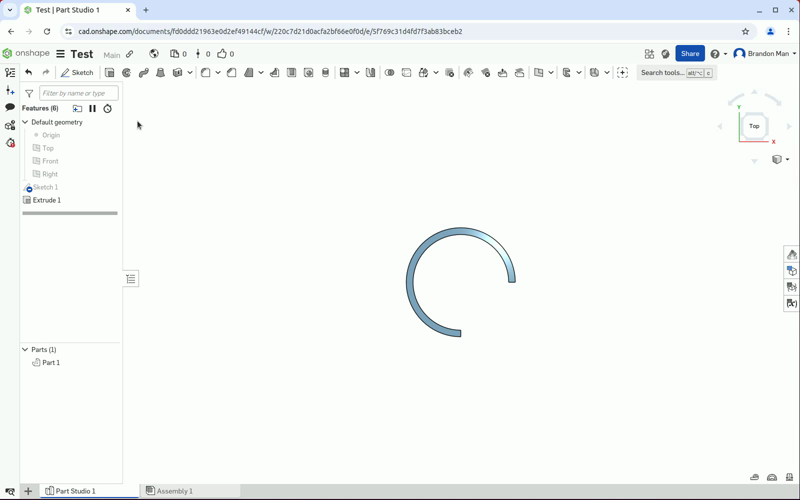
key(shift+h)
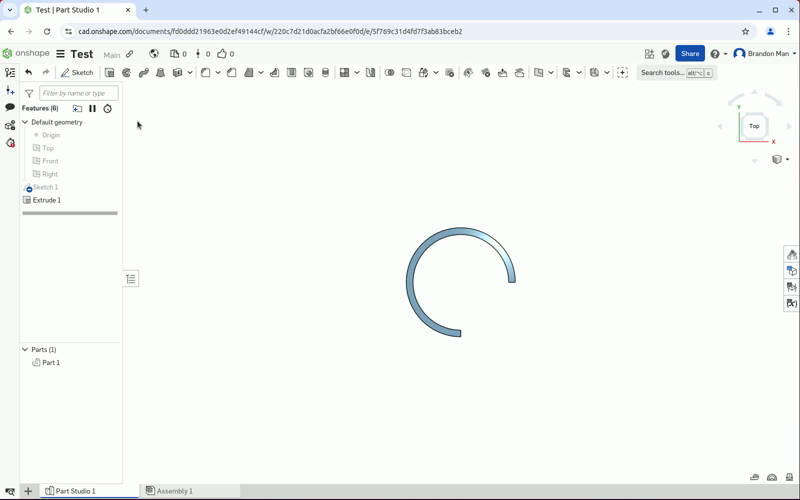
mouse_move(73, 189)
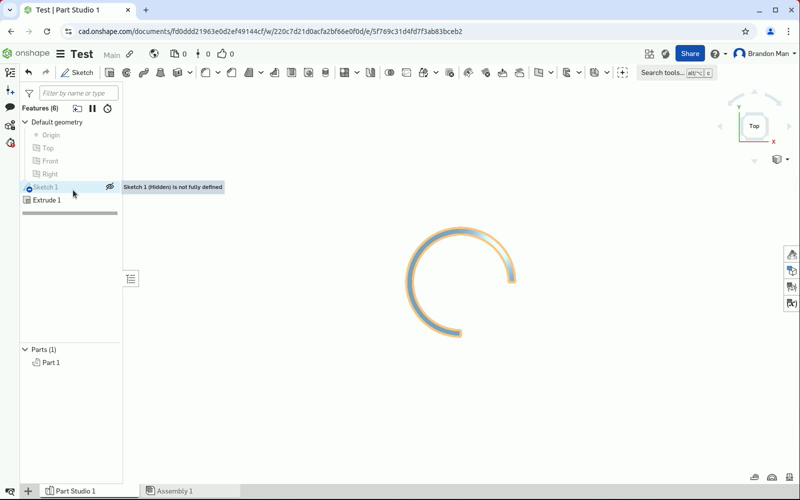
click(73, 189)
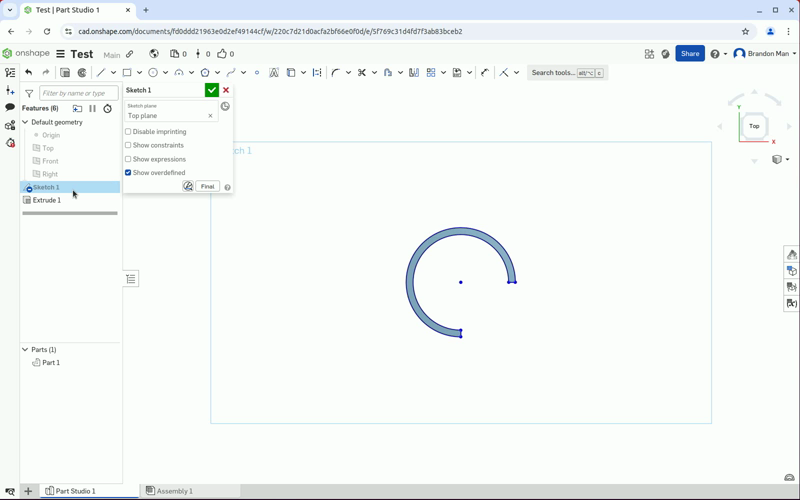
mouse_move(229, 92)
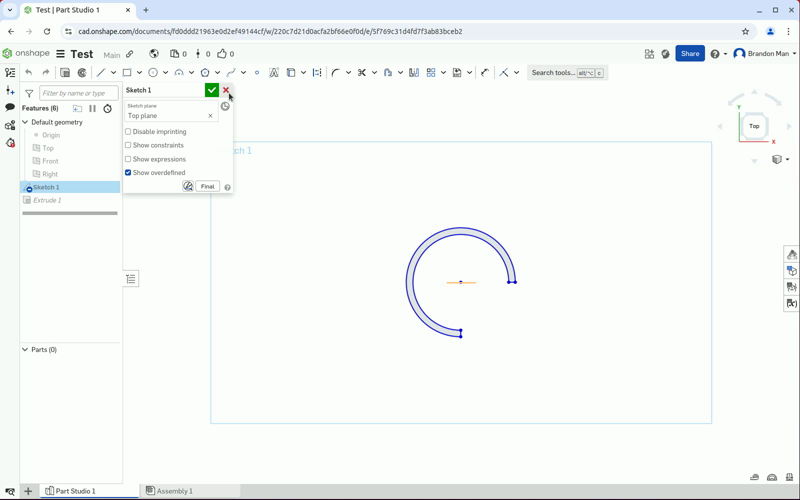
click(229, 92)
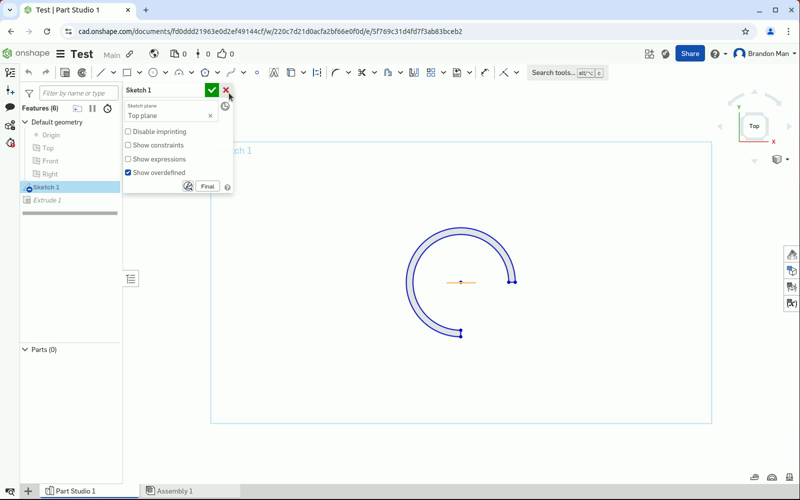
key(shift+s)
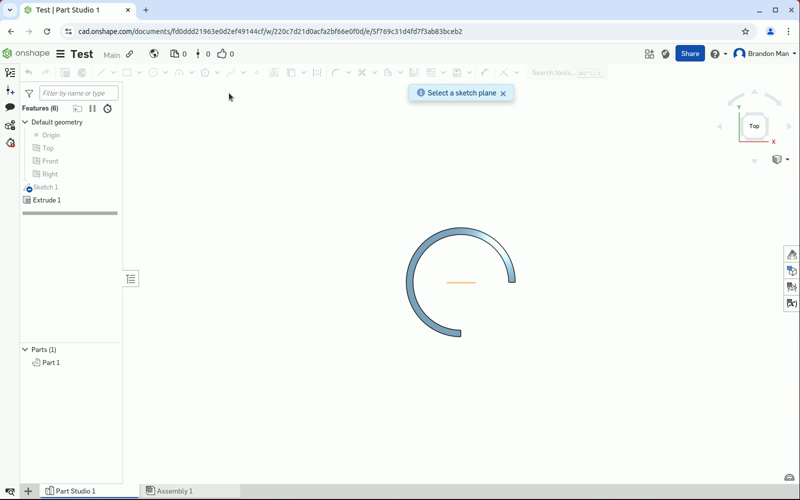
mouse_move(73, 150)
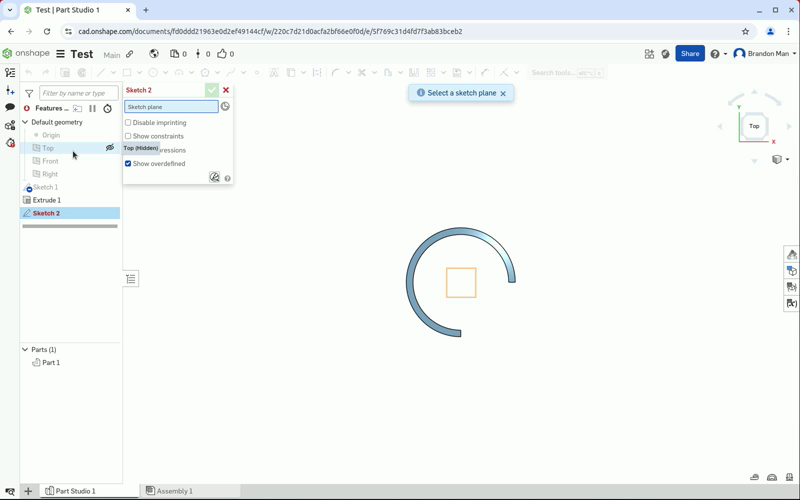
click(73, 150)
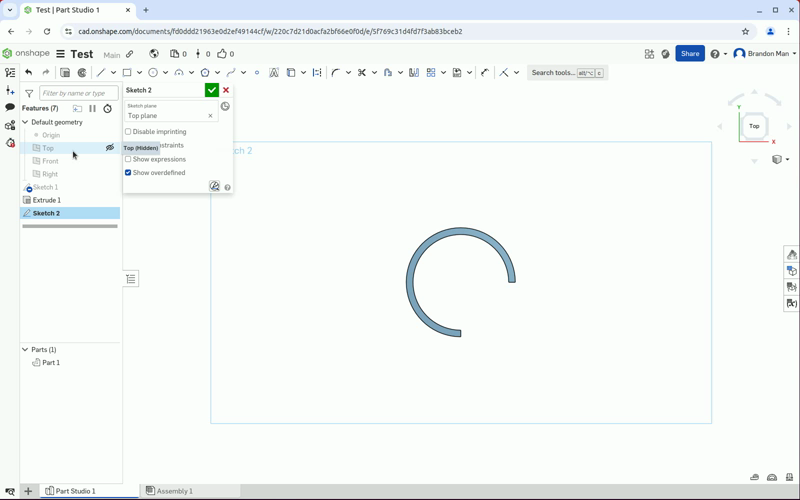
mouse_move(73, 352)
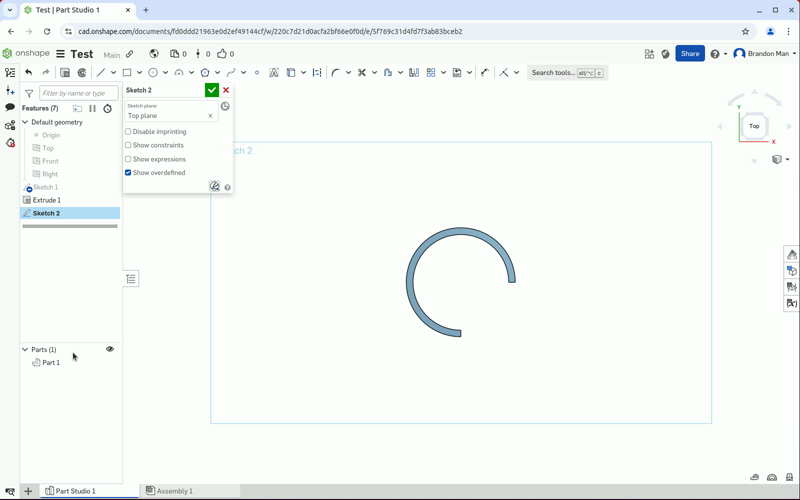
key(y)
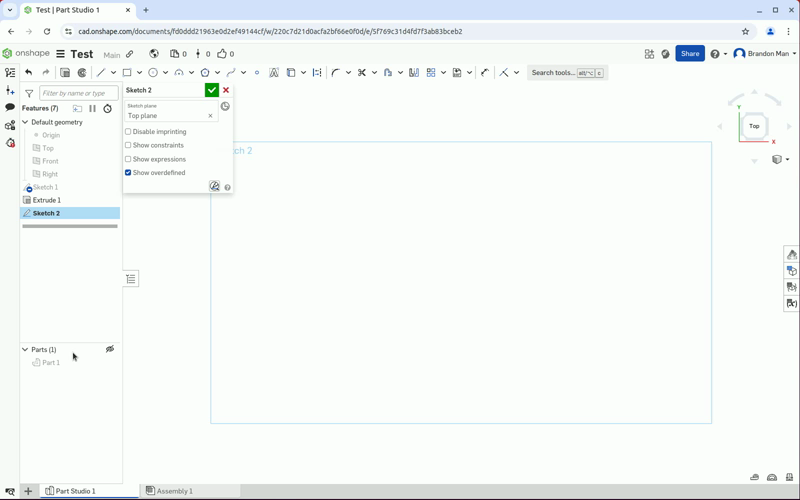
key(l)
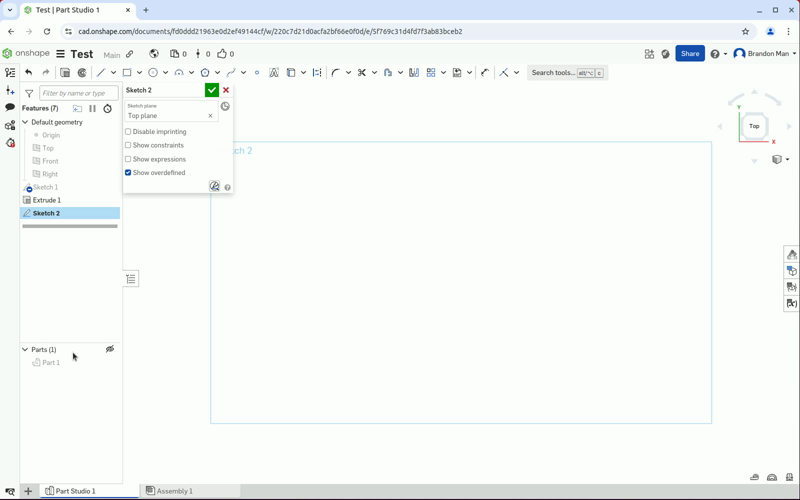
key_down(shift)
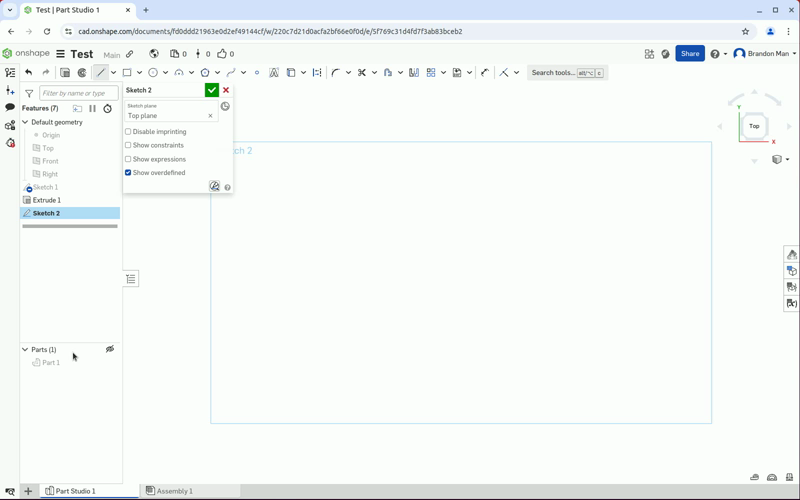
mouse_move(507, 290)
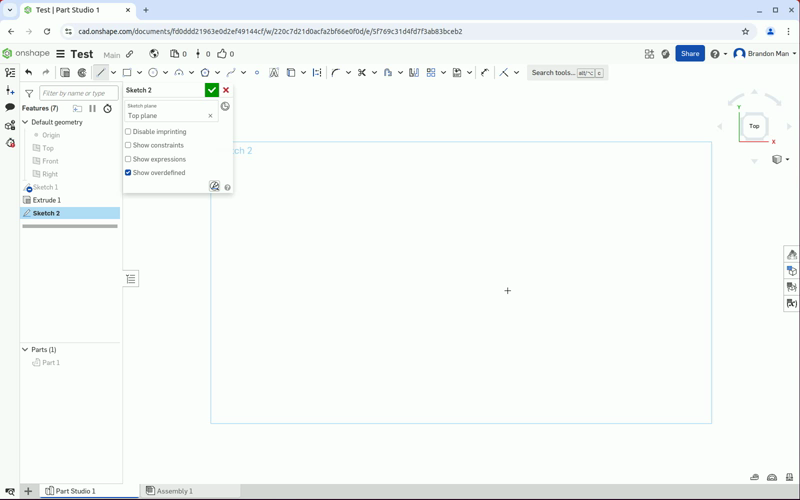
click(507, 290)
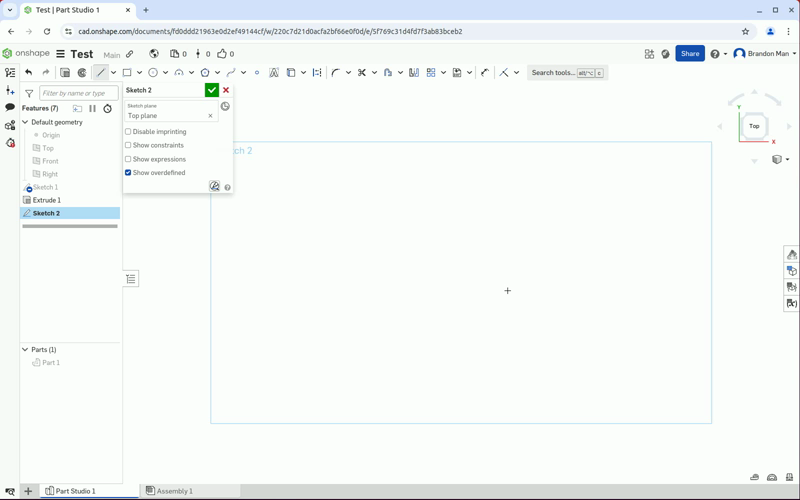
key_up(shift)
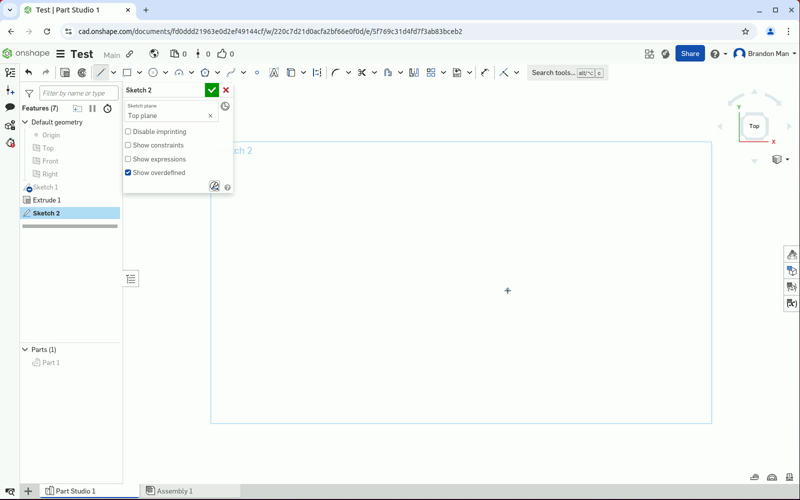
key_down(shift)
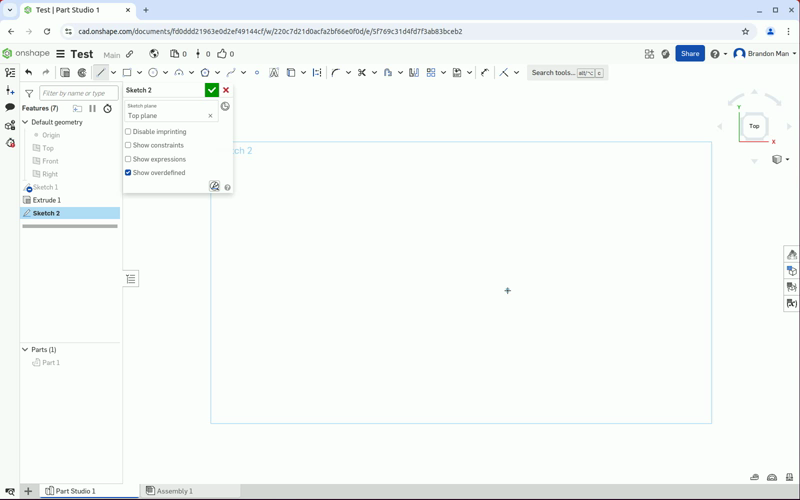
mouse_move(537, 290)
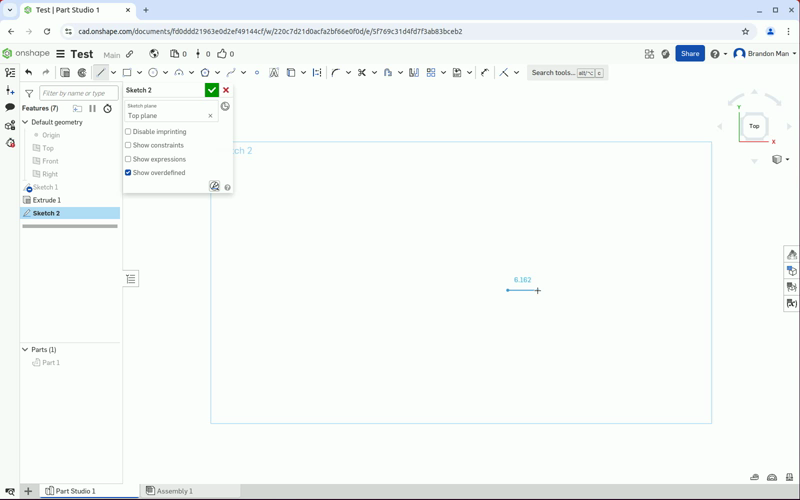
mouse_move(515, 290)
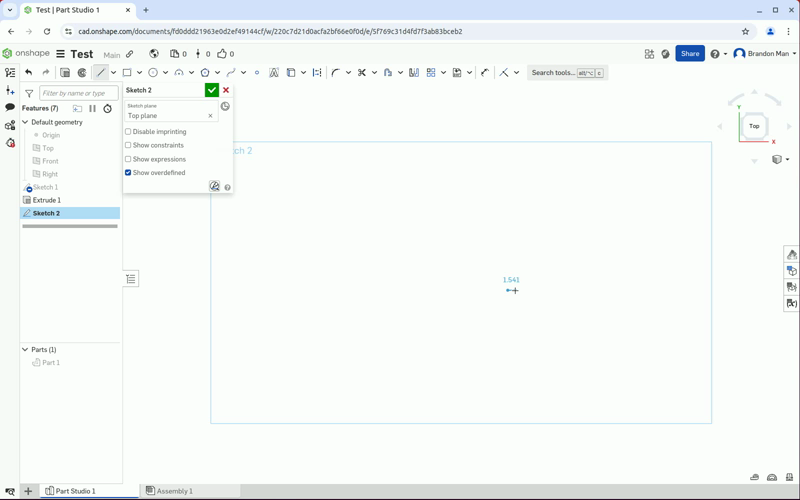
click(515, 290)
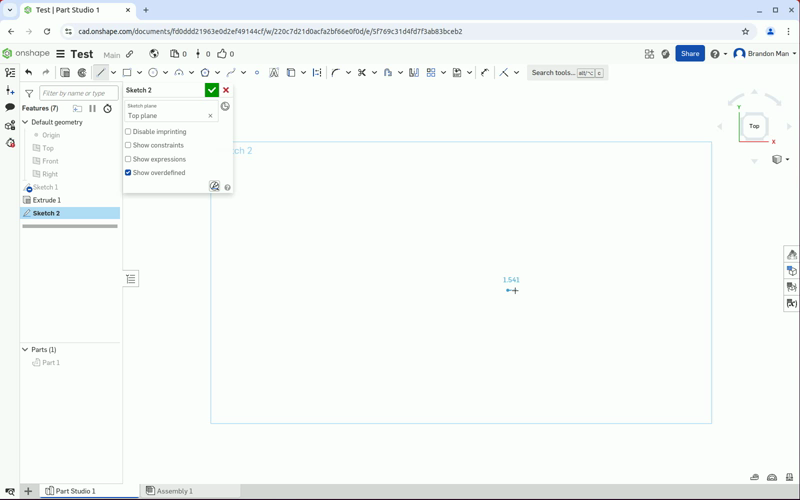
key_up(shift)
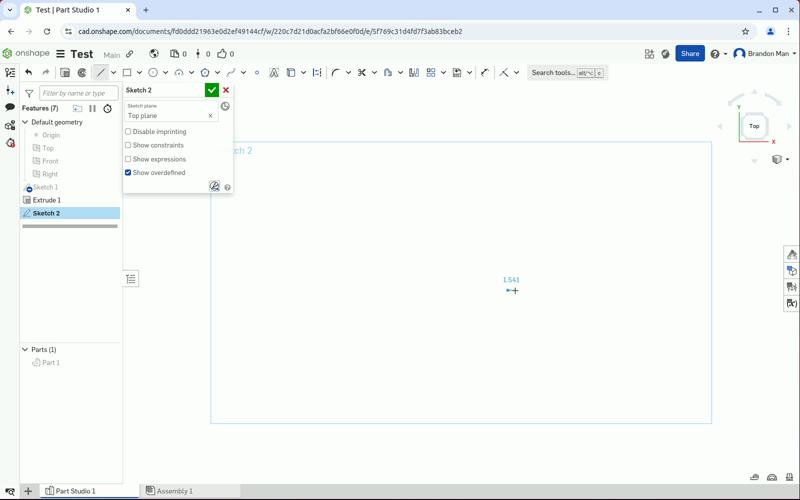
key(esc)
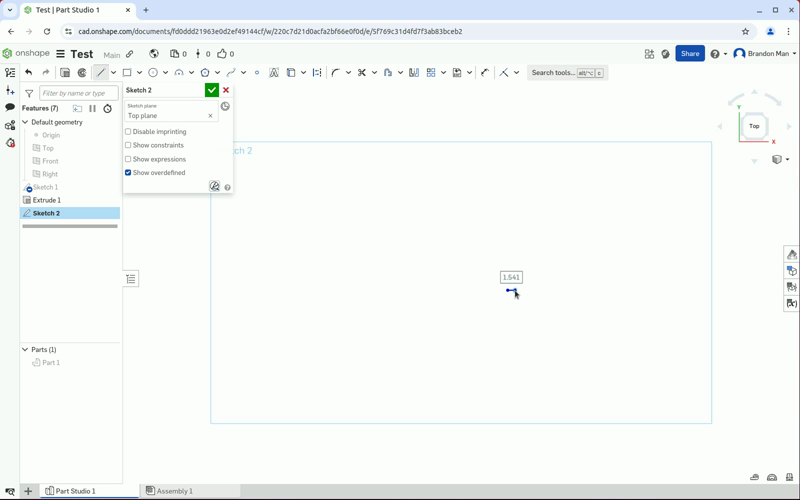
key(a)
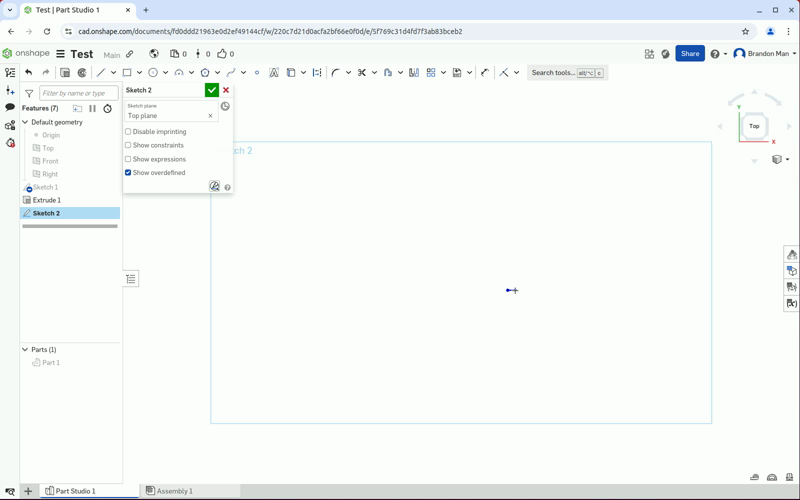
mouse_move(515, 290)
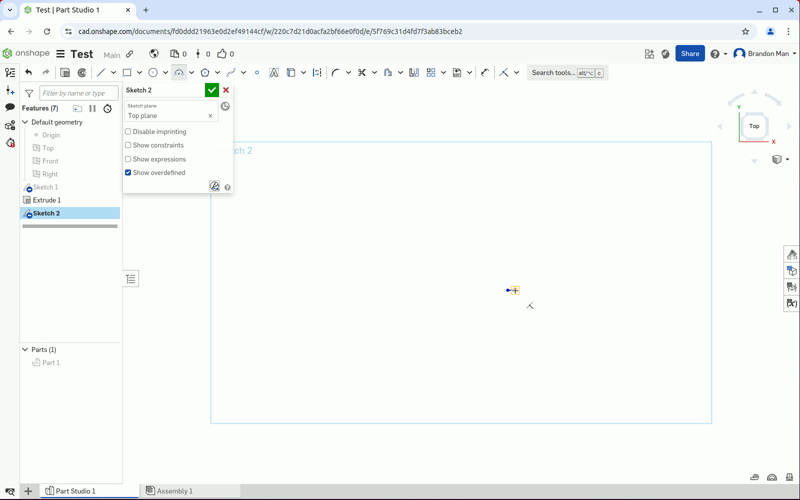
click(515, 290)
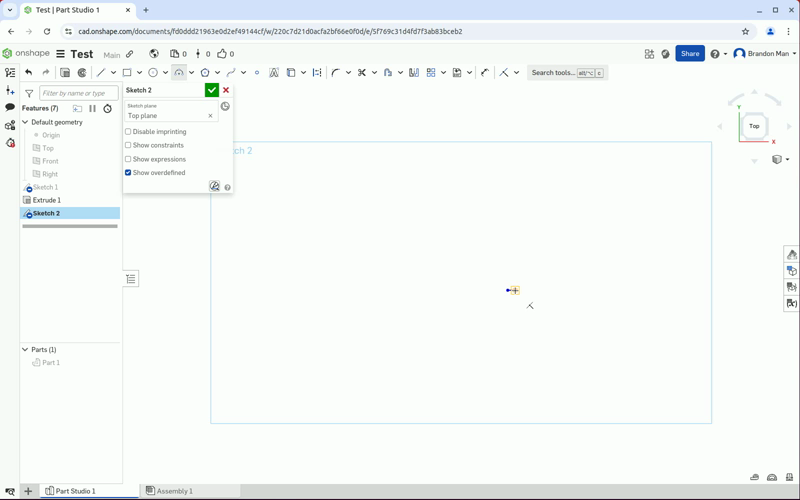
key_down(shift)
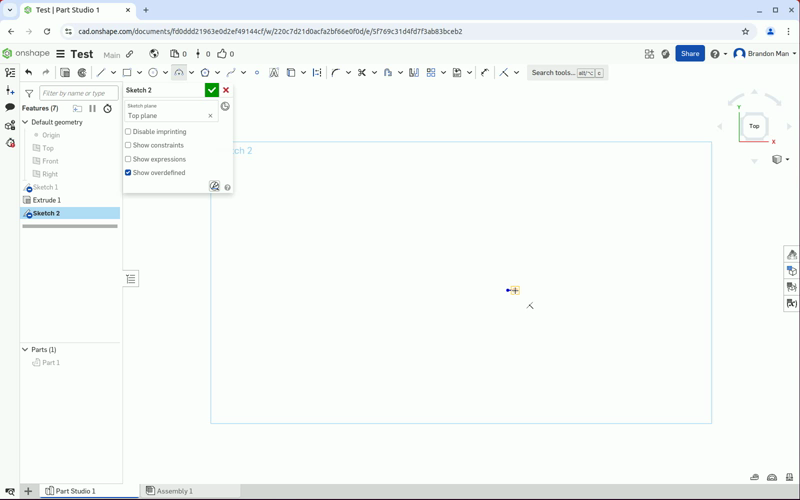
mouse_move(515, 282)
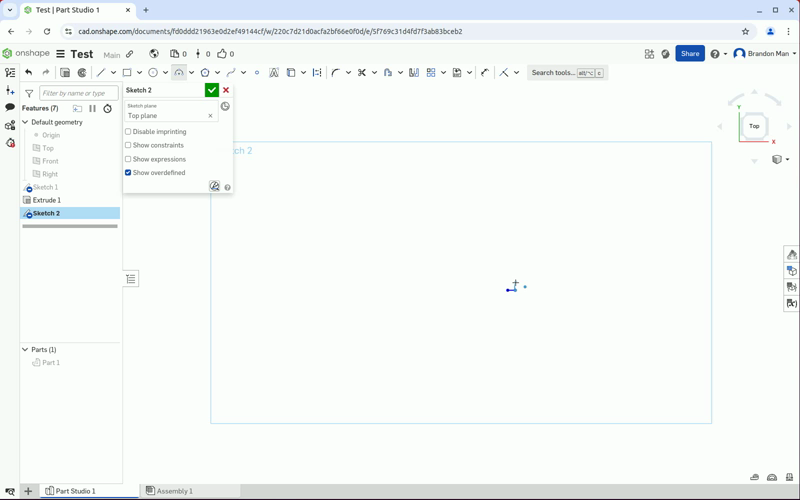
click(515, 282)
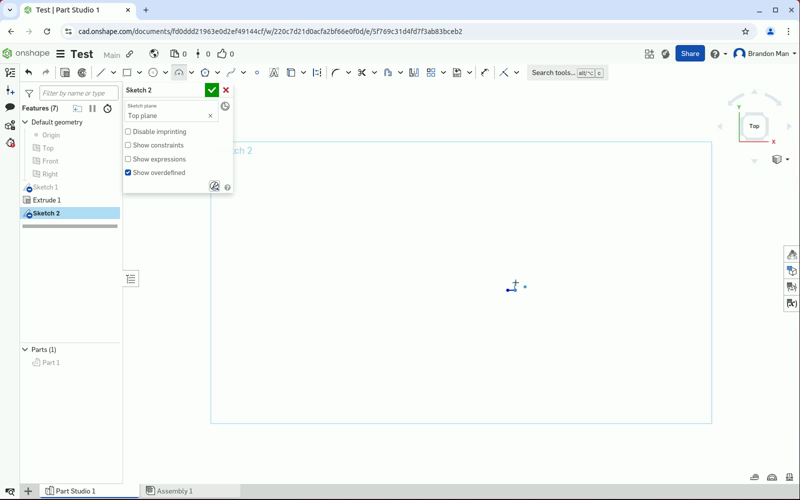
mouse_move(516, 286)
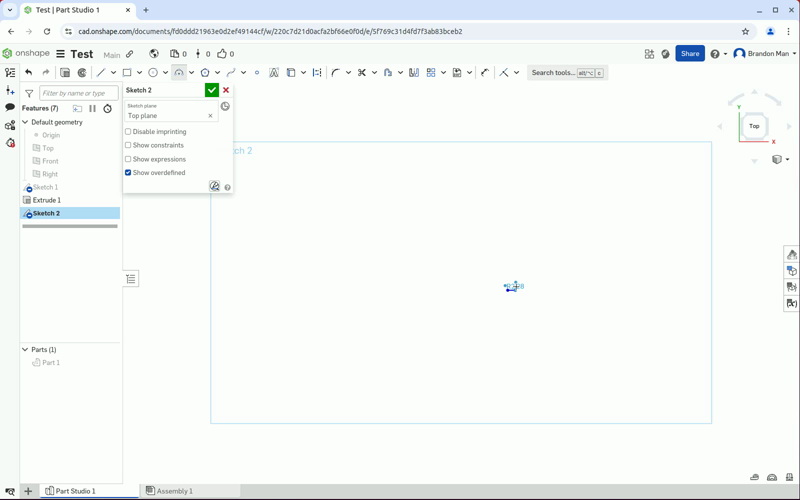
scroll(6)
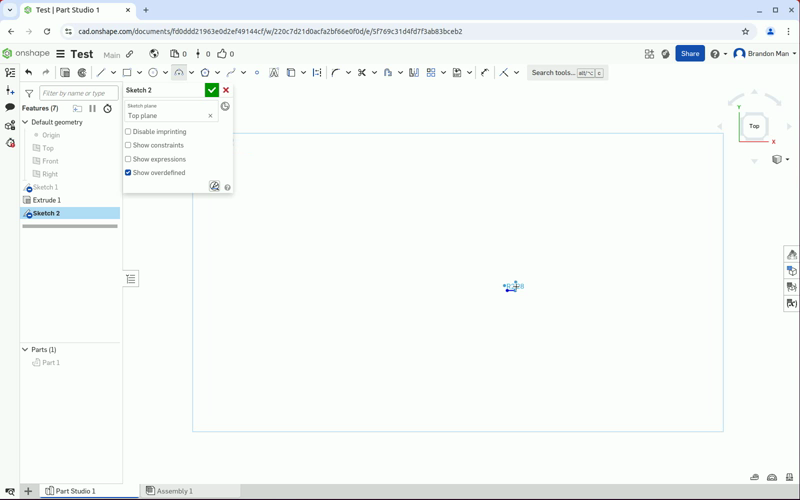
scroll(6)
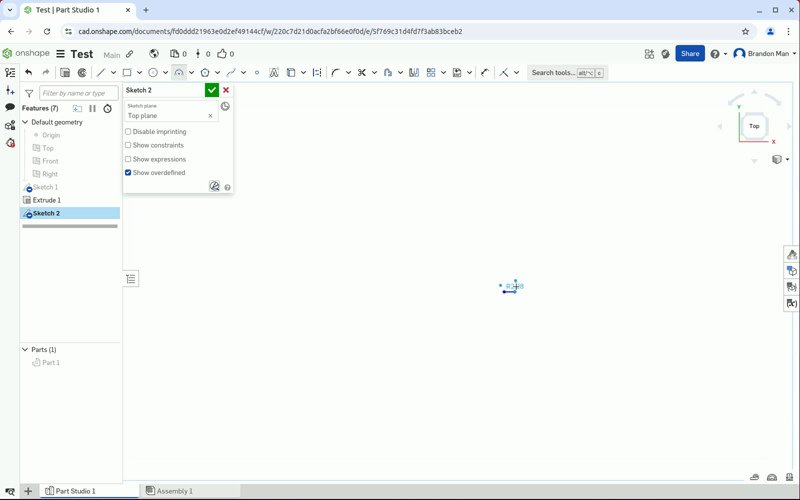
scroll(6)
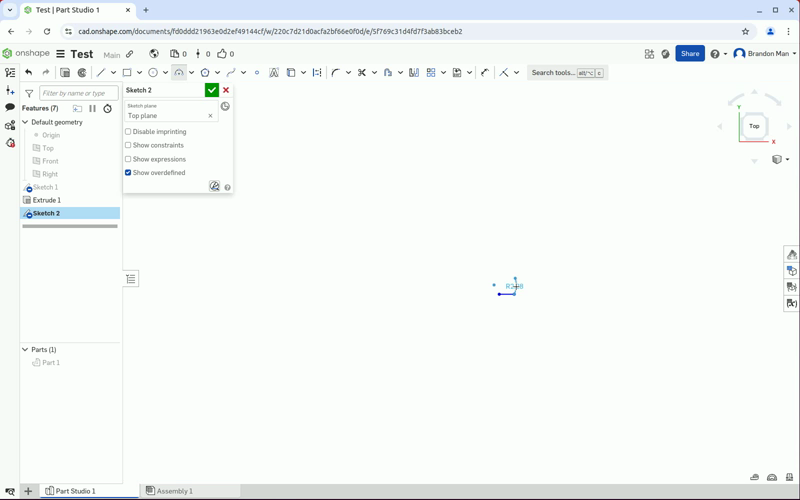
scroll(6)
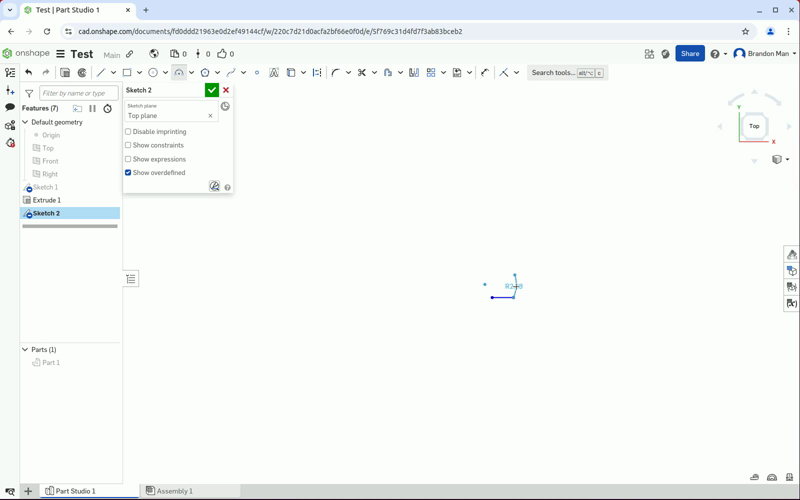
scroll(6)
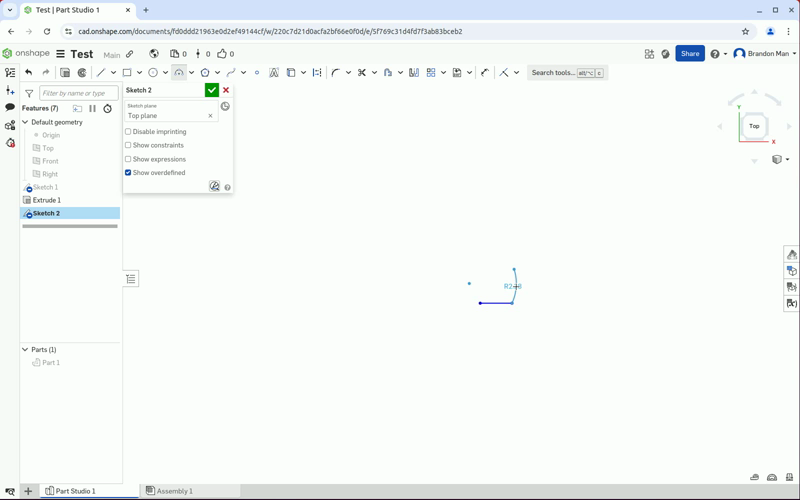
scroll(6)
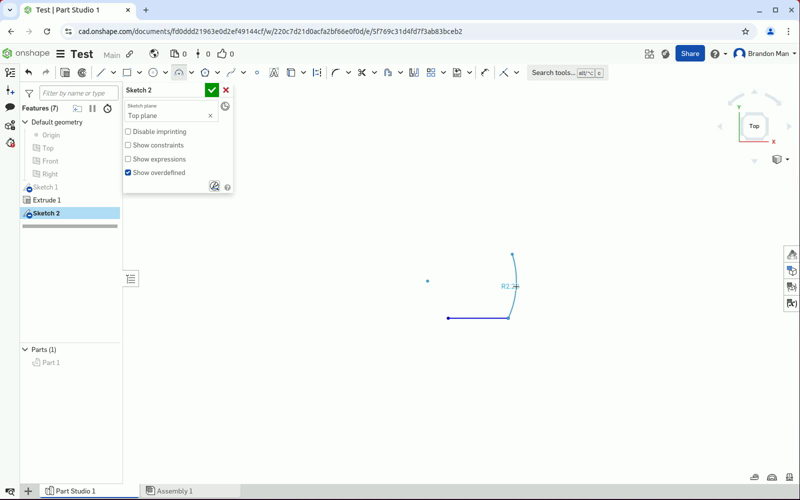
scroll(6)
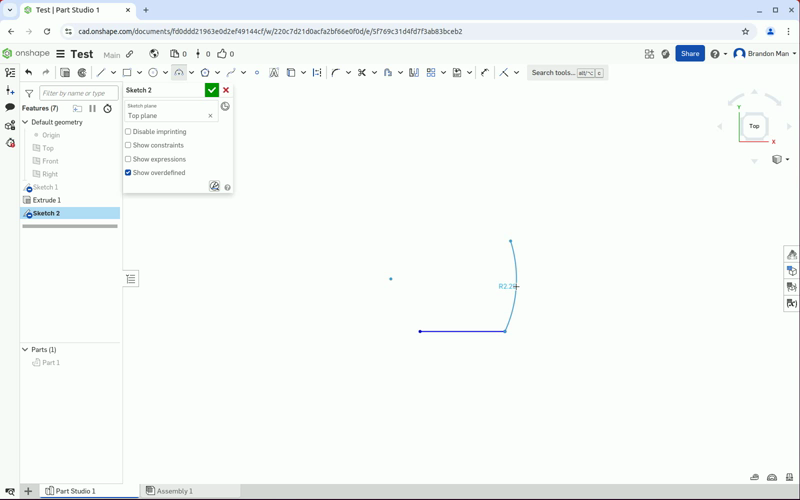
click(516, 286)
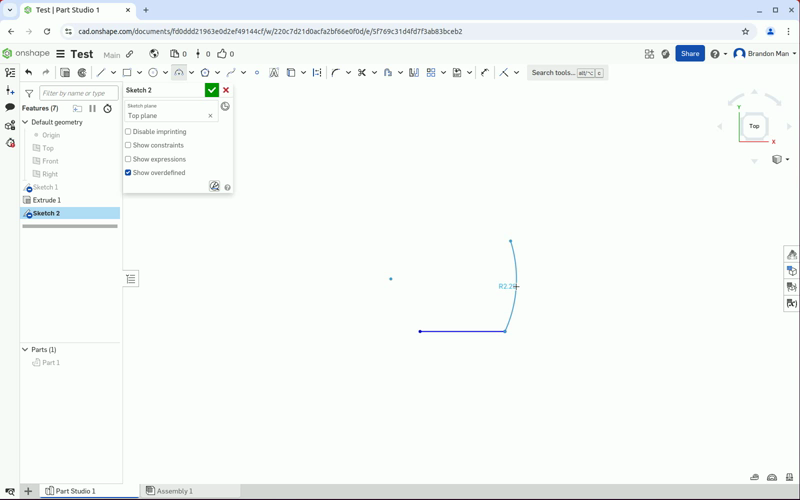
scroll(-6)
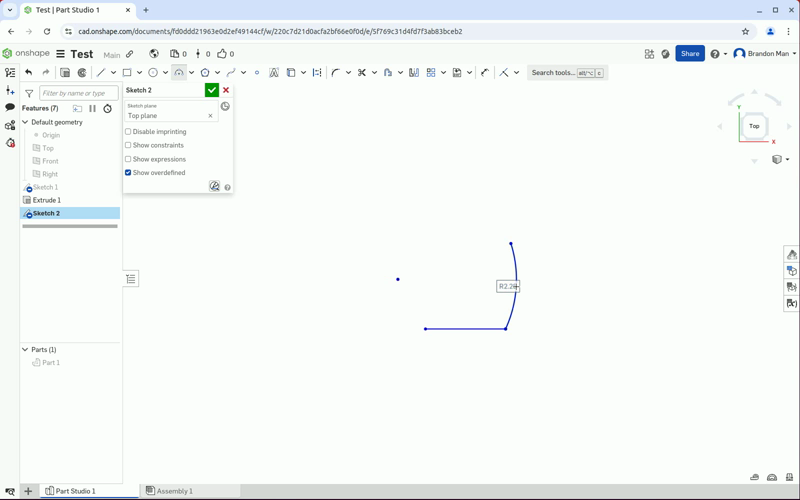
scroll(-6)
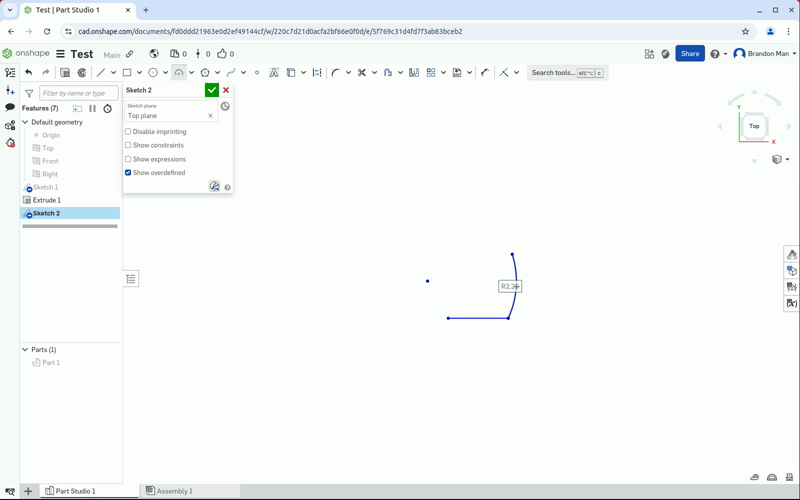
scroll(-6)
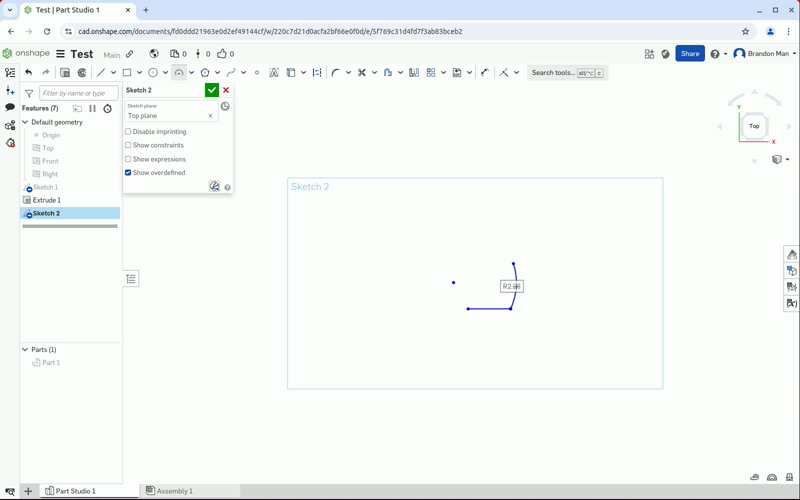
scroll(-6)
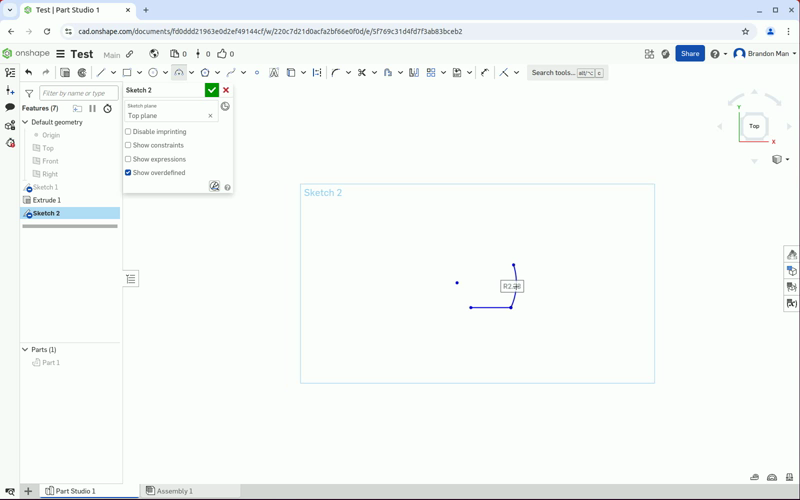
scroll(-6)
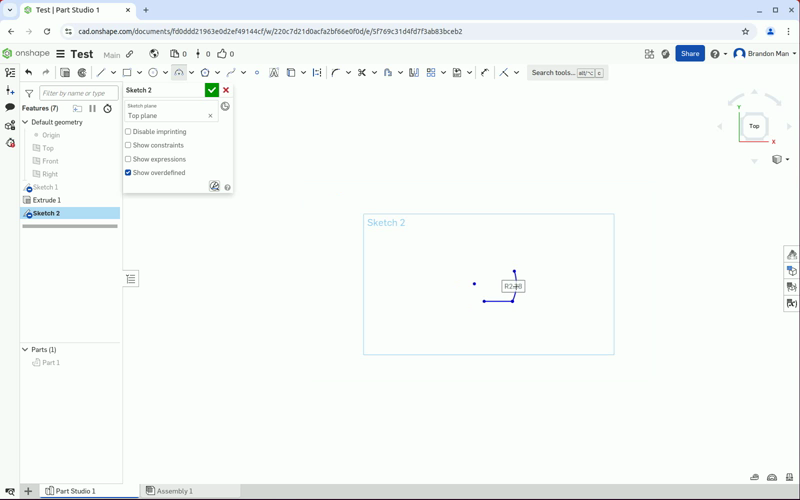
scroll(-6)
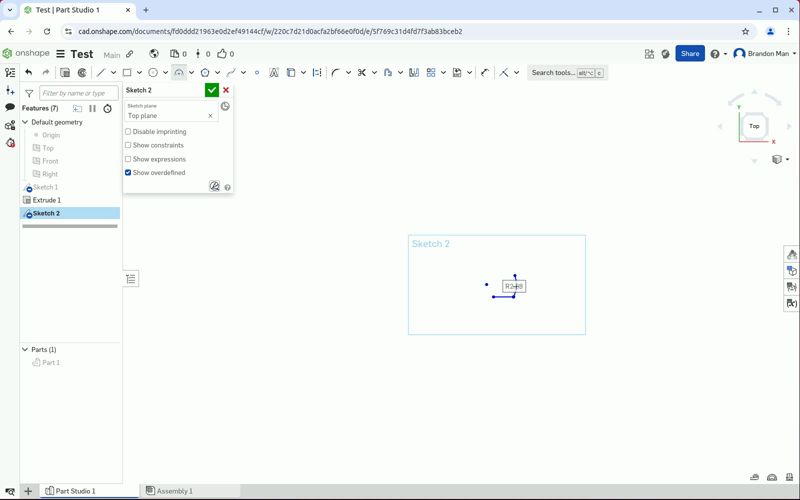
scroll(-6)
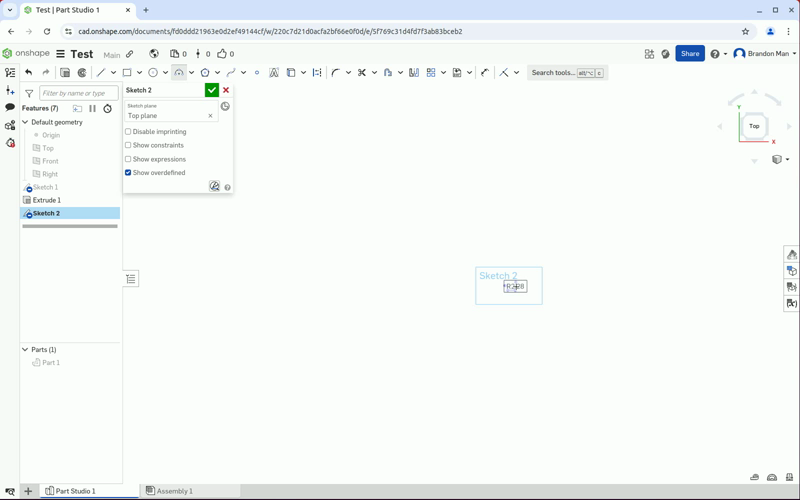
key_up(shift)
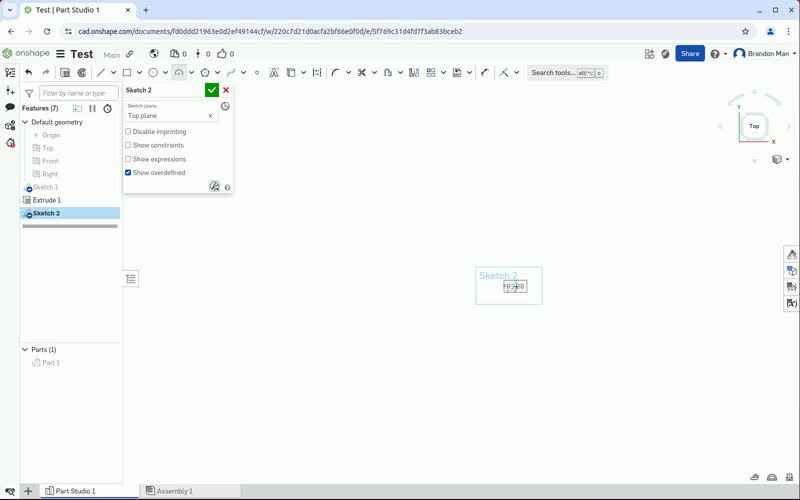
key(esc)
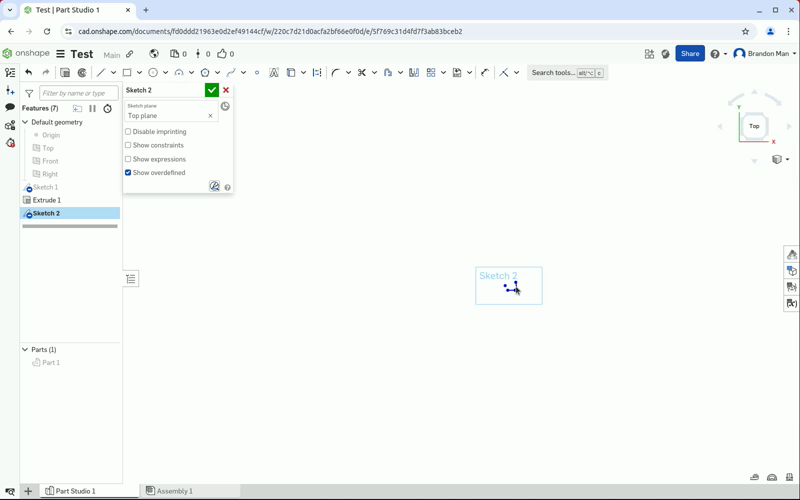
key(l)
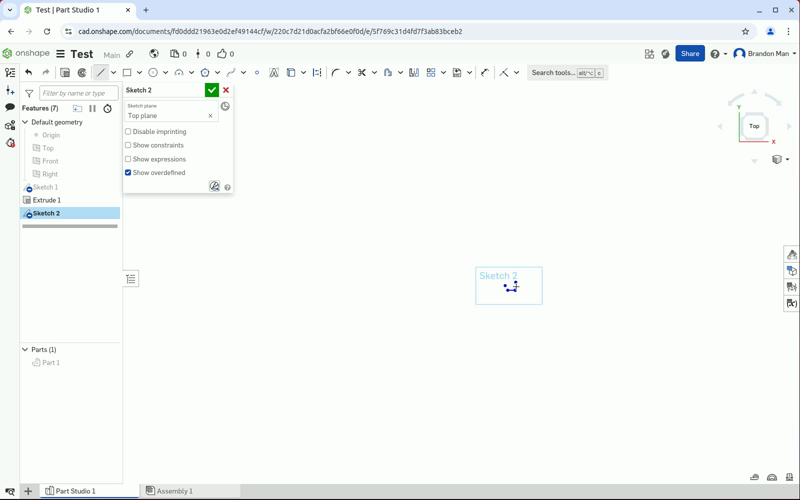
mouse_move(515, 282)
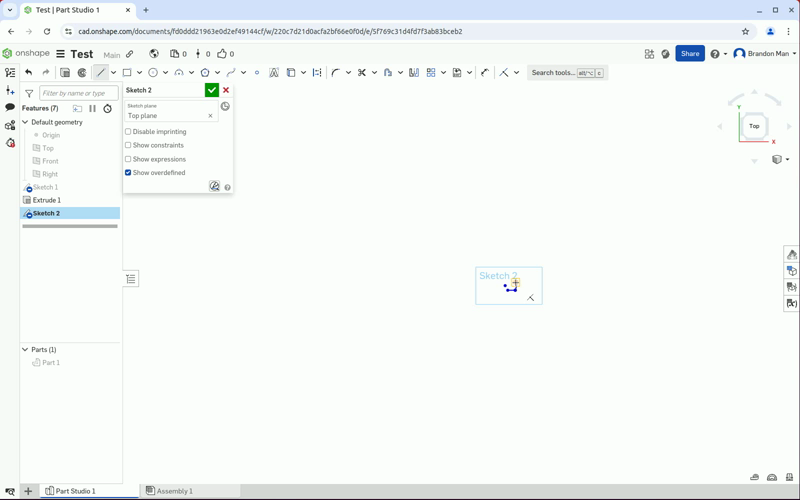
scroll(6)
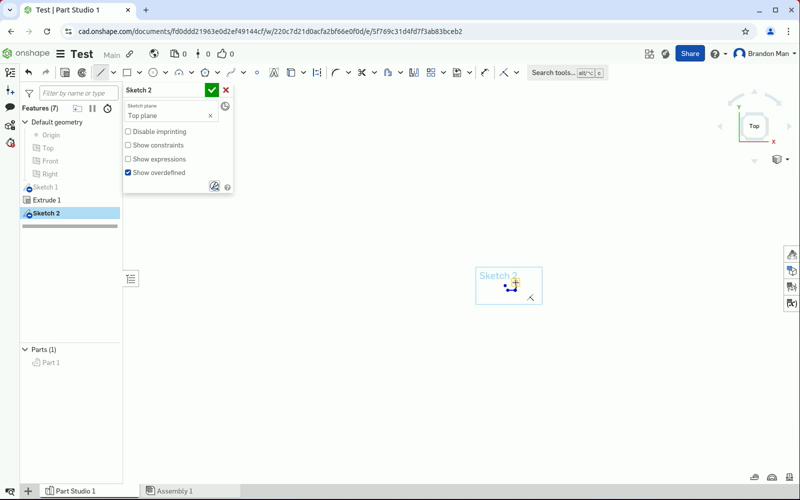
scroll(6)
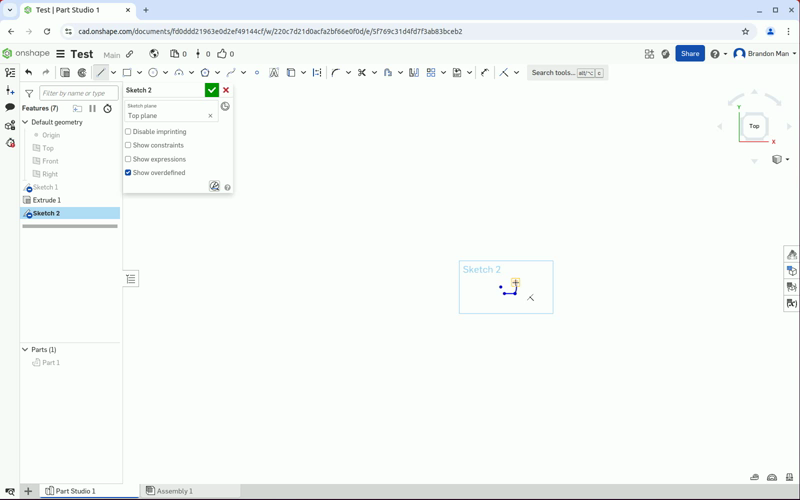
scroll(6)
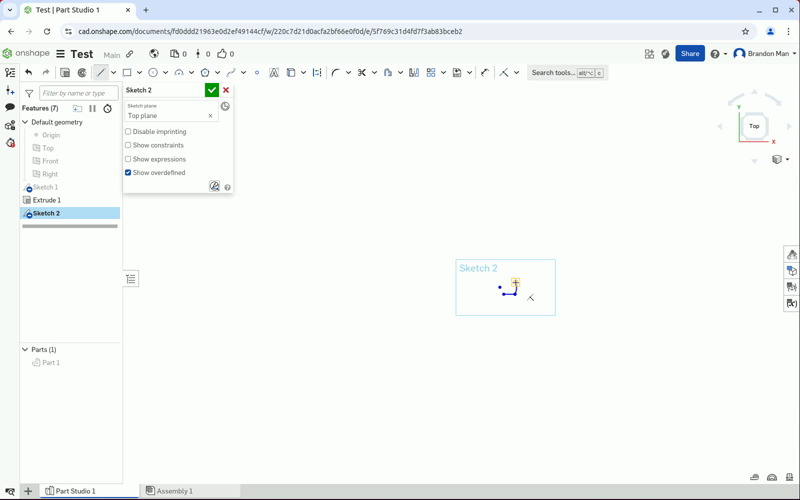
scroll(6)
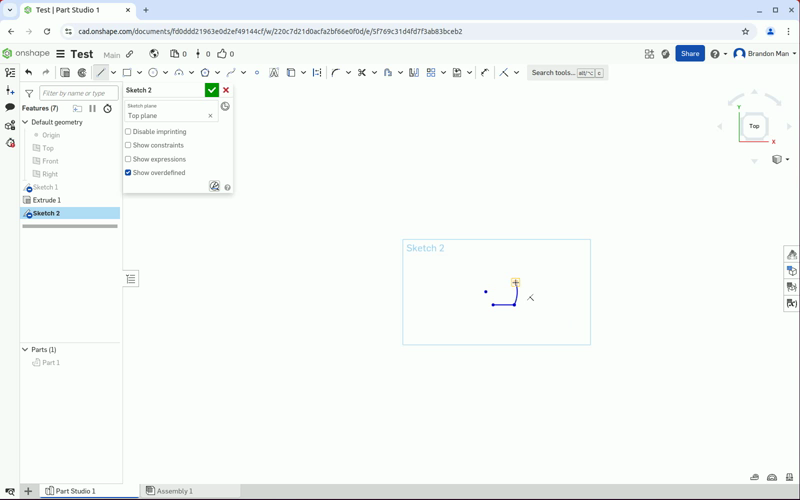
scroll(6)
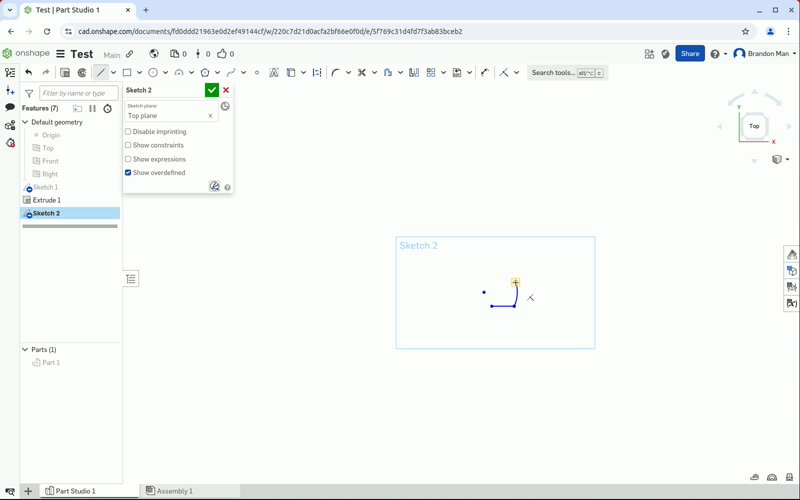
scroll(6)
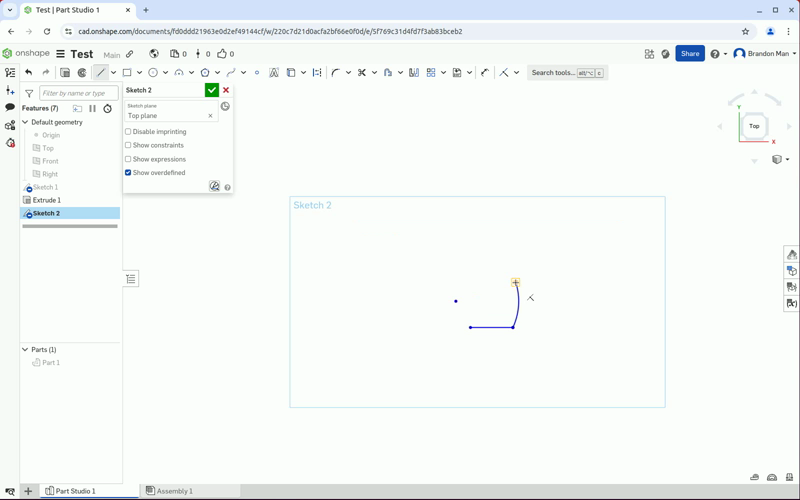
scroll(6)
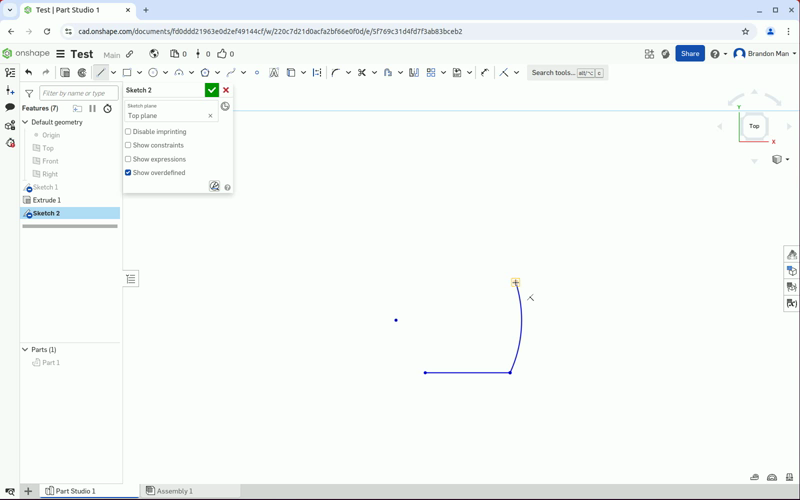
click(515, 282)
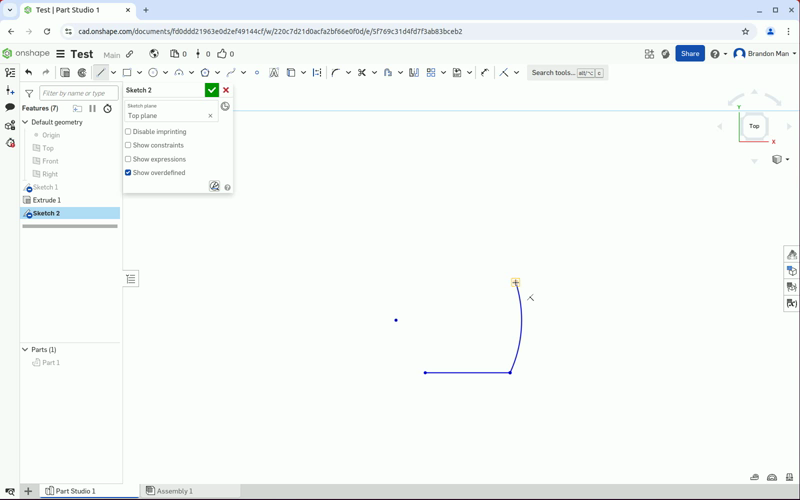
scroll(-6)
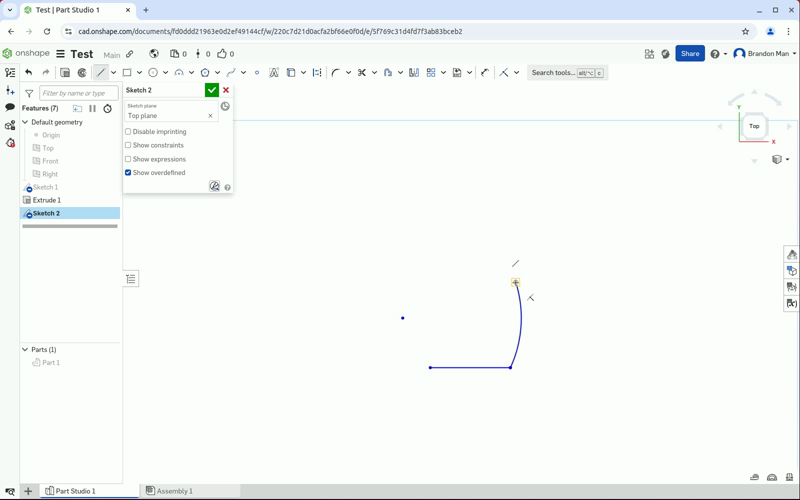
scroll(-6)
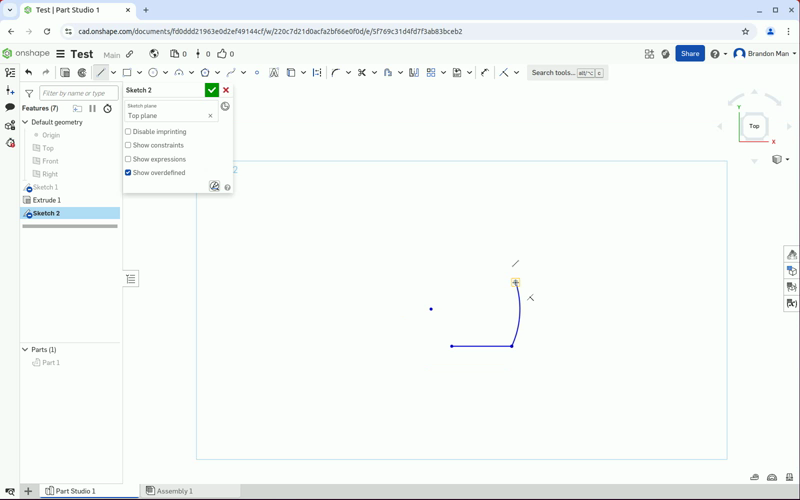
scroll(-6)
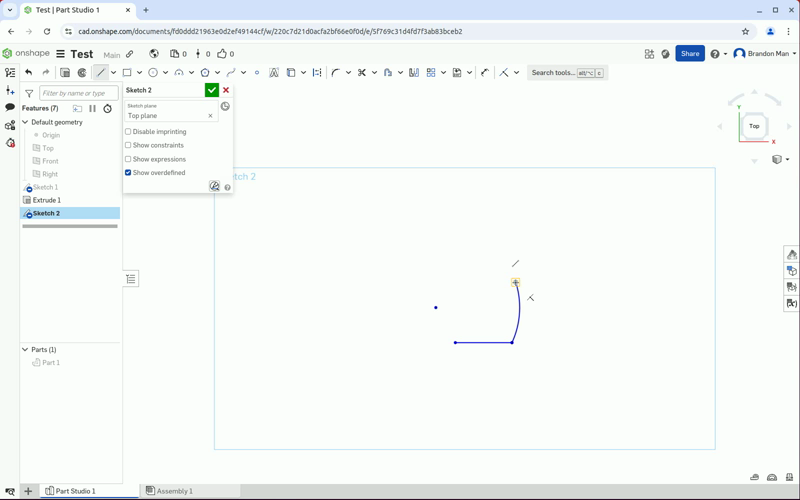
scroll(-6)
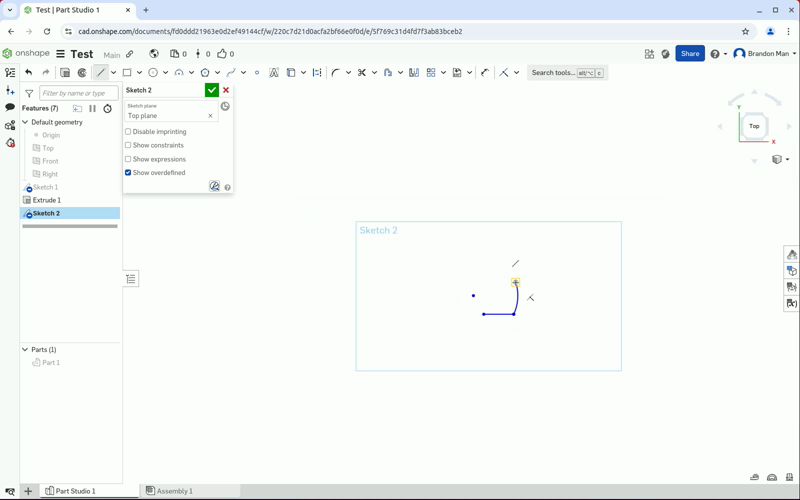
scroll(-6)
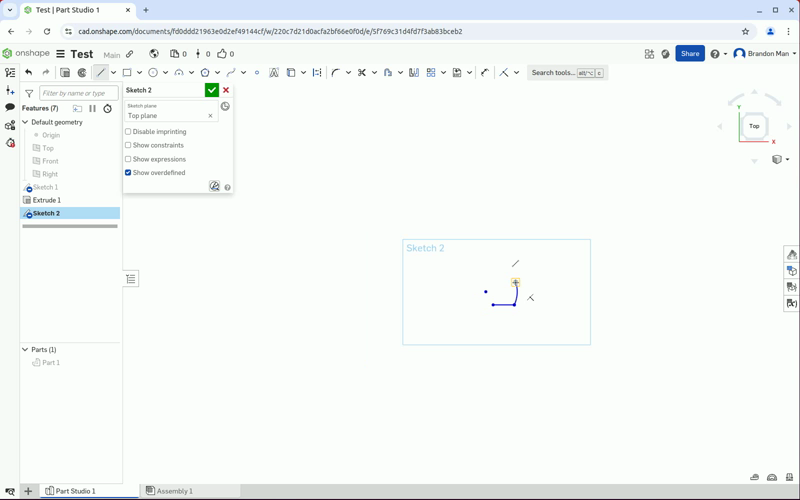
scroll(-6)
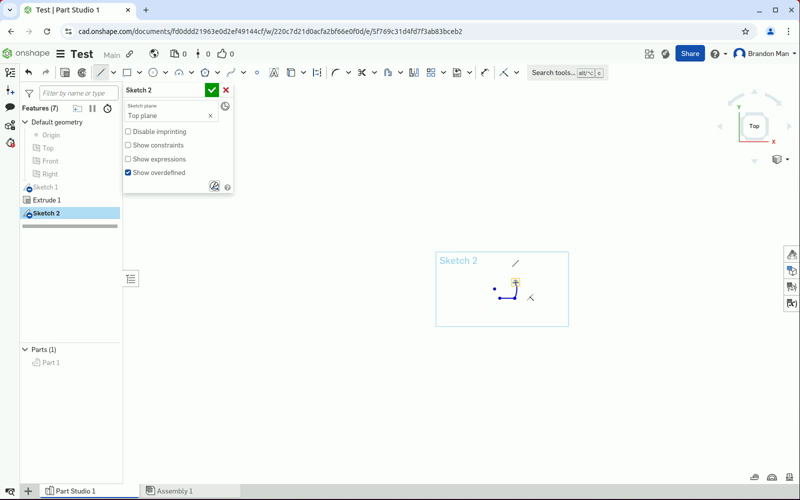
scroll(-6)
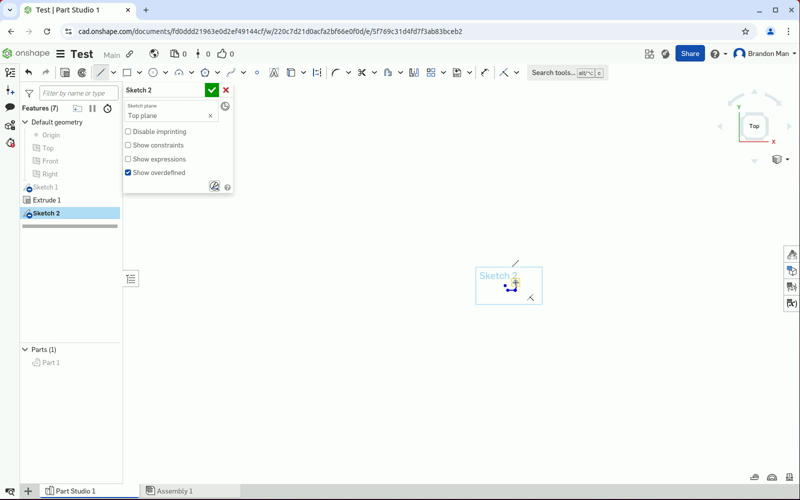
key_down(shift)
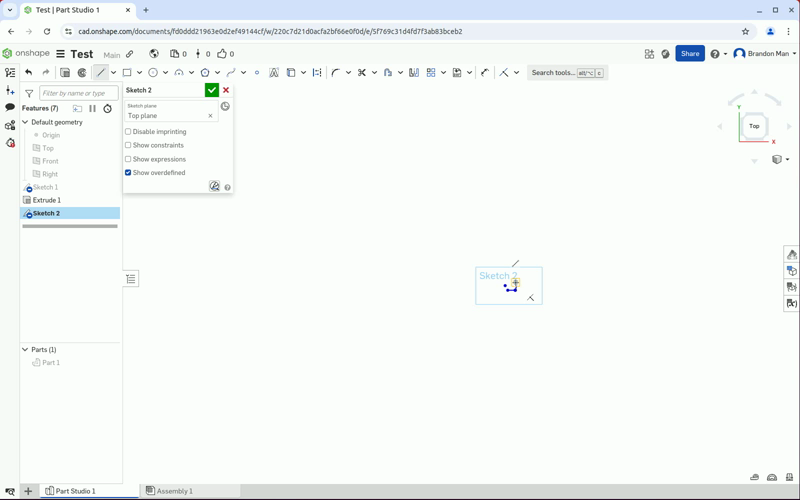
mouse_move(545, 282)
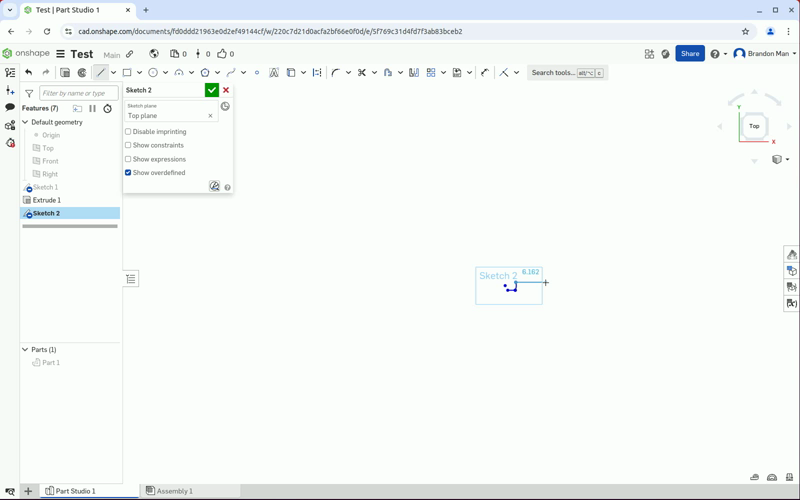
mouse_move(508, 282)
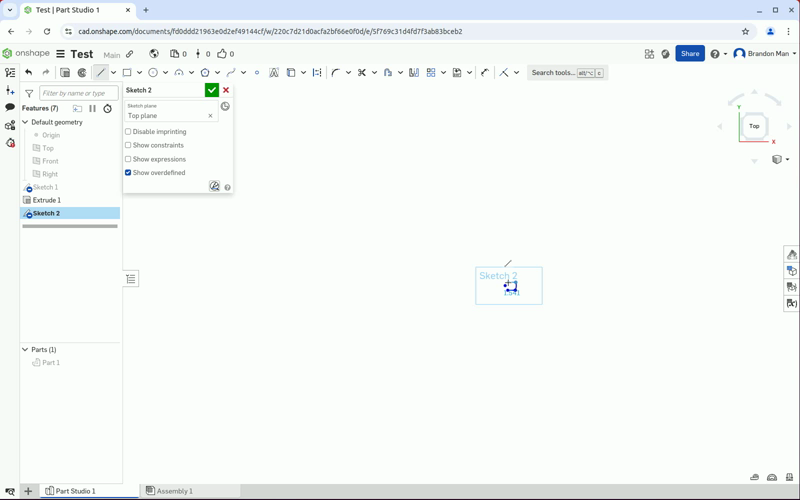
click(508, 282)
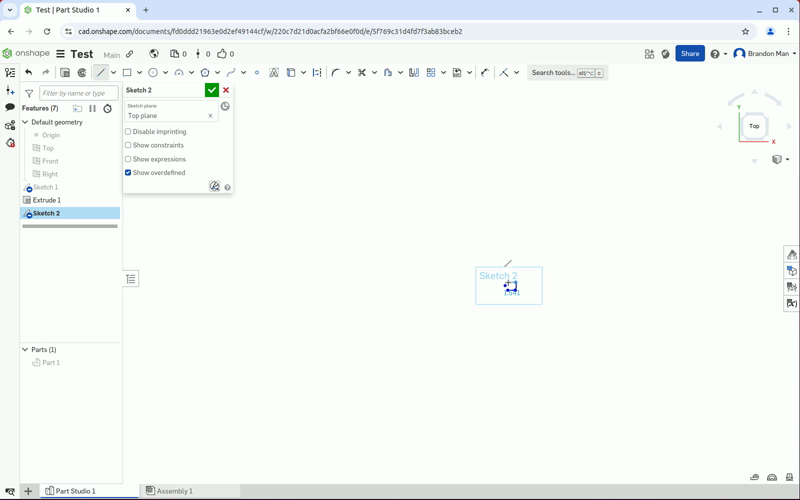
key_up(shift)
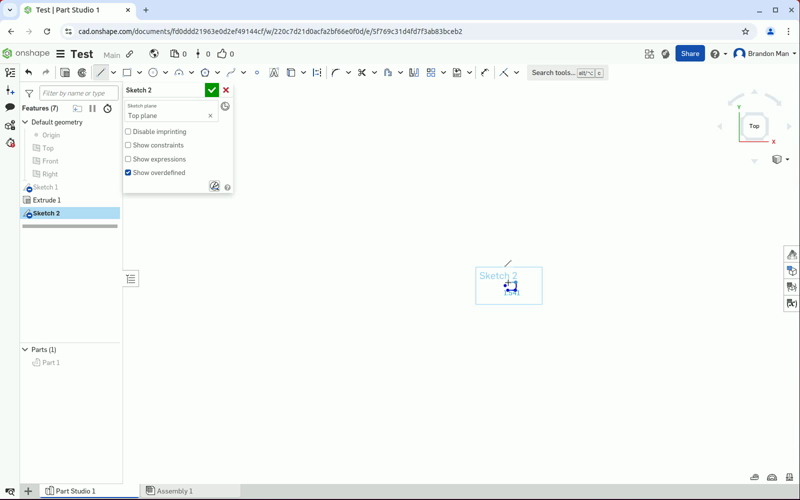
key(esc)
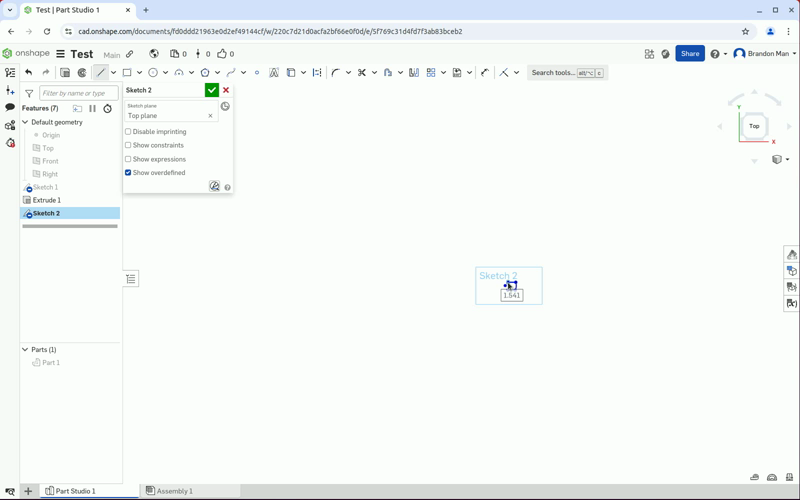
key(a)
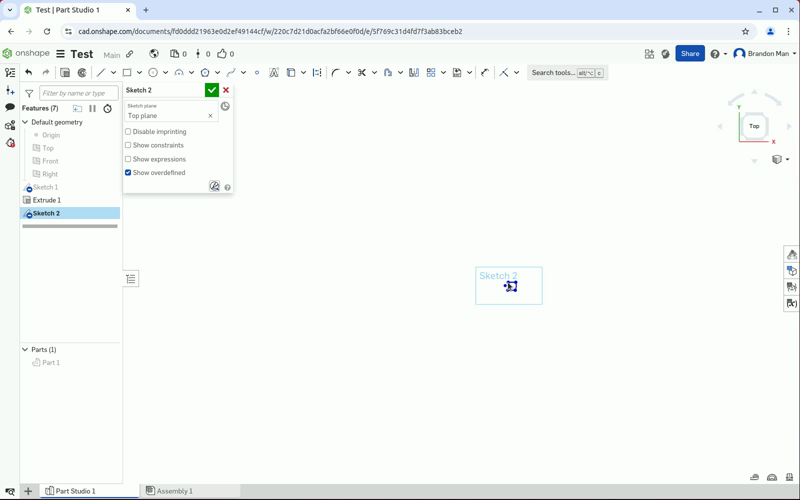
mouse_move(508, 282)
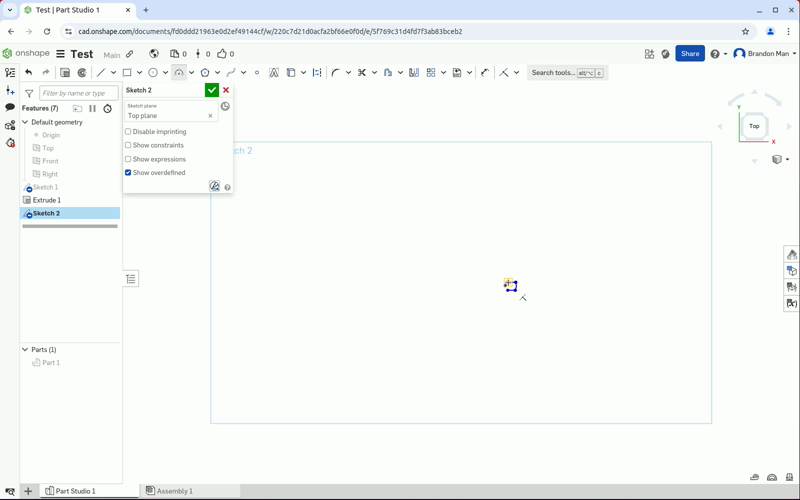
click(508, 282)
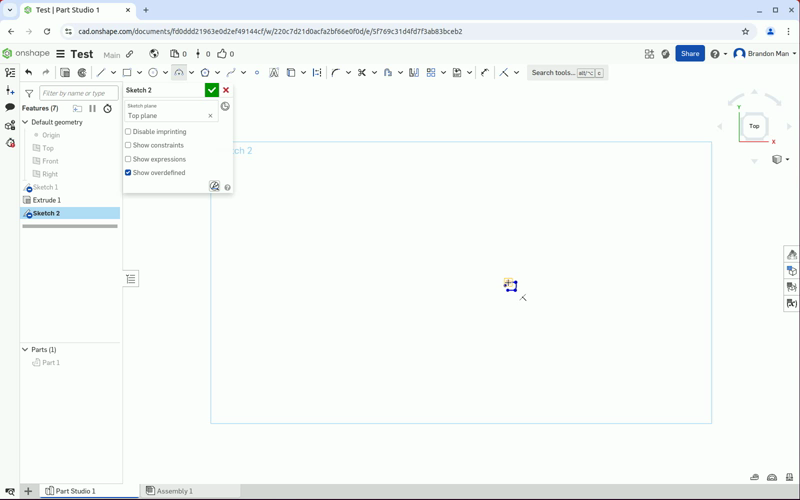
mouse_move(507, 290)
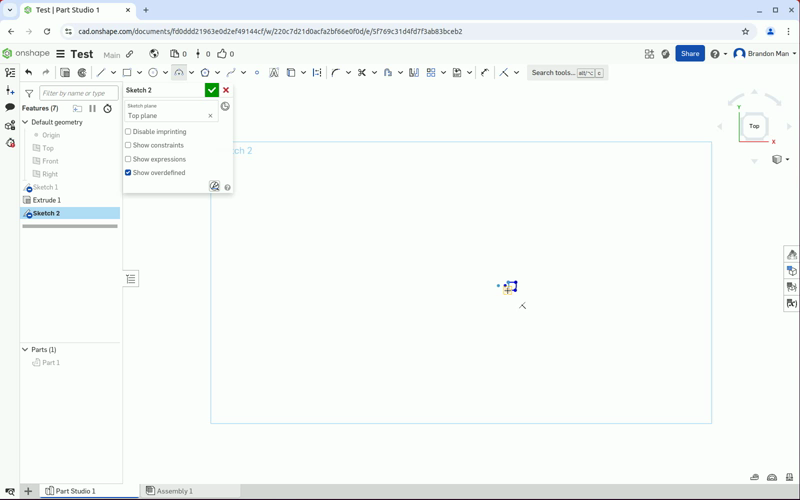
click(507, 290)
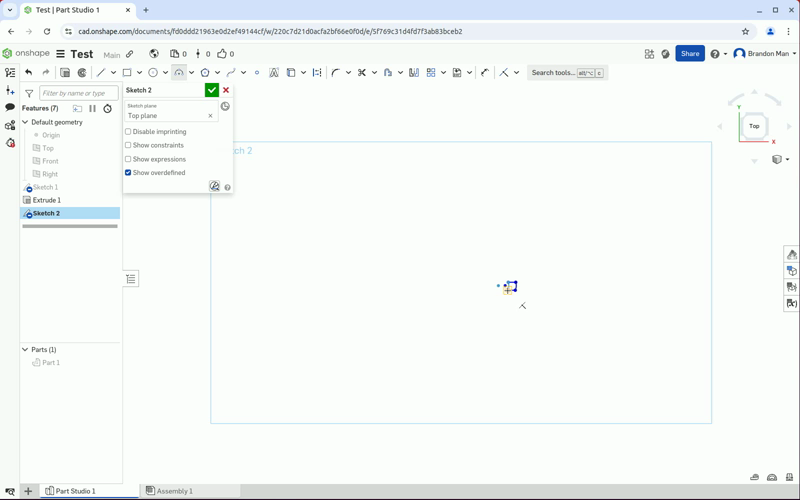
key_down(shift)
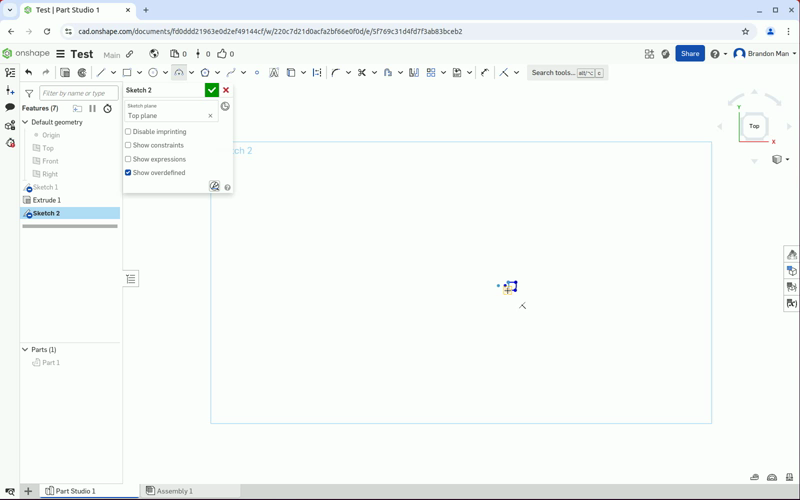
mouse_move(508, 286)
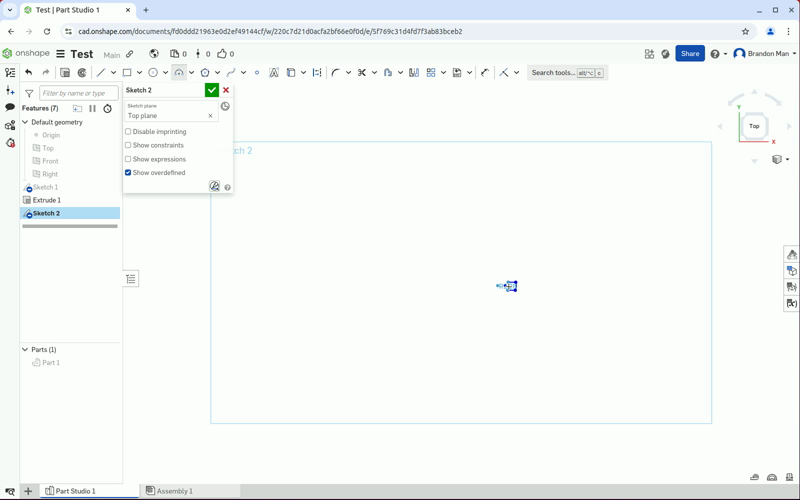
scroll(6)
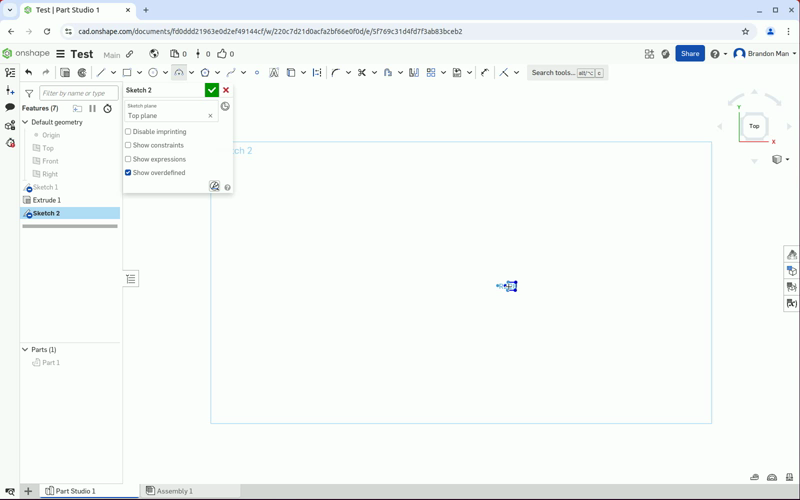
scroll(6)
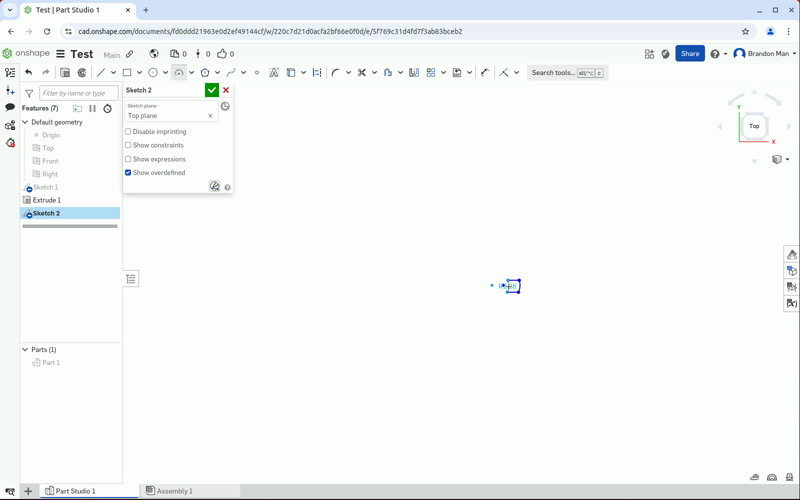
scroll(6)
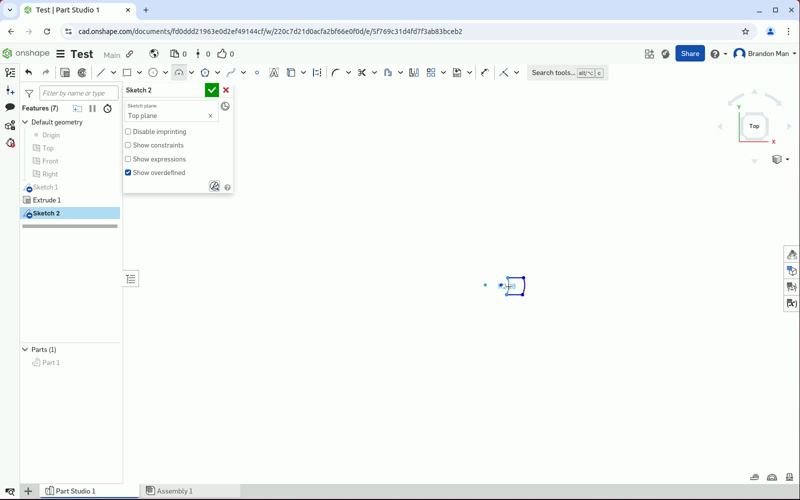
scroll(6)
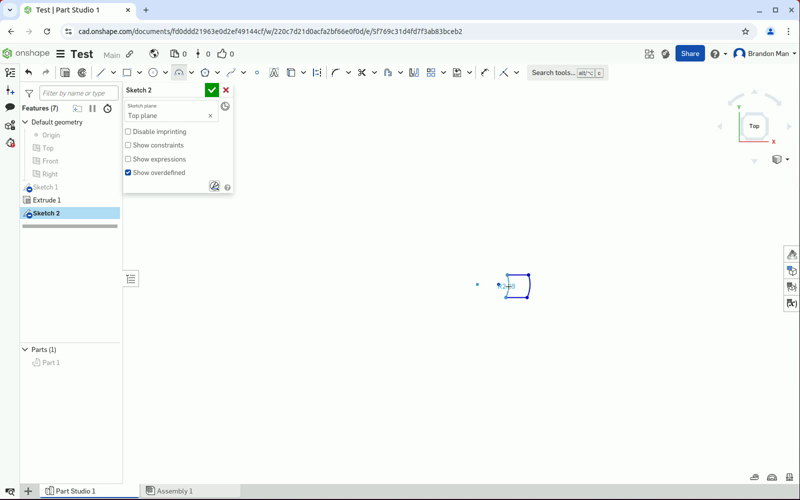
scroll(6)
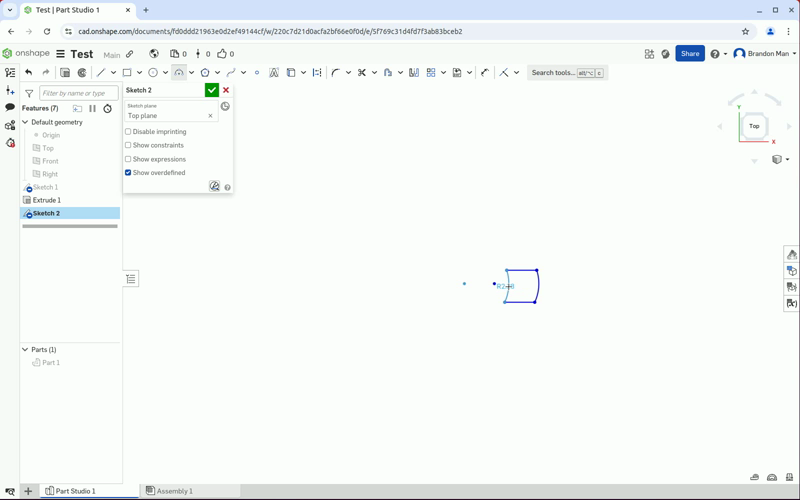
scroll(6)
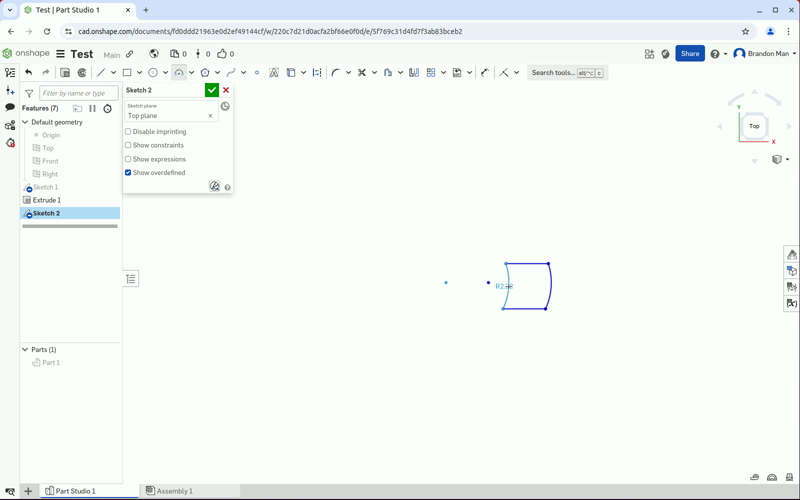
scroll(6)
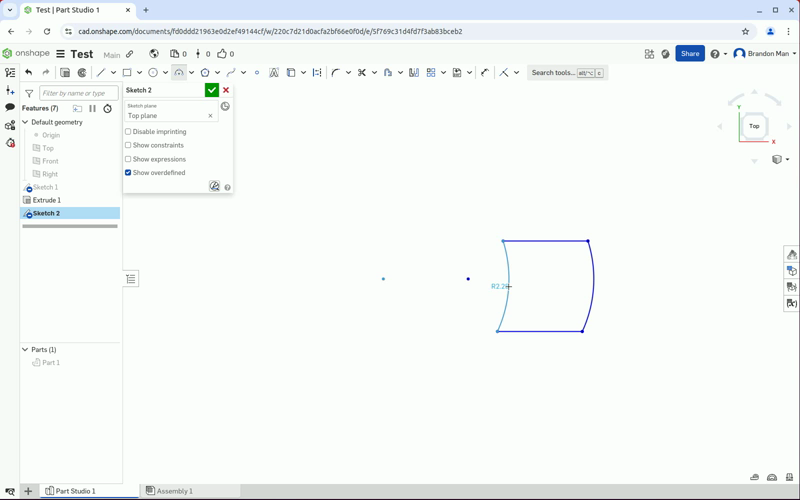
click(508, 286)
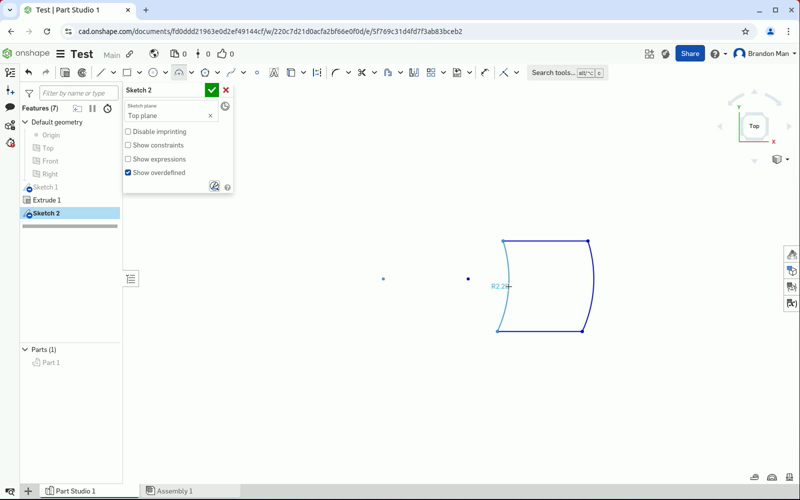
scroll(-6)
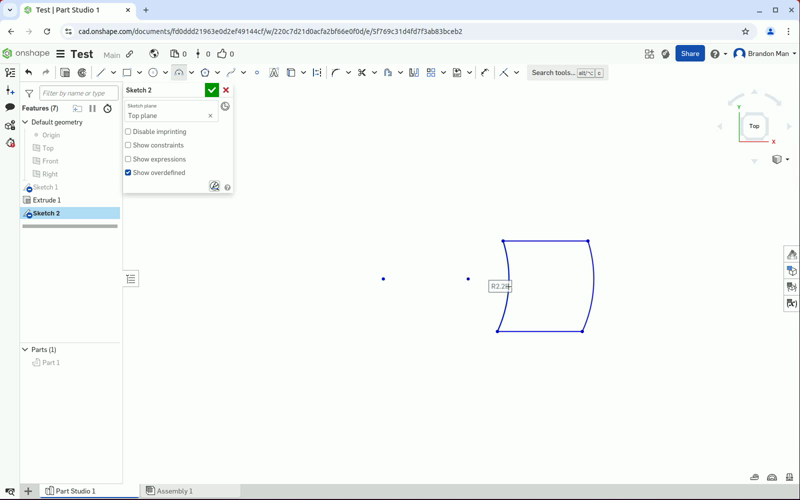
scroll(-6)
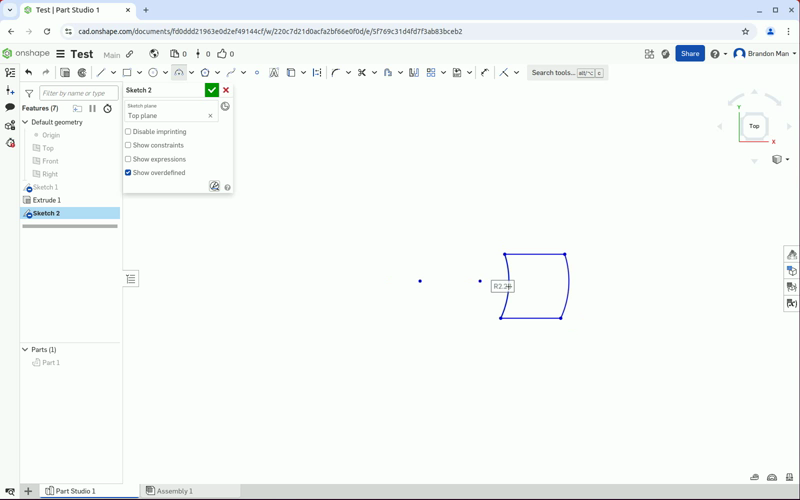
scroll(-6)
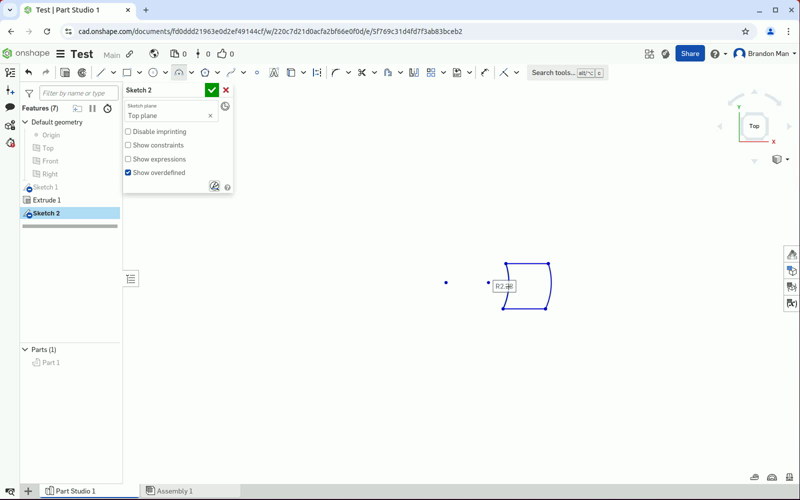
scroll(-6)
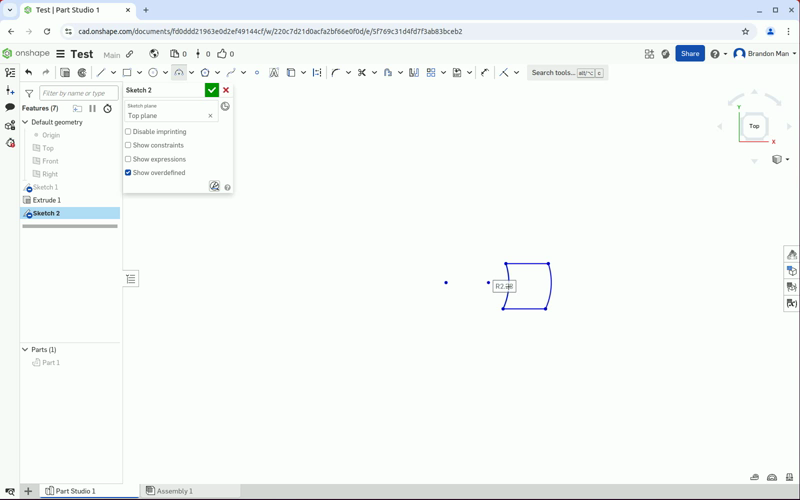
scroll(-6)
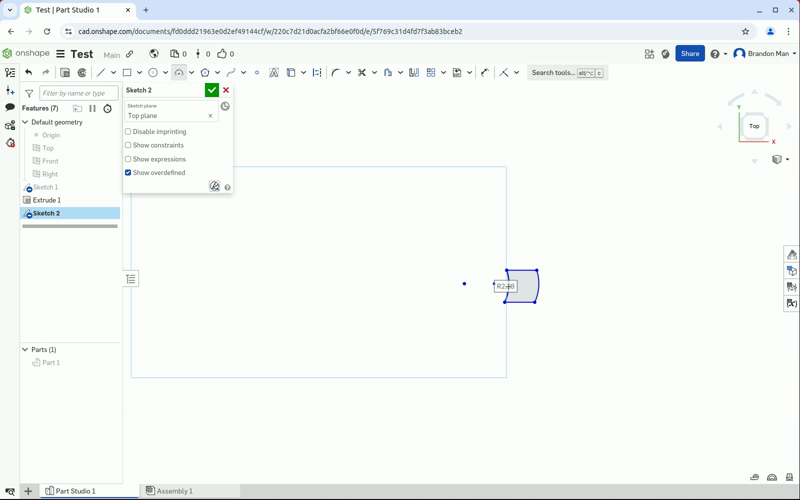
scroll(-6)
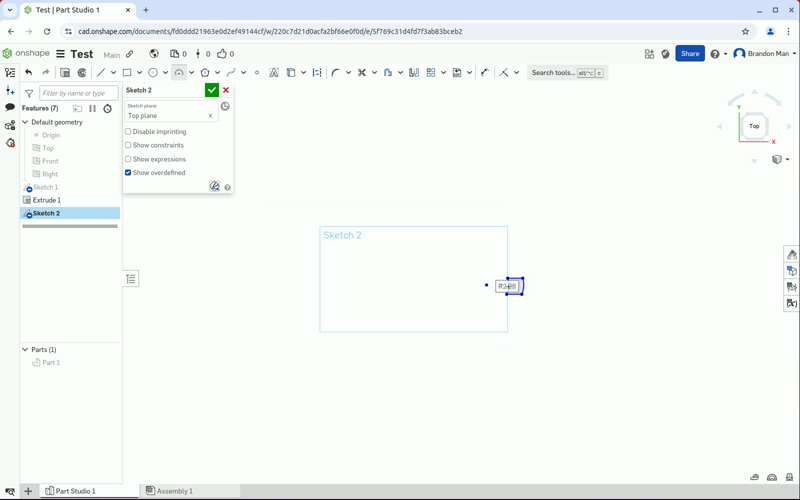
scroll(-6)
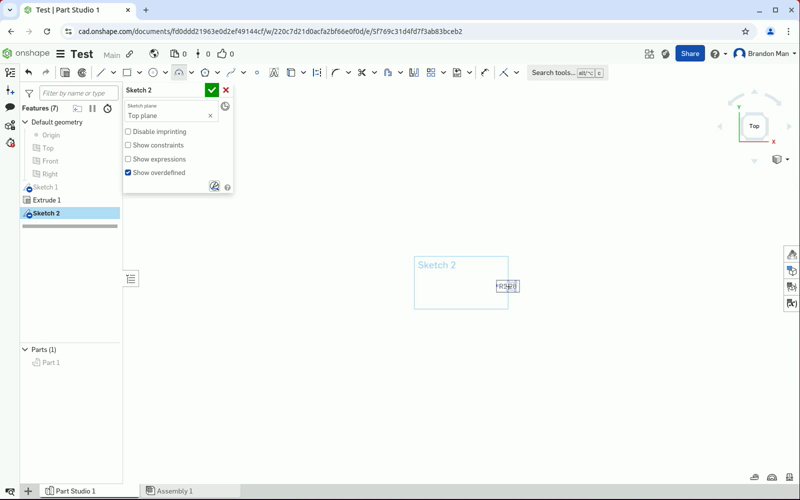
key_up(shift)
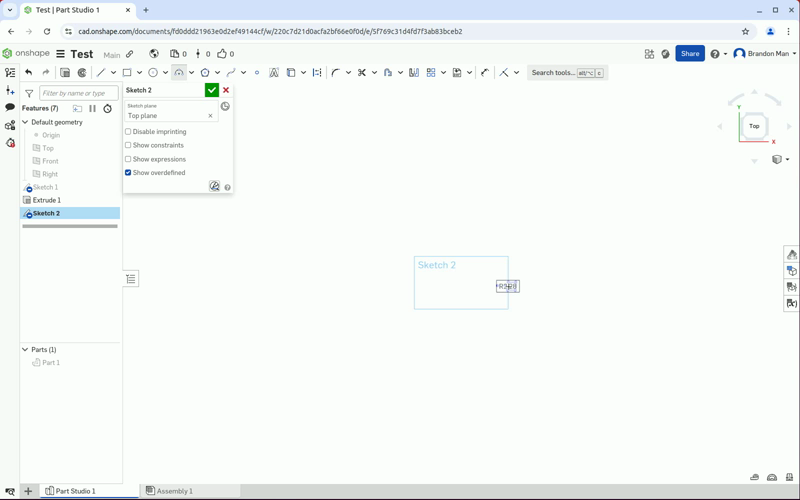
key(esc)
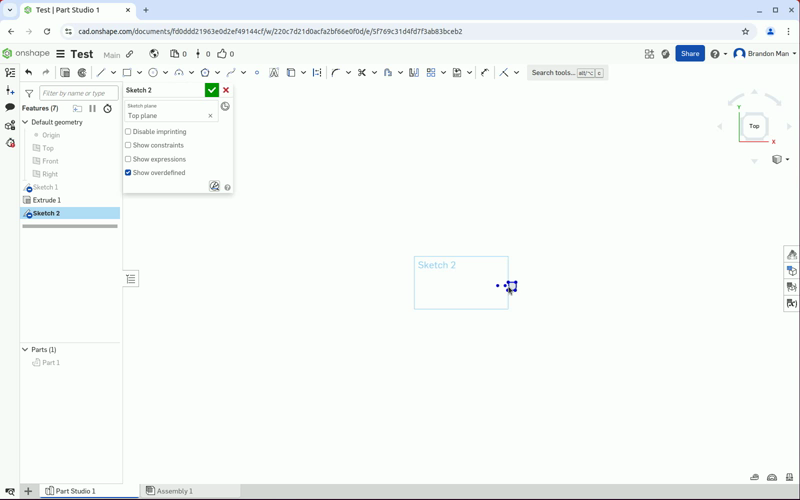
mouse_move(511, 289)
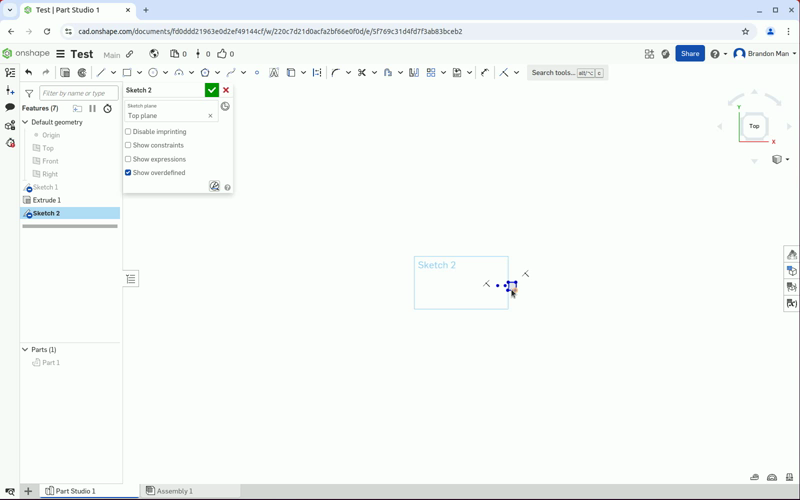
scroll(6)
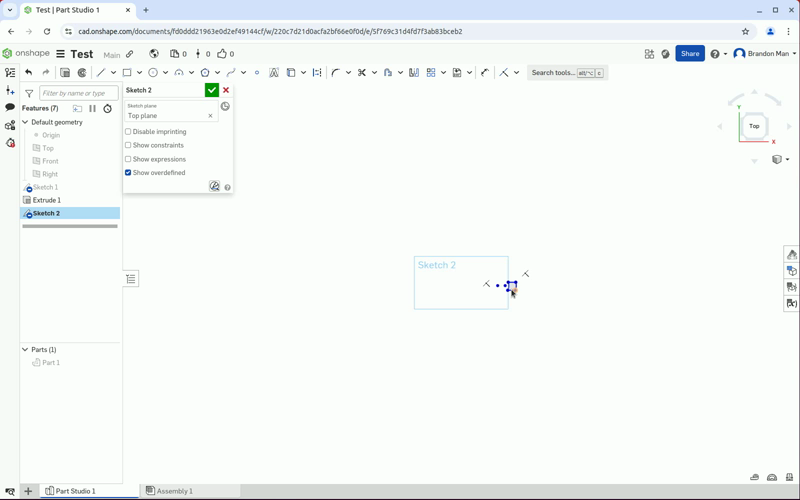
scroll(6)
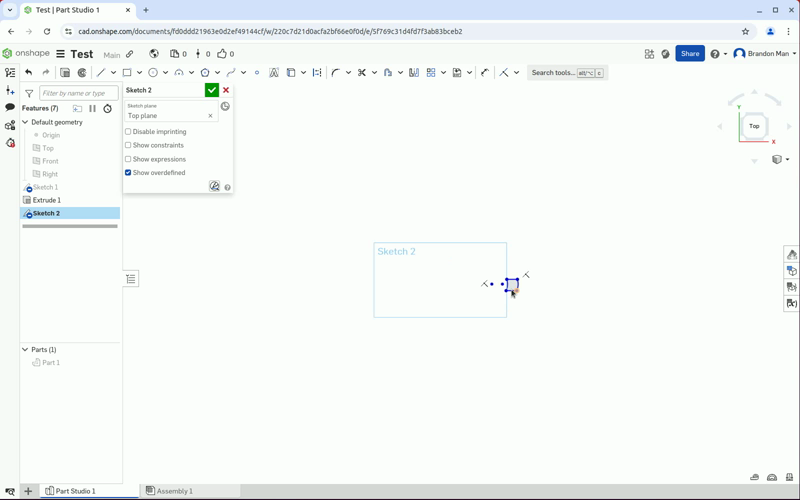
scroll(6)
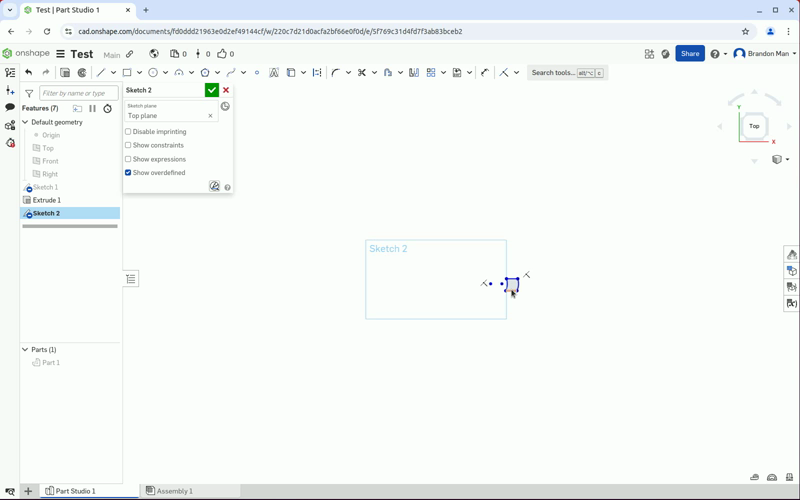
scroll(6)
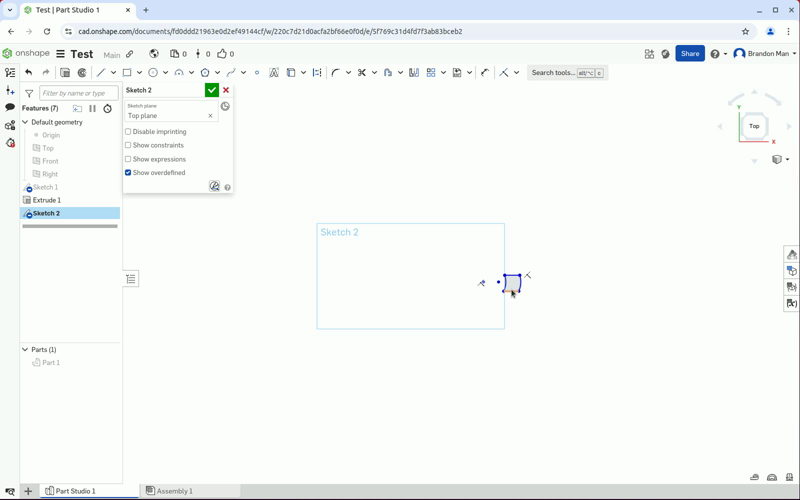
scroll(6)
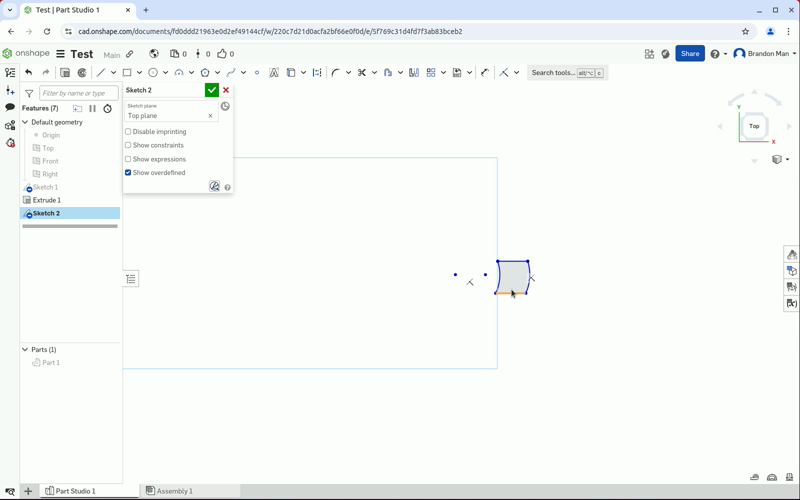
scroll(6)
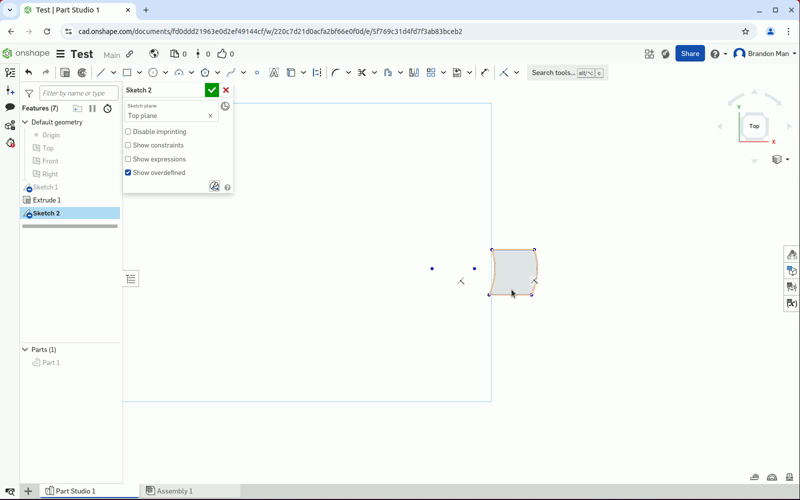
scroll(6)
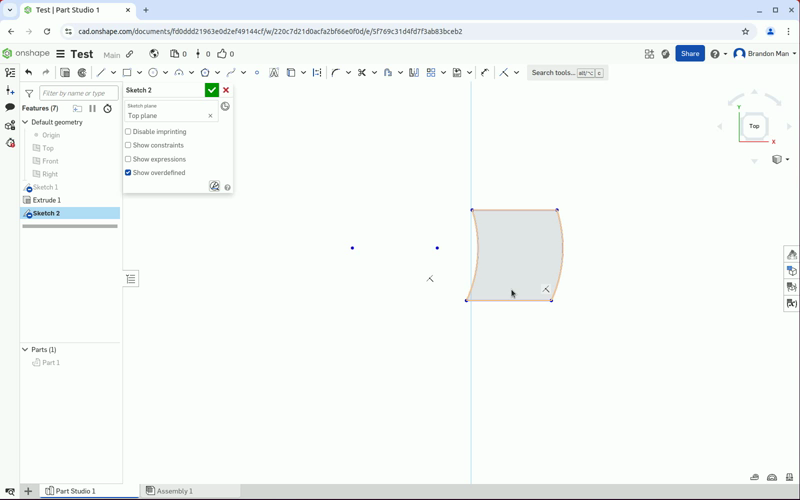
click(511, 289)
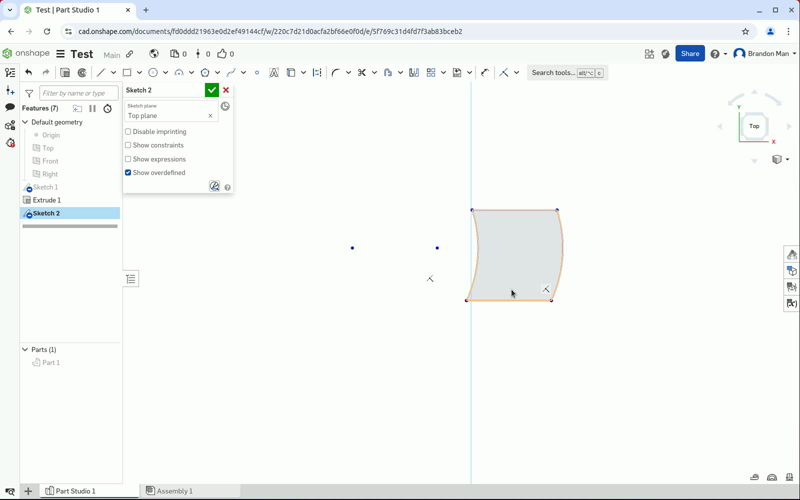
scroll(-6)
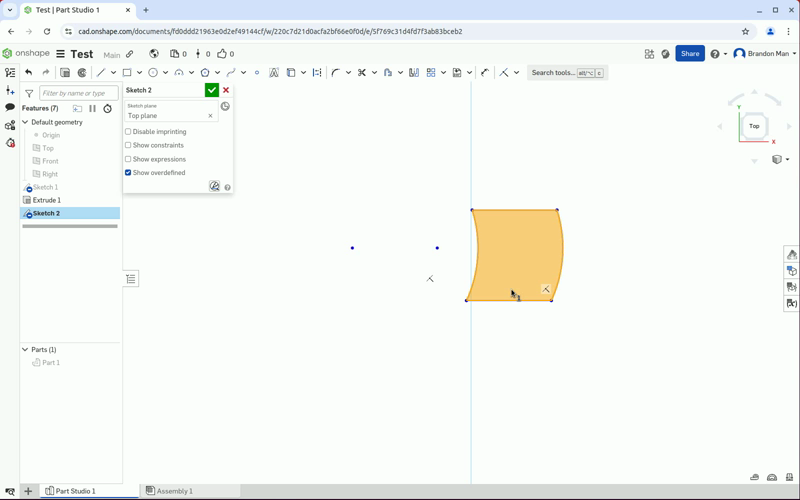
scroll(-6)
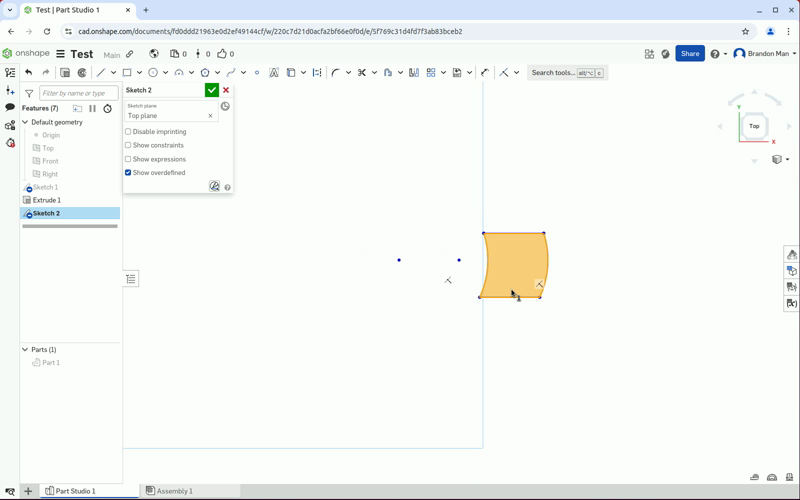
scroll(-6)
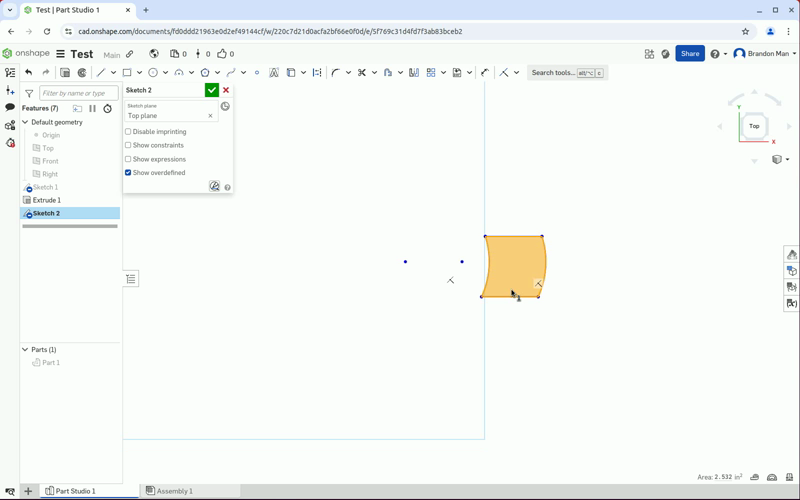
scroll(-6)
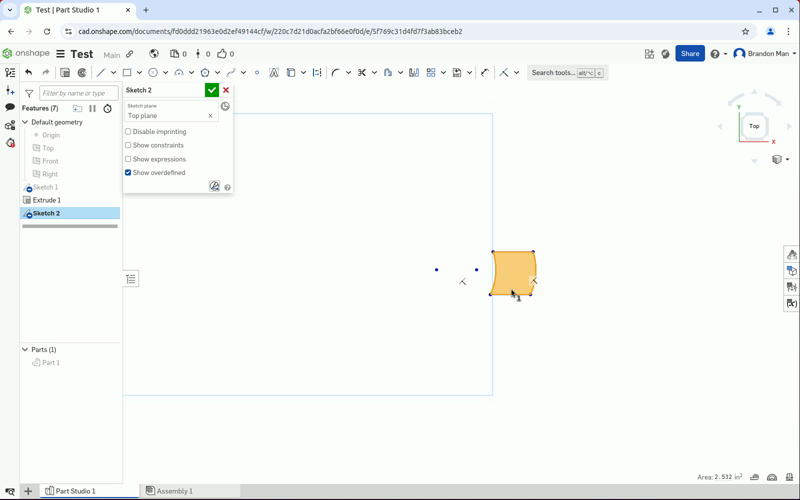
scroll(-6)
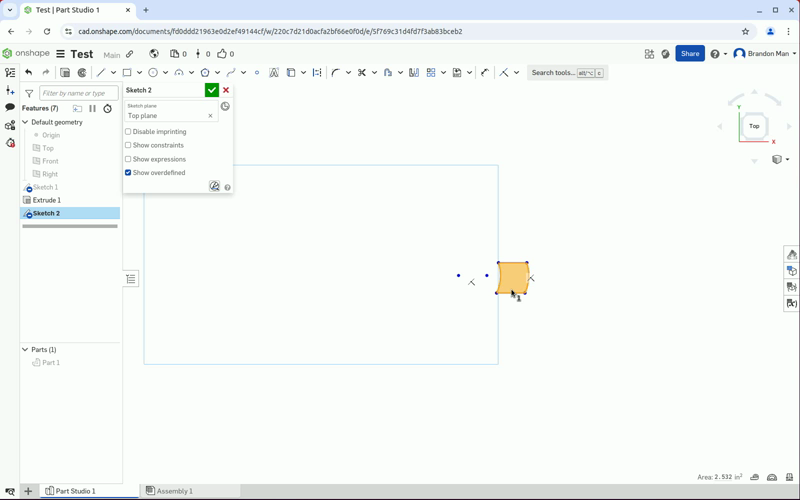
scroll(-6)
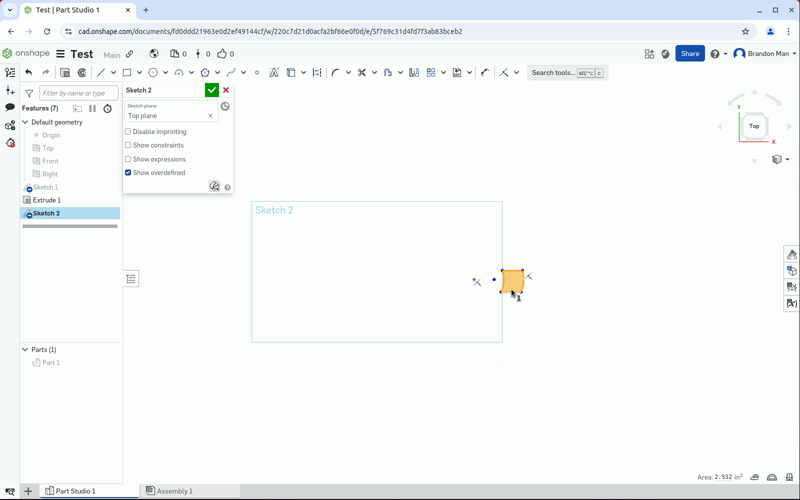
scroll(-6)
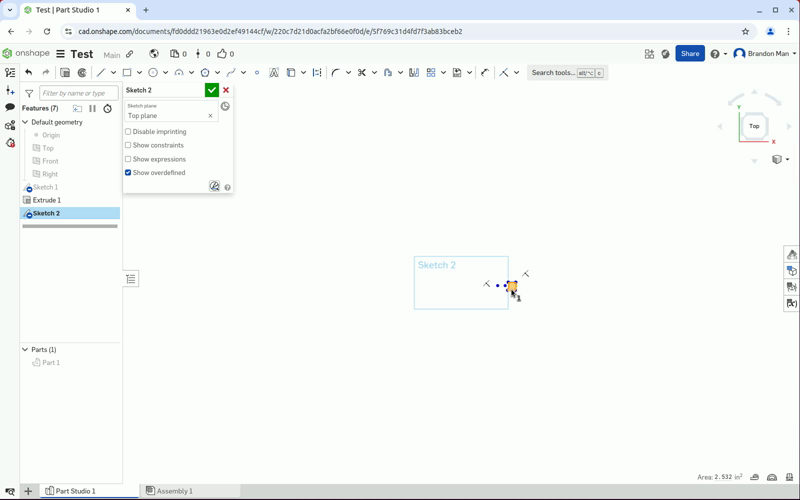
mouse_move(73, 352)
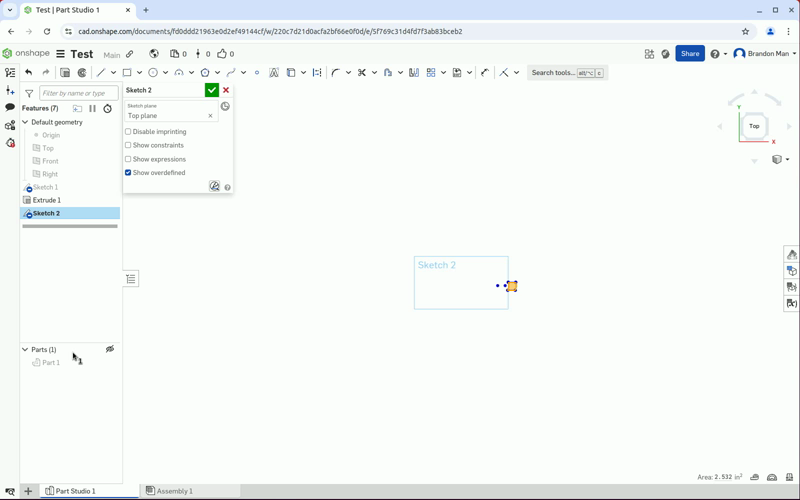
key(shift+y)
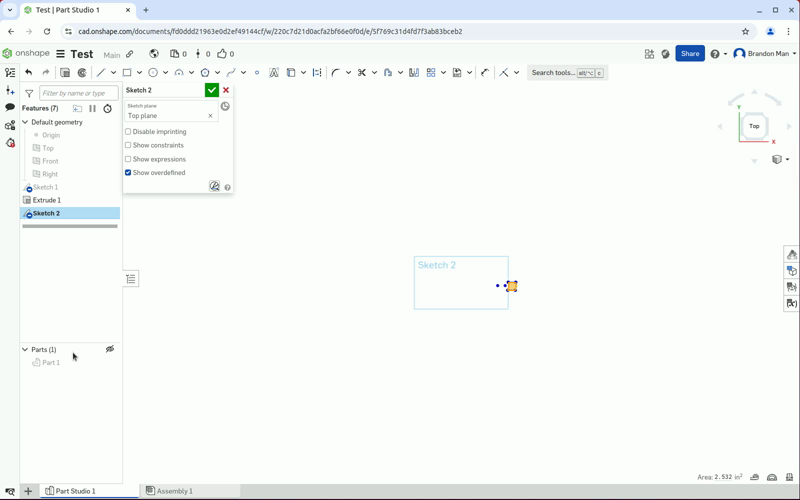
key(shift+e)
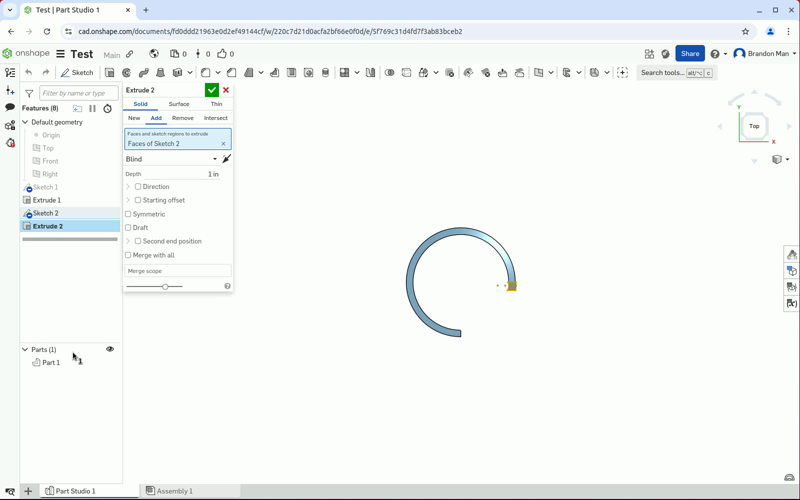
mouse_move(143, 106)
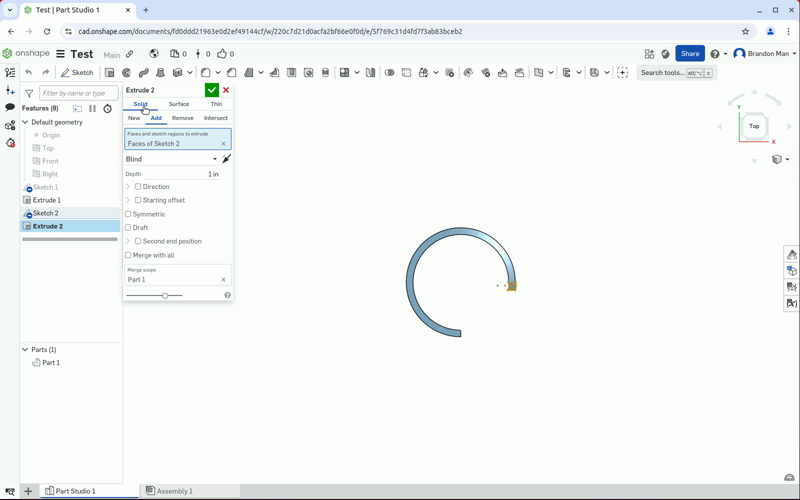
click(143, 106)
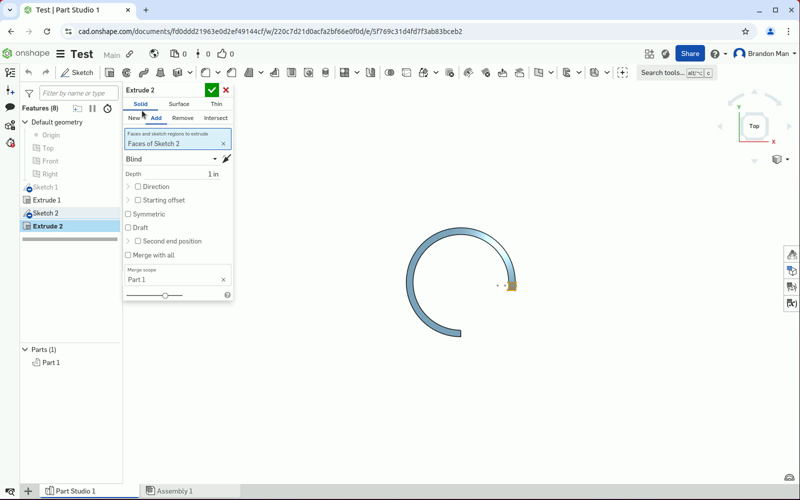
mouse_move(137, 120)
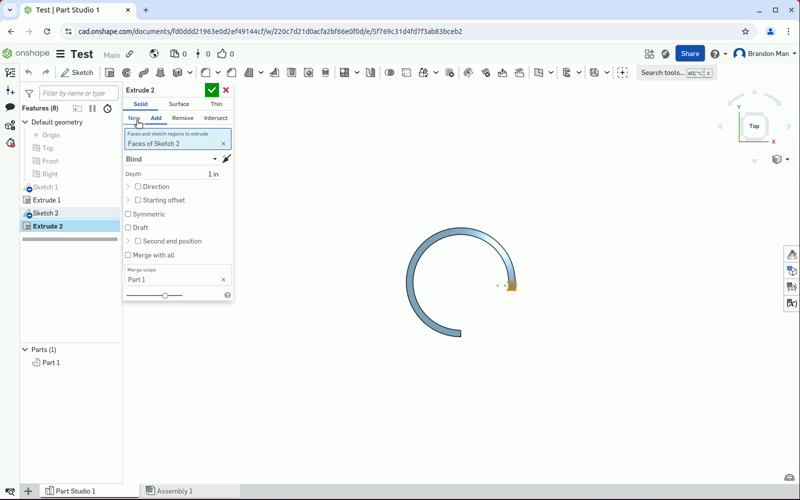
click(137, 120)
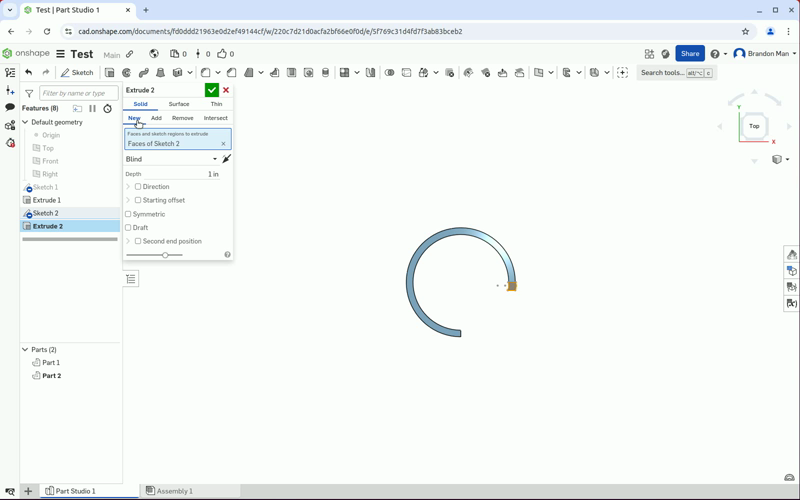
key(tab, 4)
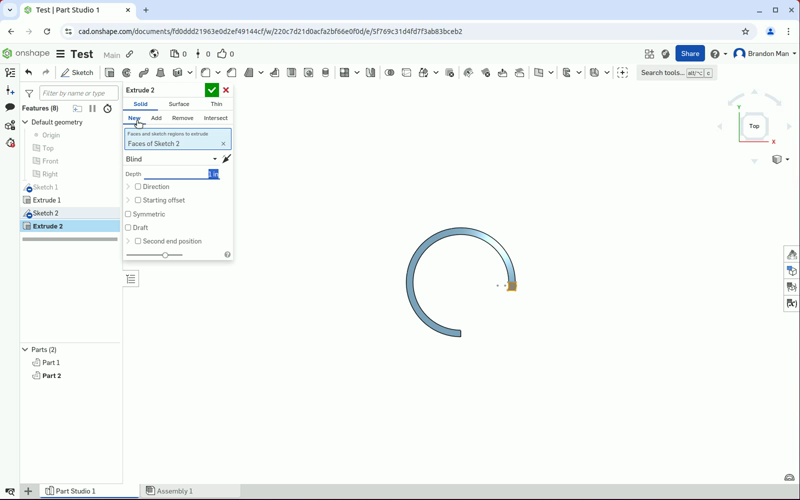
text(23.108)
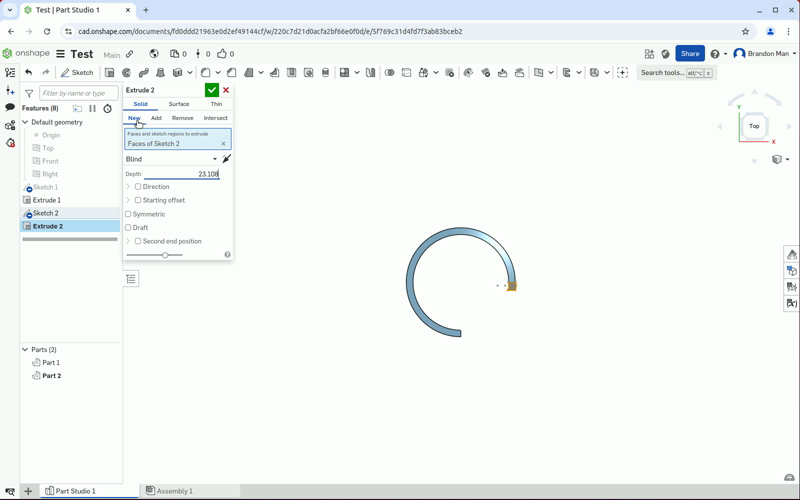
key(enter)
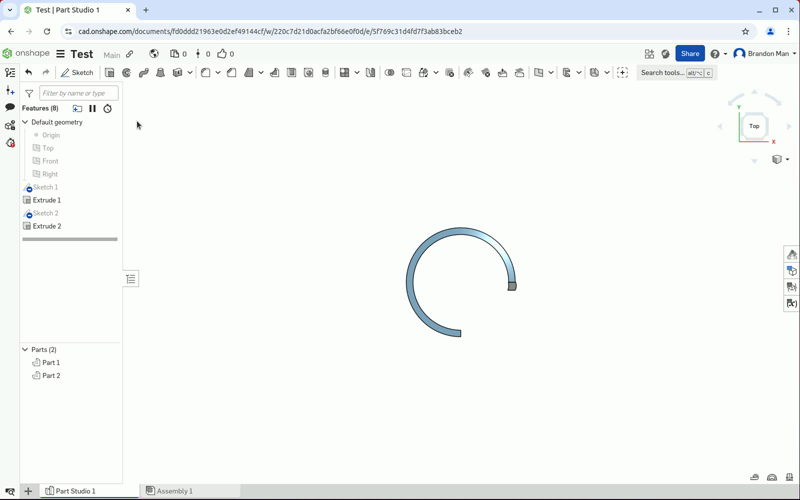
key(shift+h)
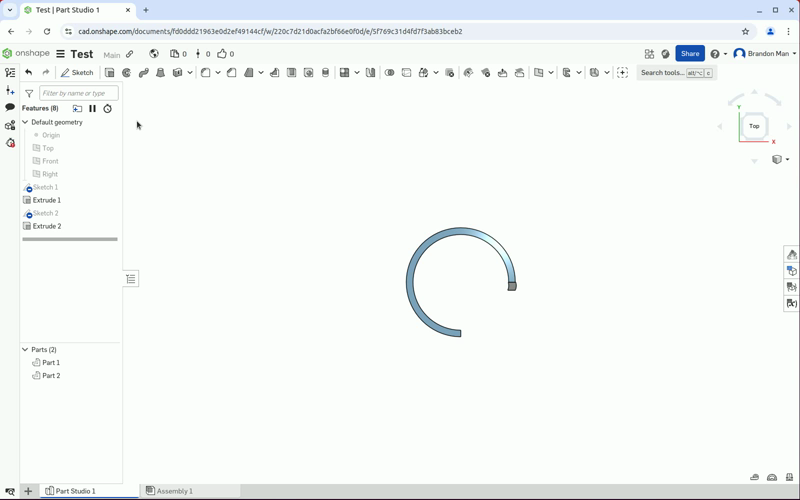
key(shift+h)
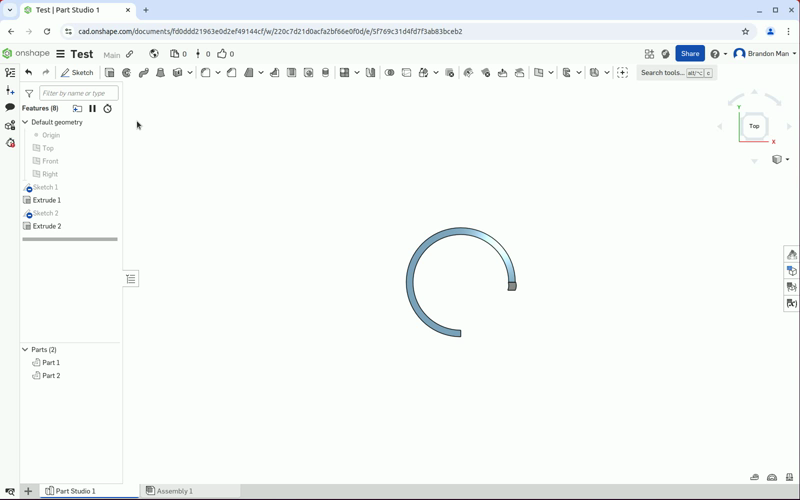
mouse_move(73, 189)
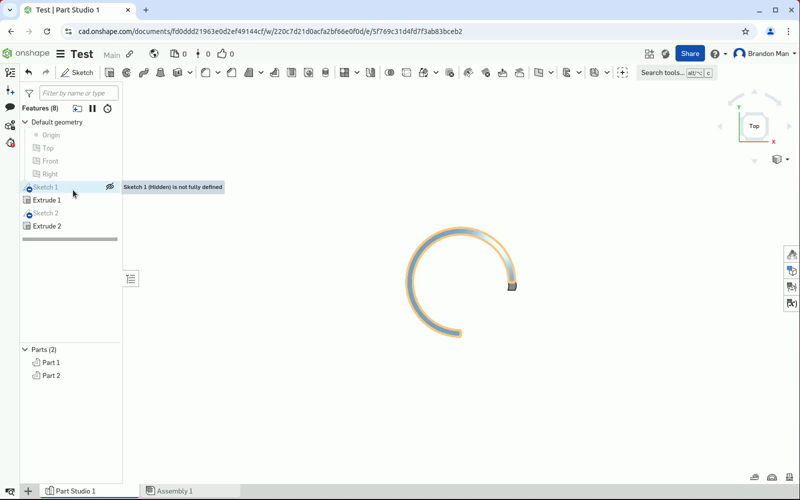
click(73, 189)
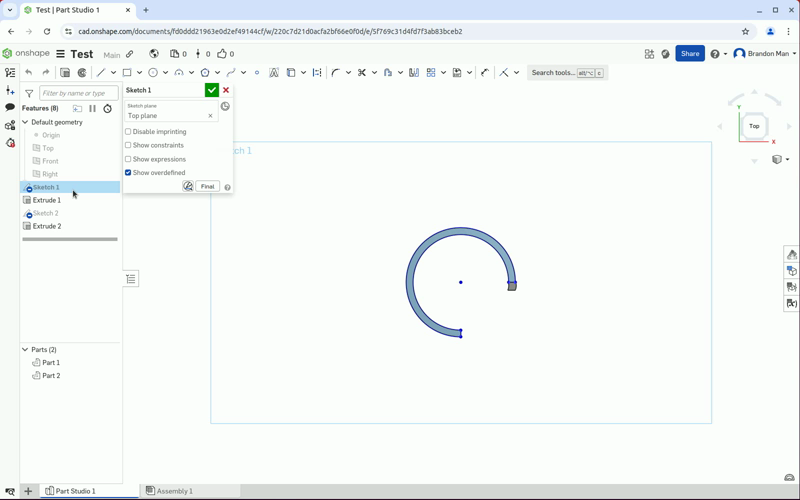
mouse_move(229, 92)
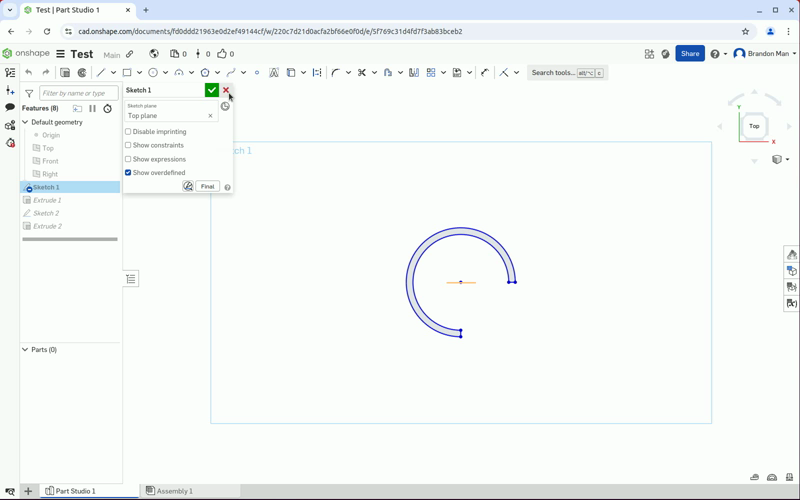
click(229, 92)
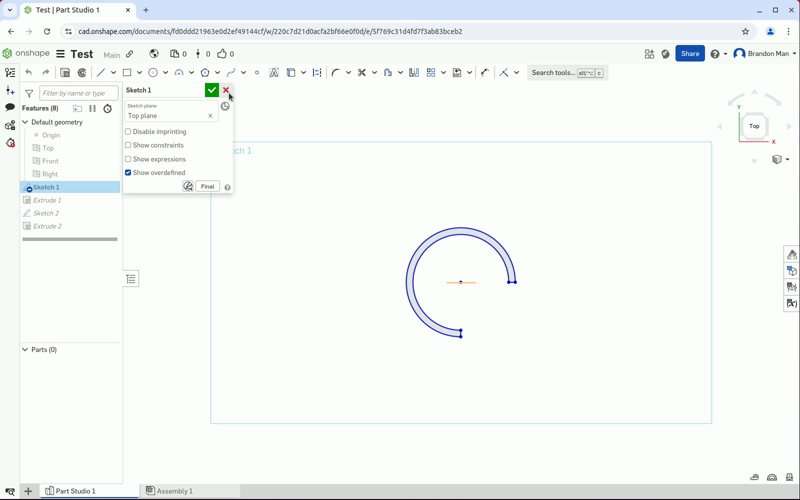
key(shift+s)
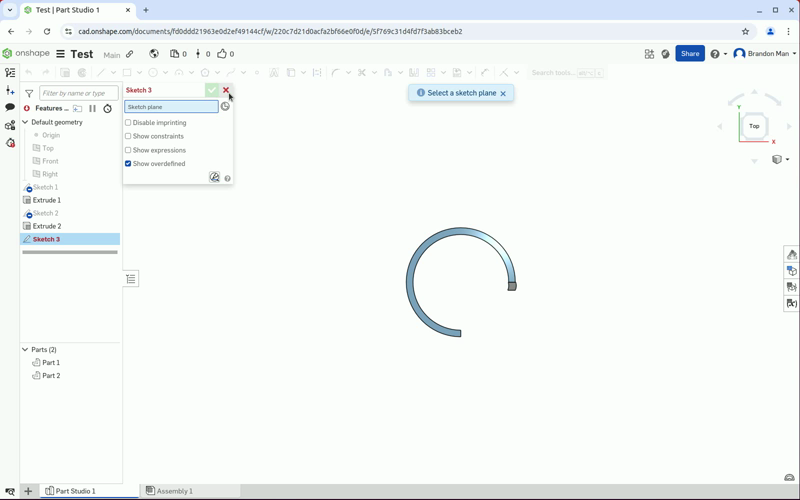
mouse_move(73, 150)
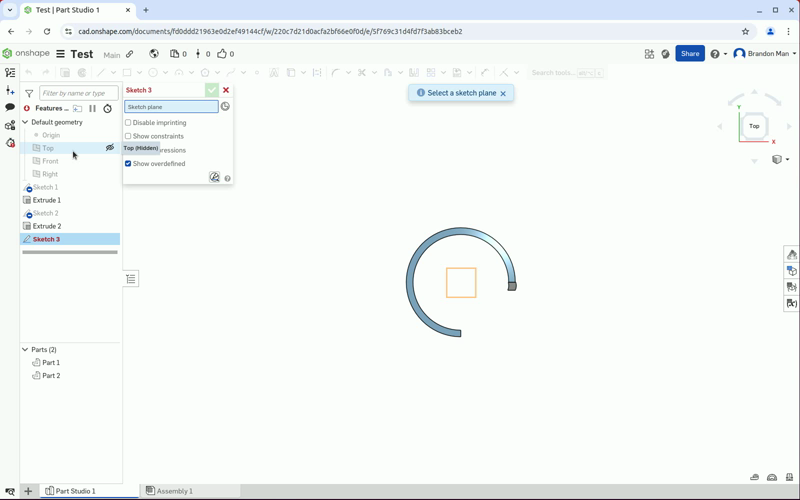
click(73, 150)
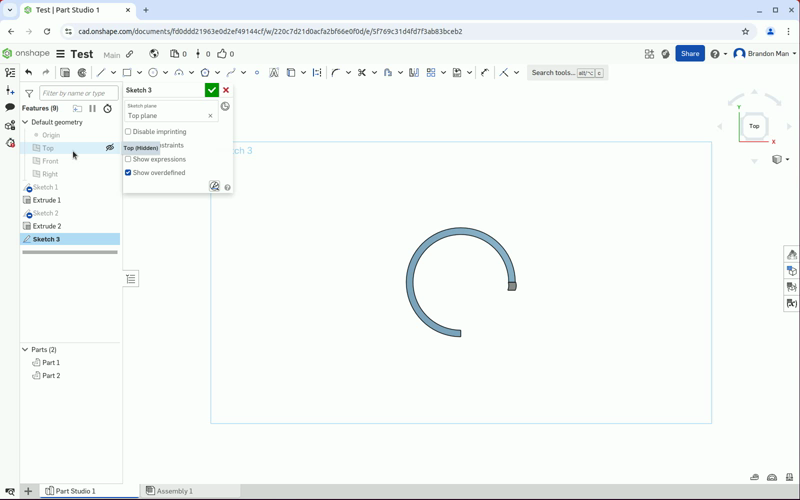
mouse_move(73, 352)
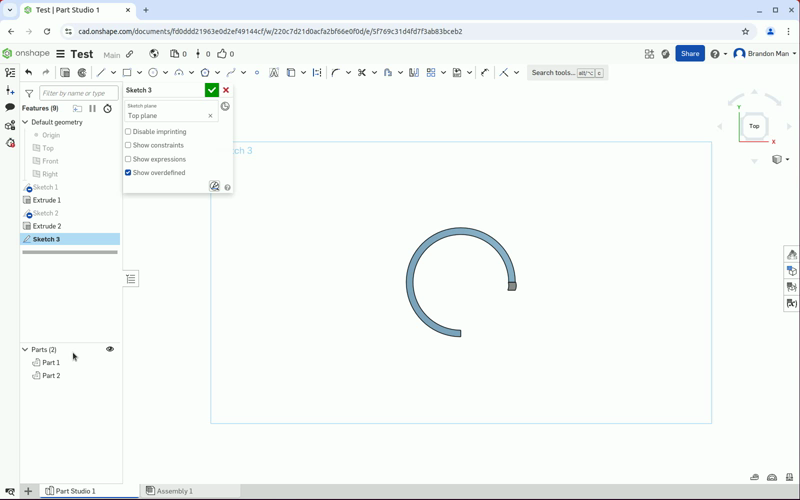
key(y)
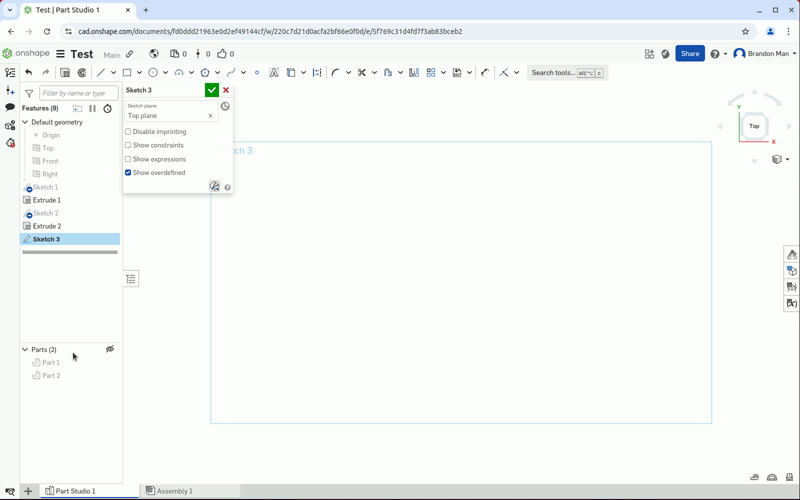
key(l)
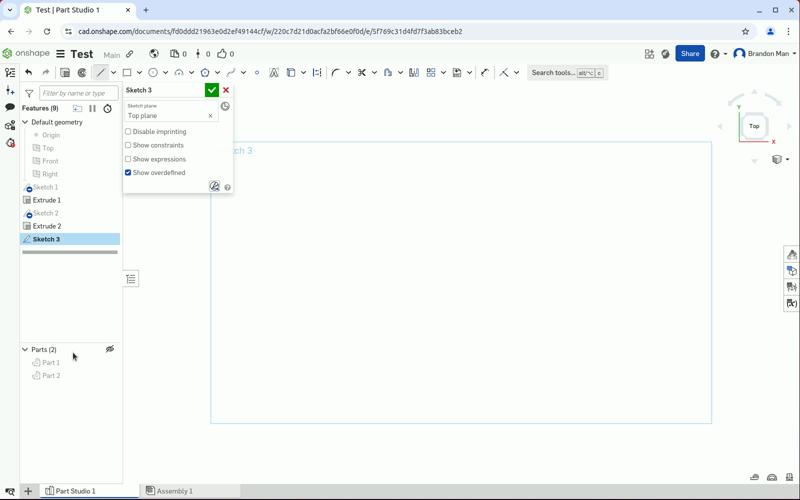
key_down(shift)
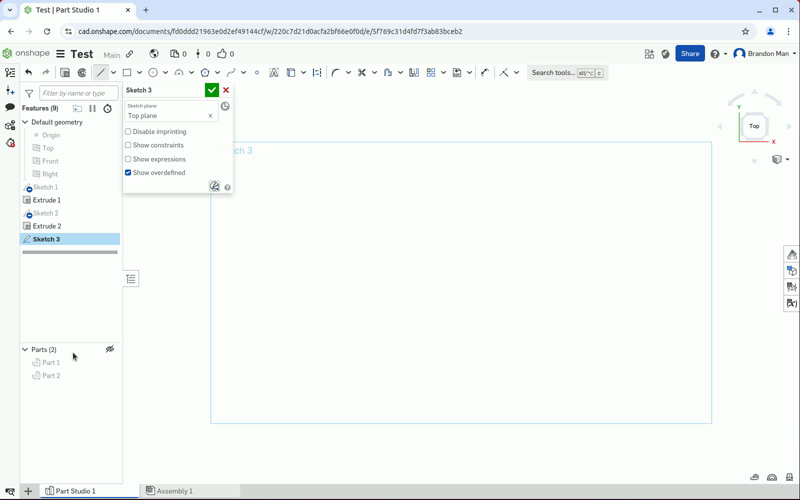
mouse_move(514, 290)
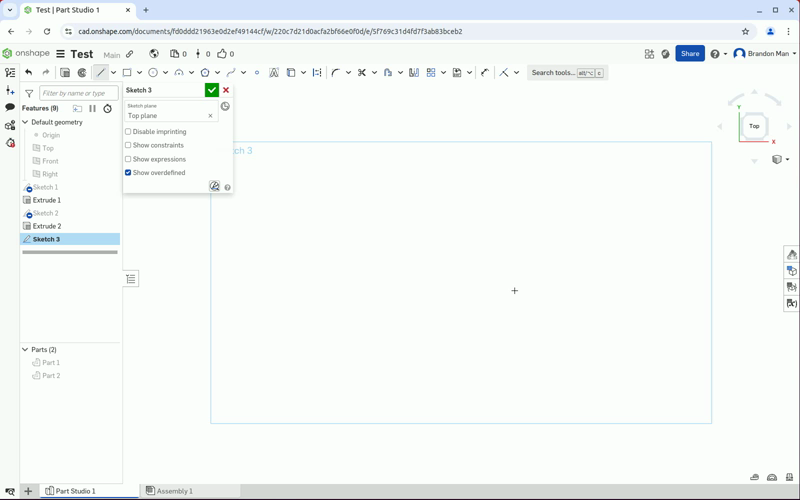
click(514, 290)
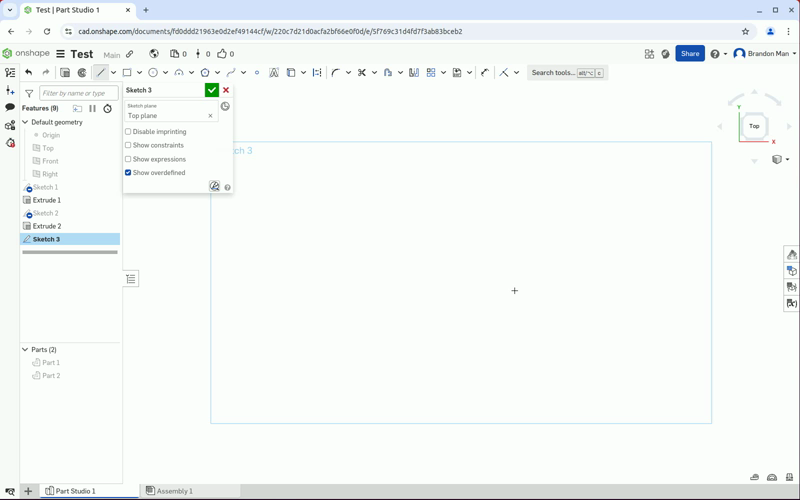
key_up(shift)
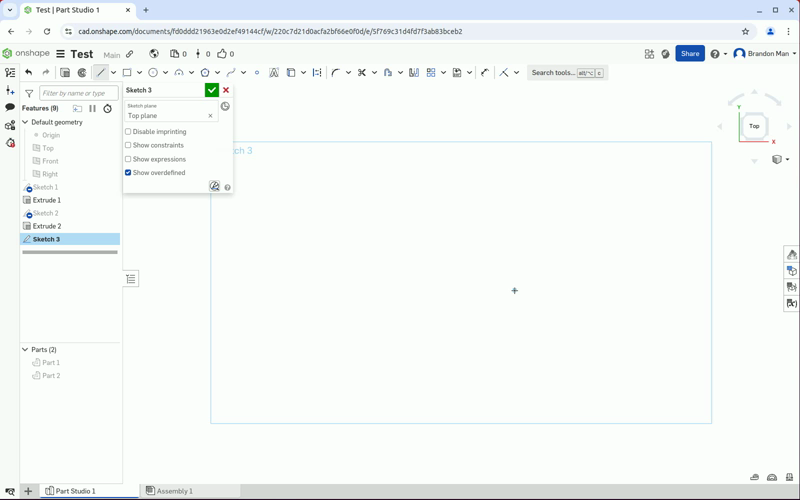
key_down(shift)
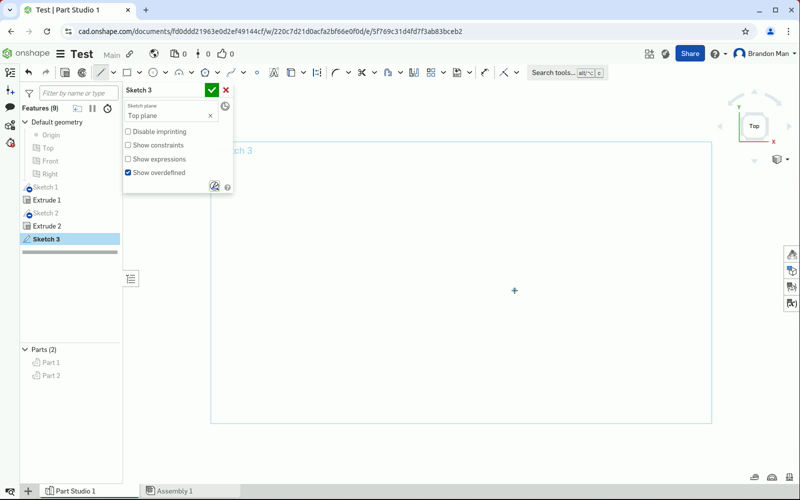
mouse_move(544, 290)
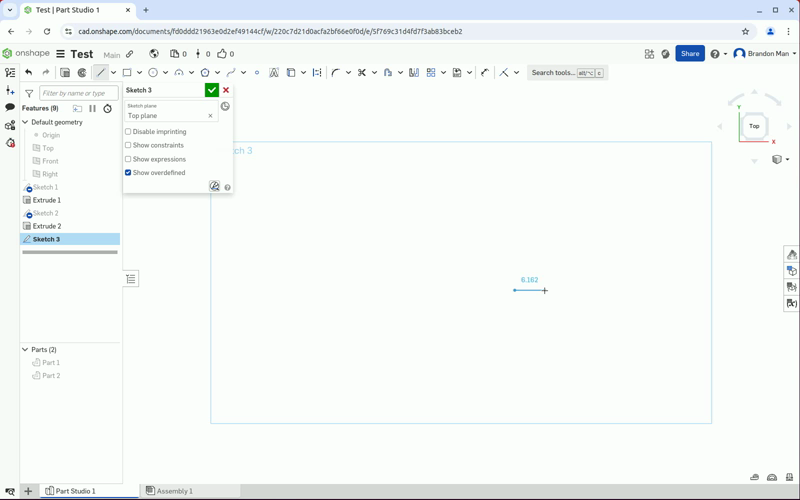
mouse_move(539, 290)
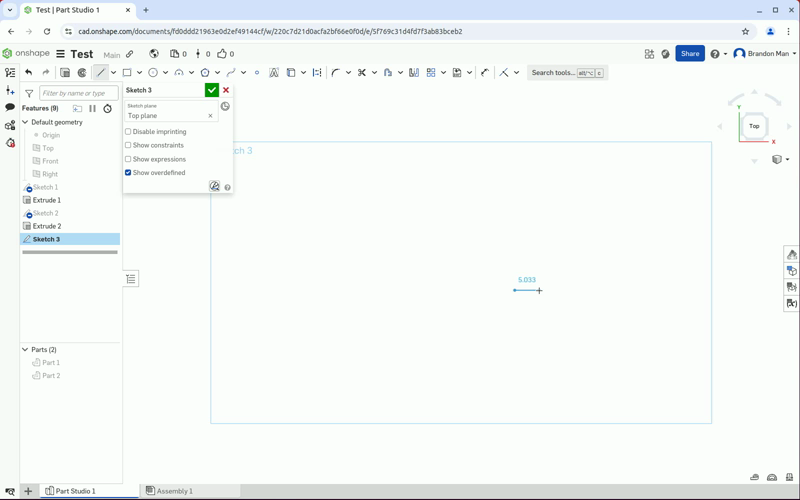
click(539, 290)
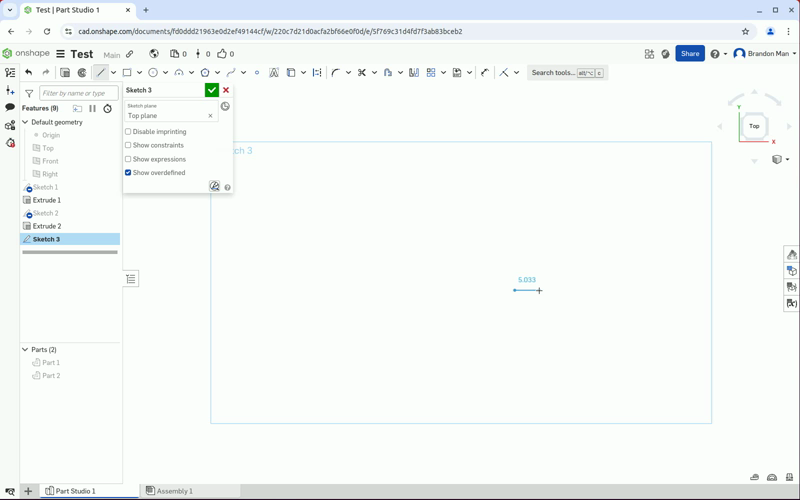
key_up(shift)
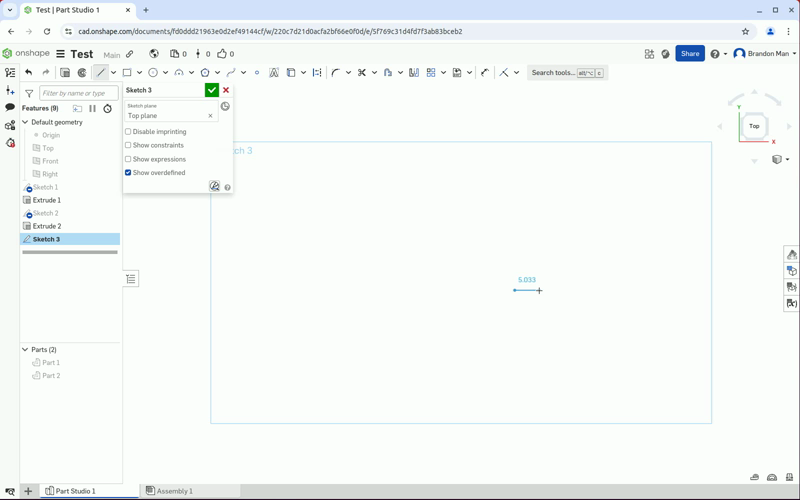
key_down(shift)
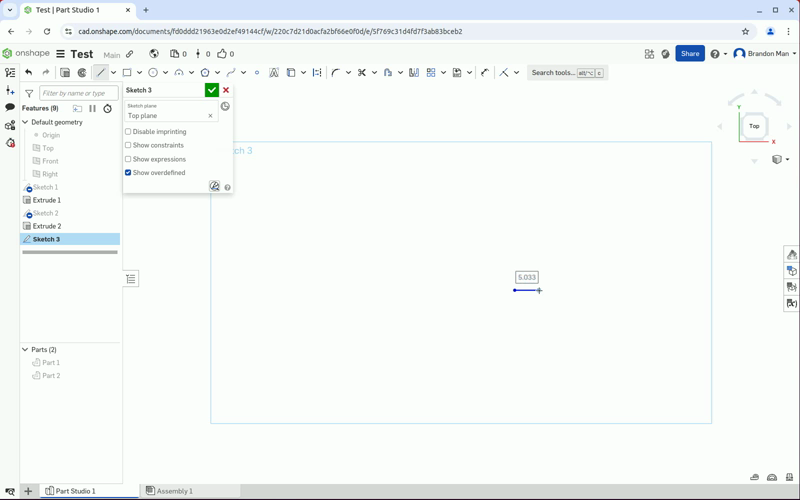
mouse_move(569, 290)
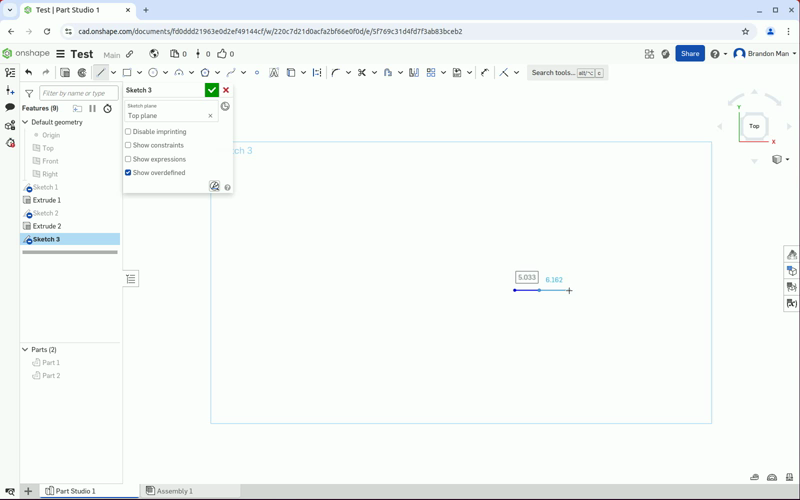
mouse_move(539, 282)
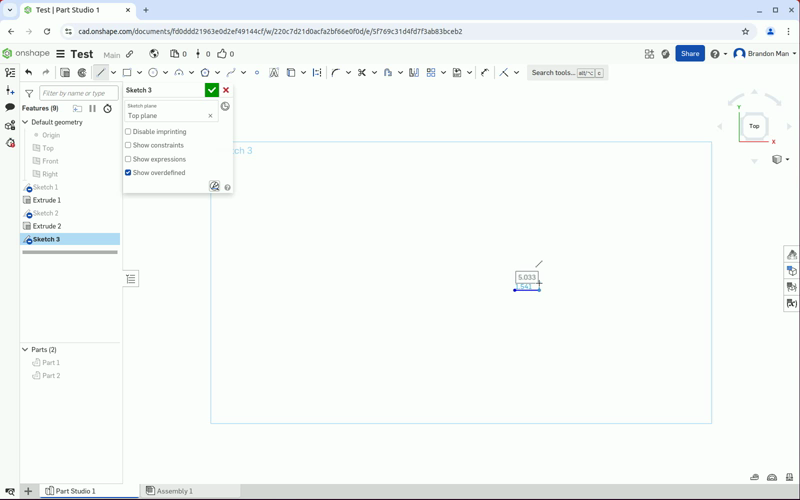
scroll(6)
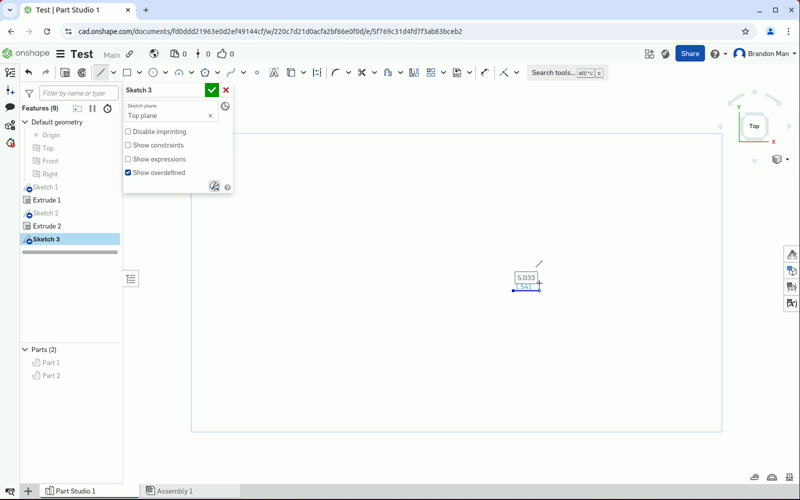
scroll(6)
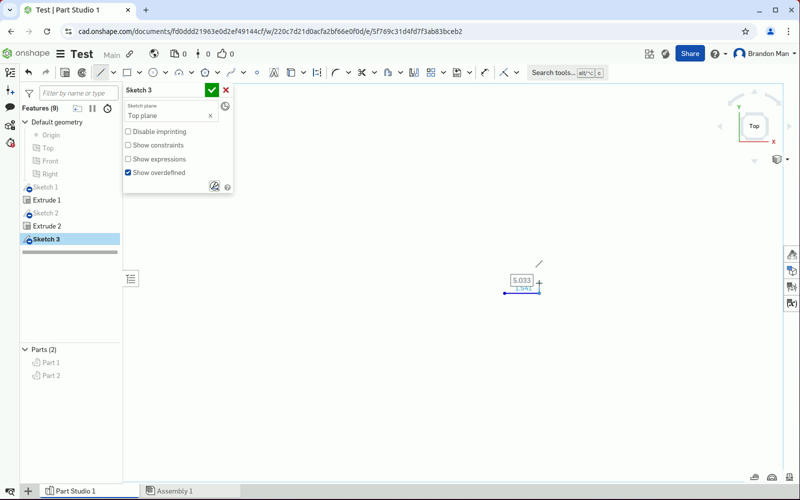
scroll(6)
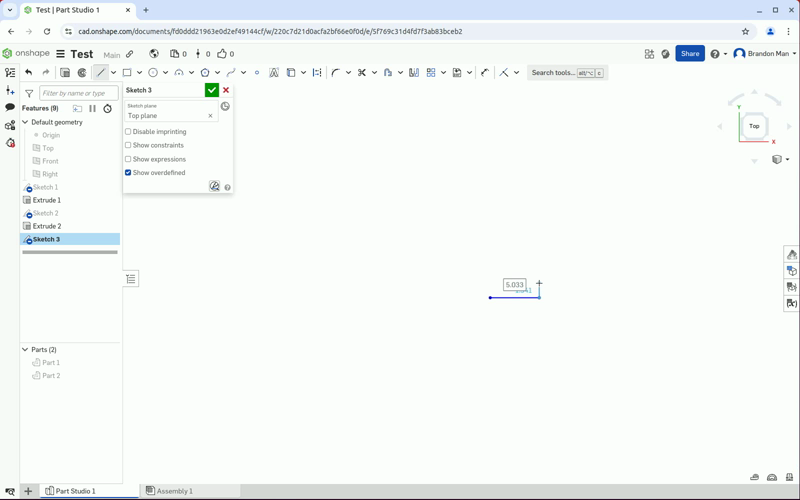
scroll(6)
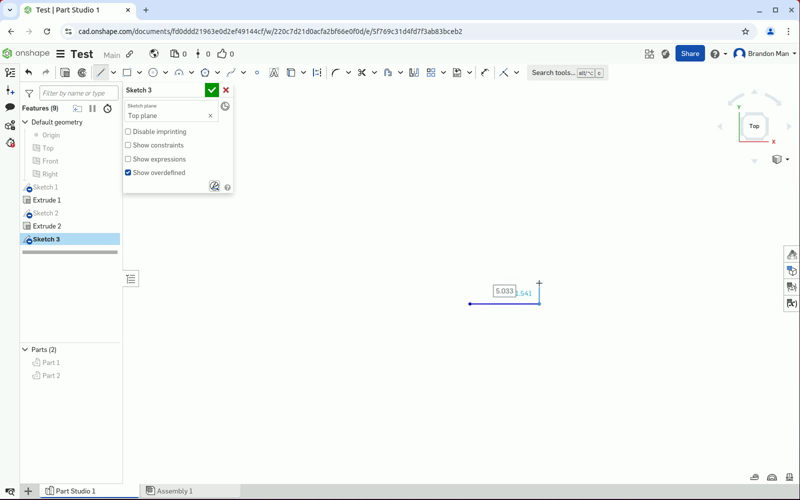
scroll(6)
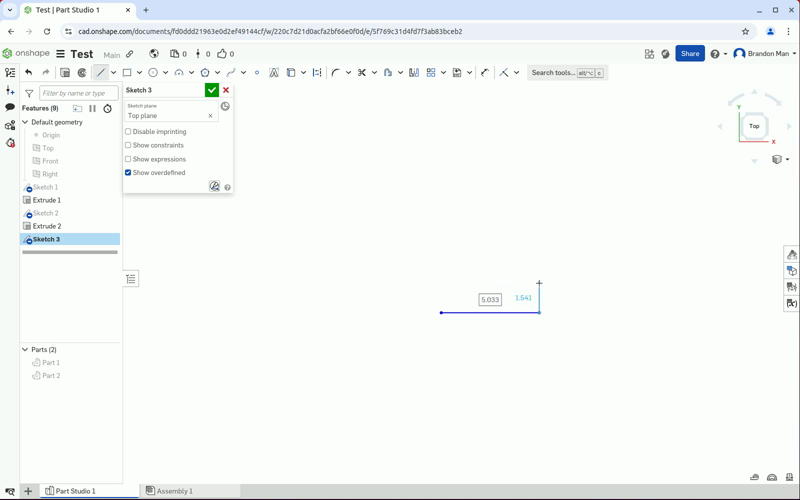
scroll(6)
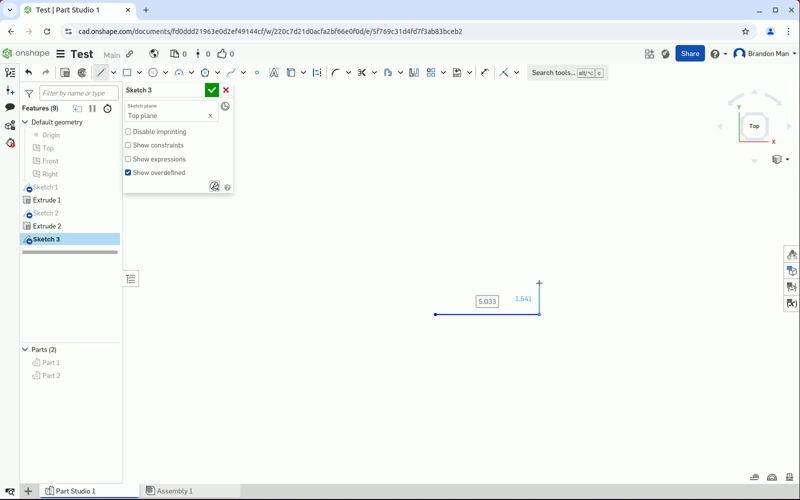
scroll(6)
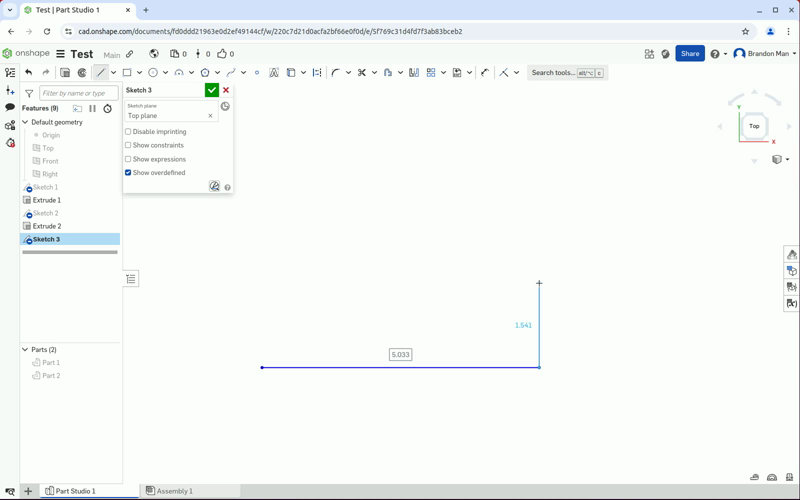
click(539, 282)
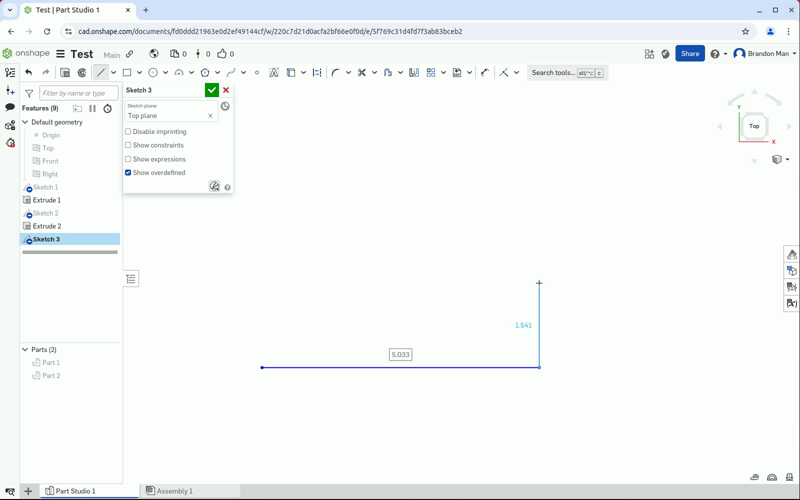
scroll(-6)
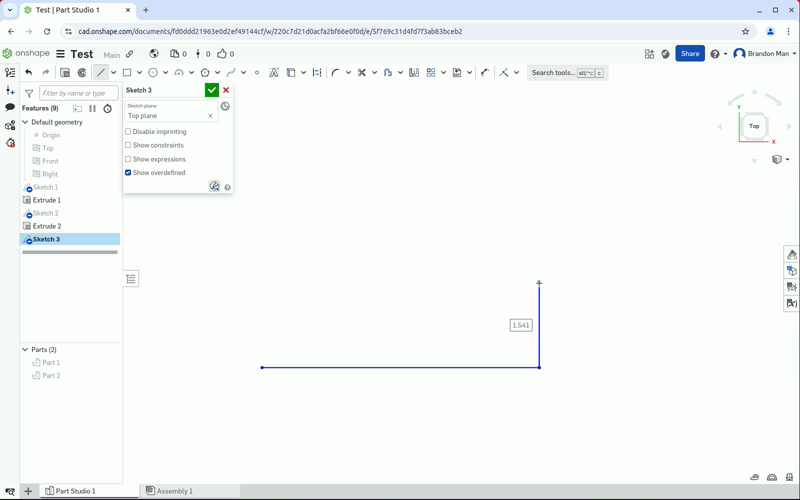
scroll(-6)
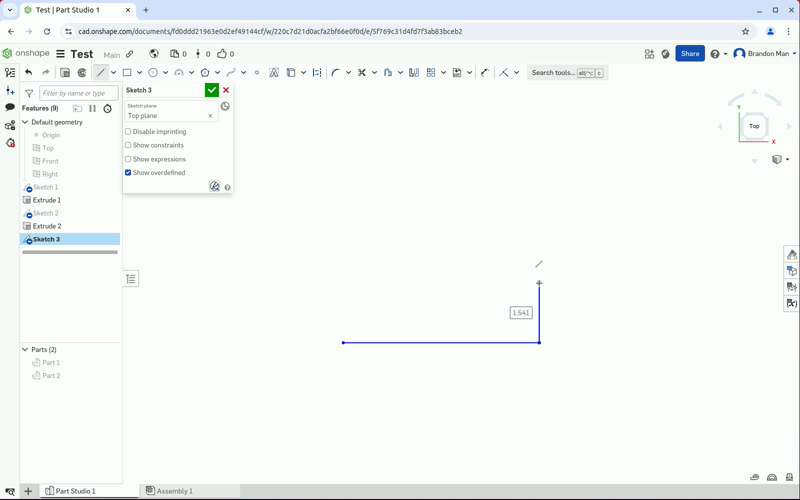
scroll(-6)
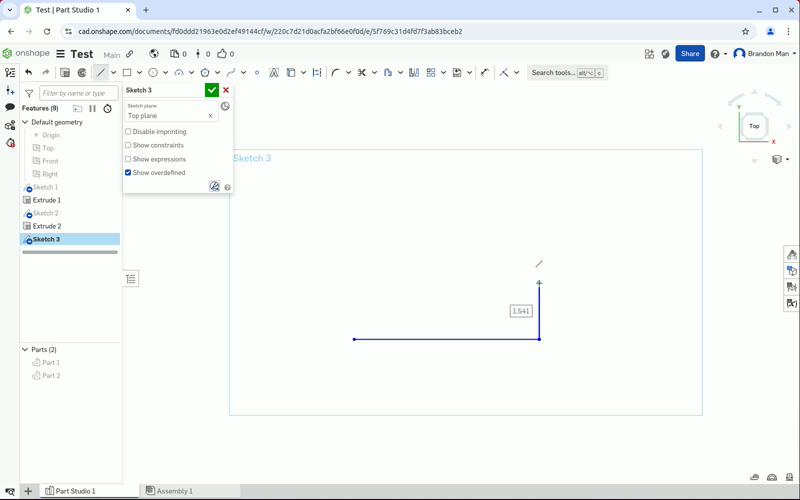
scroll(-6)
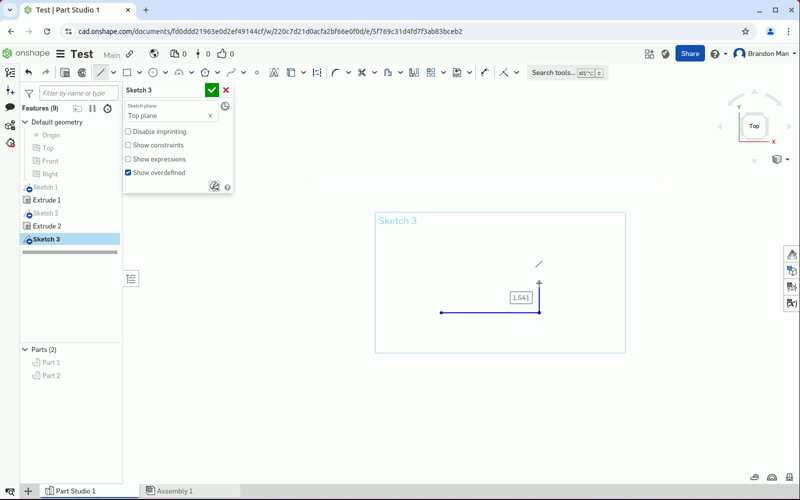
scroll(-6)
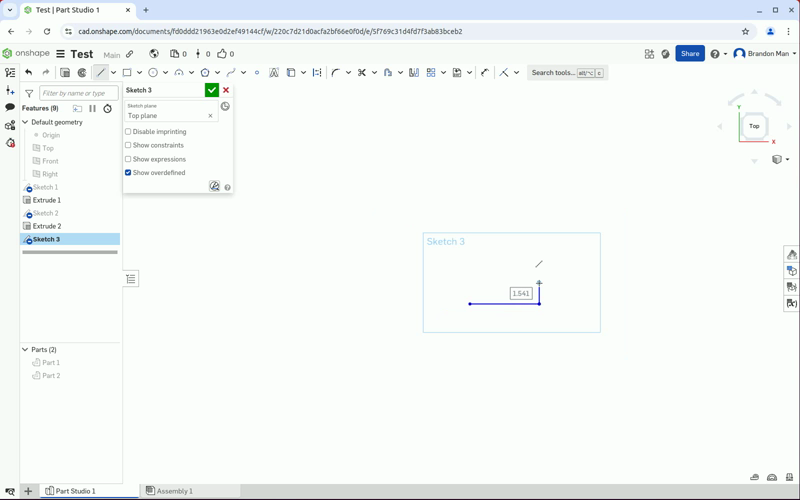
scroll(-6)
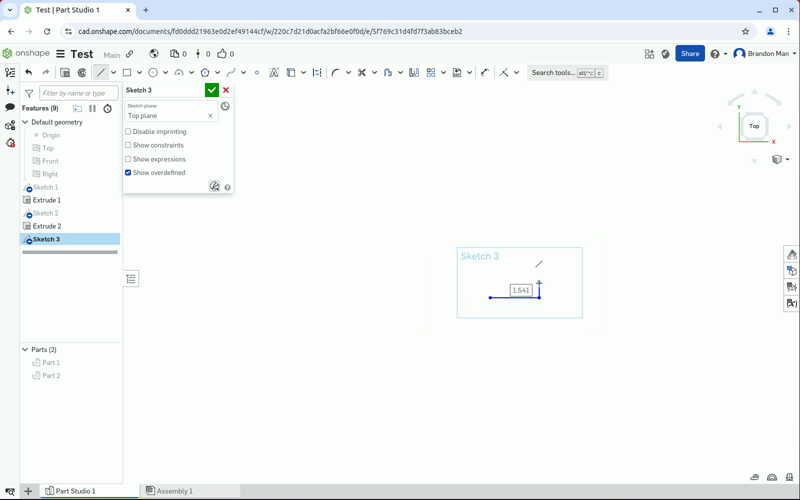
scroll(-6)
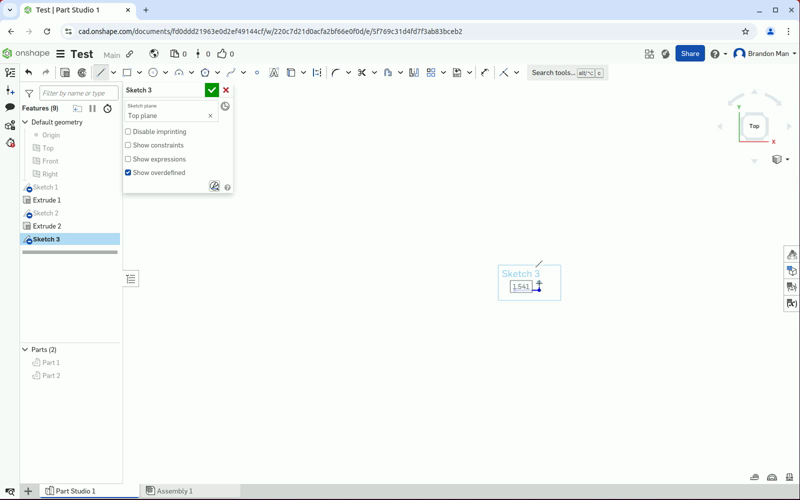
key_up(shift)
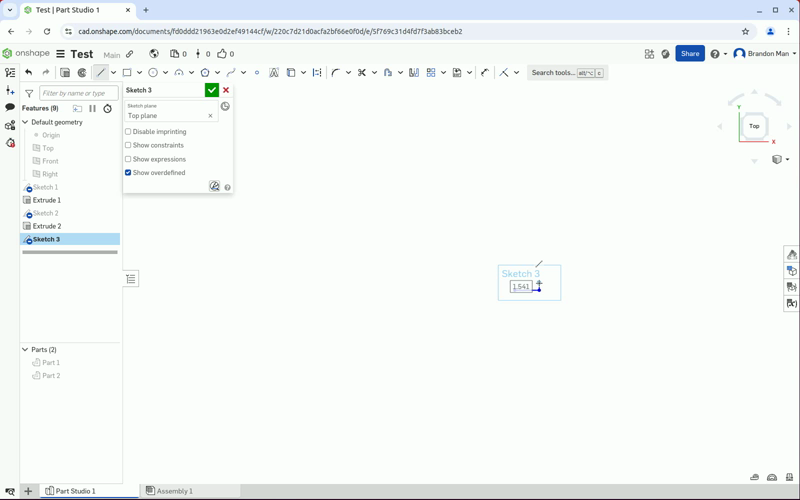
key_down(shift)
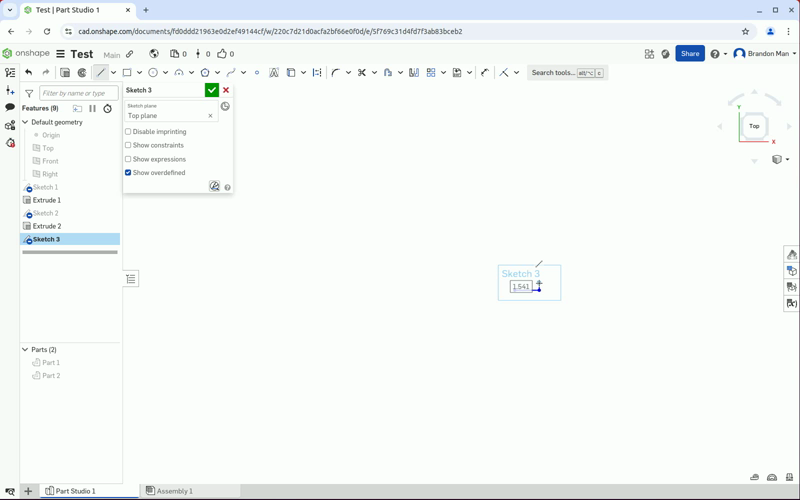
mouse_move(569, 282)
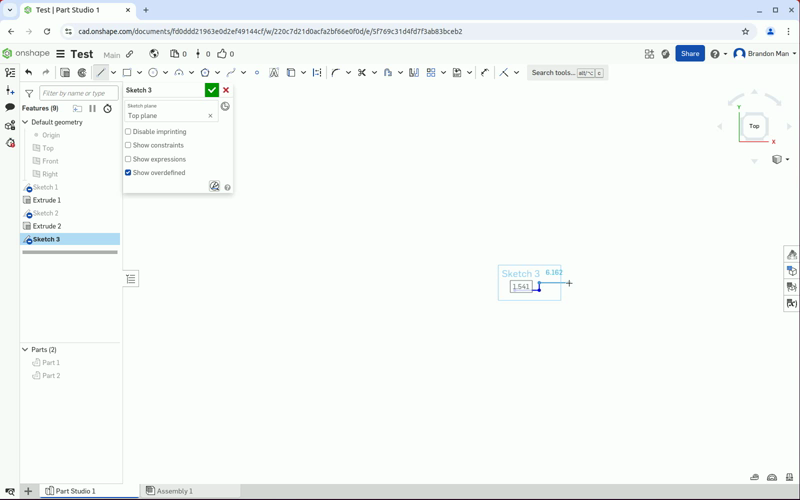
mouse_move(515, 282)
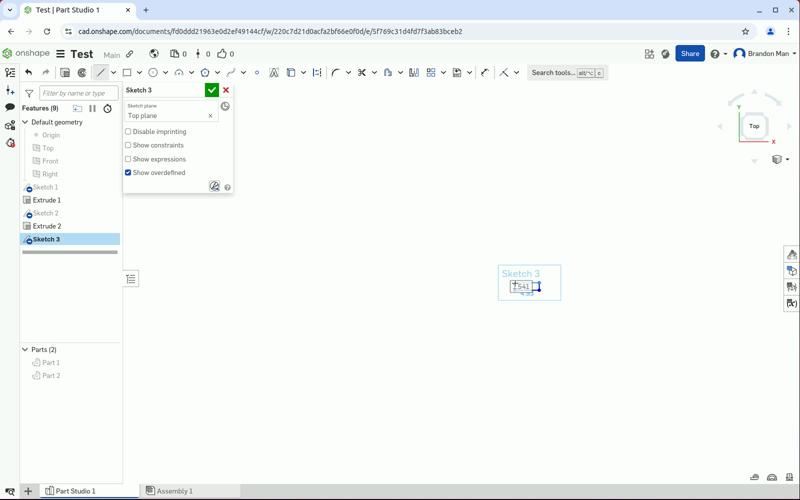
click(515, 282)
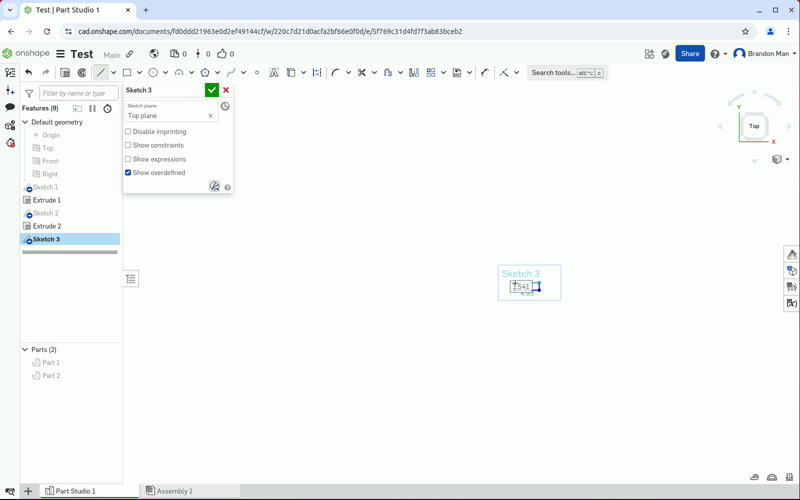
key_up(shift)
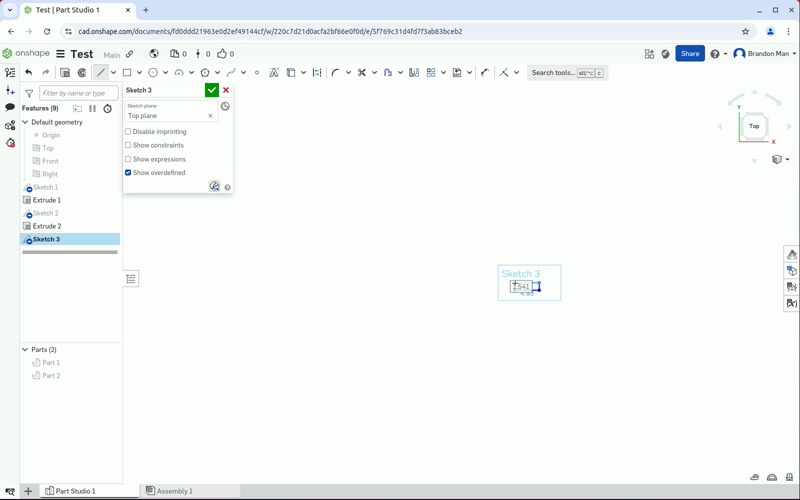
key(esc)
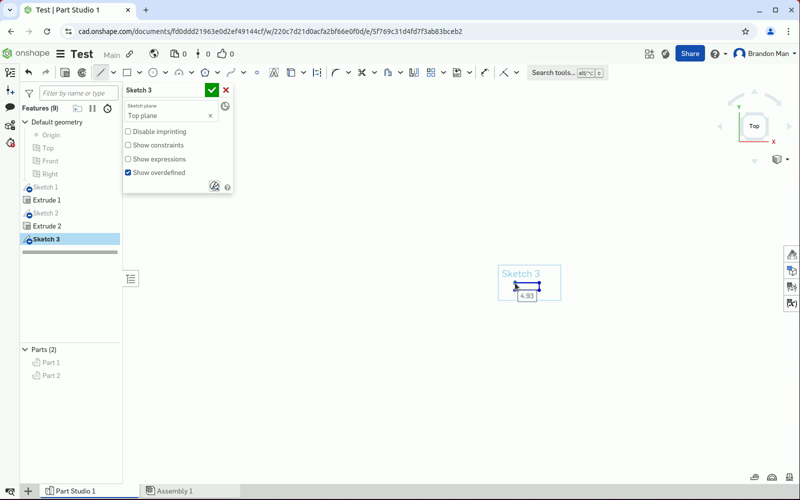
key(a)
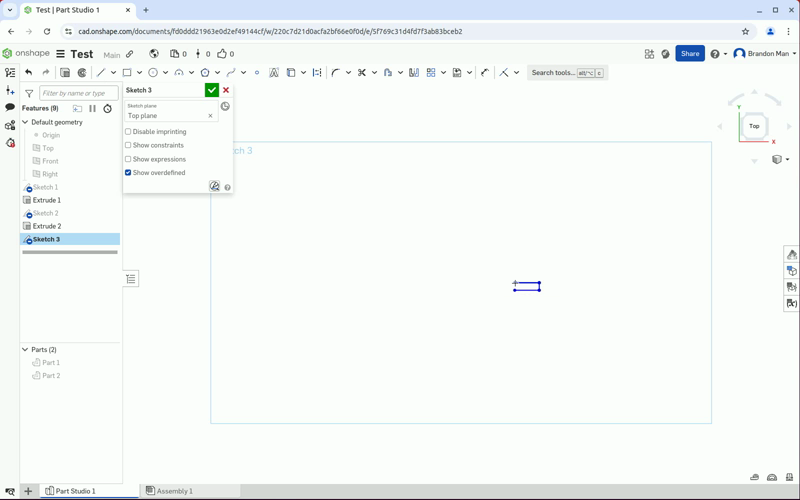
mouse_move(515, 282)
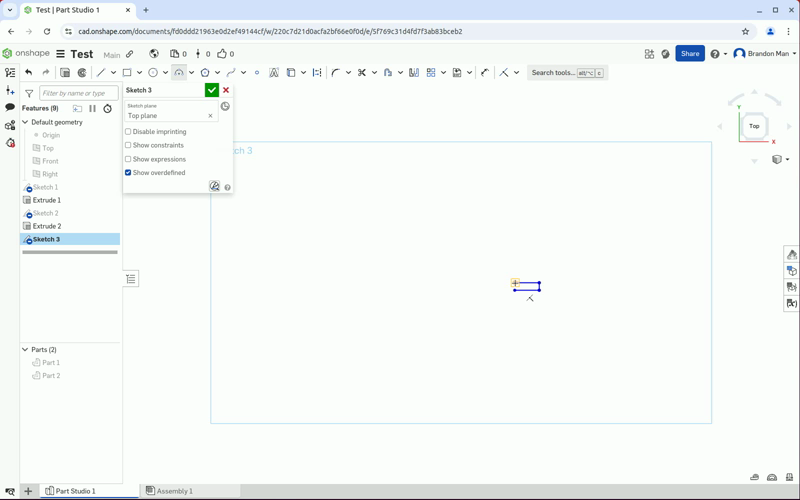
click(515, 282)
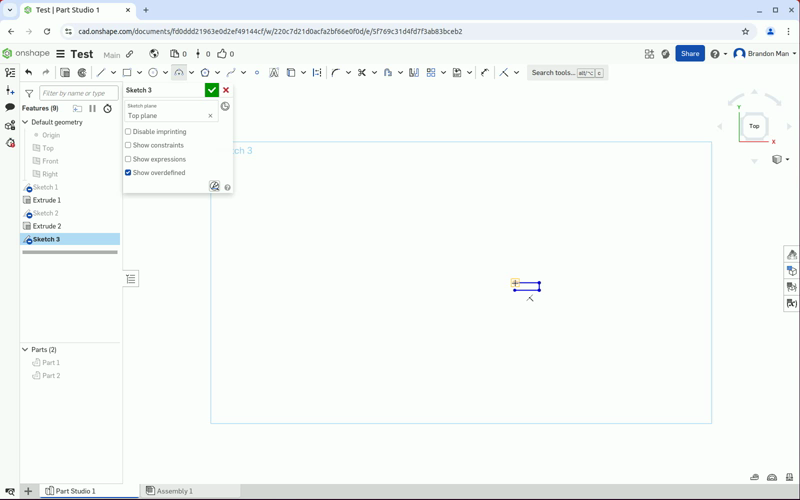
mouse_move(514, 290)
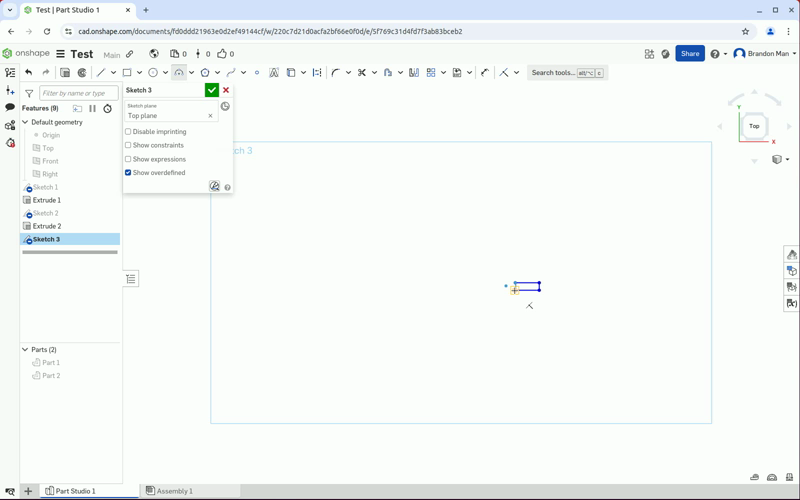
scroll(6)
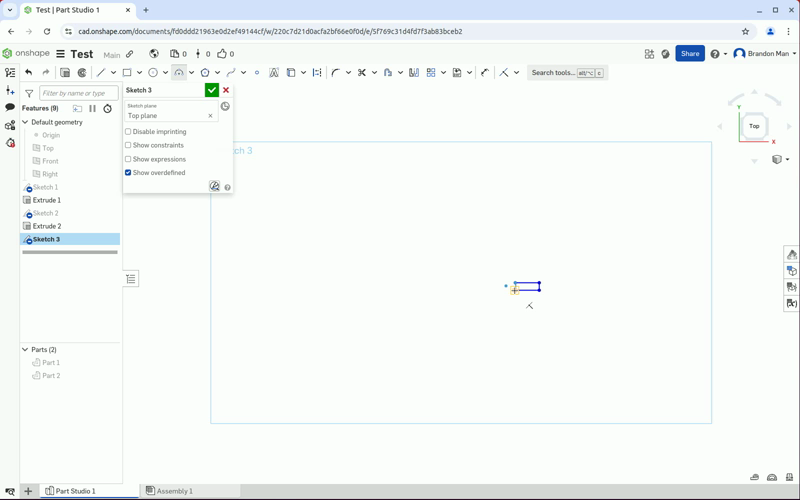
scroll(6)
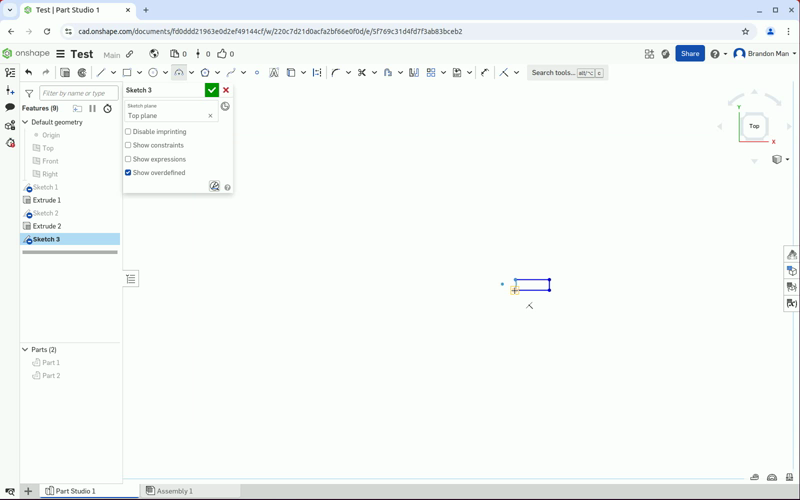
scroll(6)
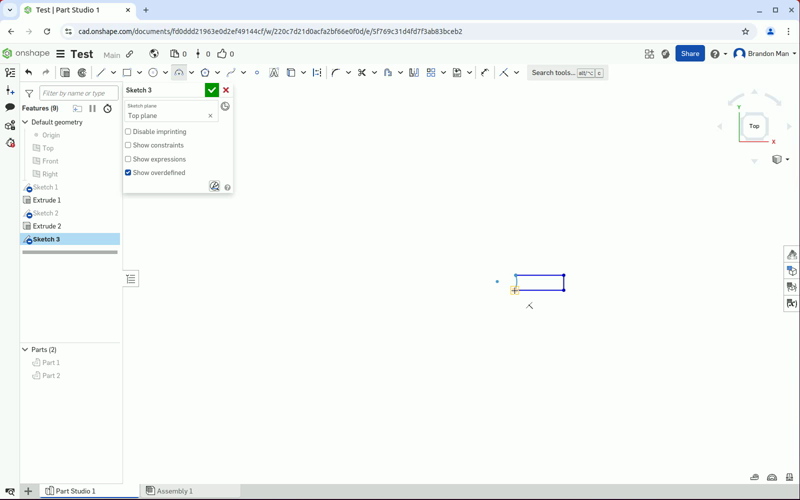
scroll(6)
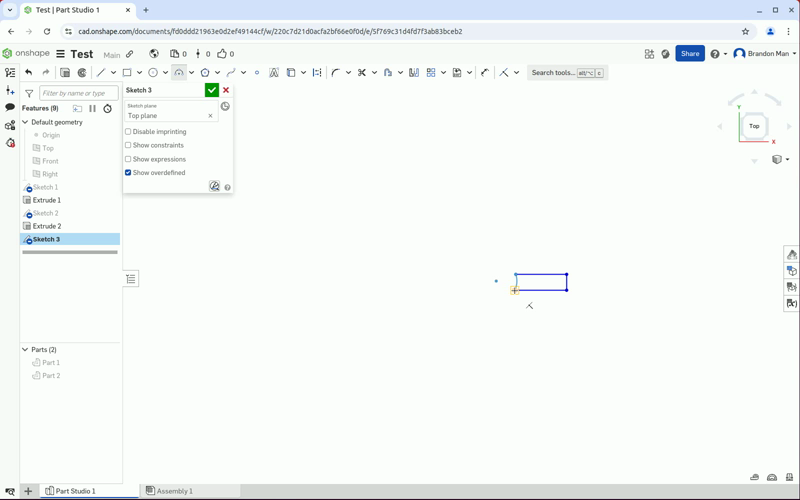
scroll(6)
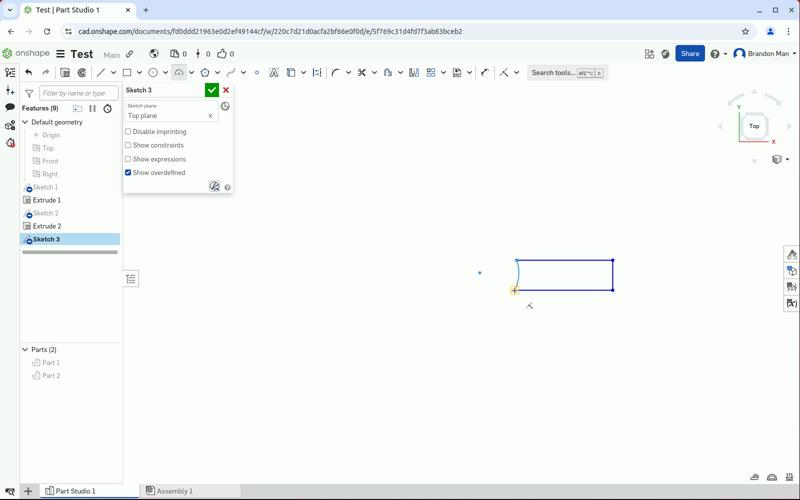
scroll(6)
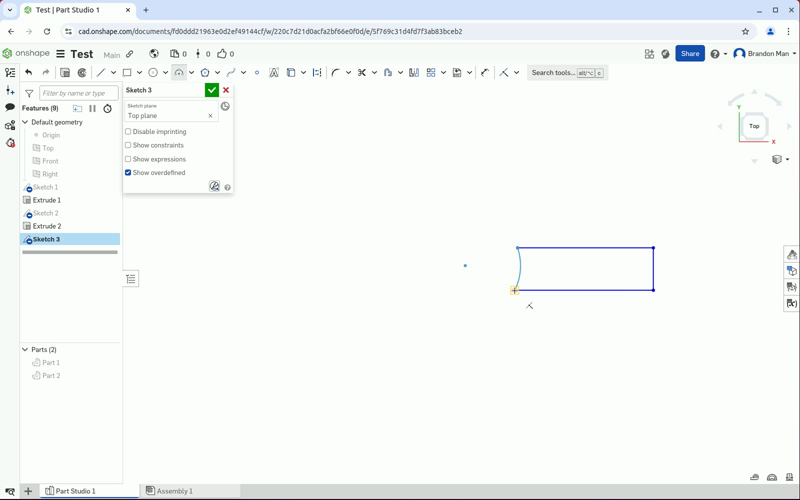
scroll(6)
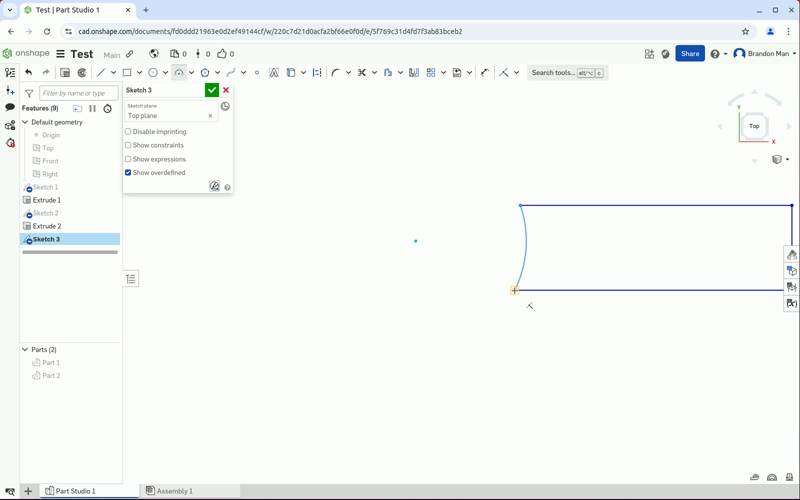
click(514, 290)
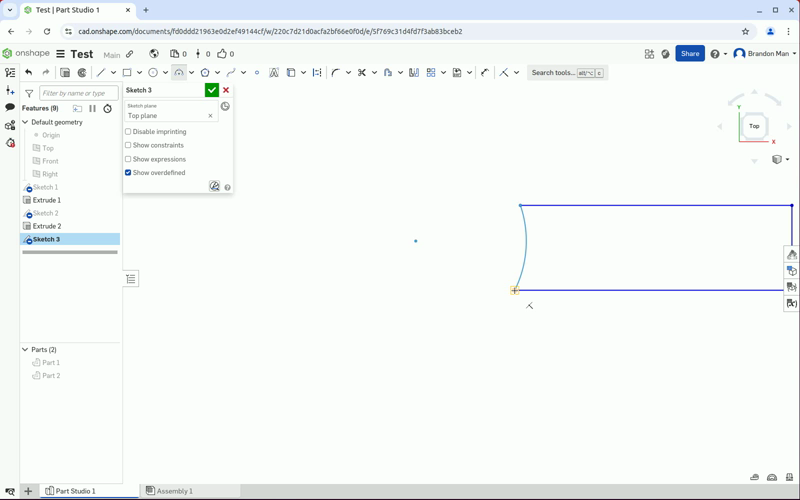
scroll(-6)
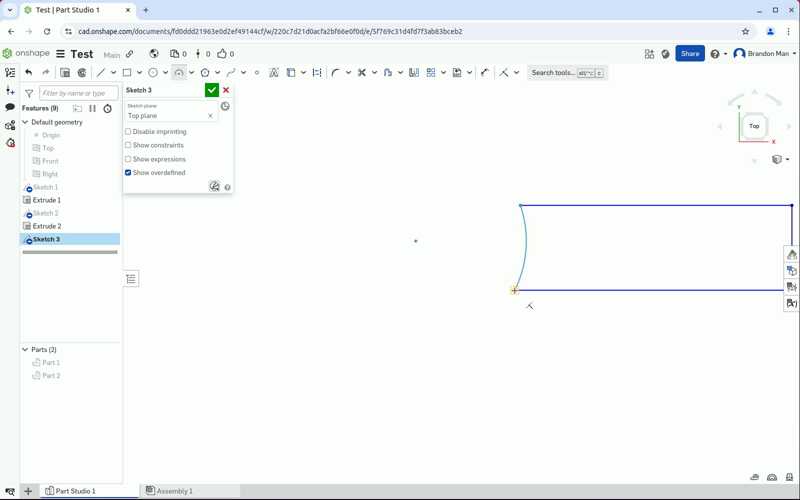
scroll(-6)
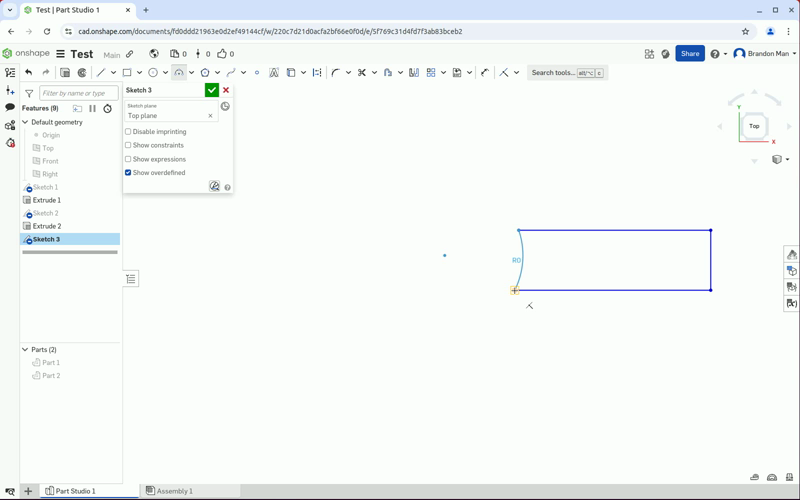
scroll(-6)
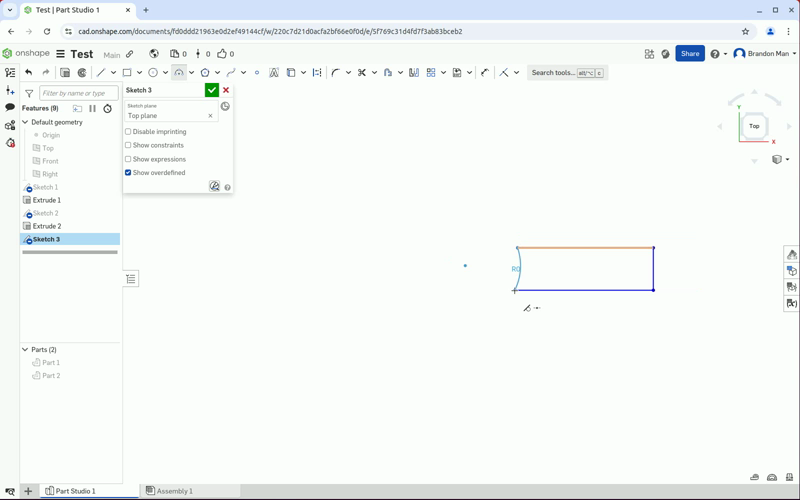
scroll(-6)
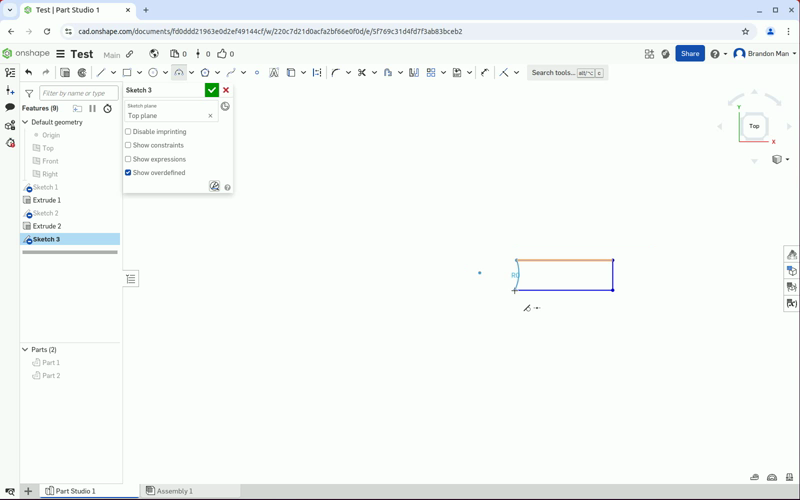
scroll(-6)
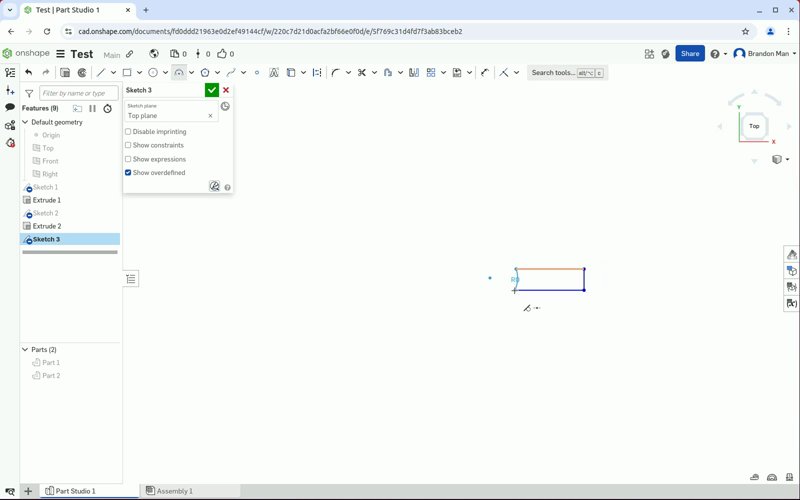
scroll(-6)
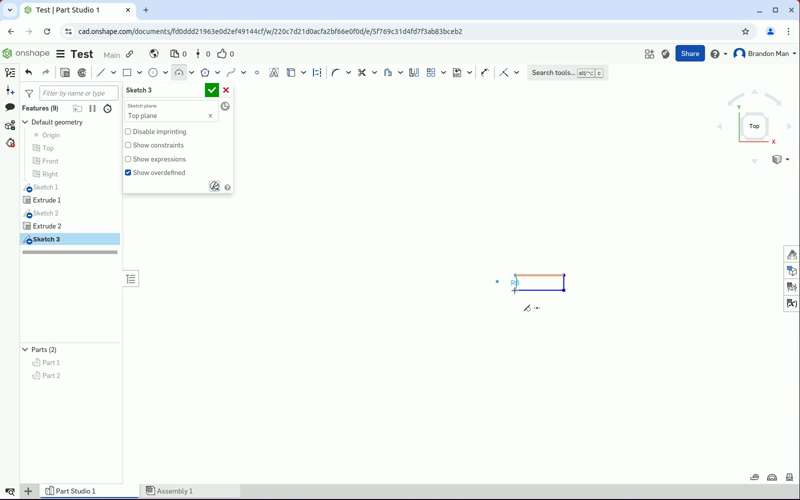
scroll(-6)
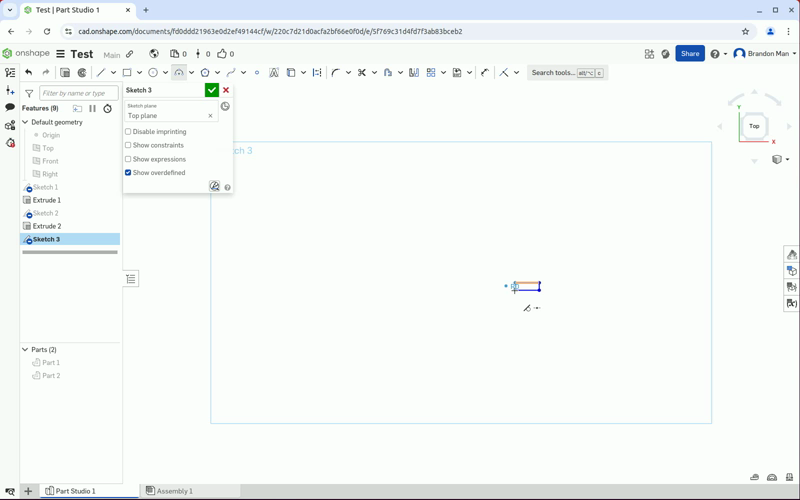
key_down(shift)
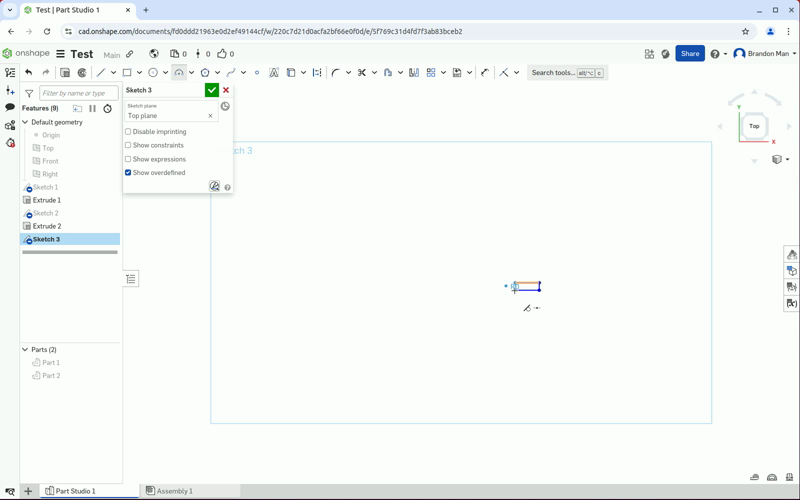
mouse_move(514, 286)
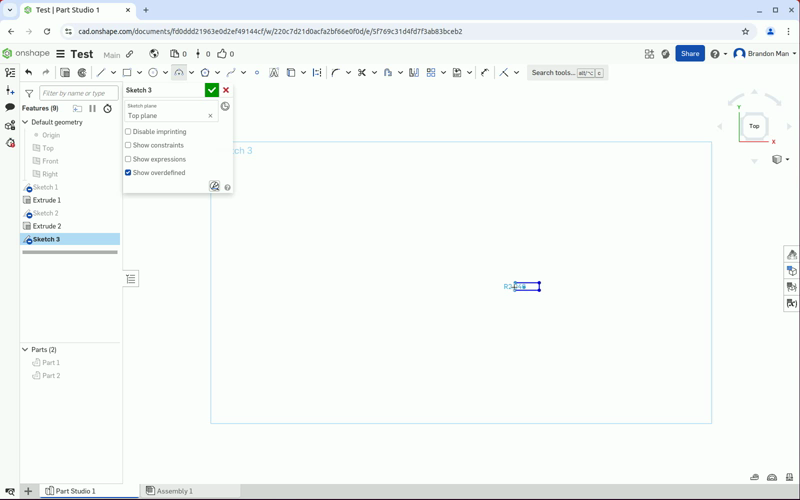
scroll(6)
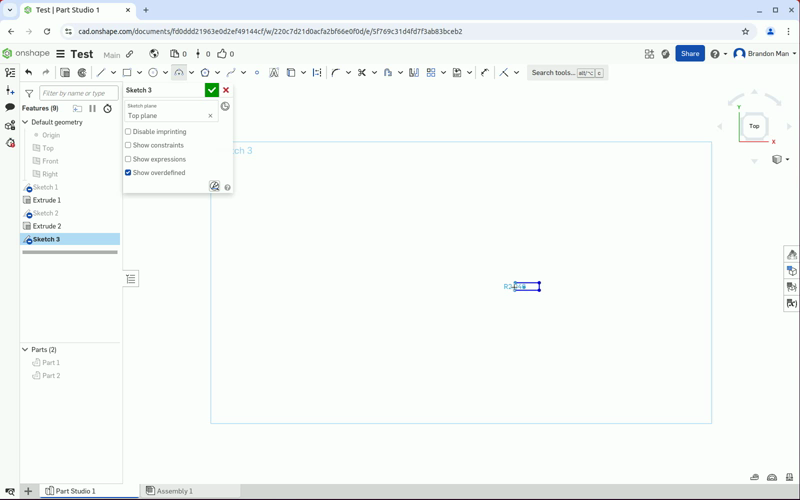
scroll(6)
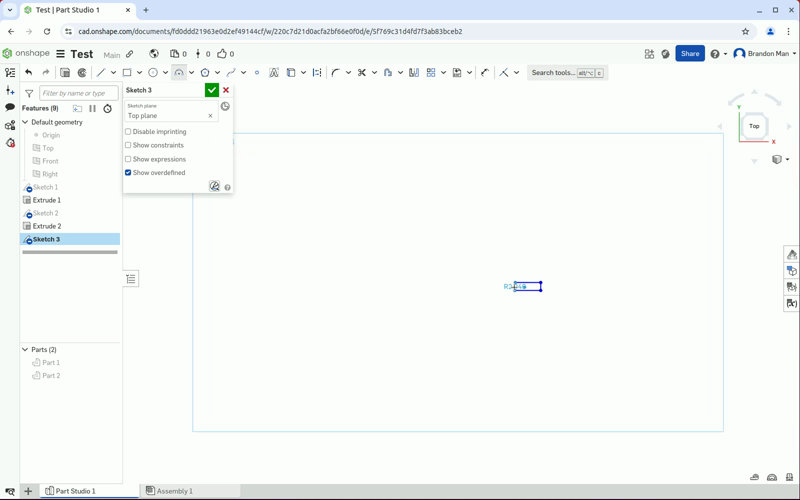
scroll(6)
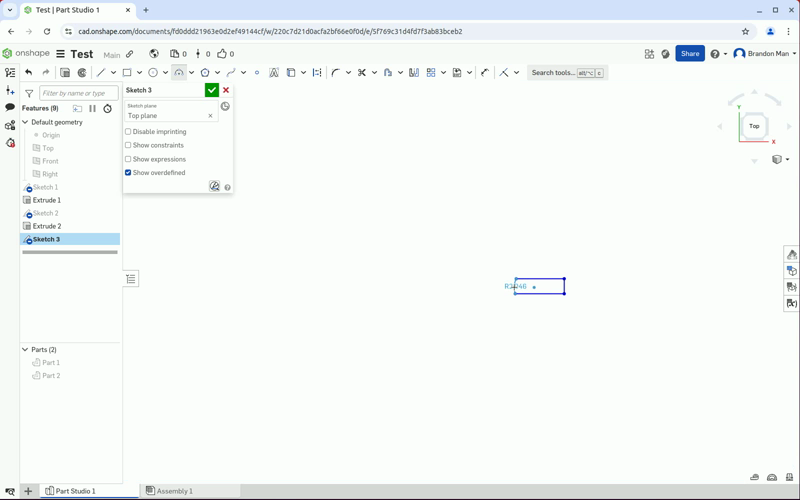
scroll(6)
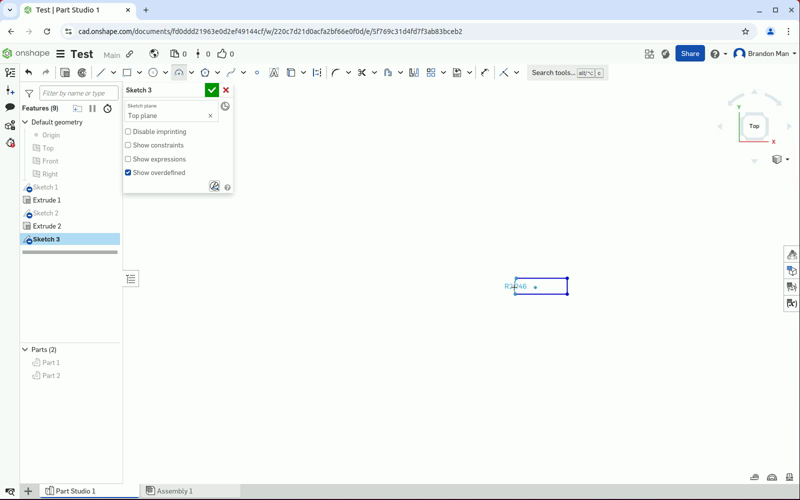
scroll(6)
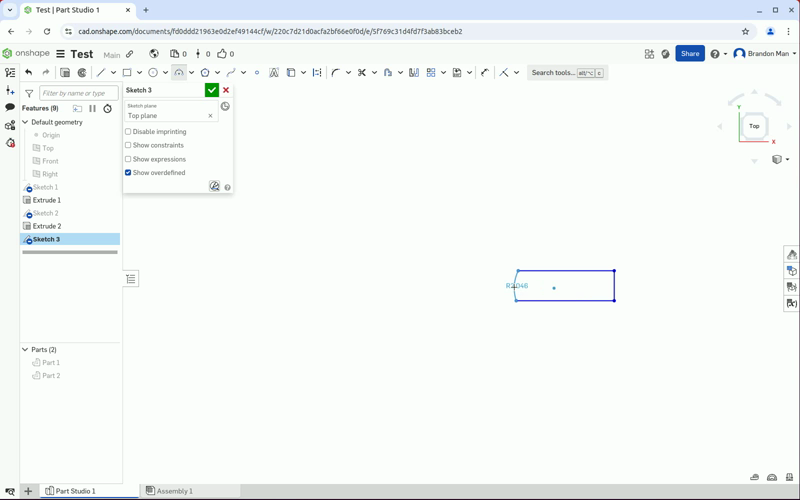
scroll(6)
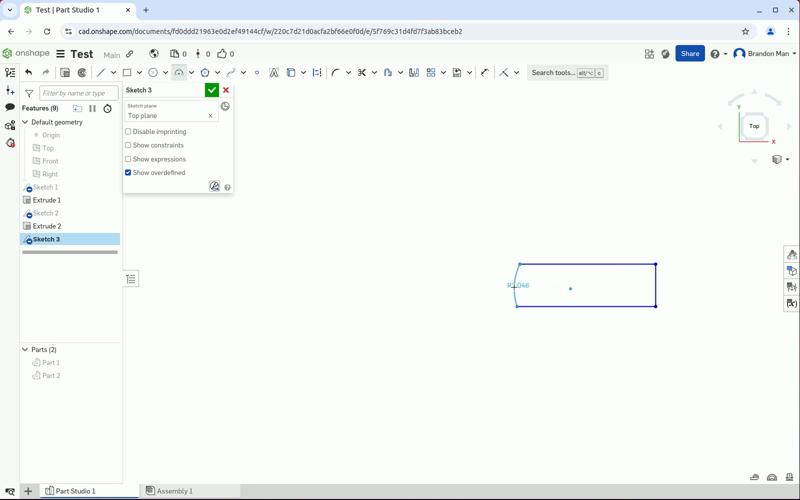
scroll(6)
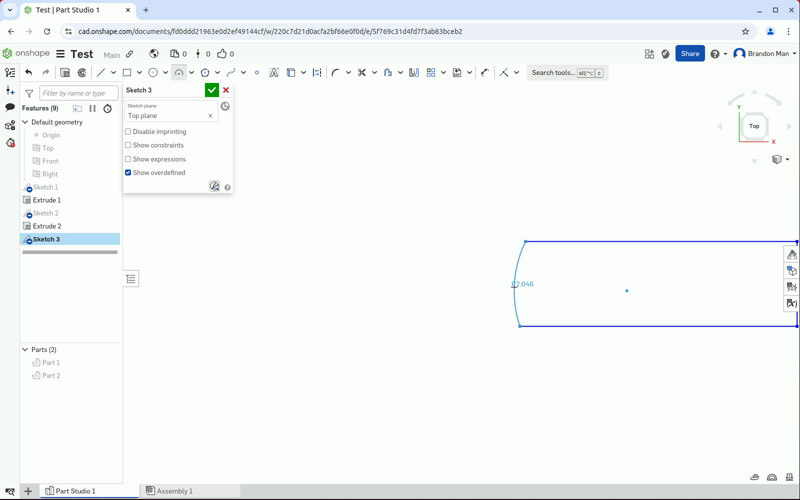
click(514, 286)
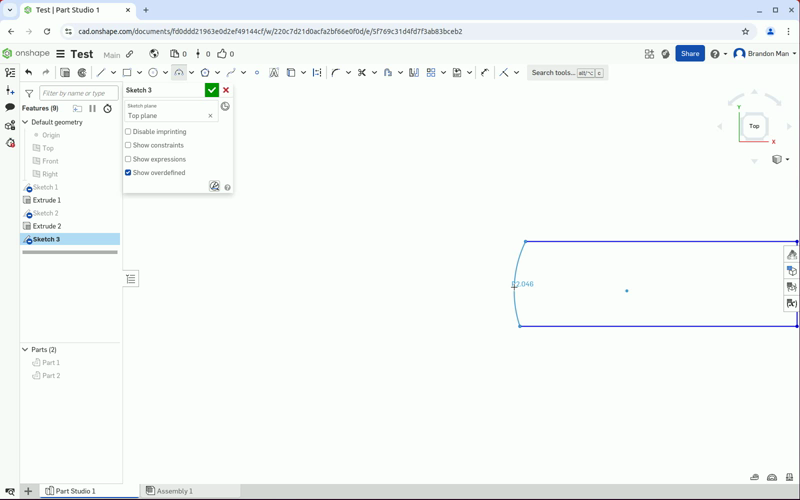
scroll(-6)
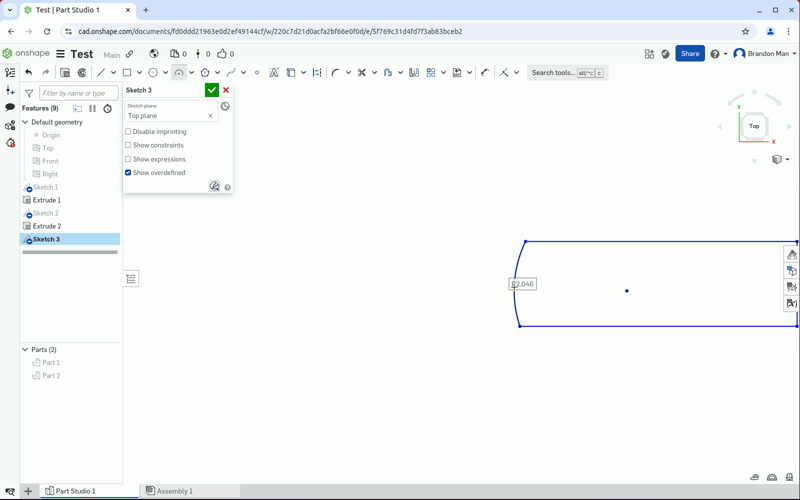
scroll(-6)
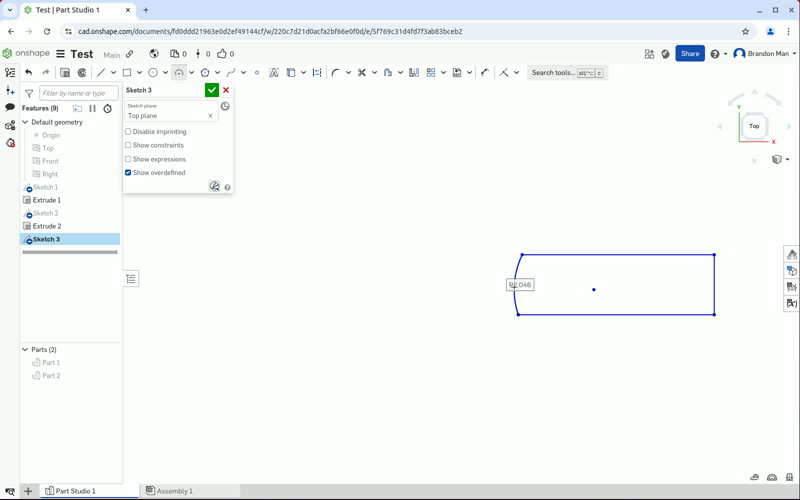
scroll(-6)
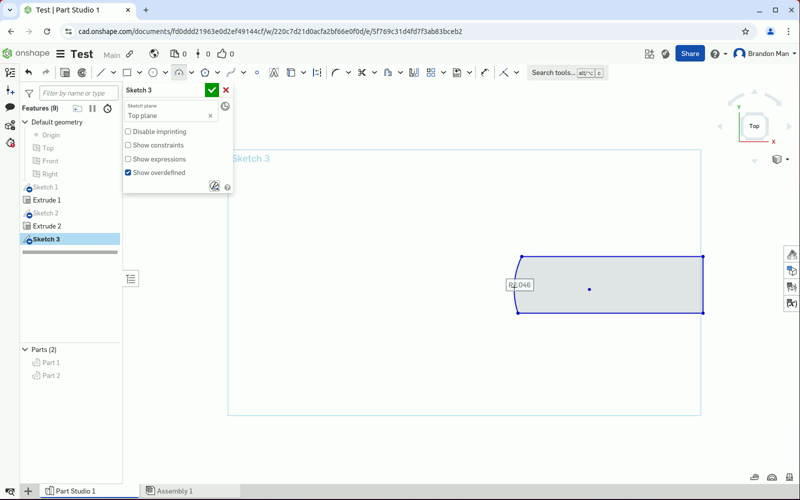
scroll(-6)
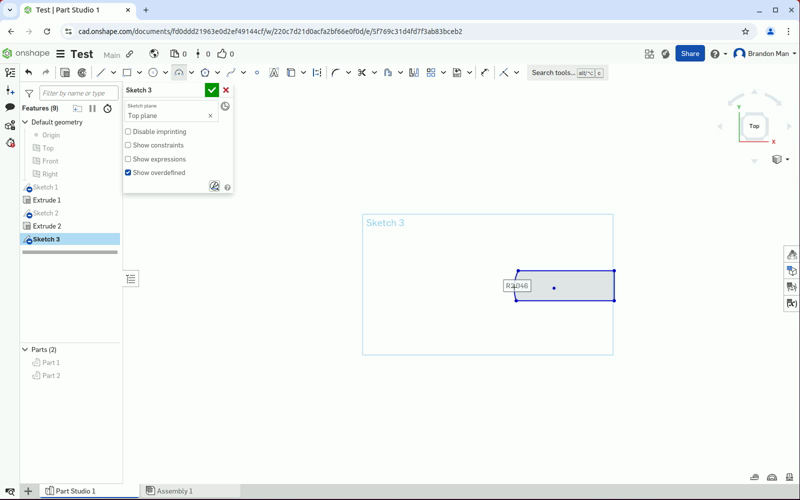
scroll(-6)
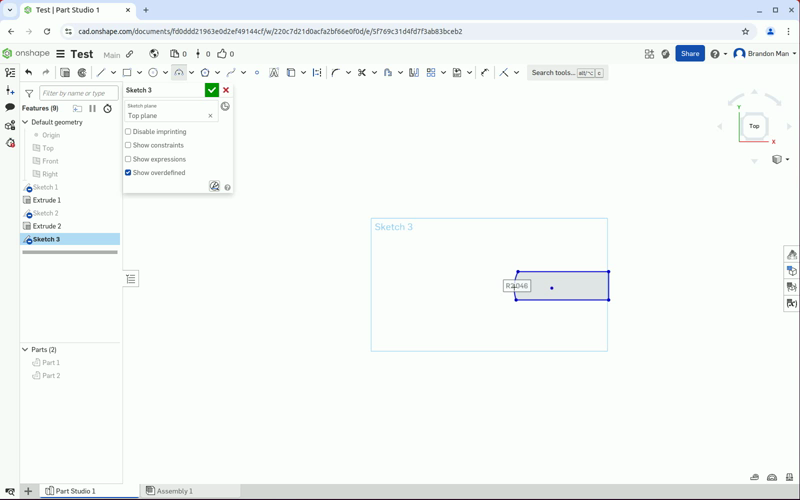
scroll(-6)
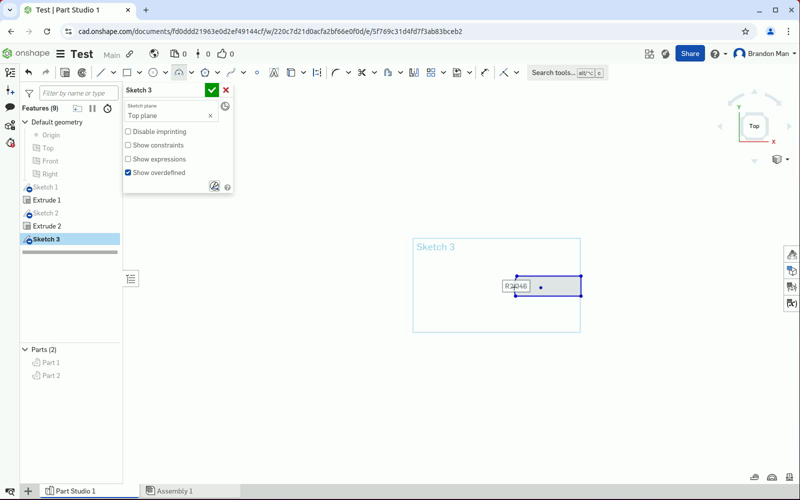
scroll(-6)
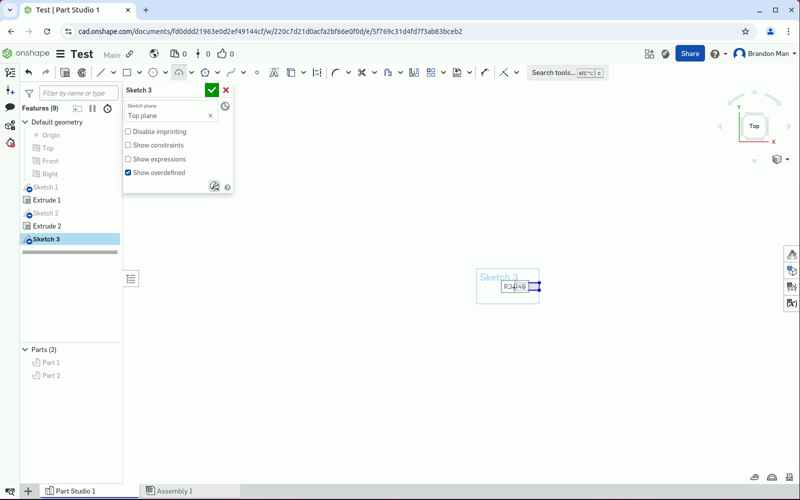
key_up(shift)
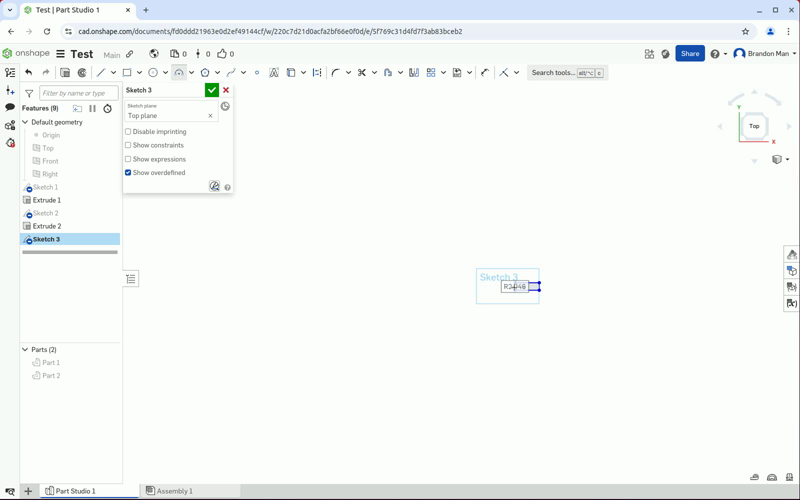
key(esc)
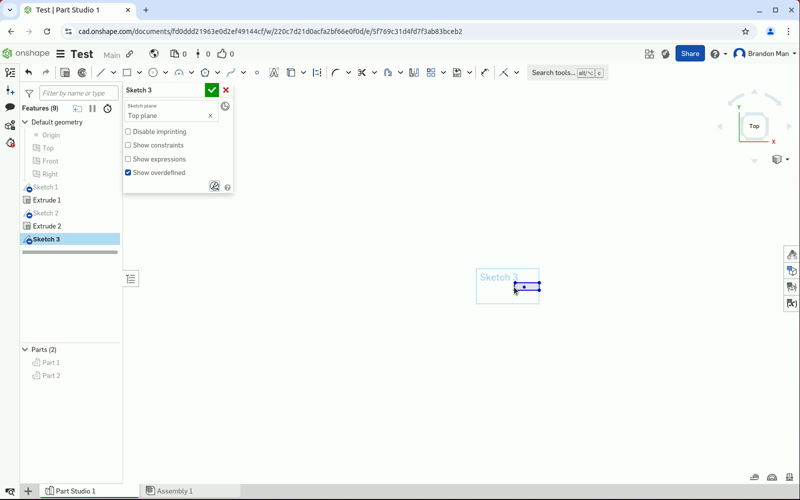
mouse_move(533, 288)
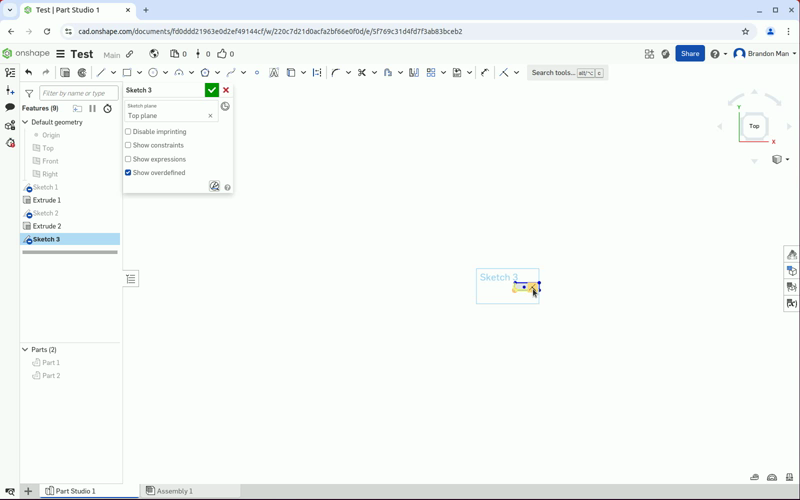
scroll(6)
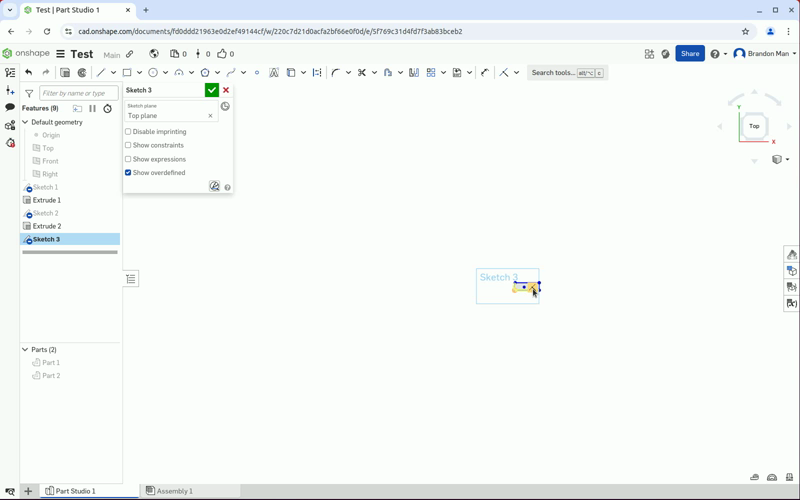
scroll(6)
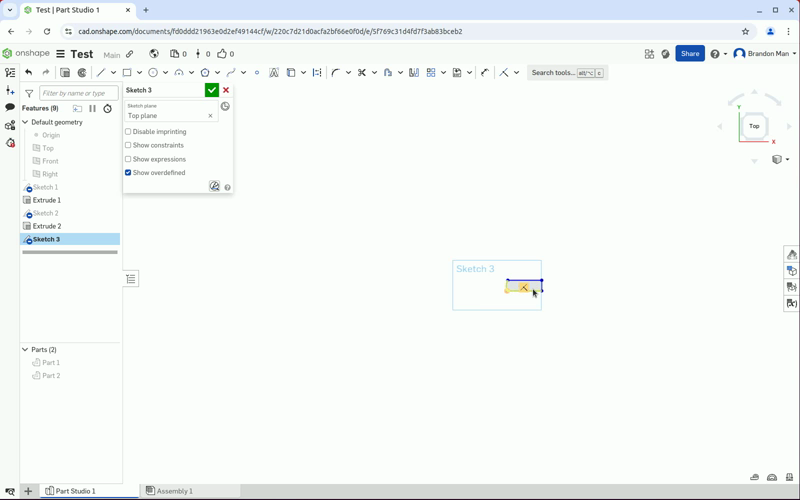
scroll(6)
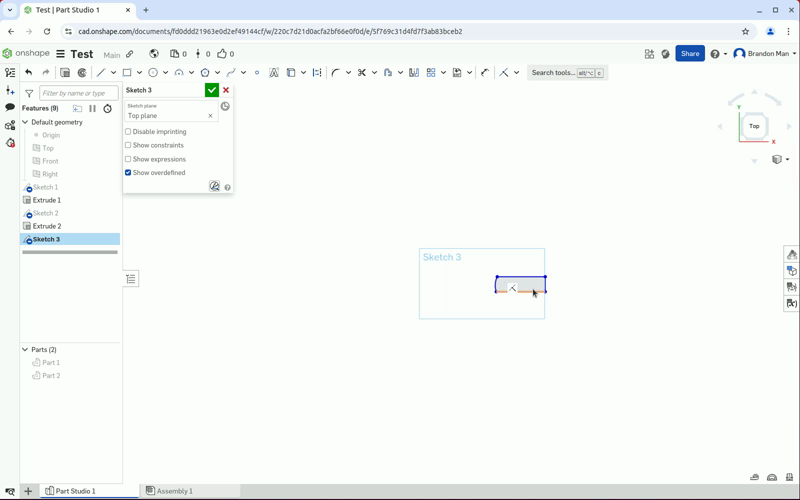
scroll(6)
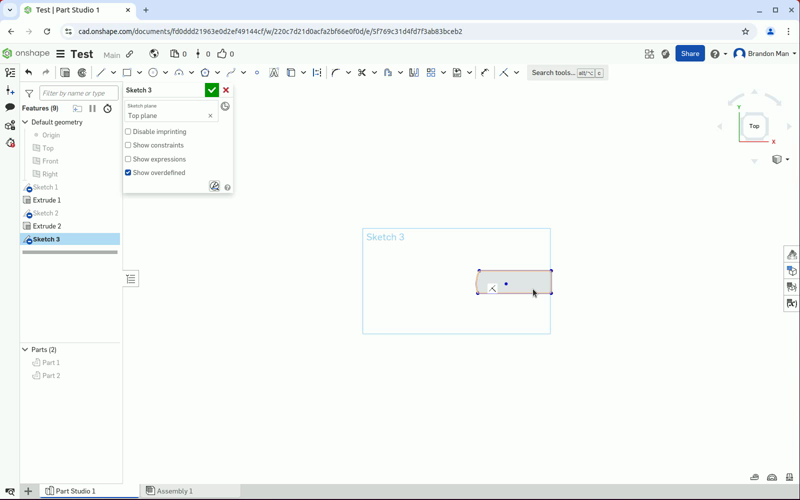
scroll(6)
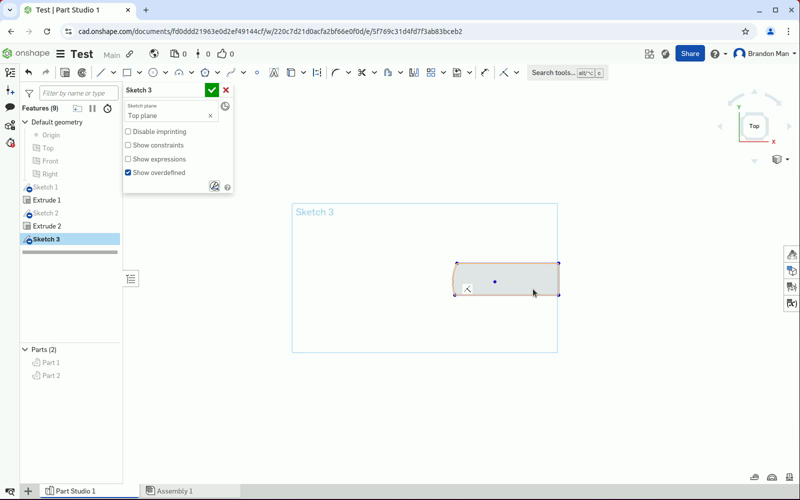
scroll(6)
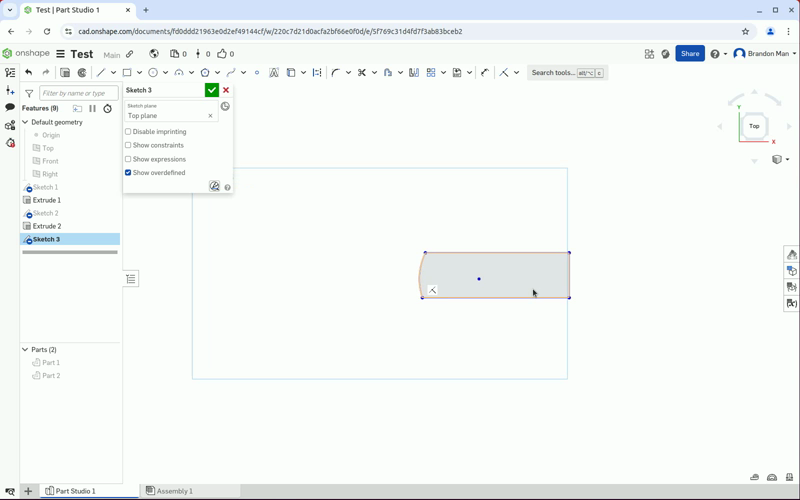
scroll(6)
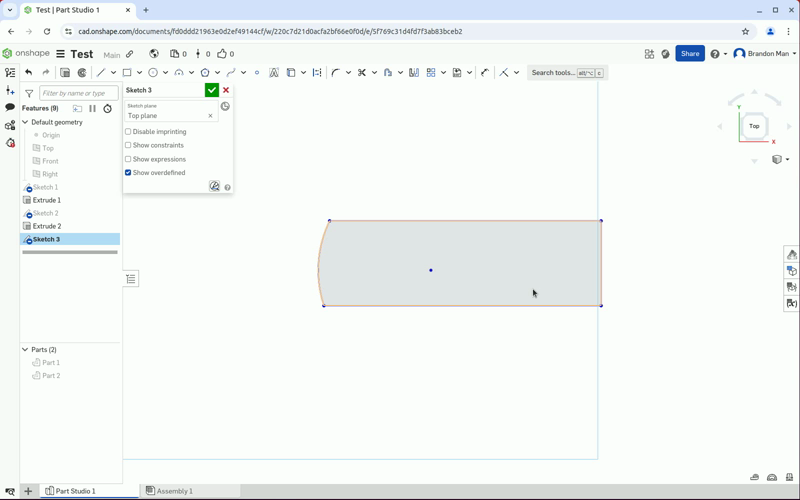
click(533, 288)
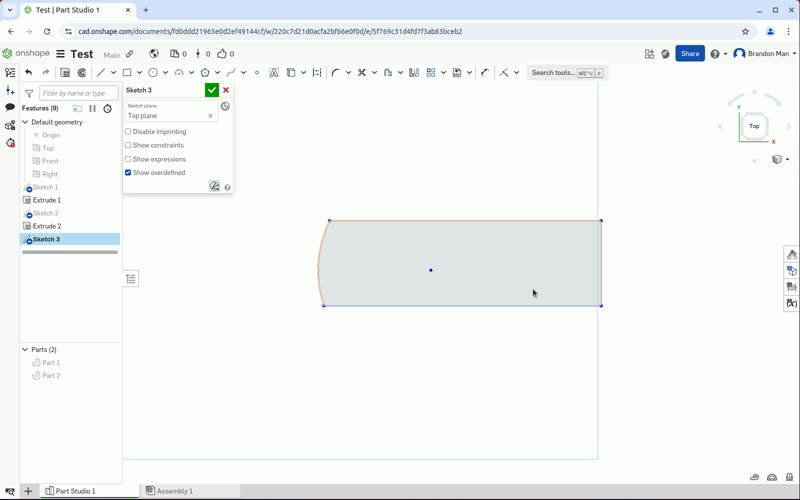
scroll(-6)
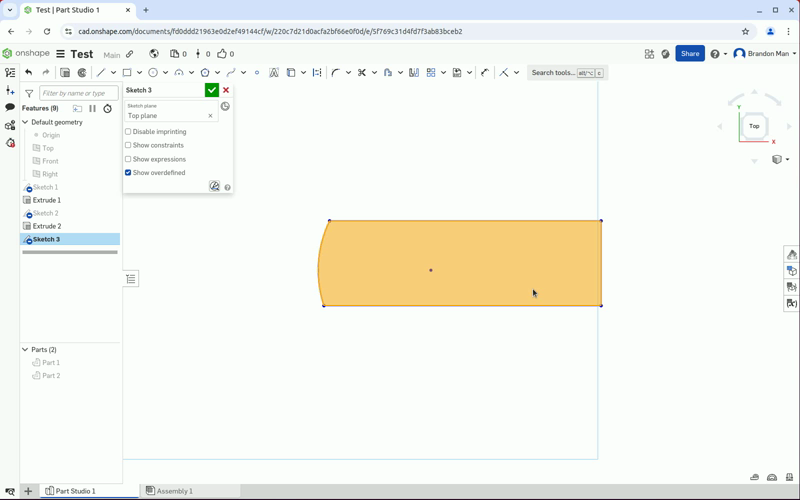
scroll(-6)
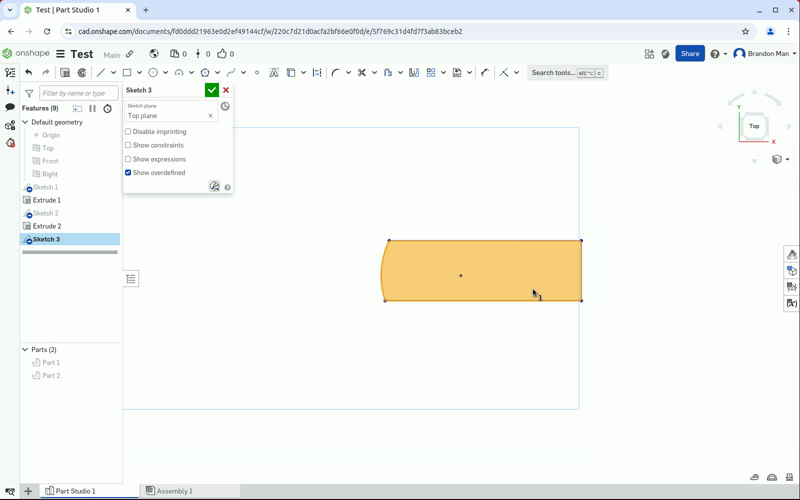
scroll(-6)
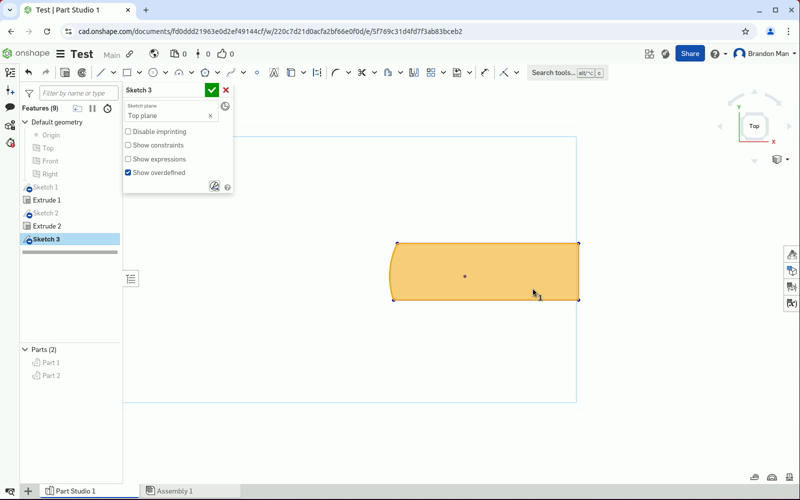
scroll(-6)
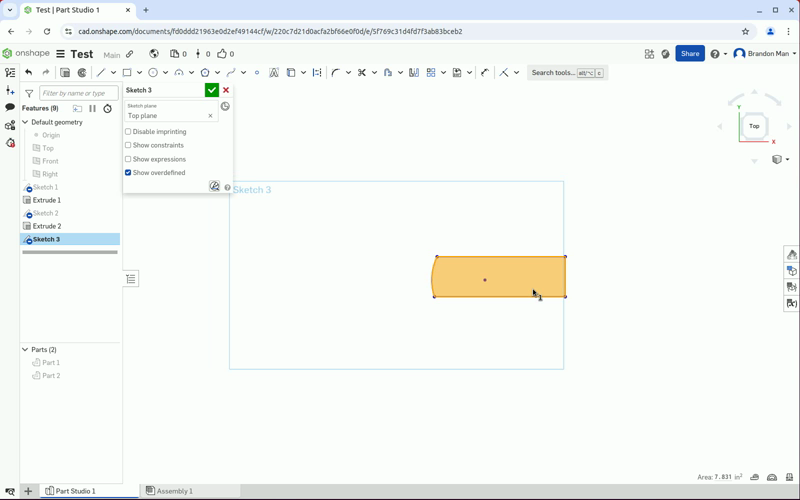
scroll(-6)
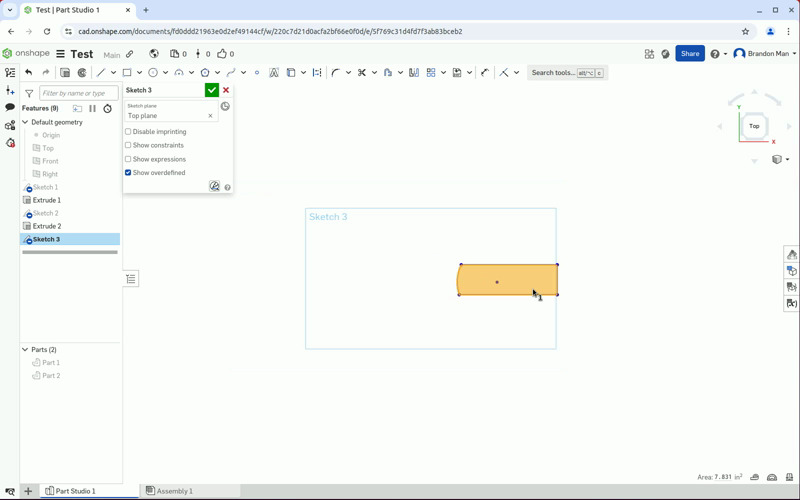
scroll(-6)
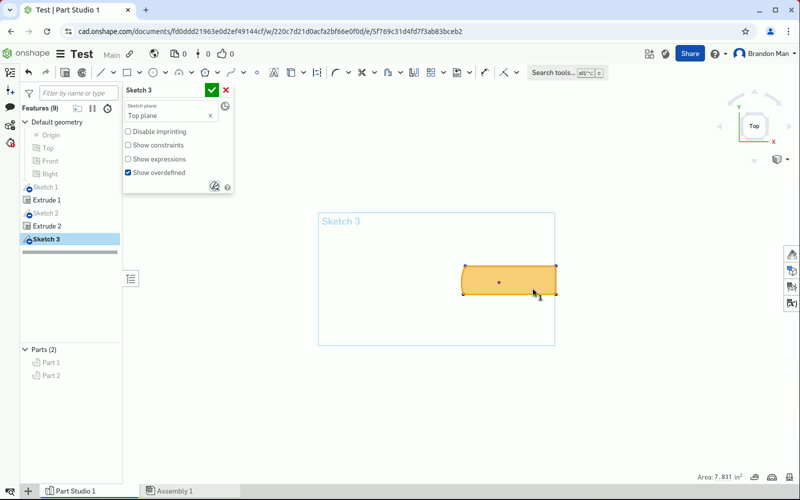
scroll(-6)
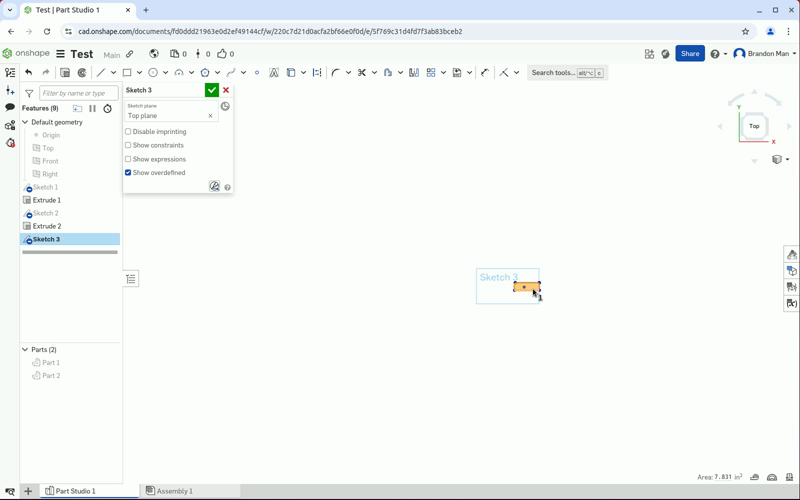
mouse_move(73, 352)
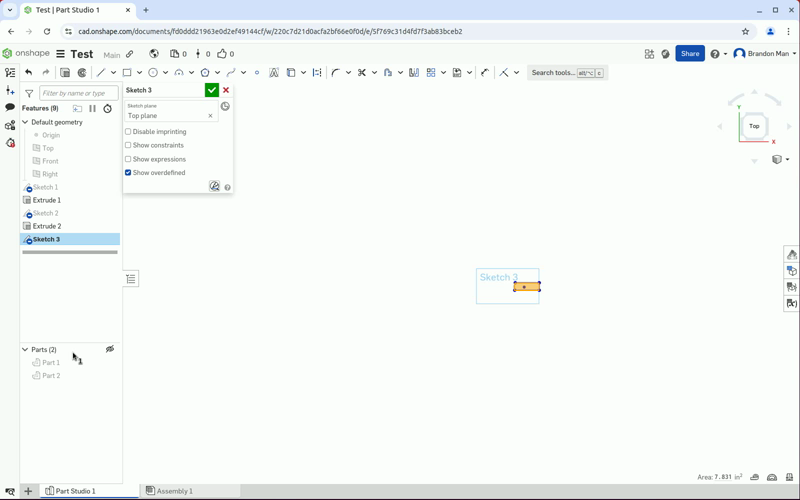
key(shift+y)
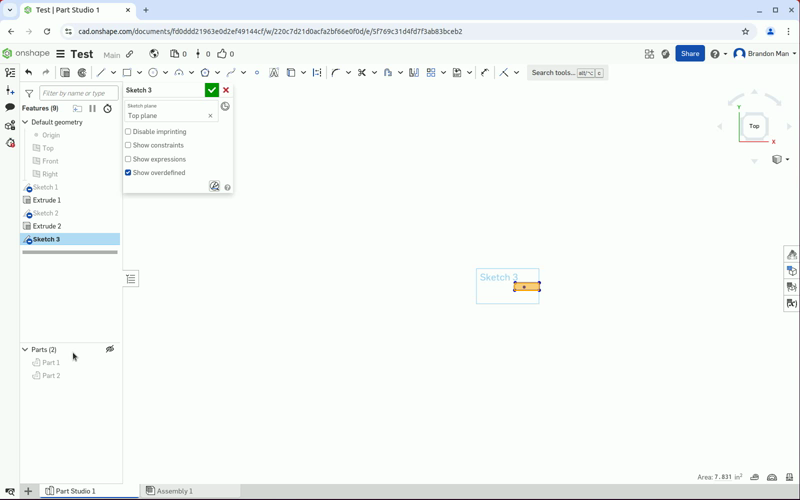
key(shift+e)
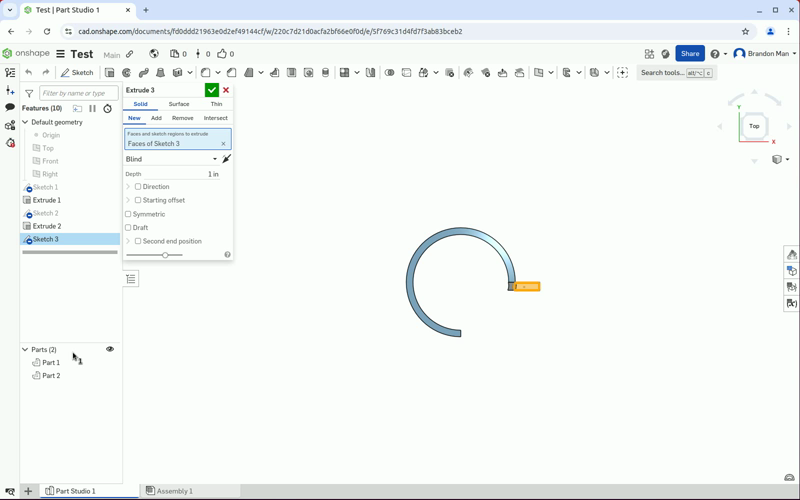
mouse_move(143, 106)
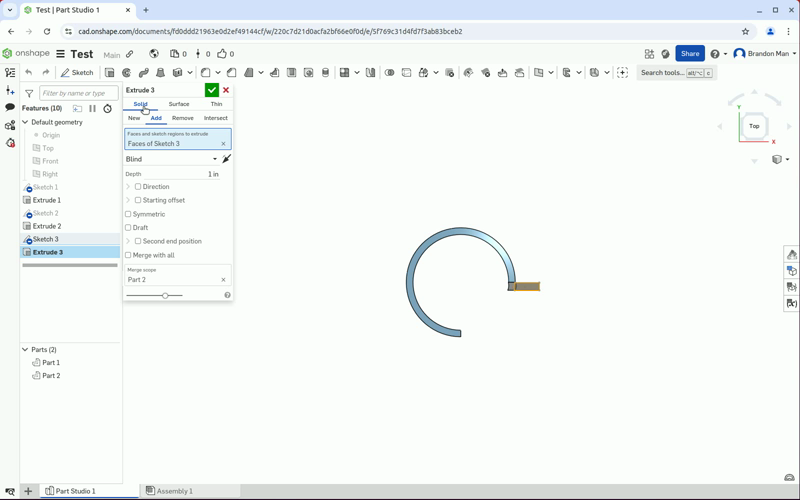
click(143, 106)
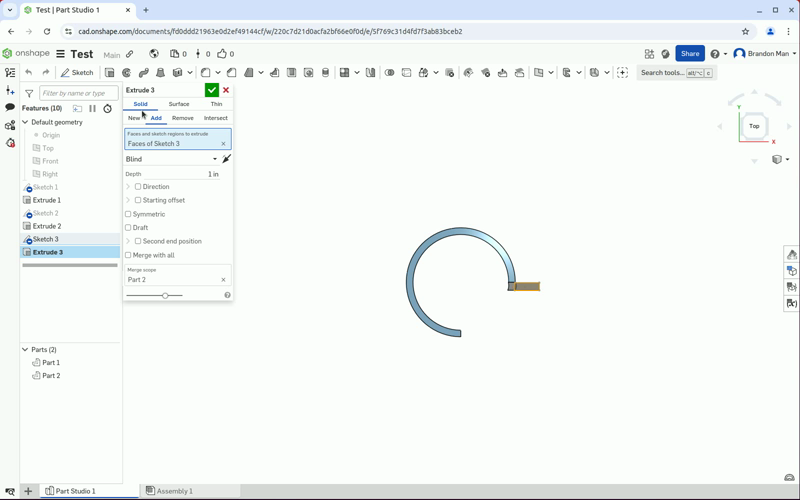
mouse_move(137, 120)
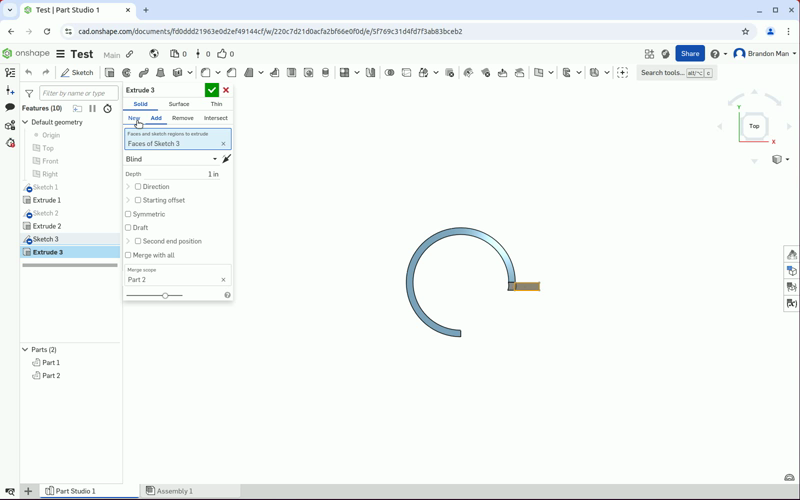
click(137, 120)
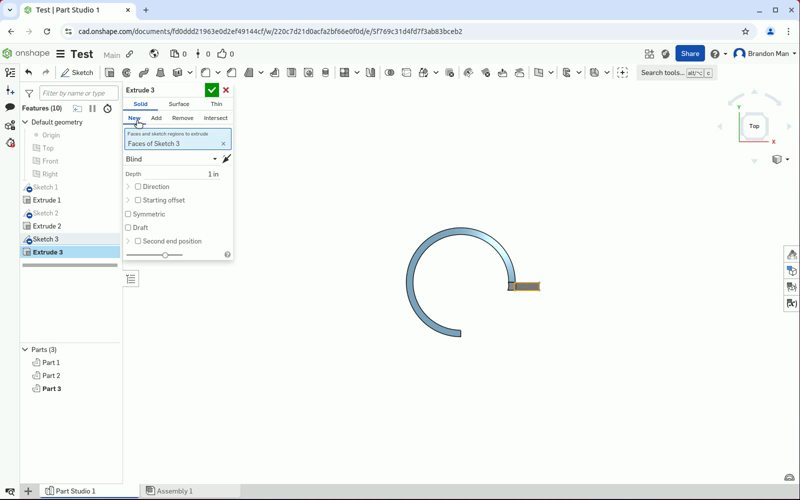
key(tab, 4)
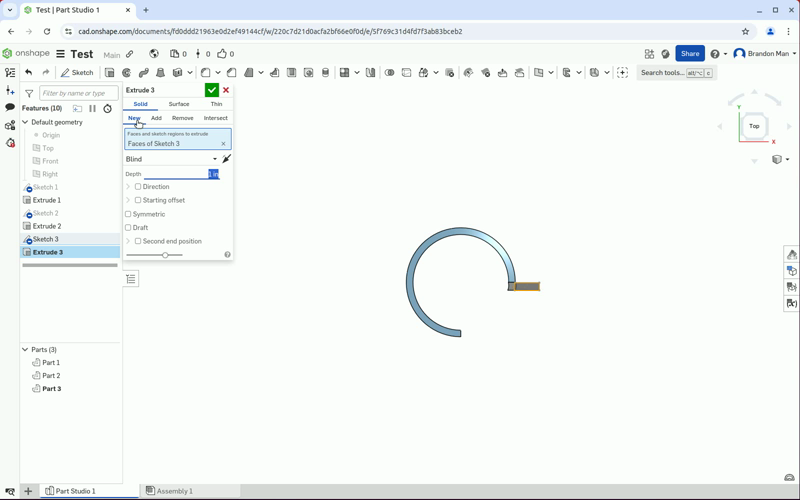
text(23.108)
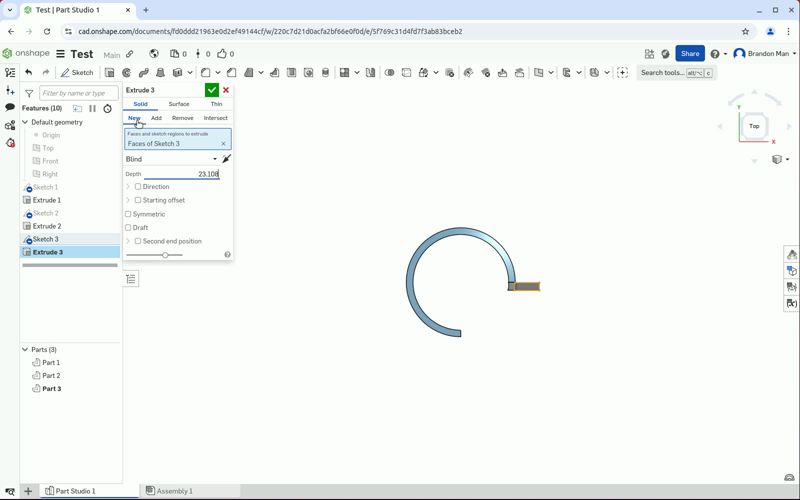
key(enter)
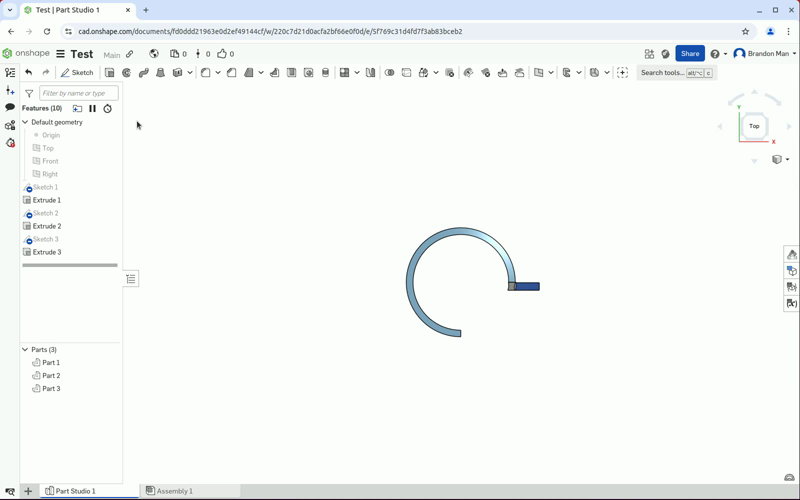
key(shift+h)
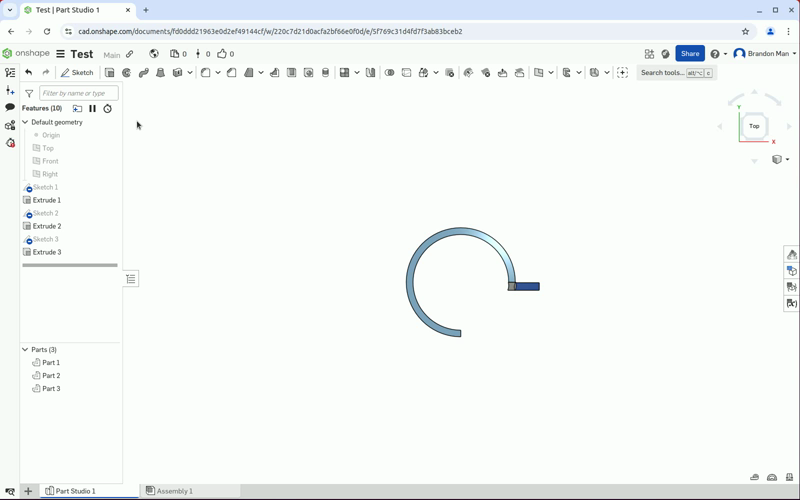
key(shift+h)
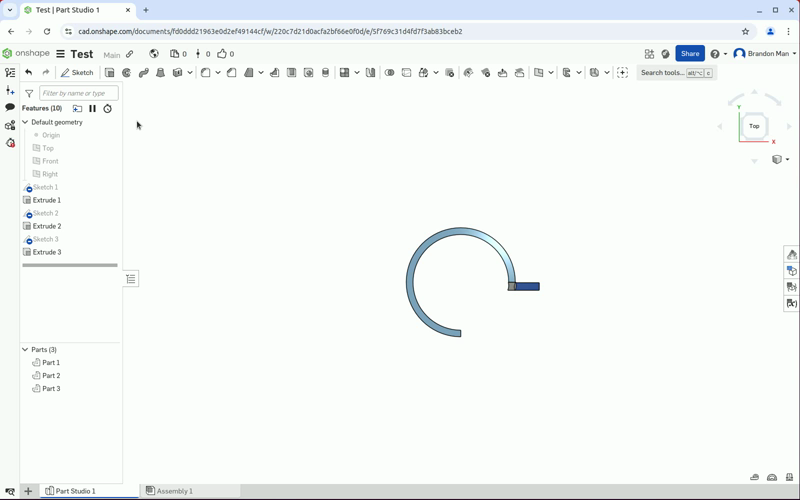
mouse_move(73, 189)
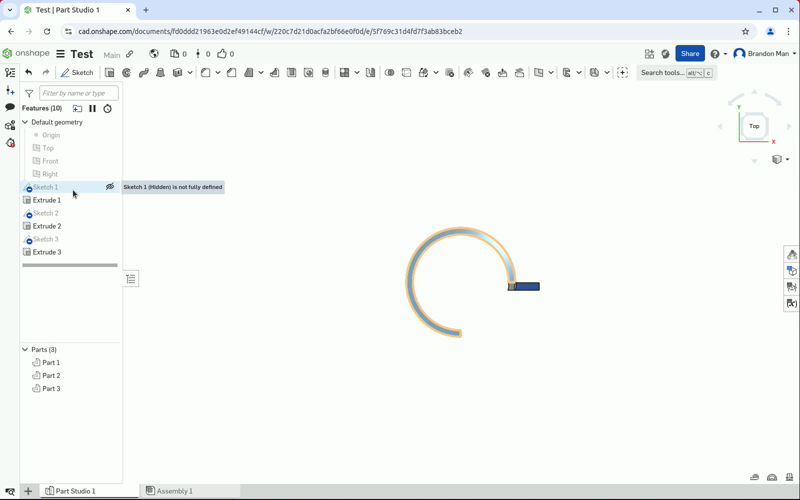
click(73, 189)
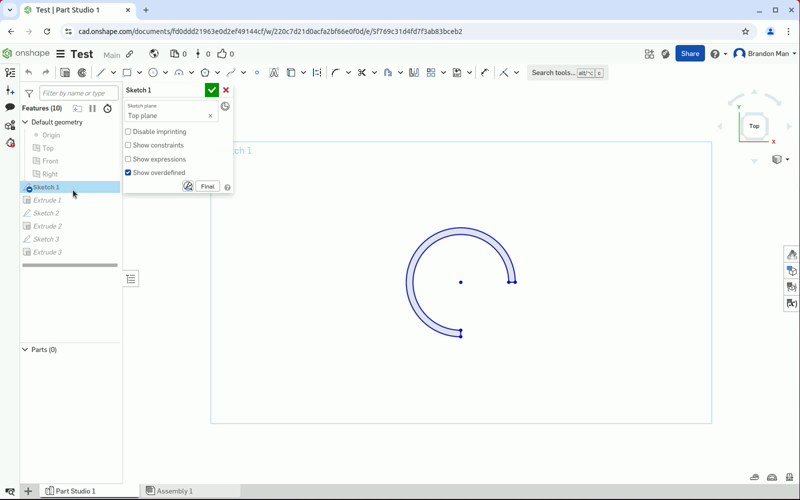
mouse_move(229, 92)
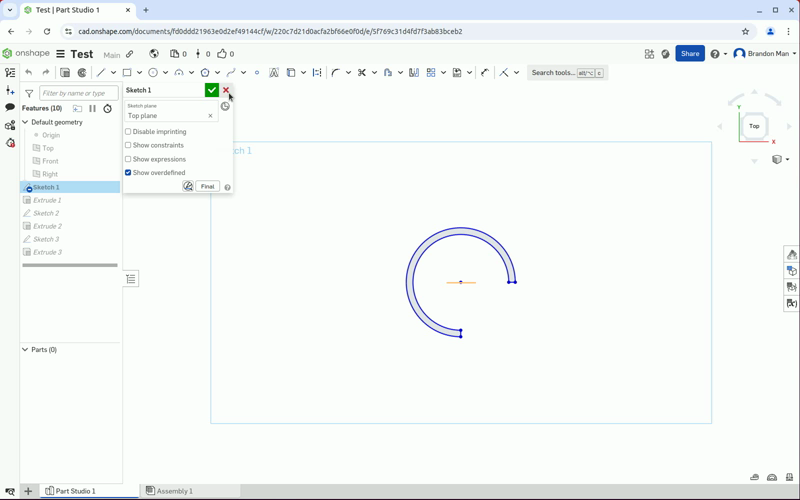
click(229, 92)
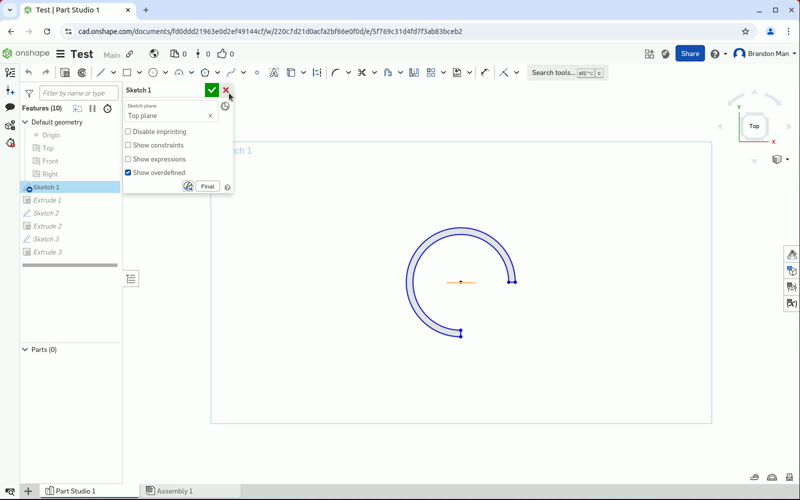
key(shift+s)
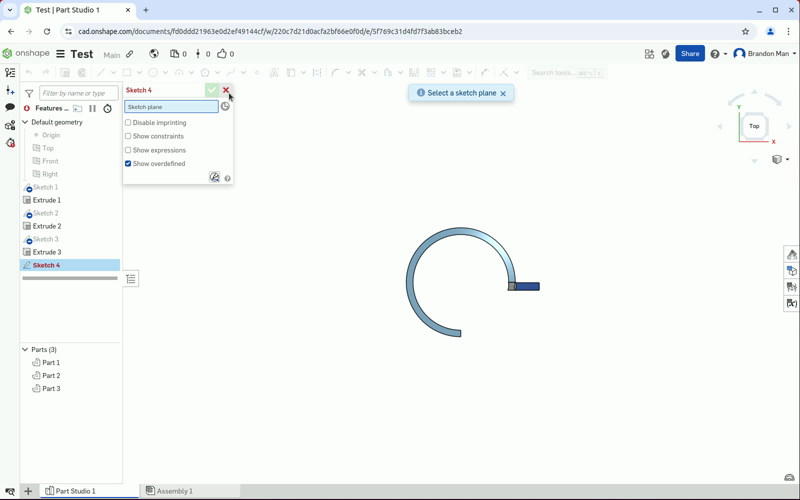
mouse_move(73, 150)
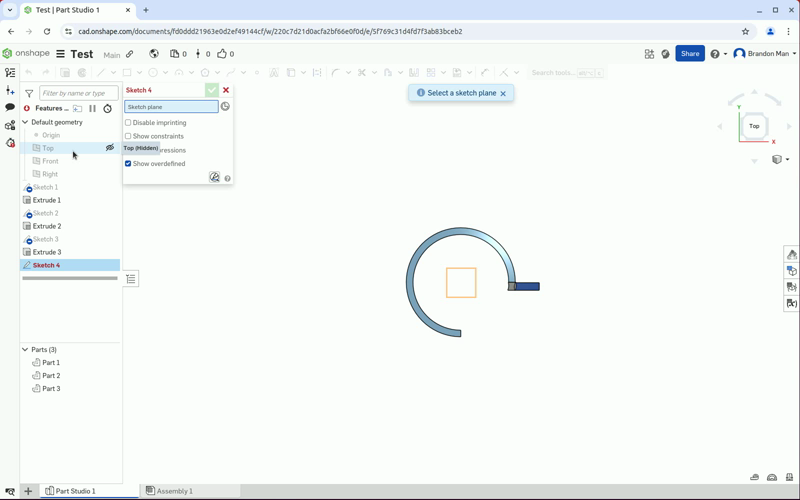
click(73, 150)
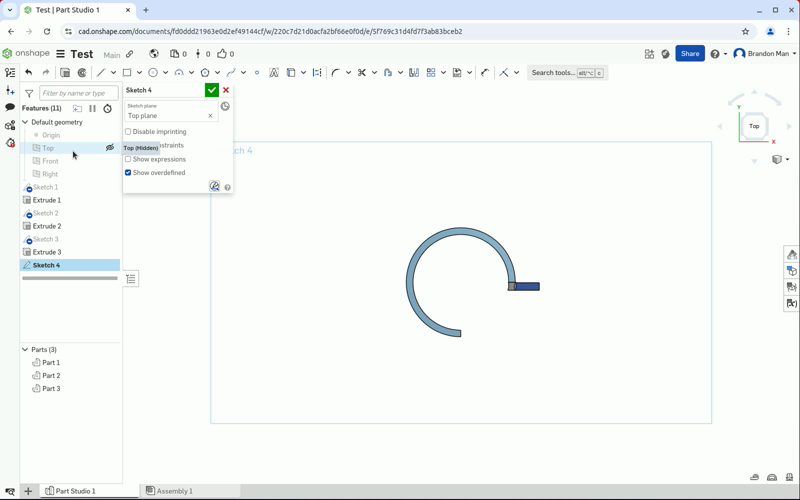
mouse_move(73, 352)
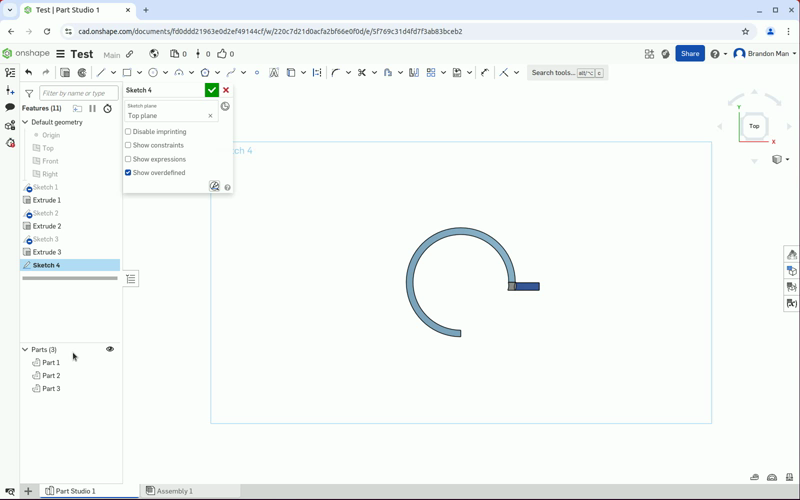
key(y)
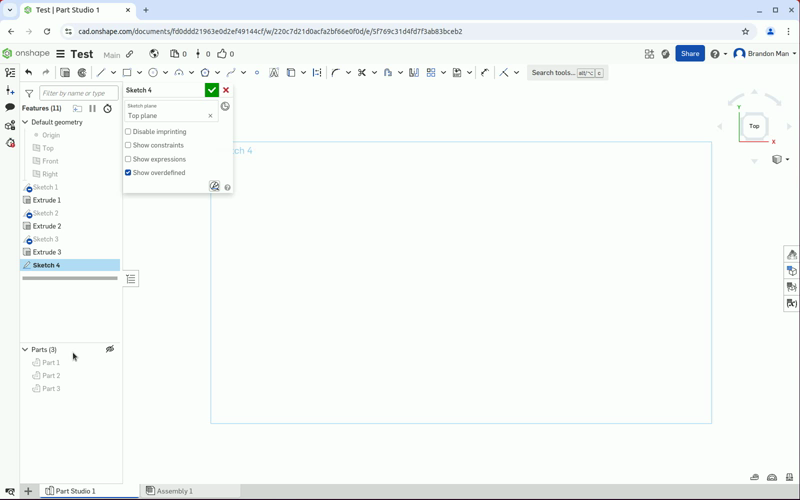
key(a)
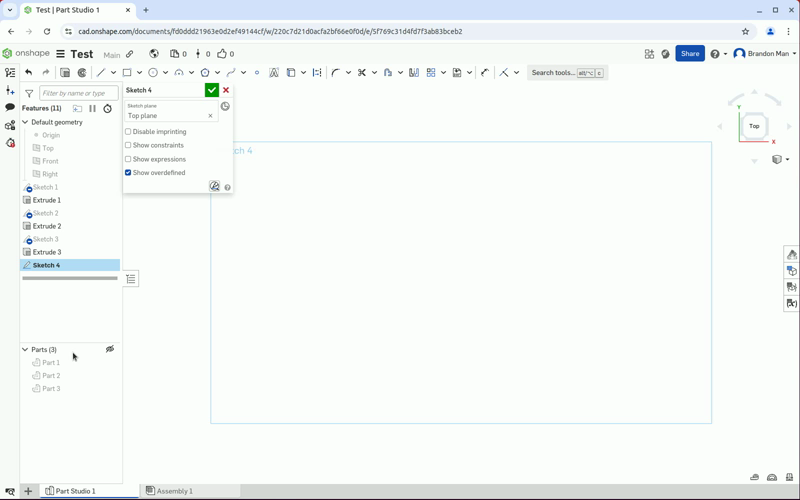
key_down(shift)
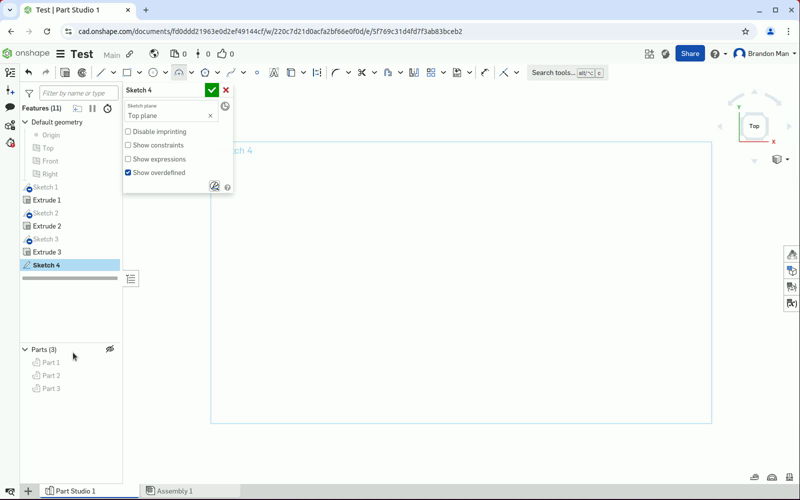
mouse_move(460, 336)
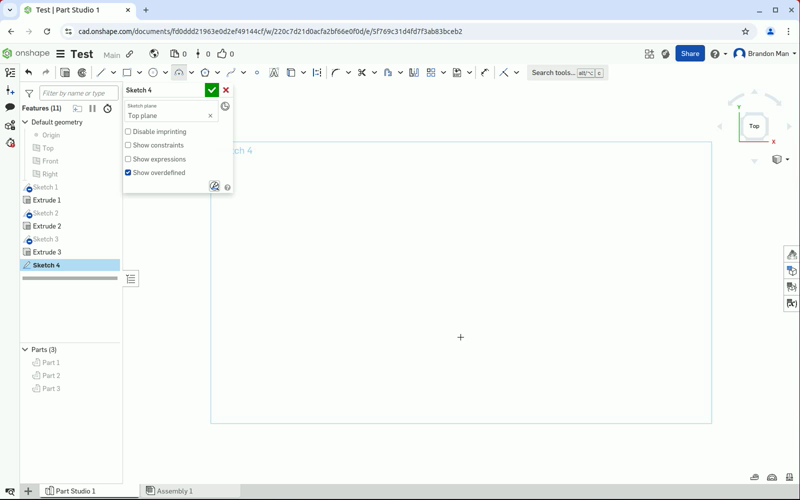
click(460, 336)
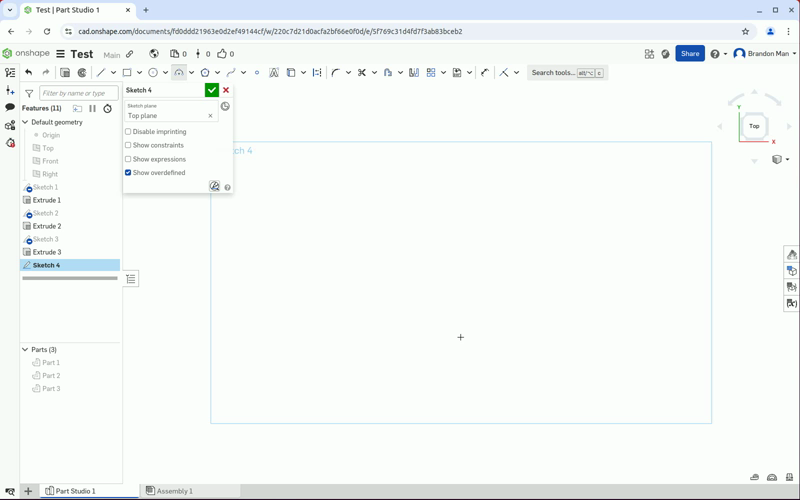
key_up(shift)
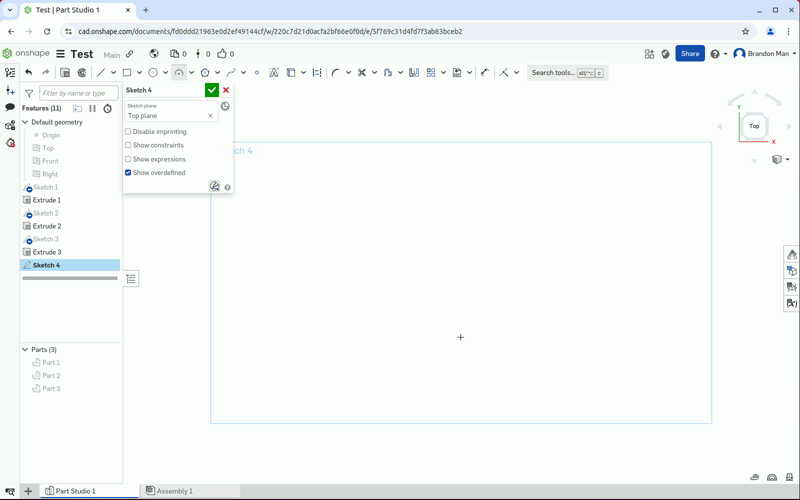
key_down(shift)
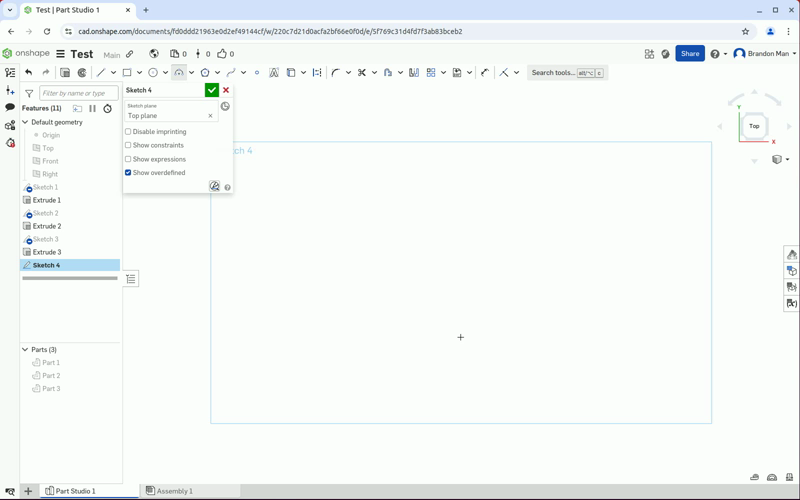
mouse_move(468, 336)
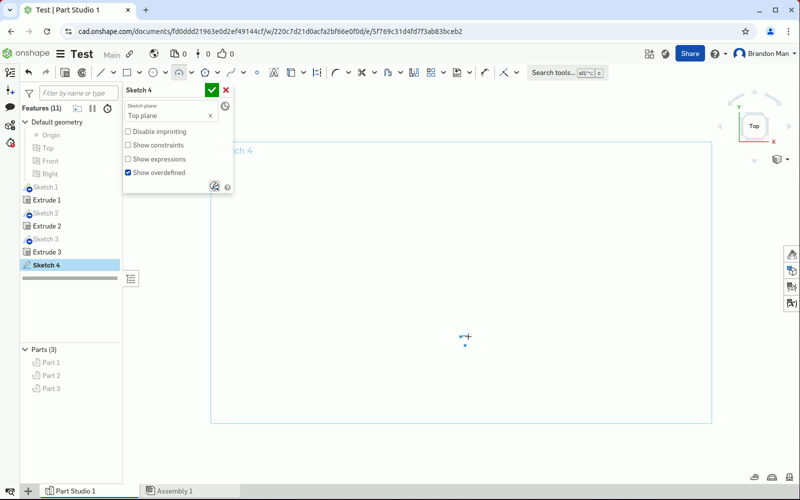
click(468, 336)
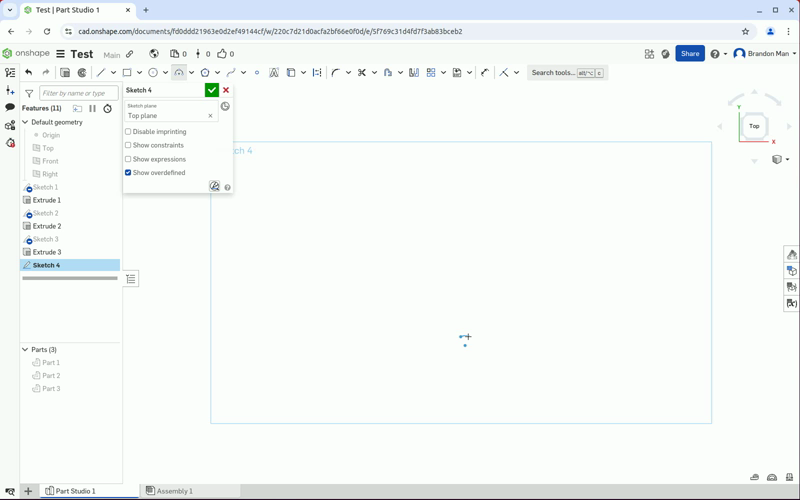
mouse_move(464, 337)
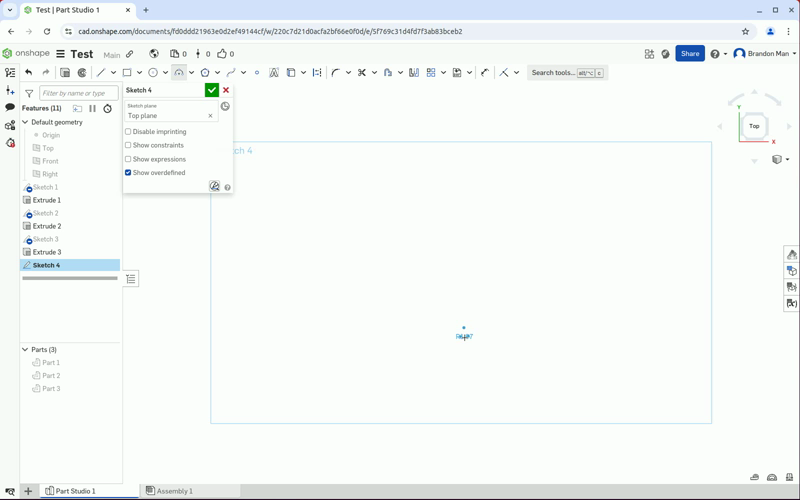
click(464, 337)
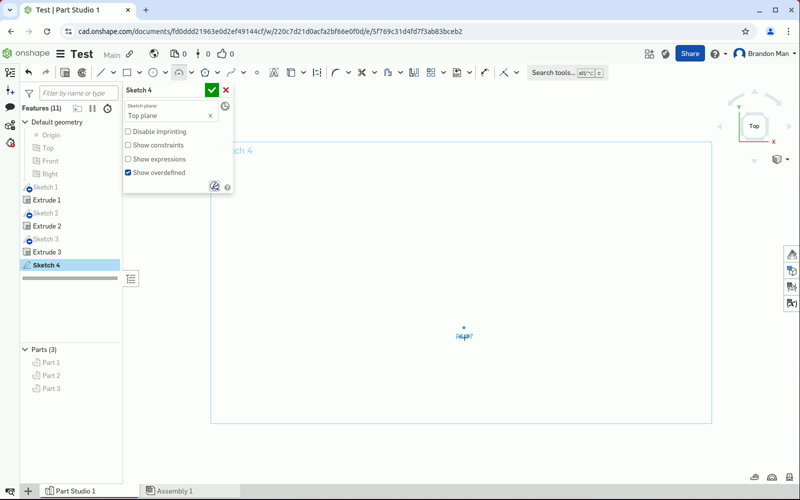
key_up(shift)
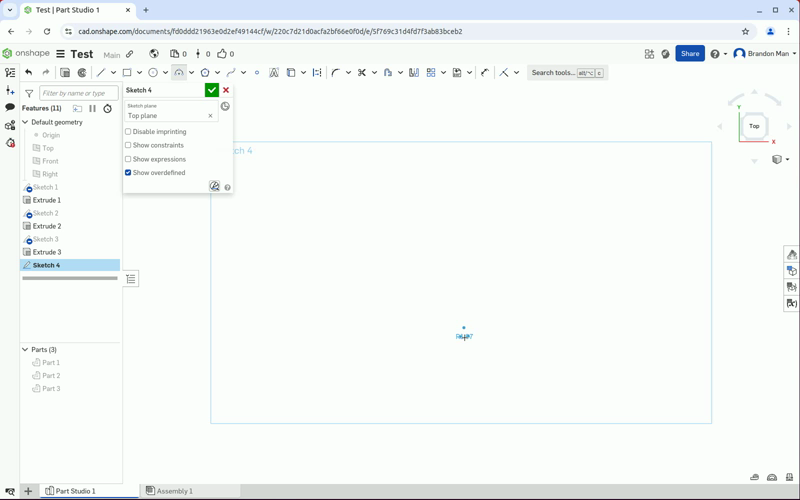
key(esc)
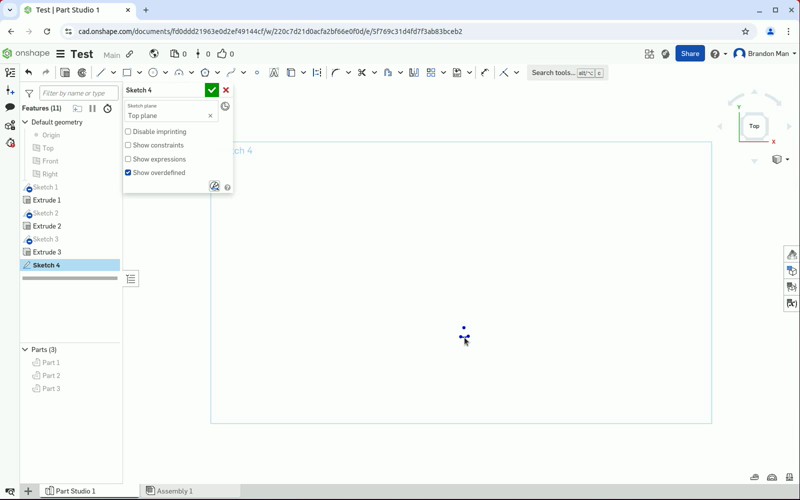
key(l)
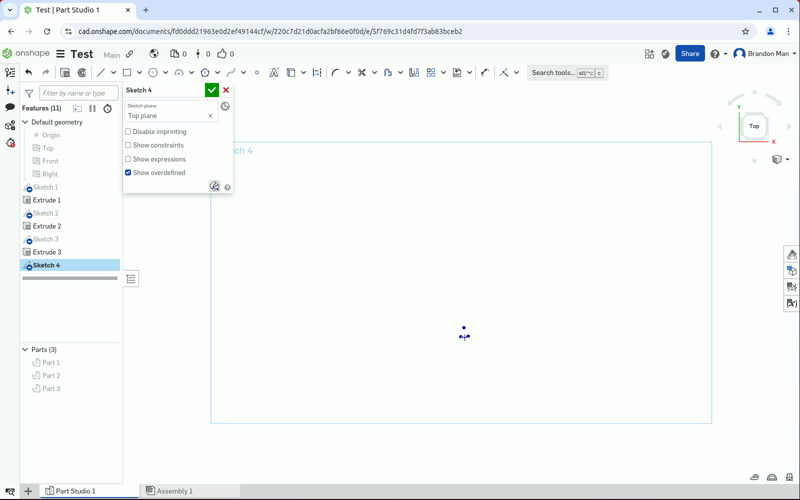
mouse_move(468, 336)
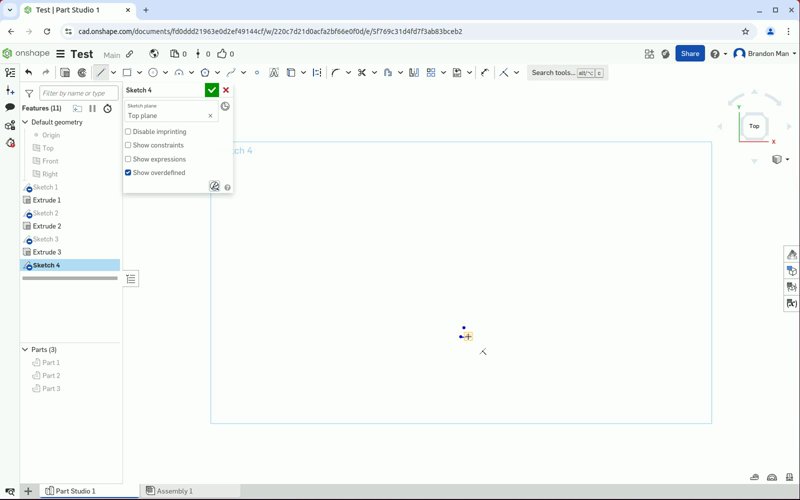
scroll(6)
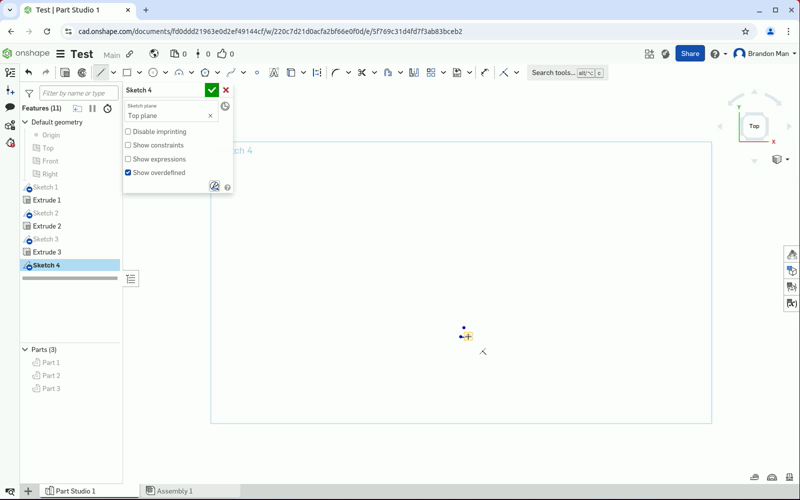
scroll(6)
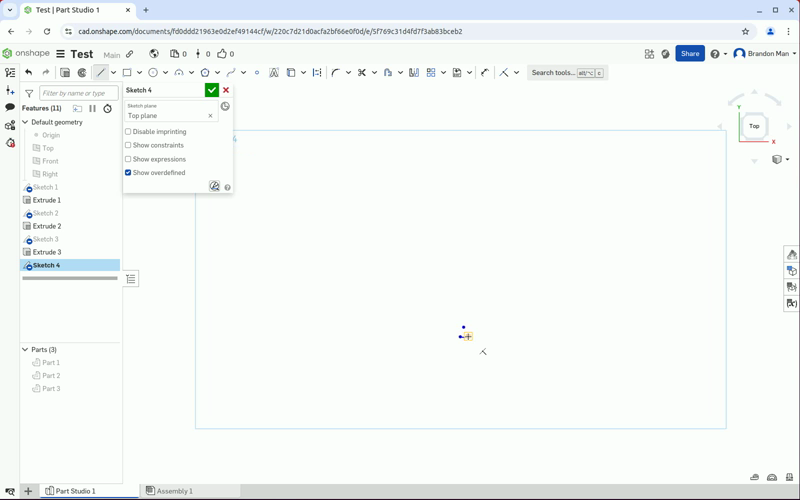
scroll(6)
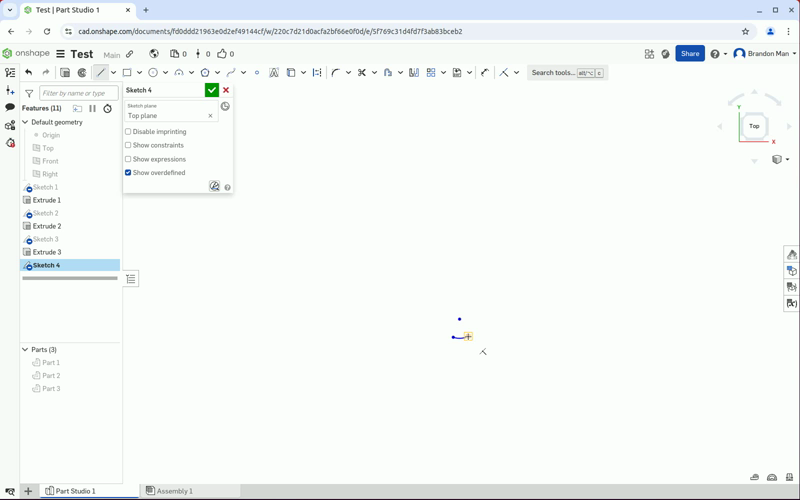
scroll(6)
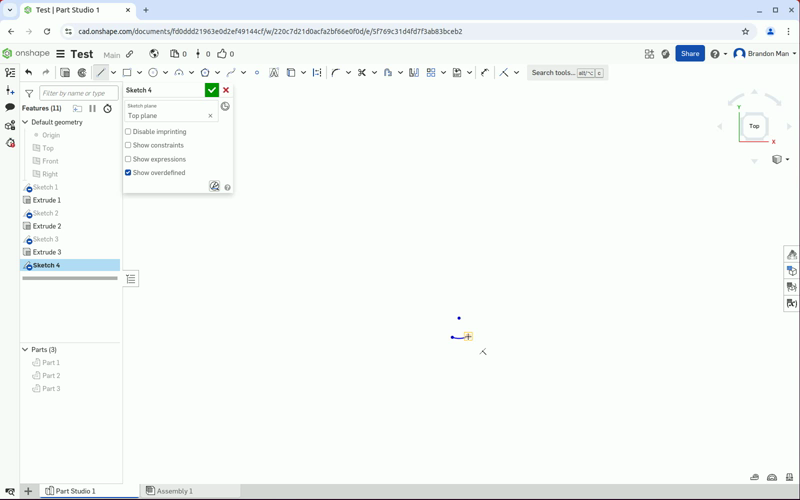
scroll(6)
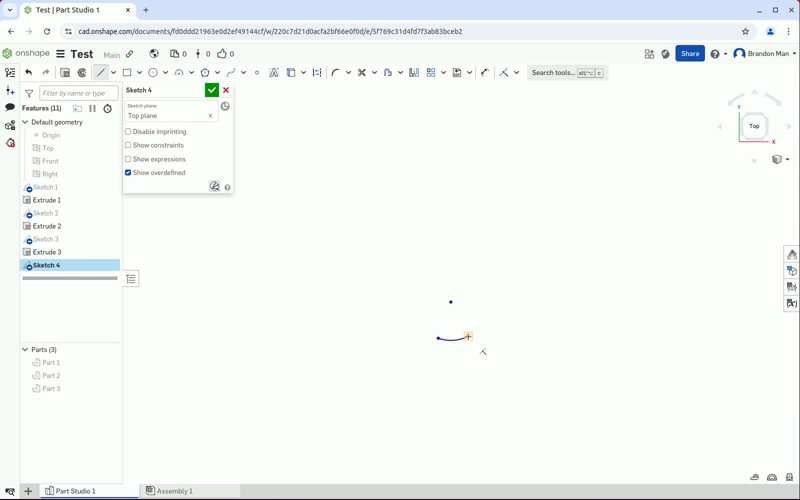
scroll(6)
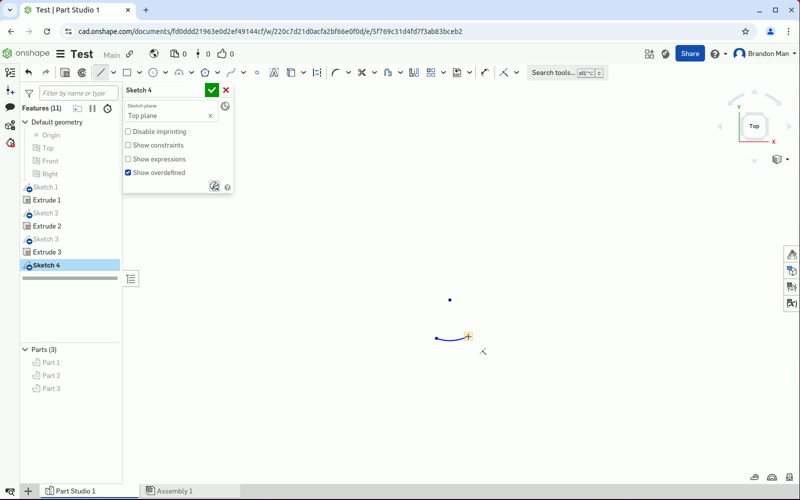
scroll(6)
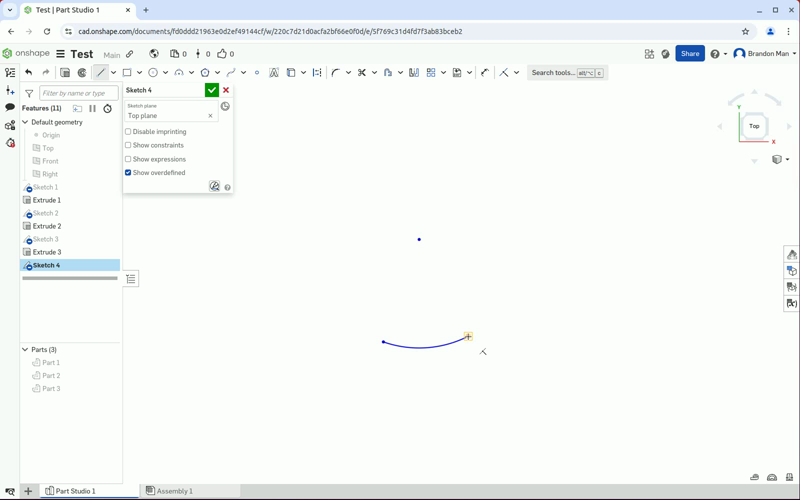
click(468, 336)
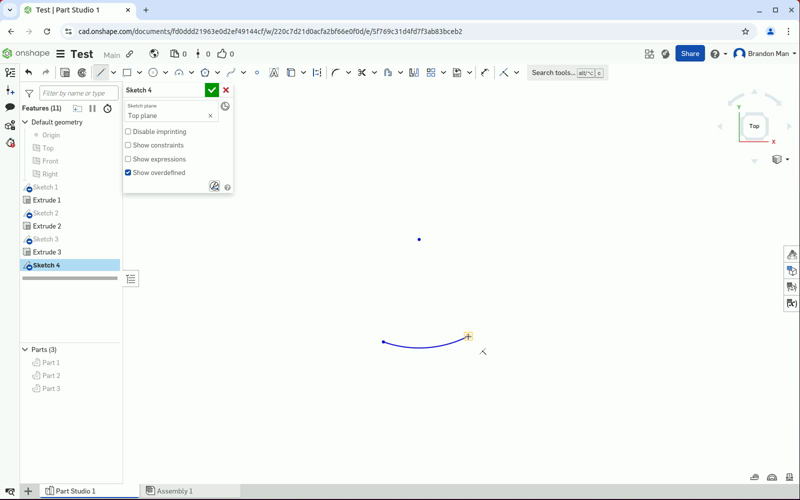
scroll(-6)
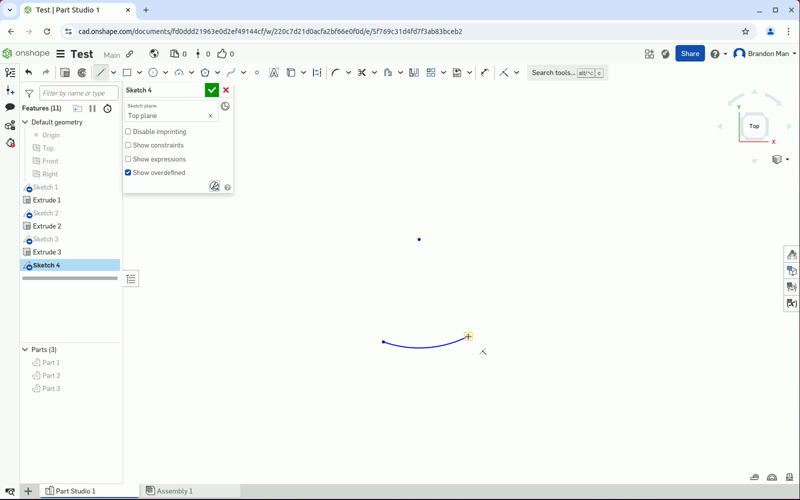
scroll(-6)
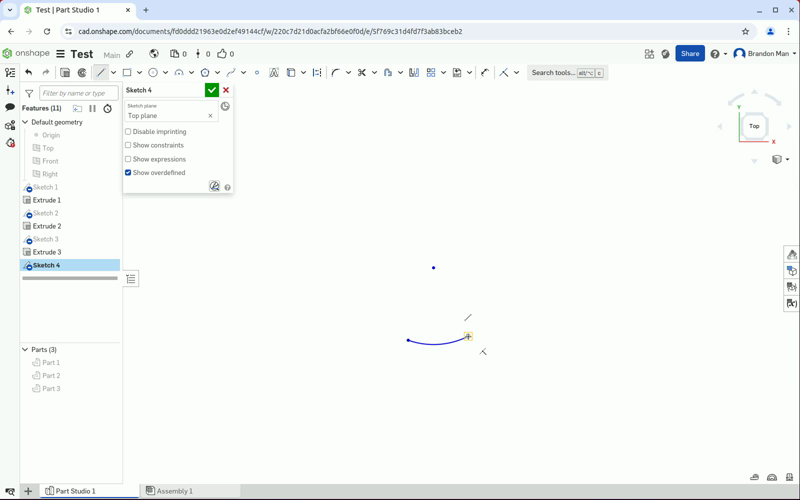
scroll(-6)
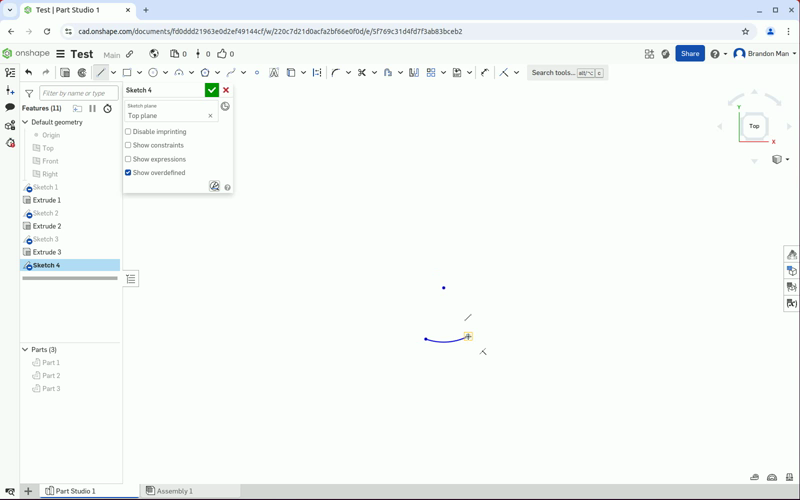
scroll(-6)
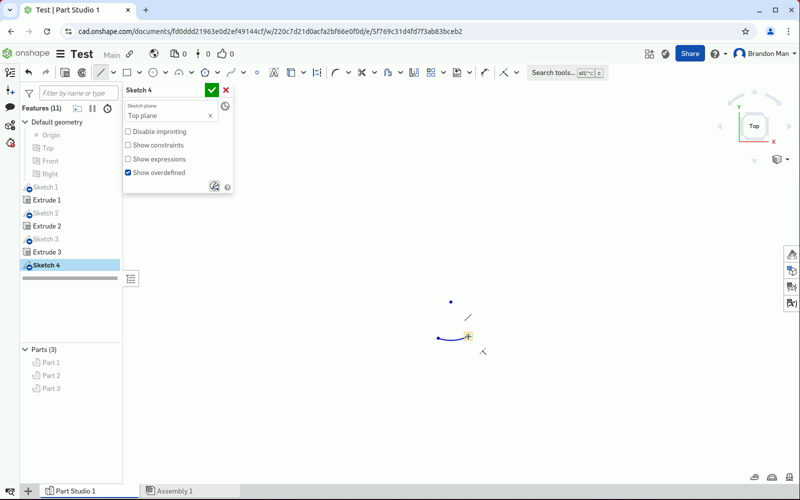
scroll(-6)
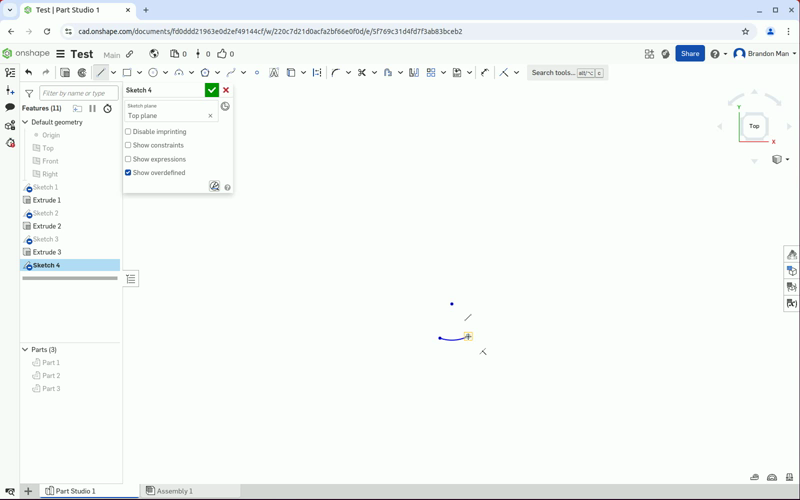
scroll(-6)
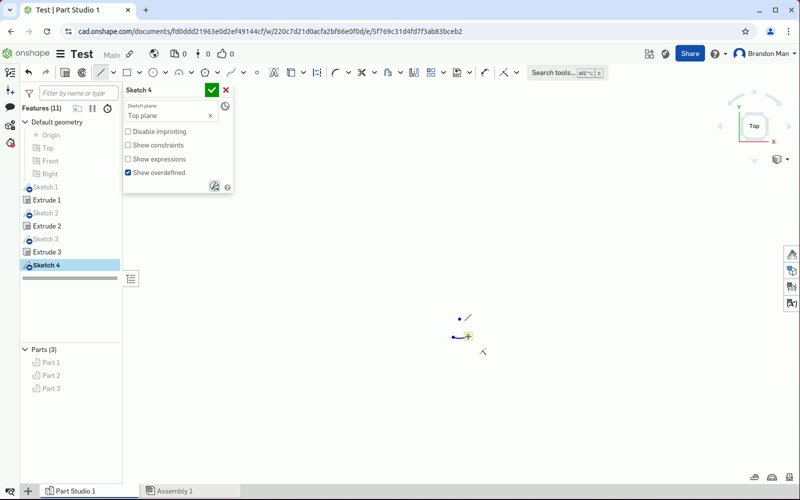
scroll(-6)
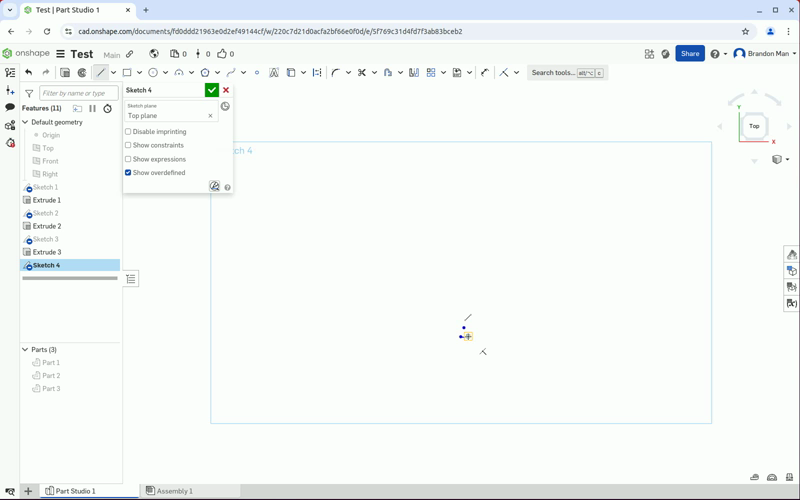
key_down(shift)
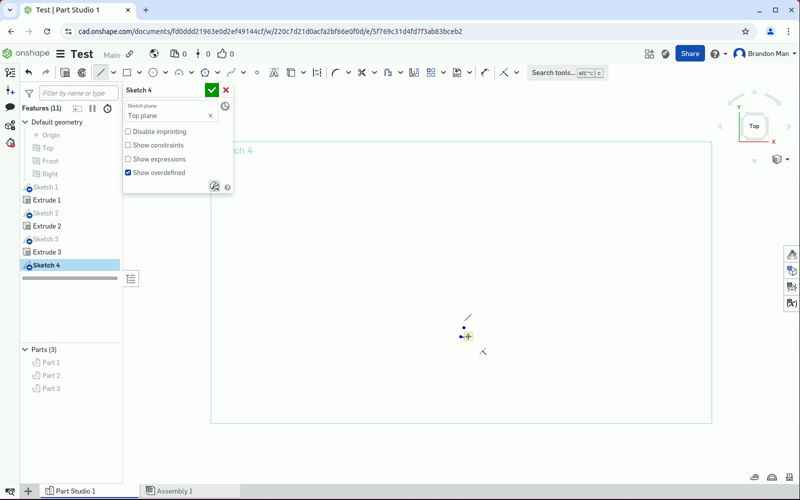
mouse_move(498, 336)
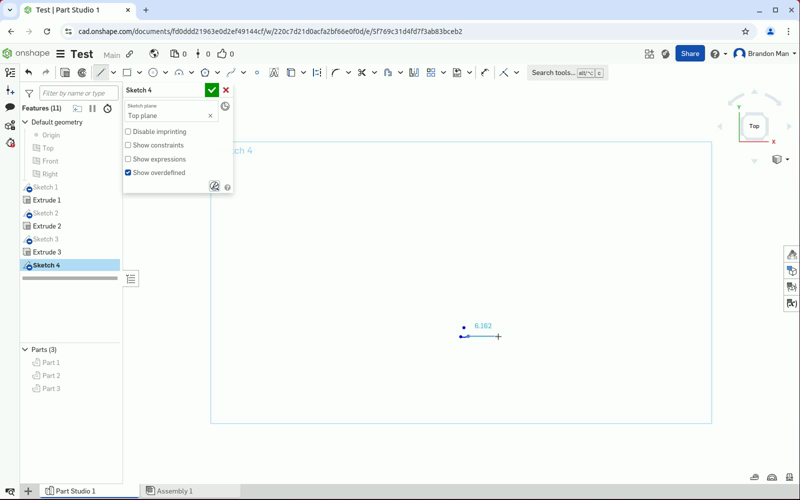
mouse_move(468, 328)
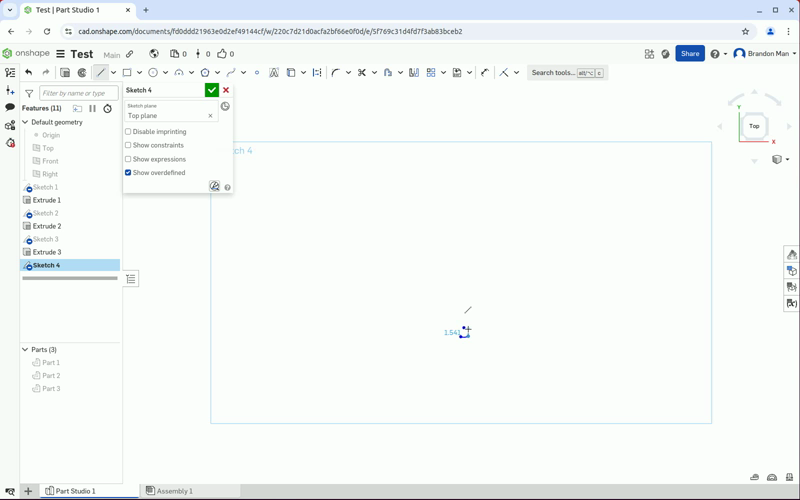
click(468, 328)
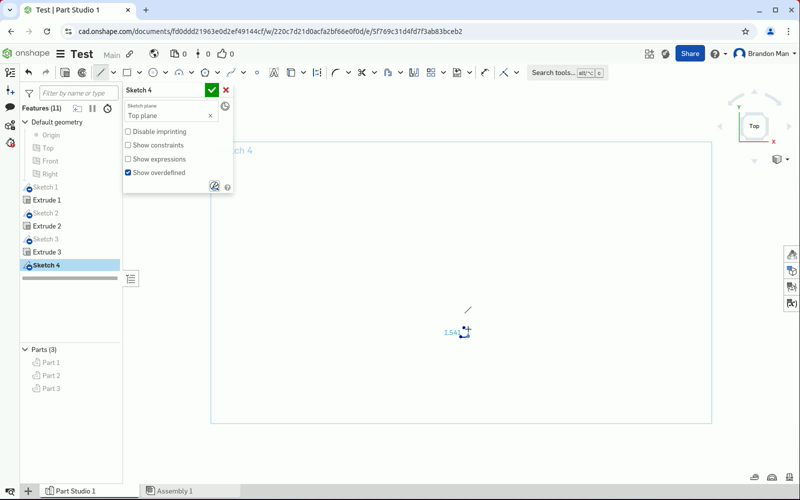
key_up(shift)
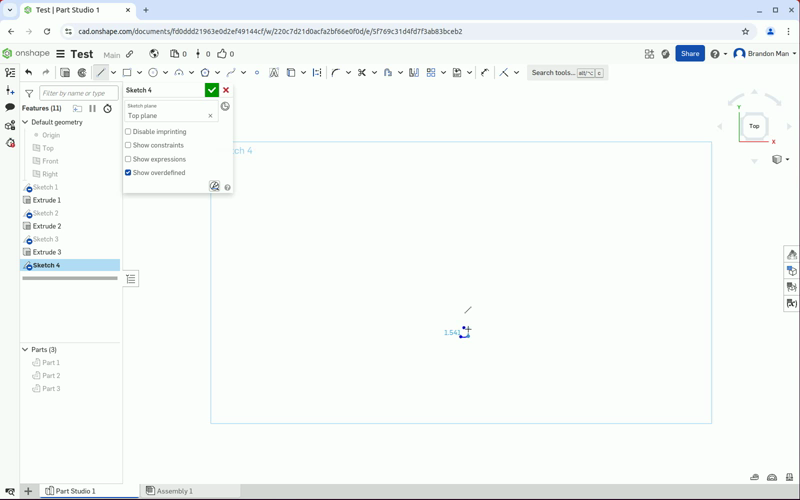
key(esc)
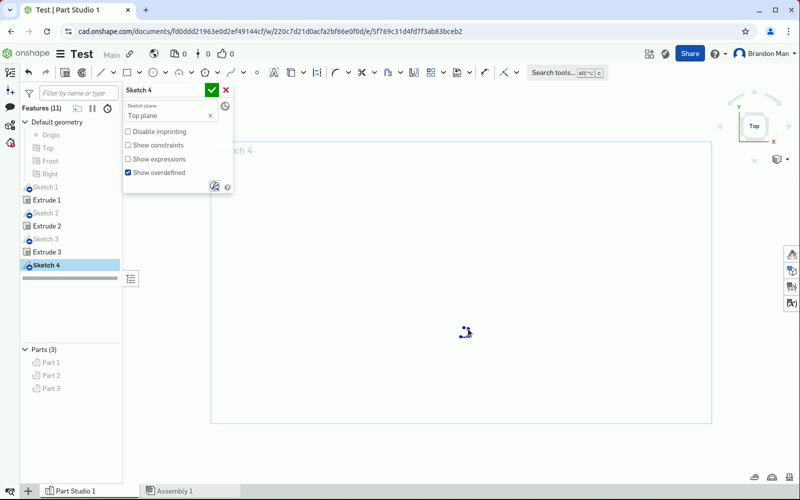
key(a)
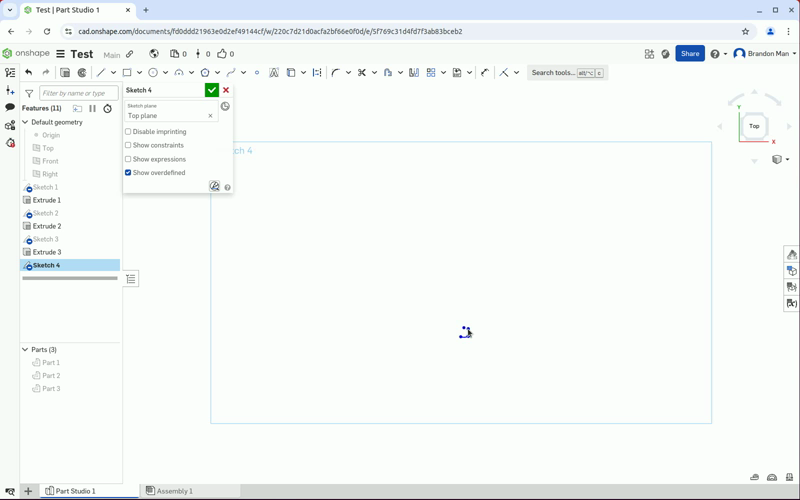
mouse_move(468, 328)
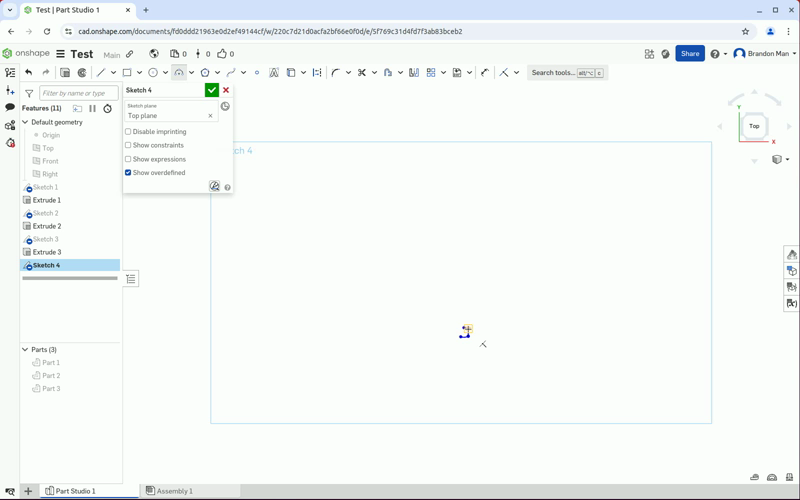
click(468, 328)
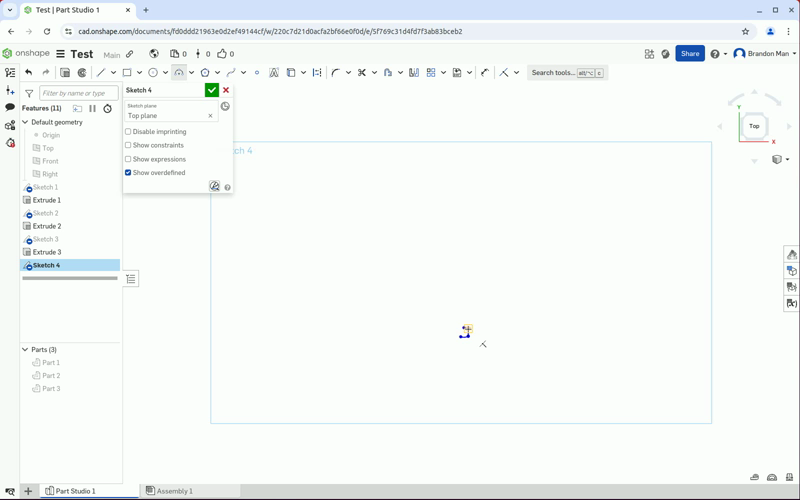
key_down(shift)
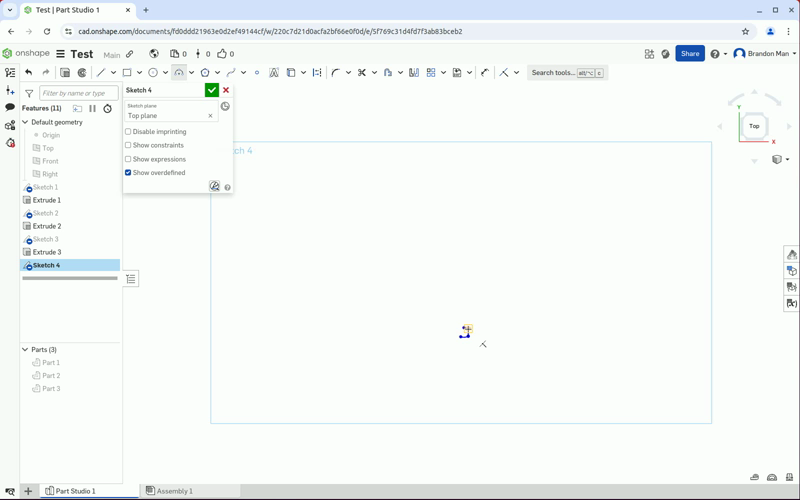
mouse_move(460, 329)
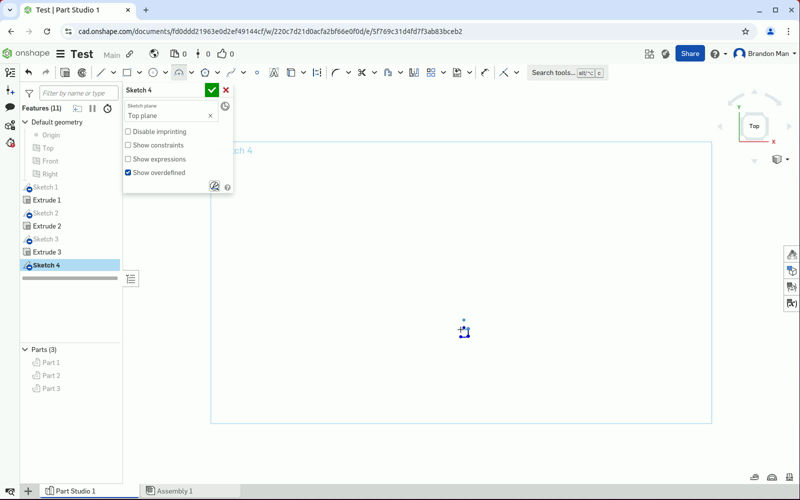
click(460, 329)
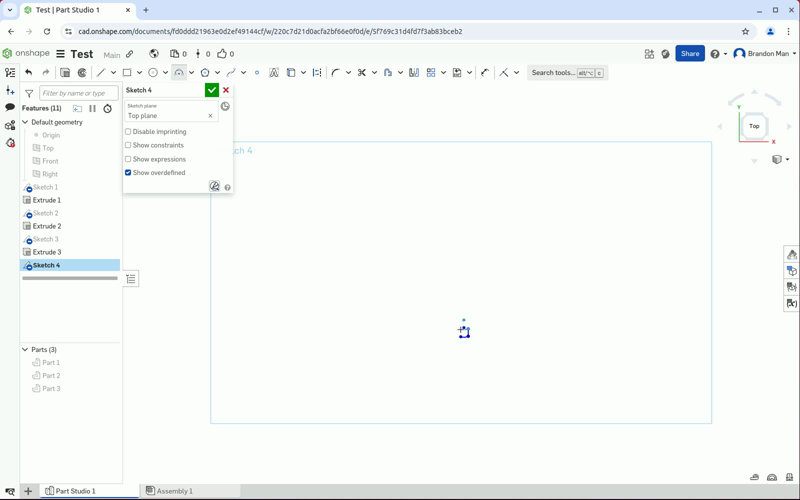
mouse_move(464, 329)
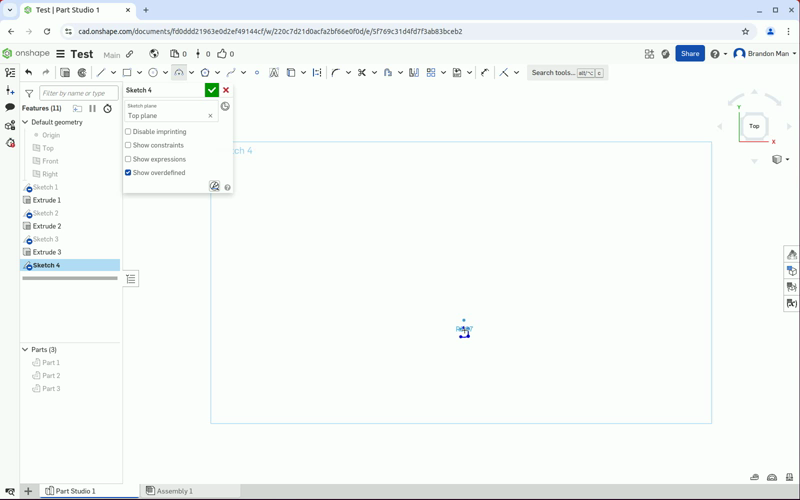
scroll(6)
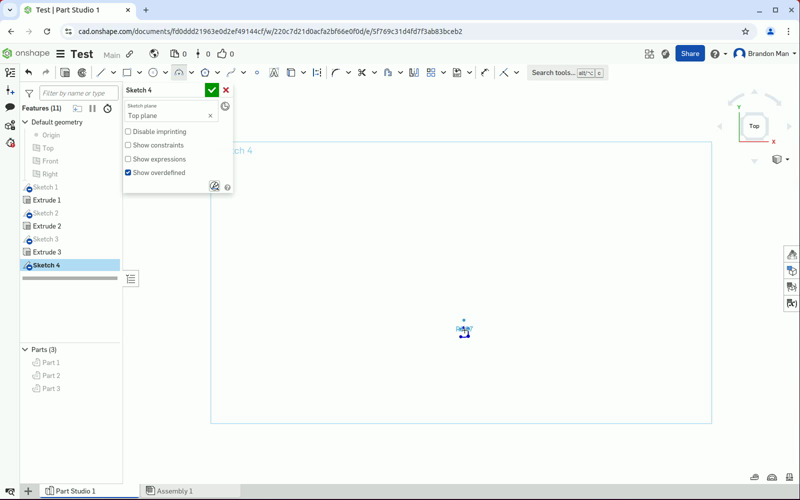
scroll(6)
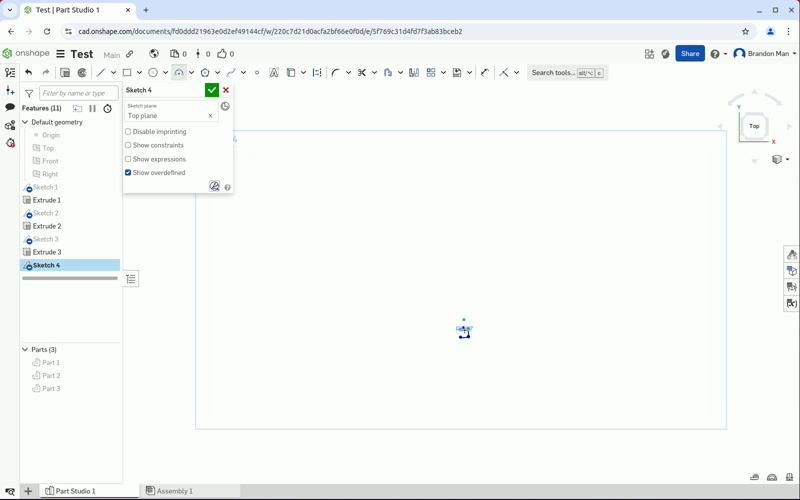
scroll(6)
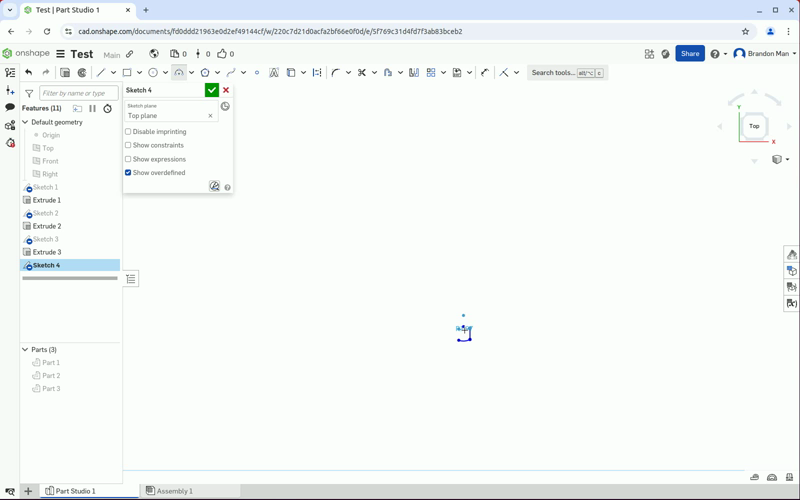
scroll(6)
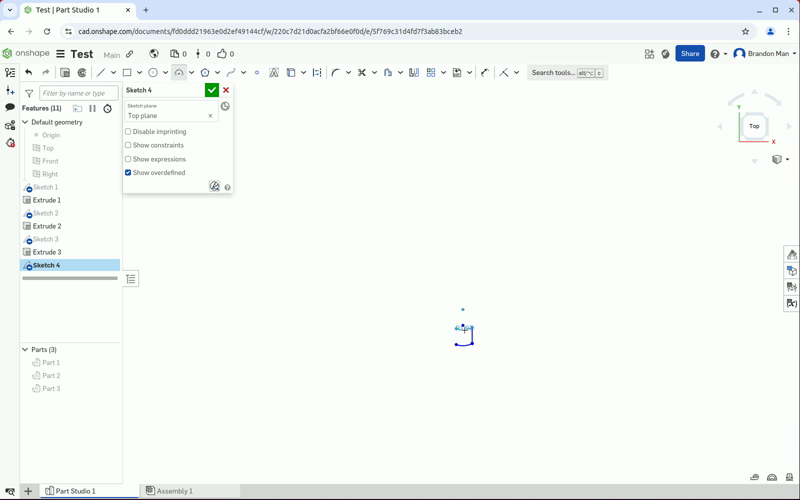
scroll(6)
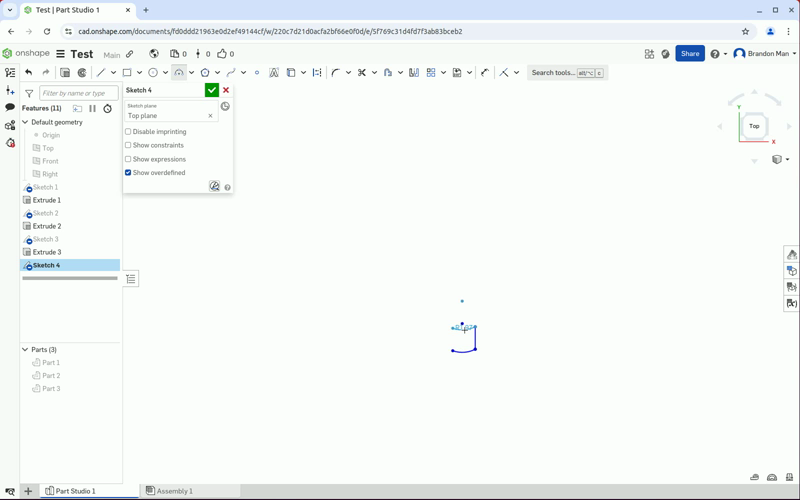
scroll(6)
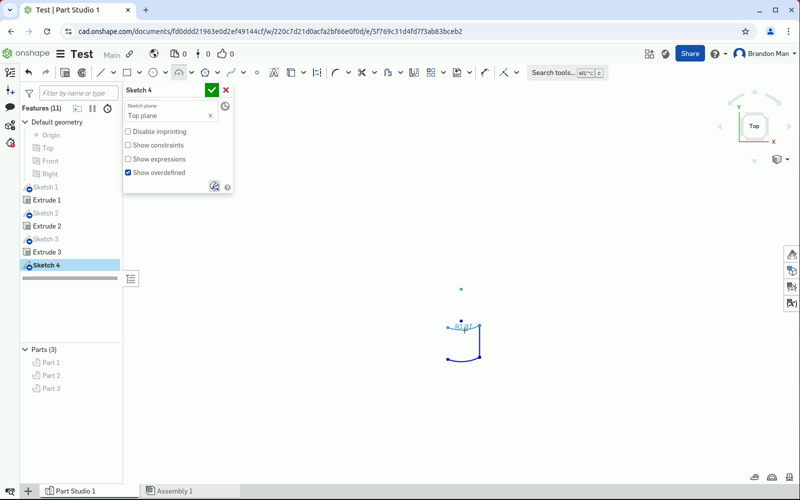
scroll(6)
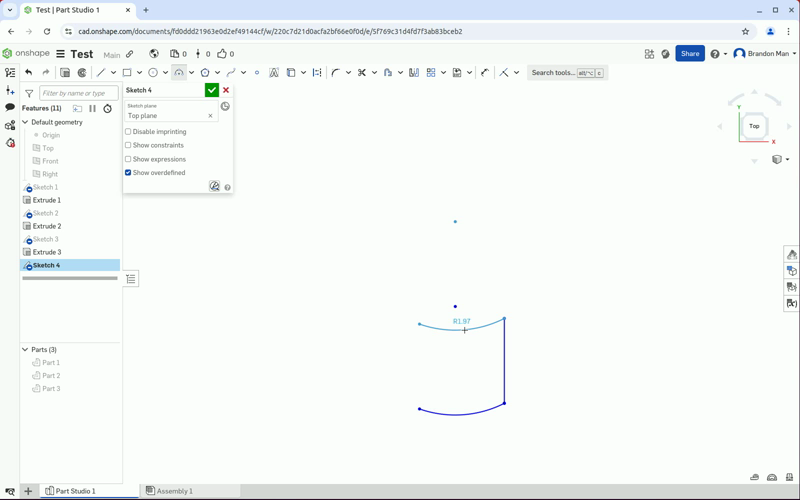
click(464, 329)
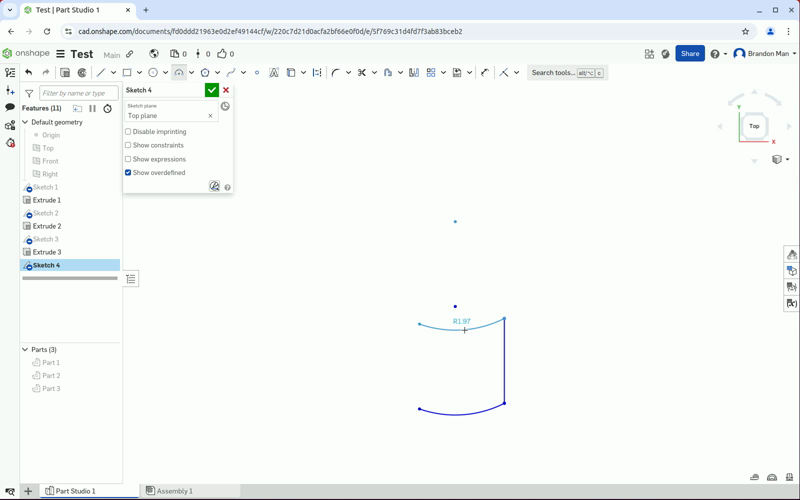
scroll(-6)
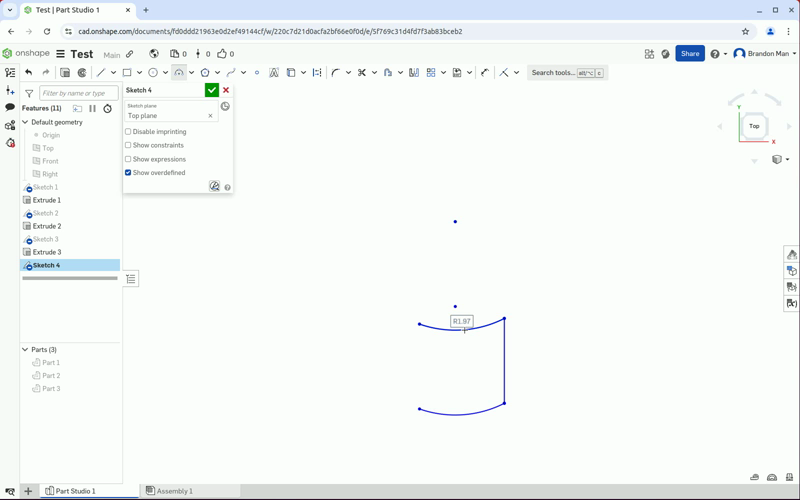
scroll(-6)
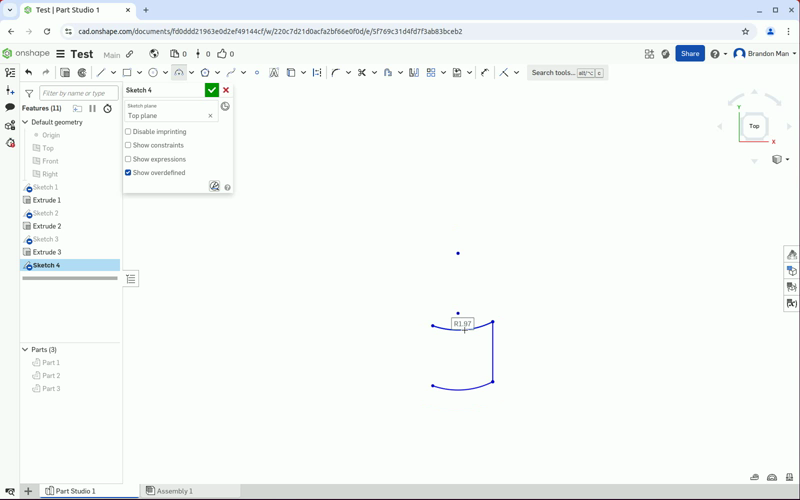
scroll(-6)
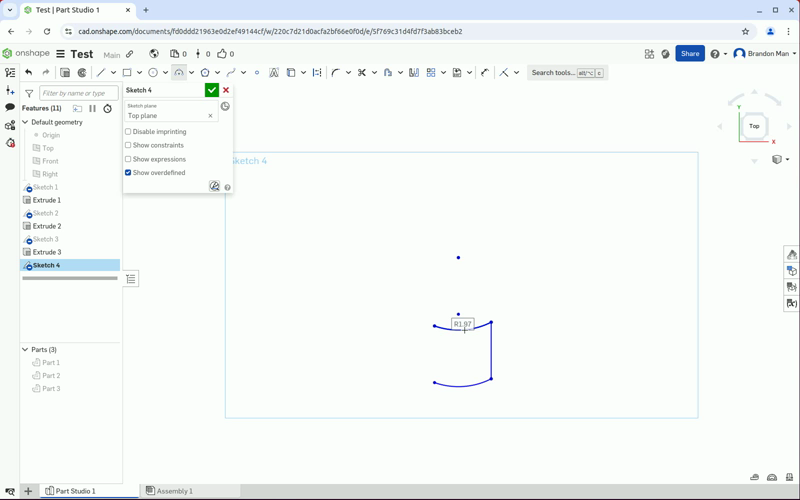
scroll(-6)
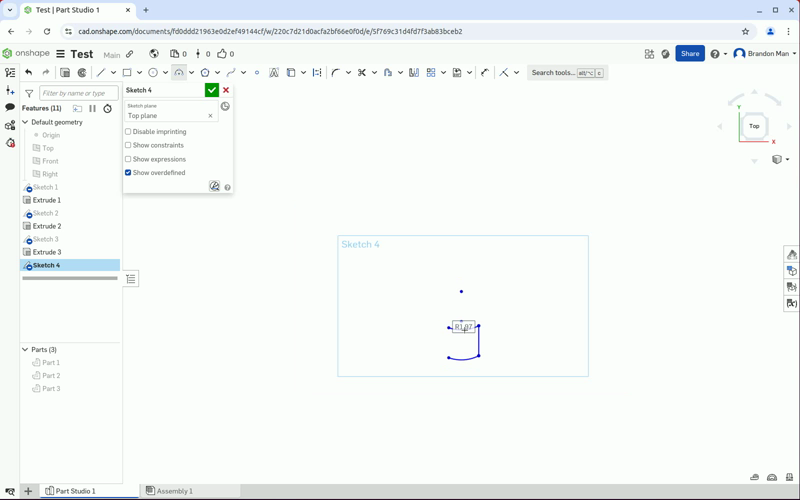
scroll(-6)
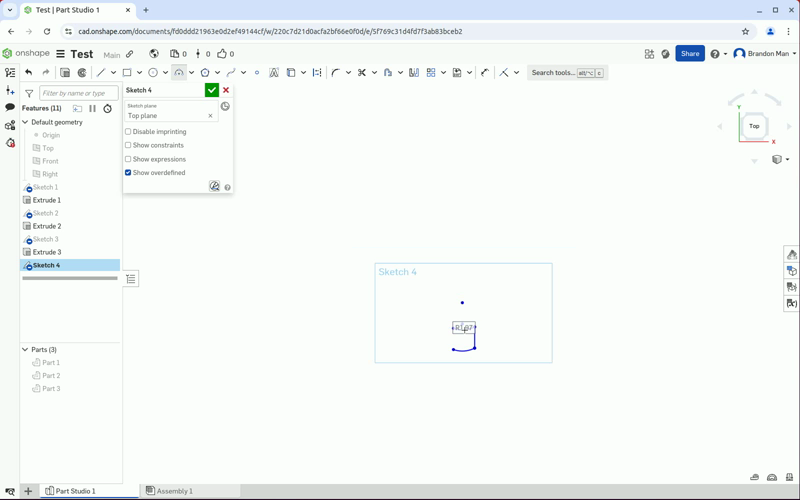
scroll(-6)
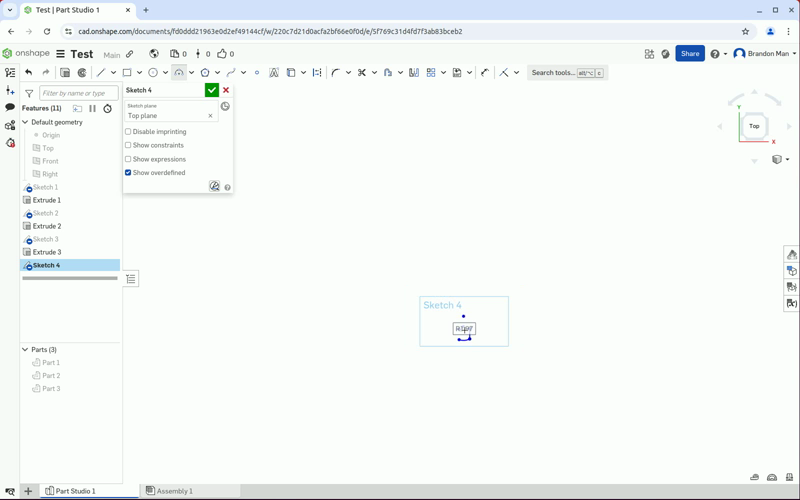
scroll(-6)
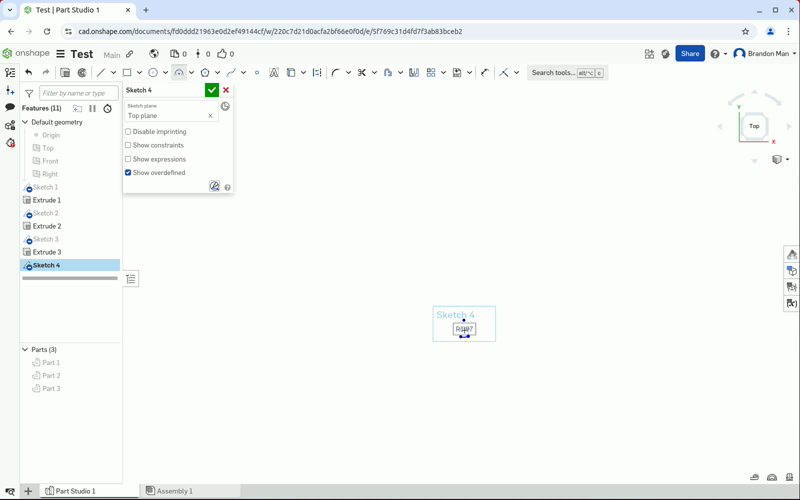
key_up(shift)
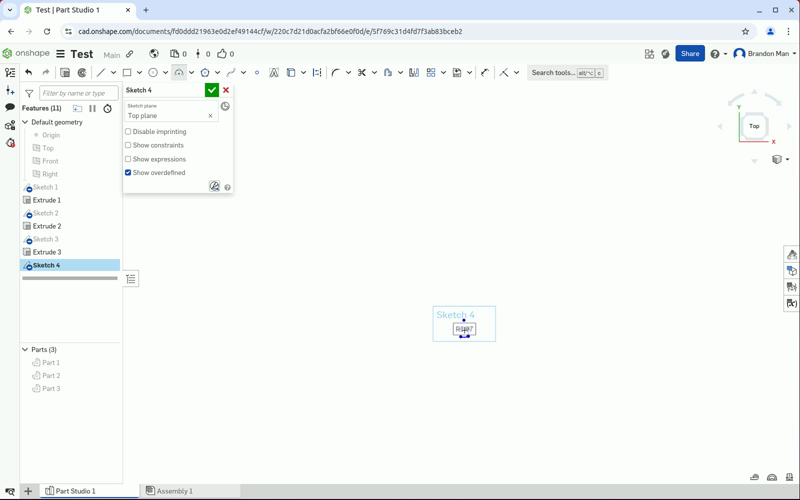
key(esc)
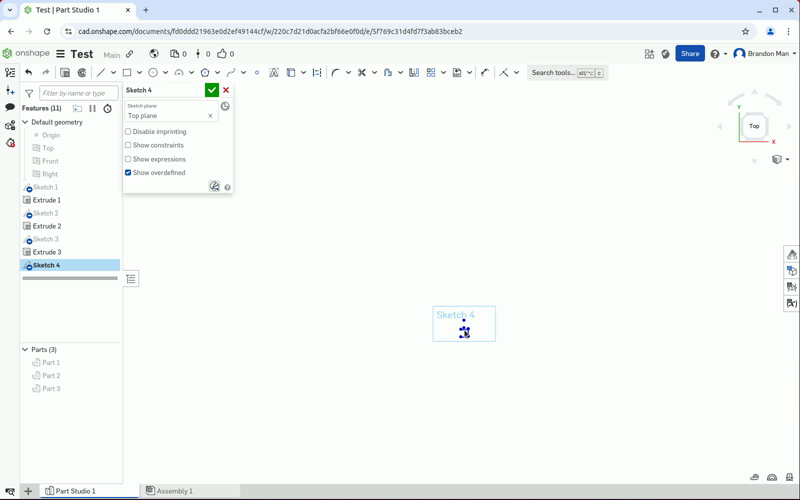
key(l)
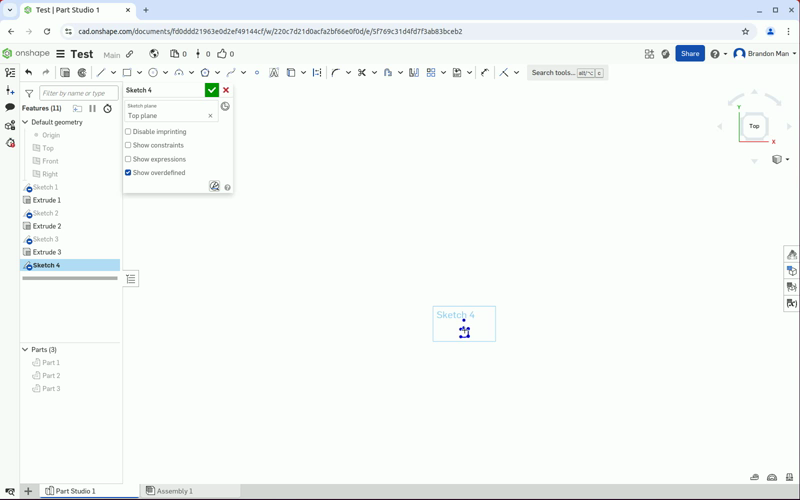
mouse_move(460, 329)
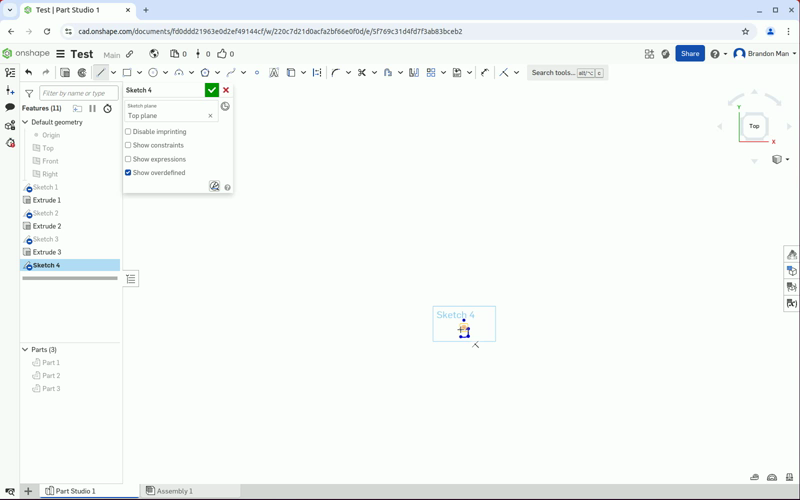
scroll(6)
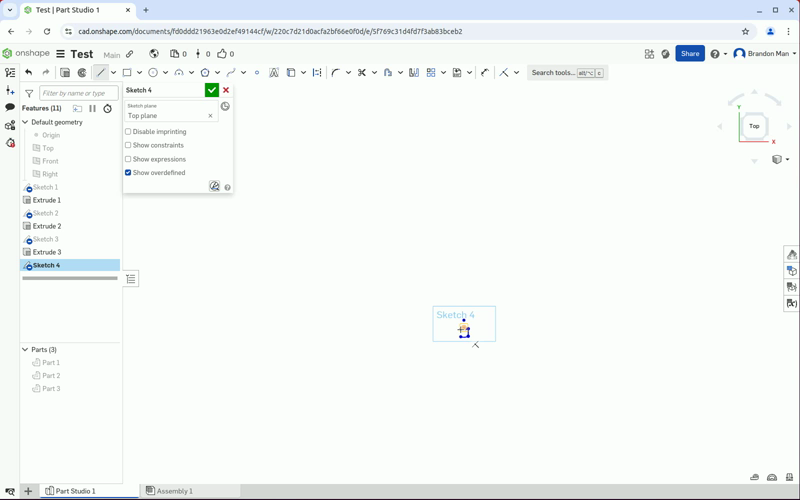
scroll(6)
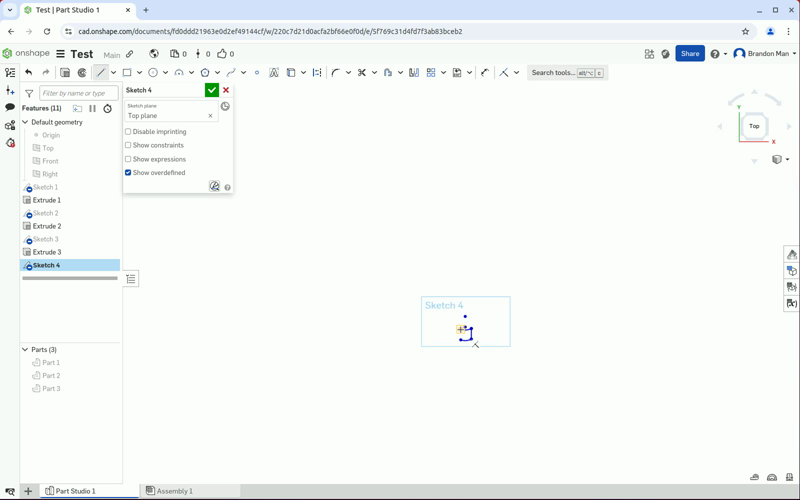
scroll(6)
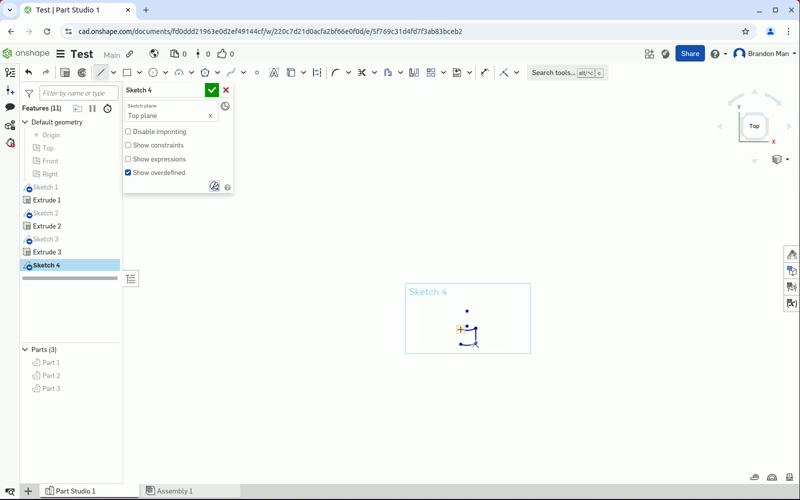
scroll(6)
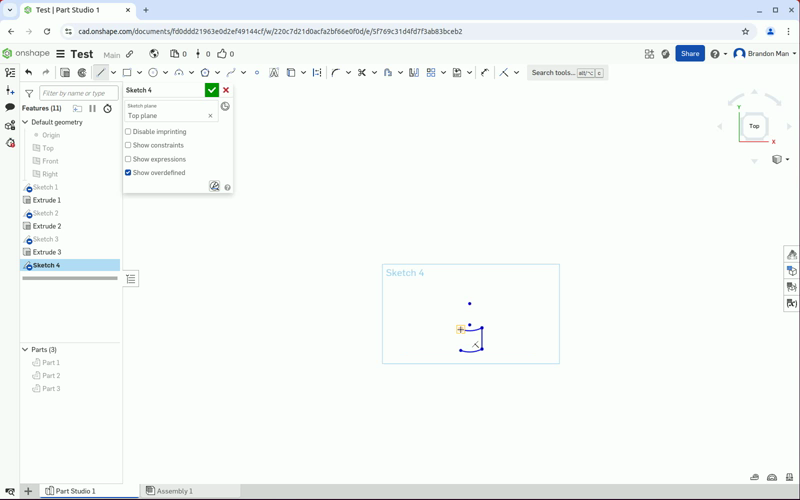
scroll(6)
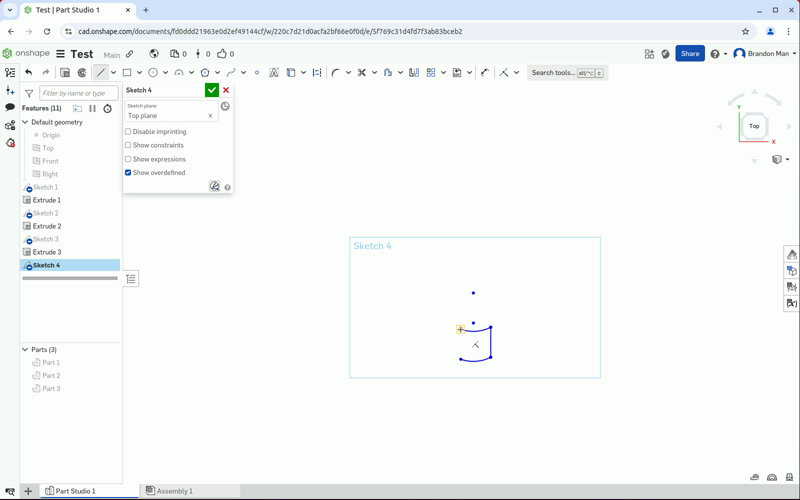
scroll(6)
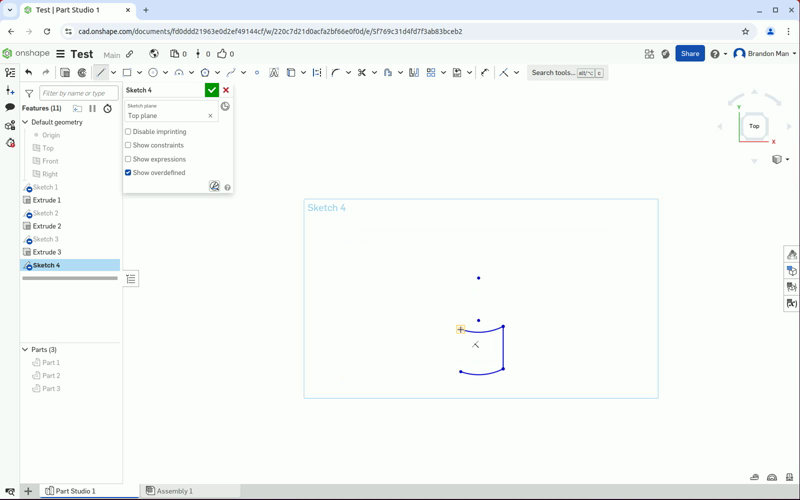
scroll(6)
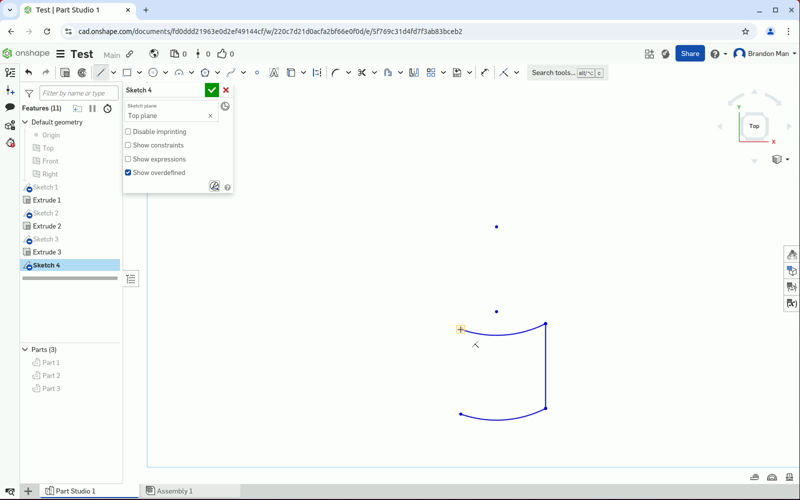
click(460, 329)
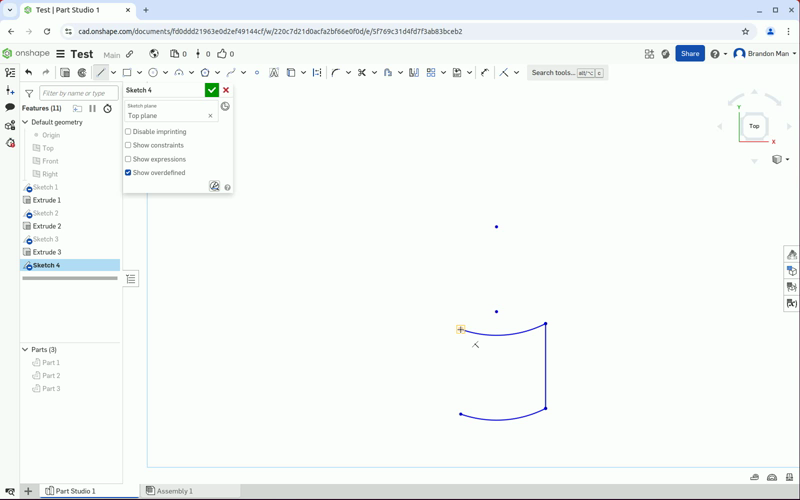
scroll(-6)
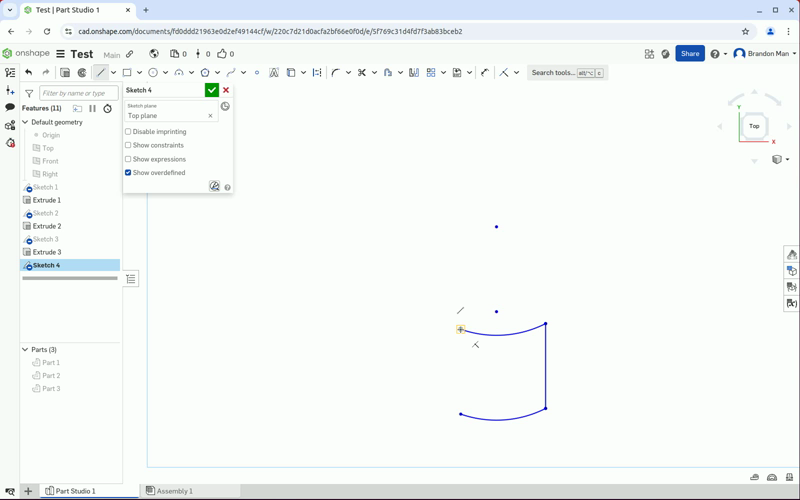
scroll(-6)
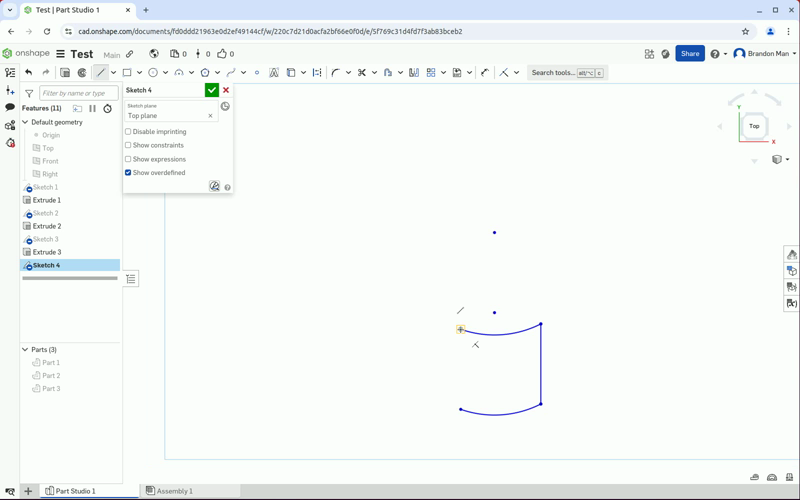
scroll(-6)
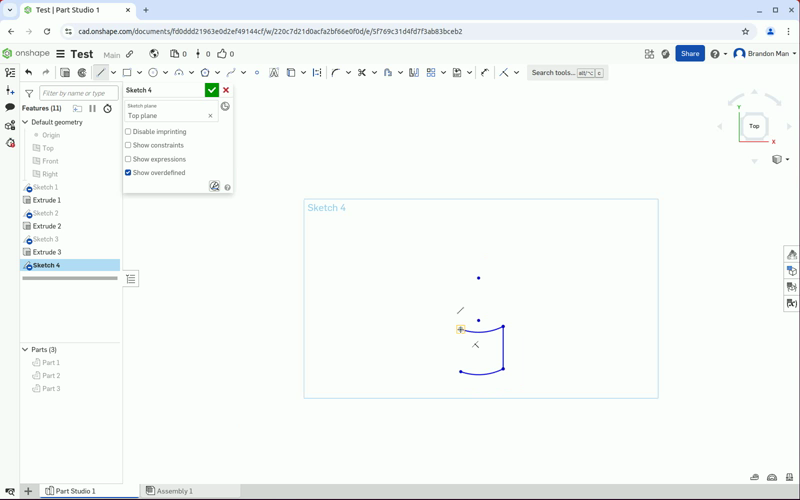
scroll(-6)
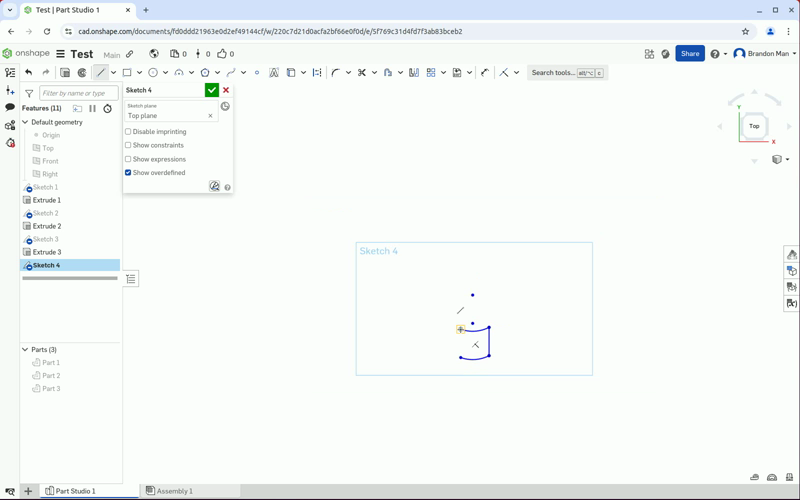
scroll(-6)
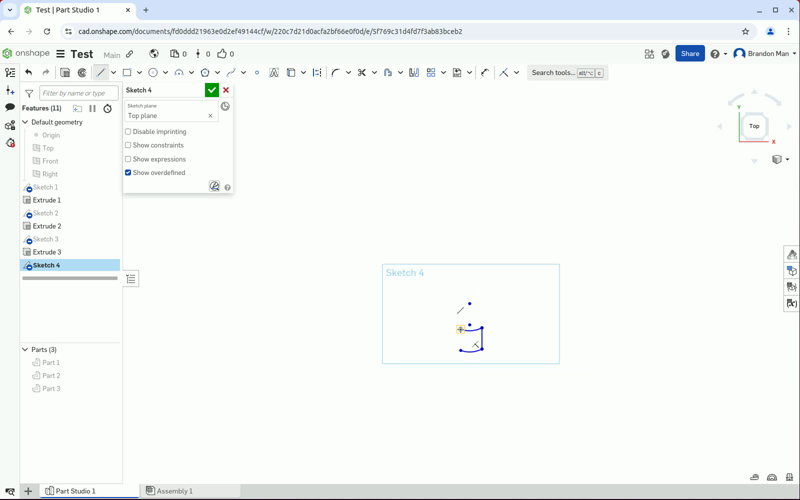
scroll(-6)
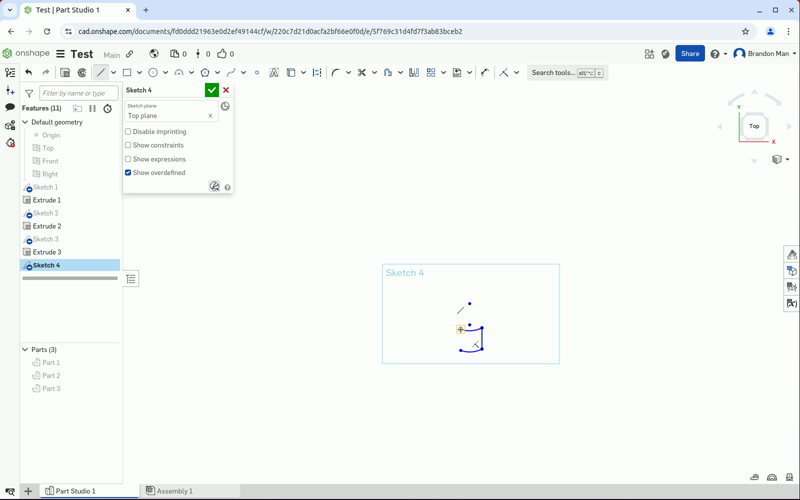
scroll(-6)
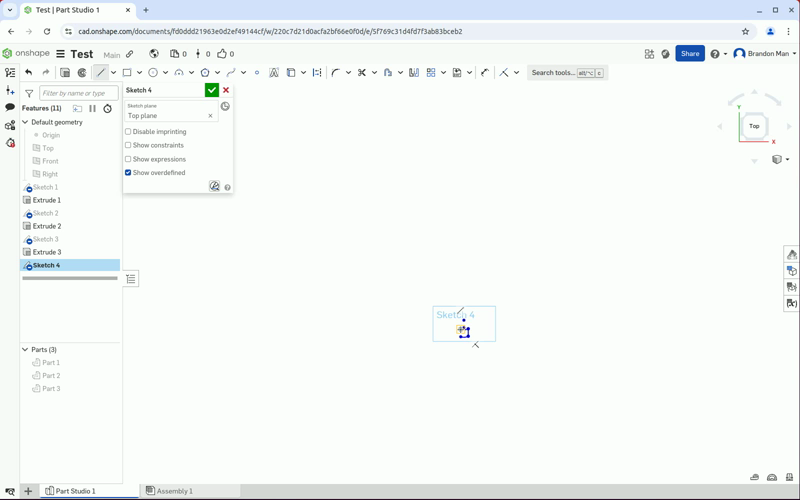
mouse_move(490, 329)
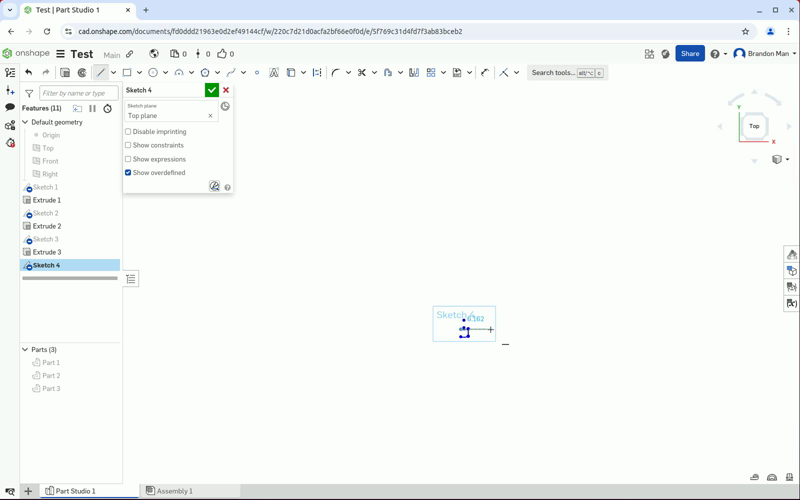
key_down(shift)
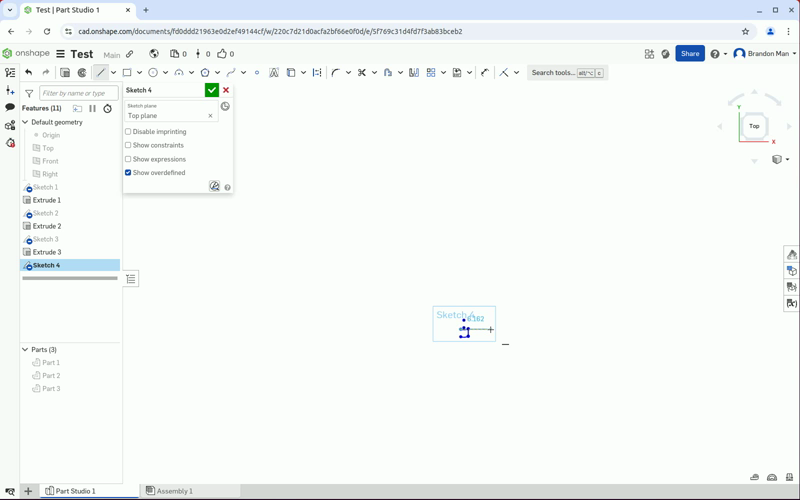
mouse_move(460, 336)
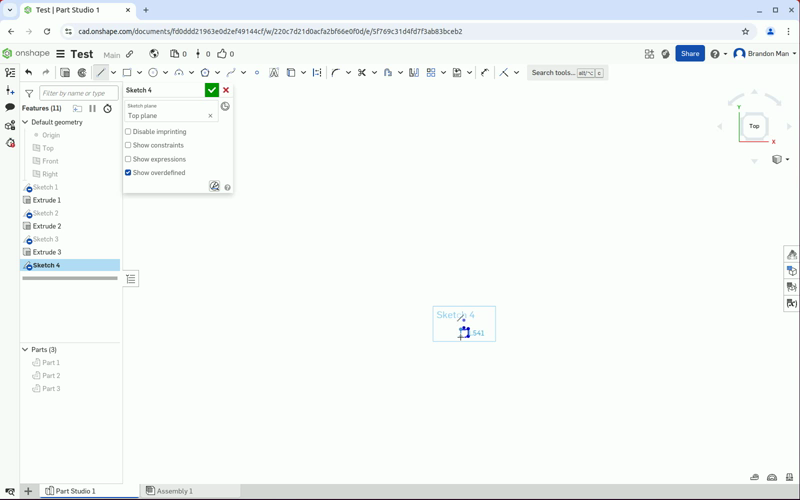
scroll(6)
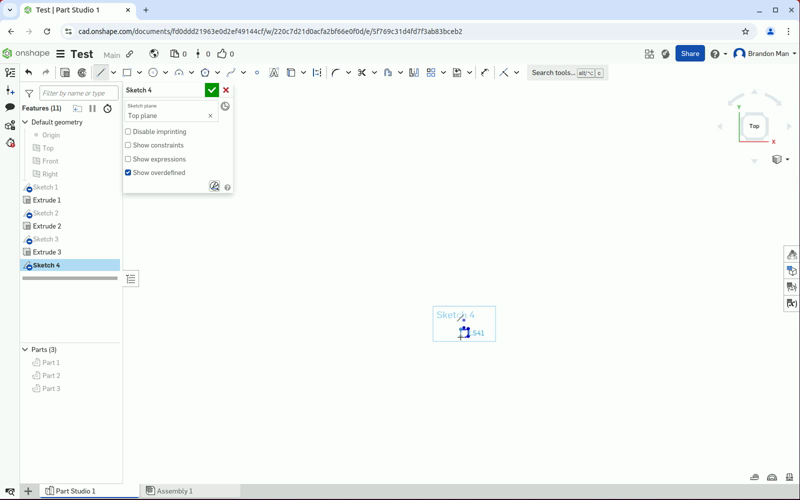
scroll(6)
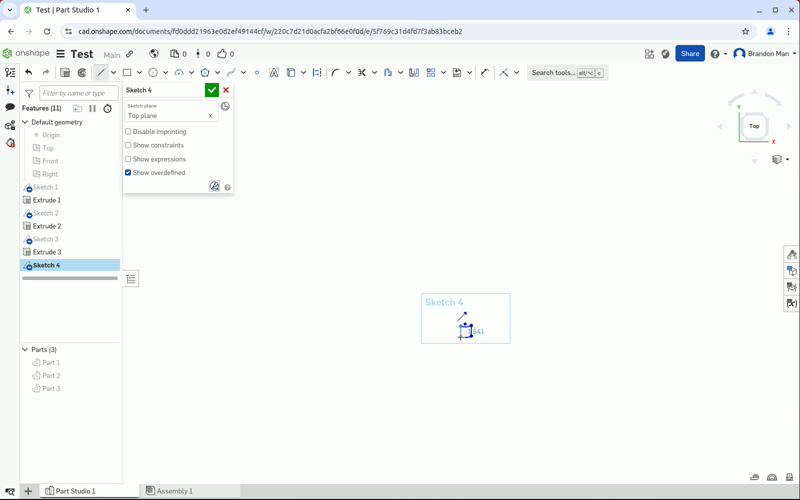
scroll(6)
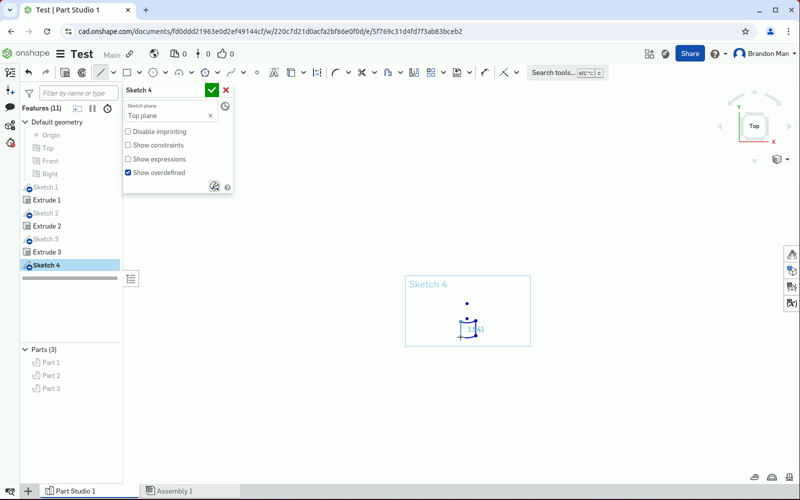
scroll(6)
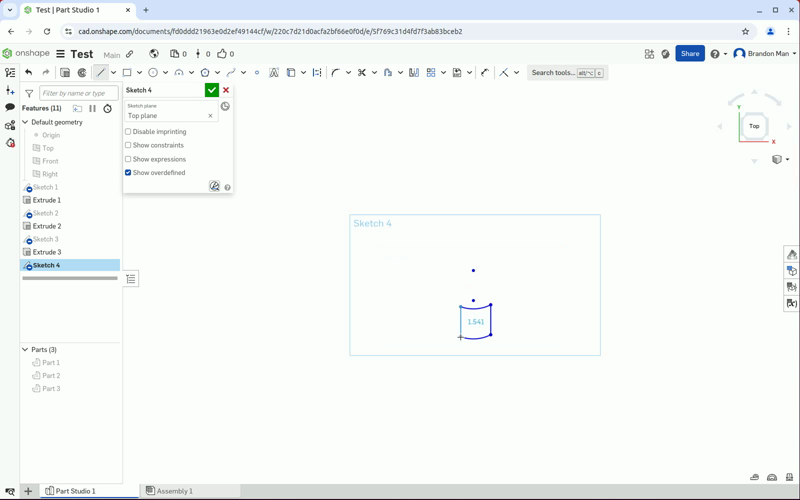
scroll(6)
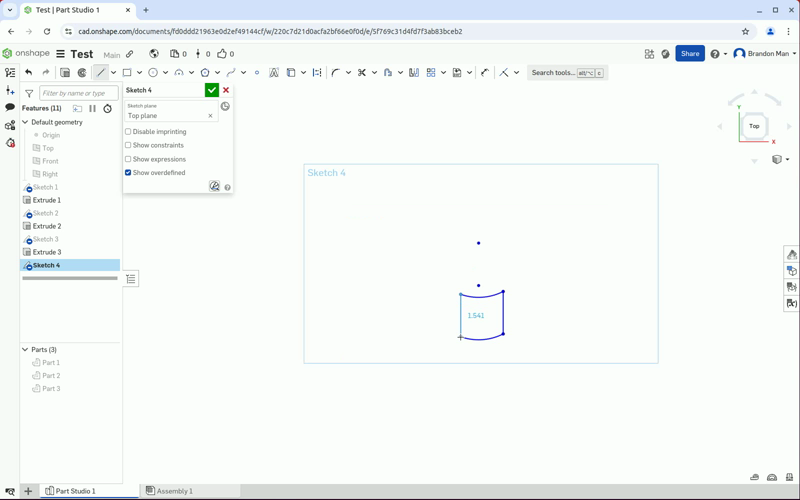
scroll(6)
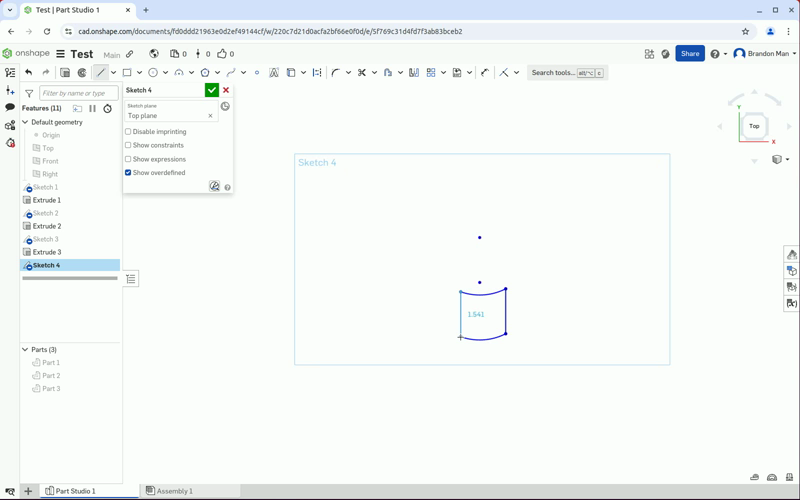
scroll(6)
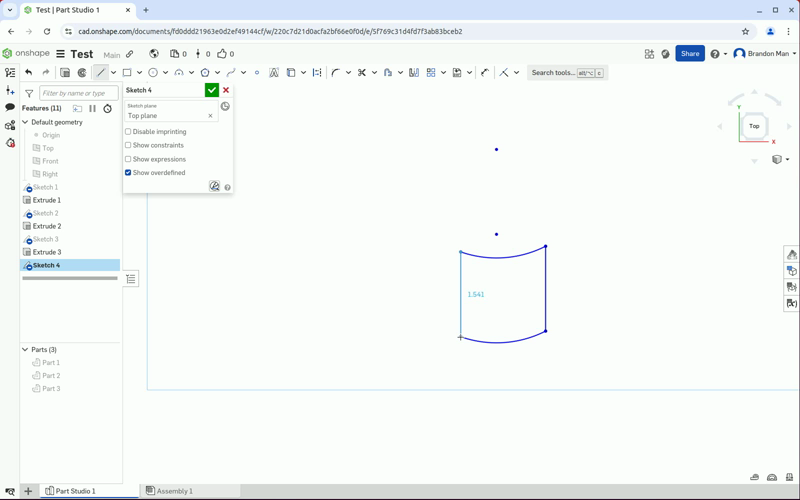
key_up(shift)
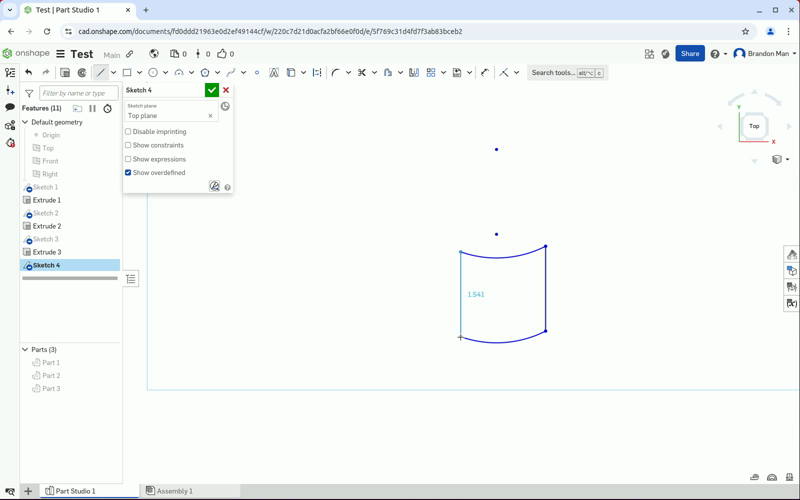
click(460, 336)
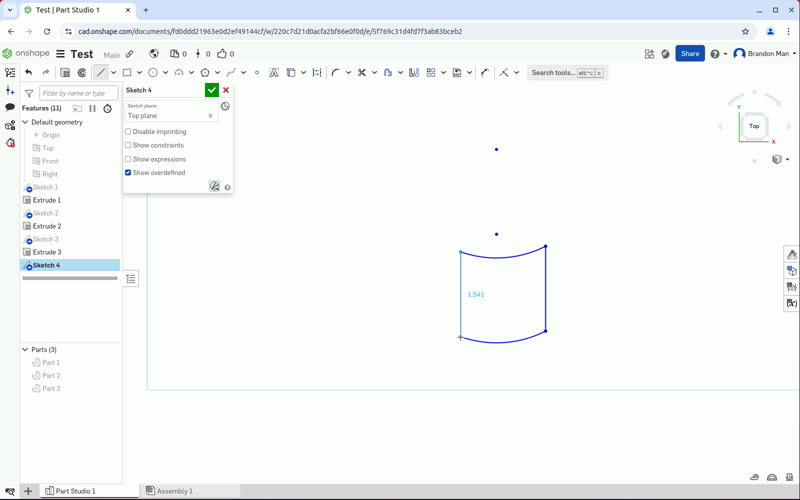
scroll(-6)
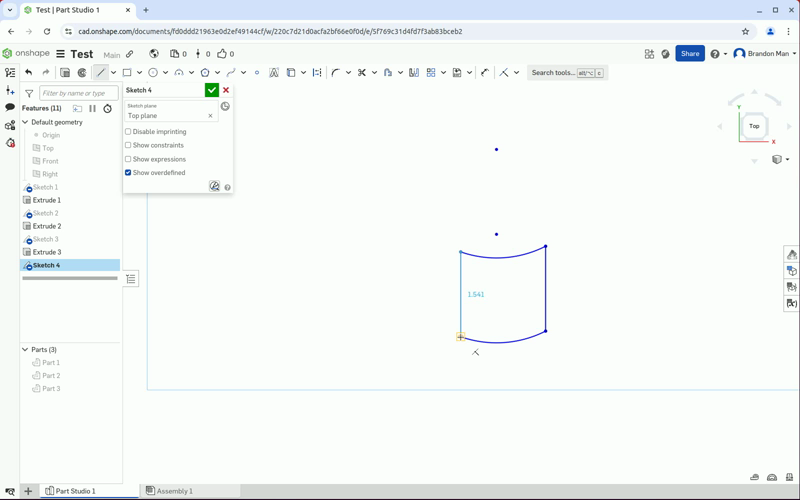
scroll(-6)
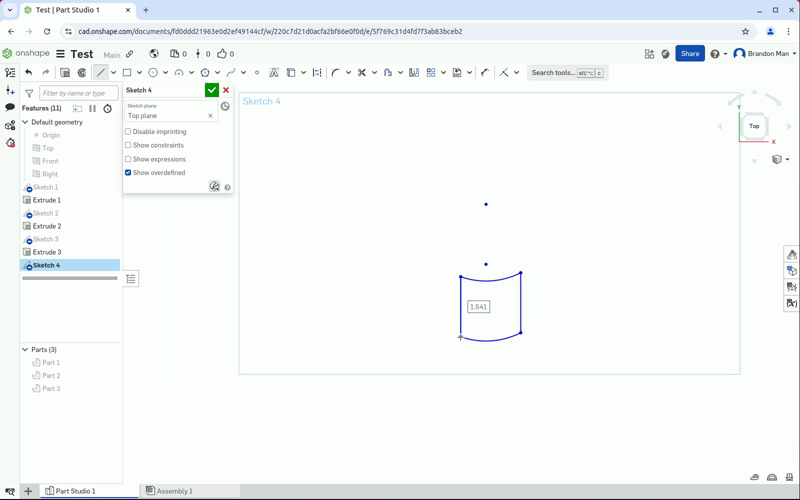
scroll(-6)
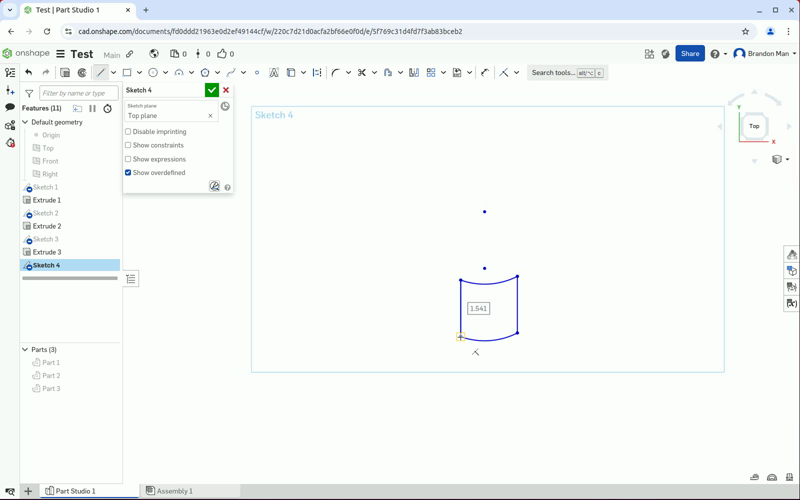
scroll(-6)
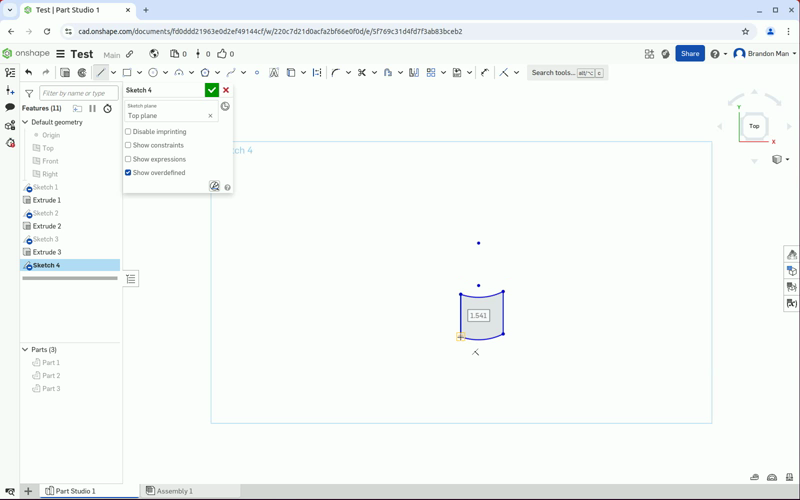
scroll(-6)
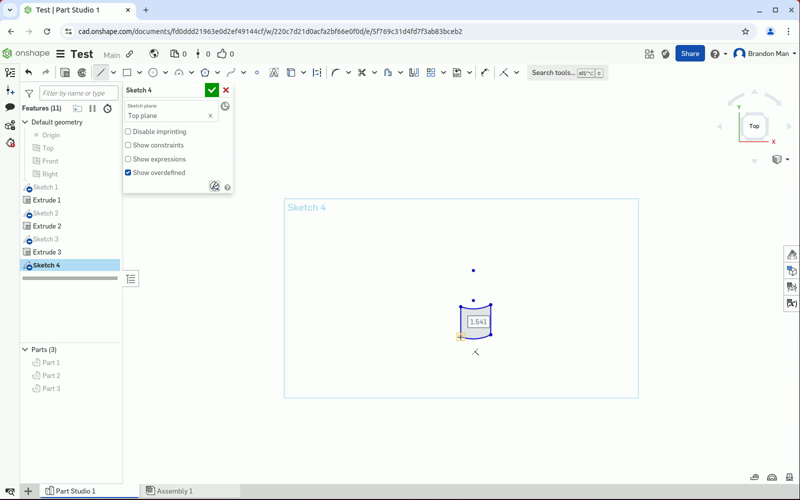
scroll(-6)
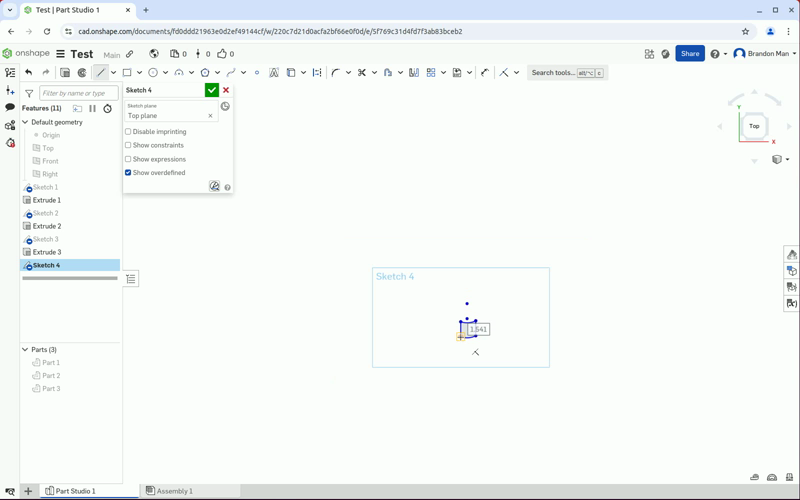
scroll(-6)
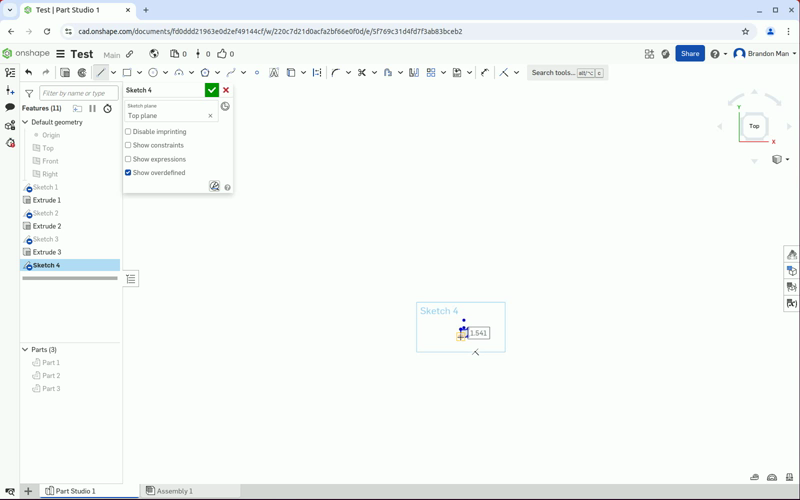
key(esc)
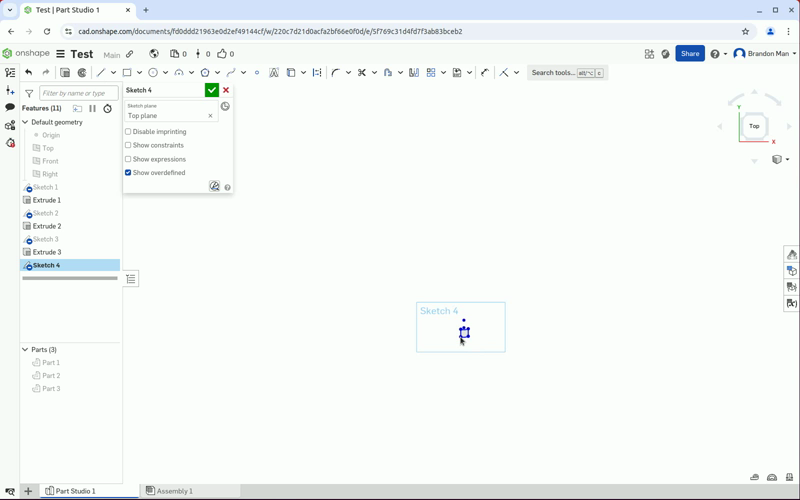
mouse_move(463, 329)
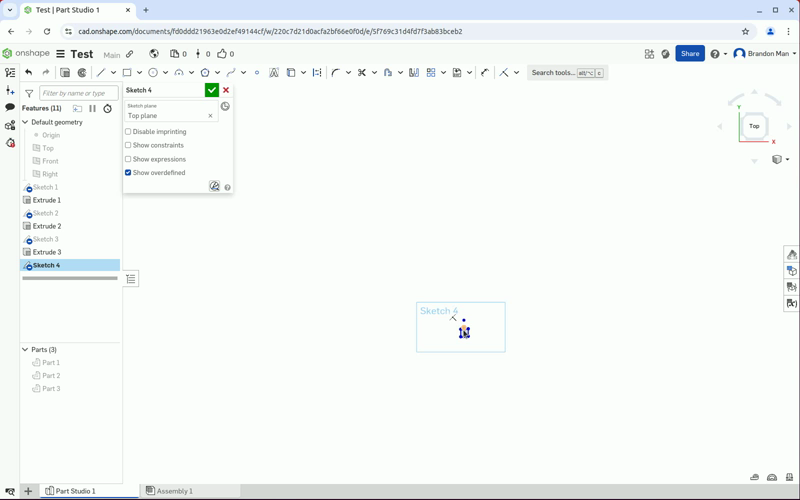
scroll(6)
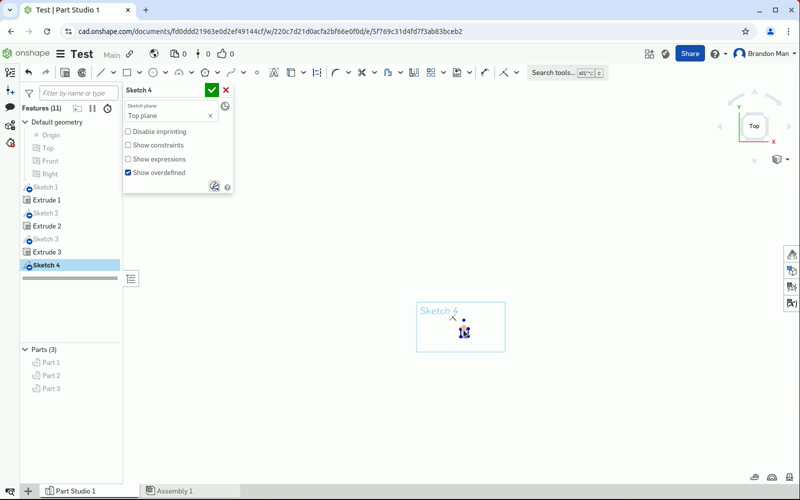
scroll(6)
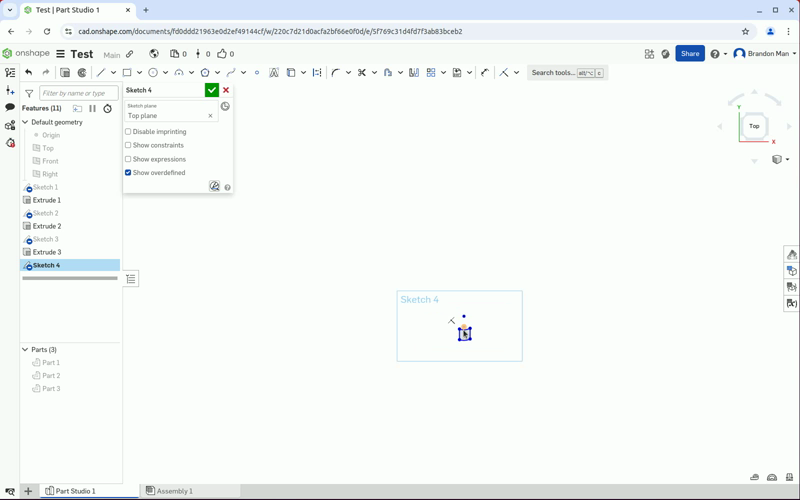
scroll(6)
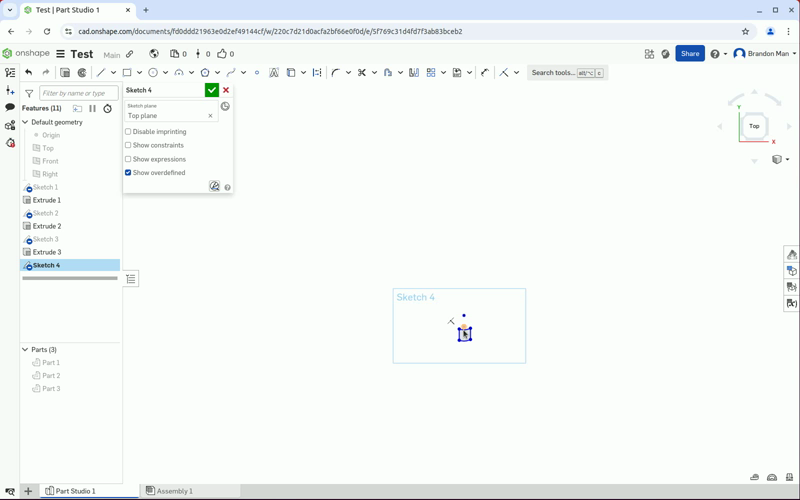
scroll(6)
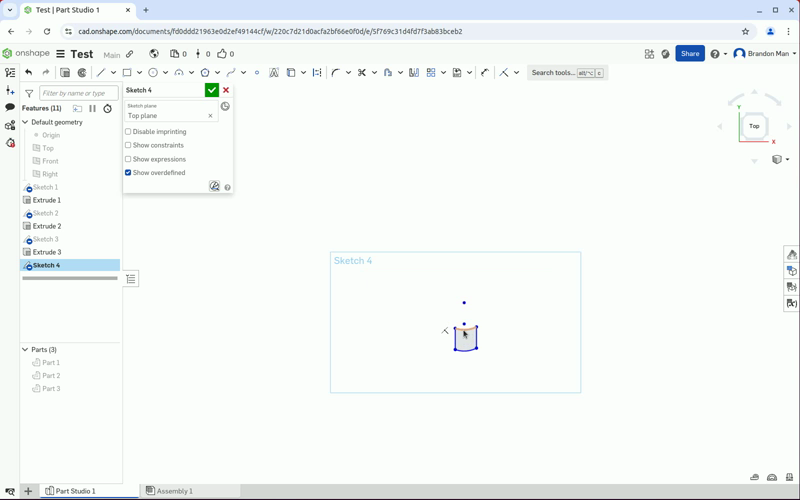
scroll(6)
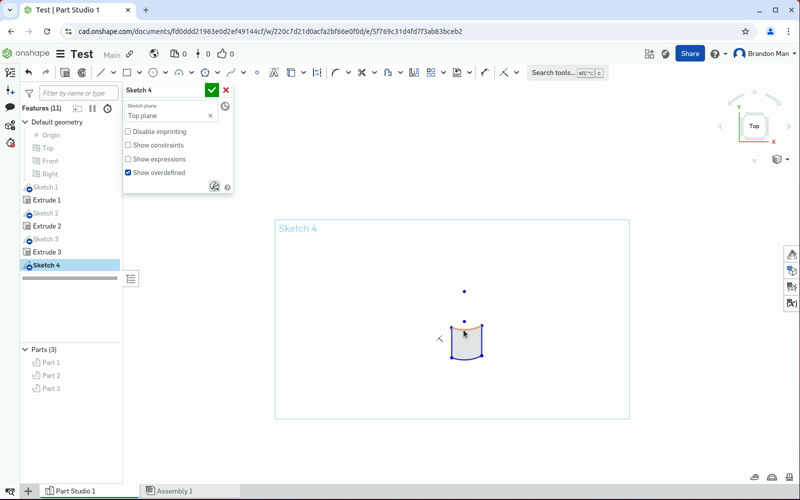
scroll(6)
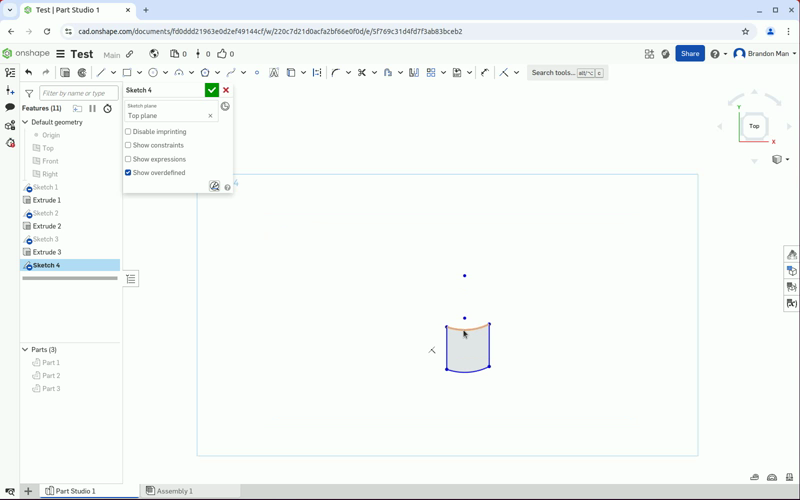
scroll(6)
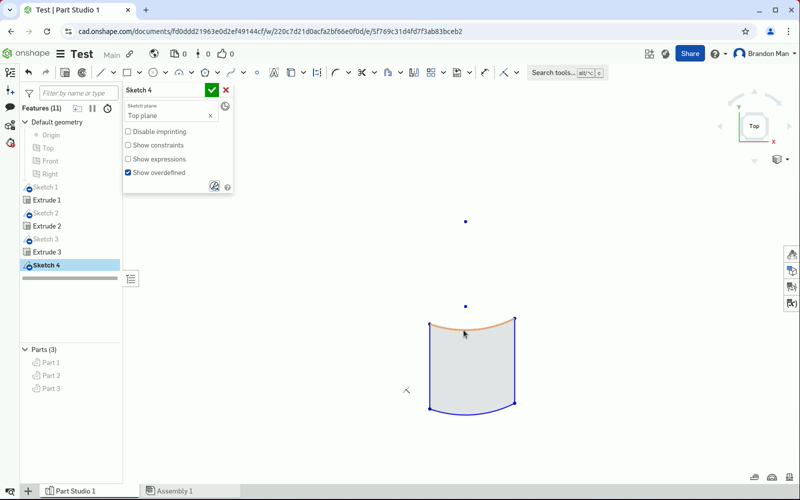
click(463, 329)
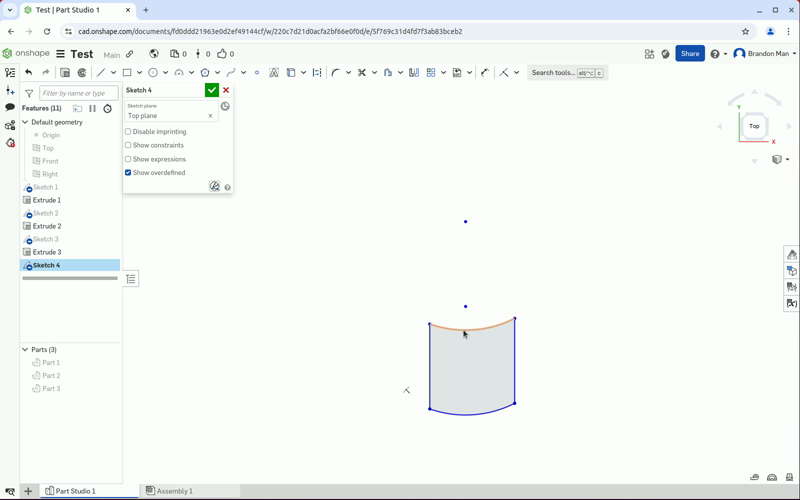
scroll(-6)
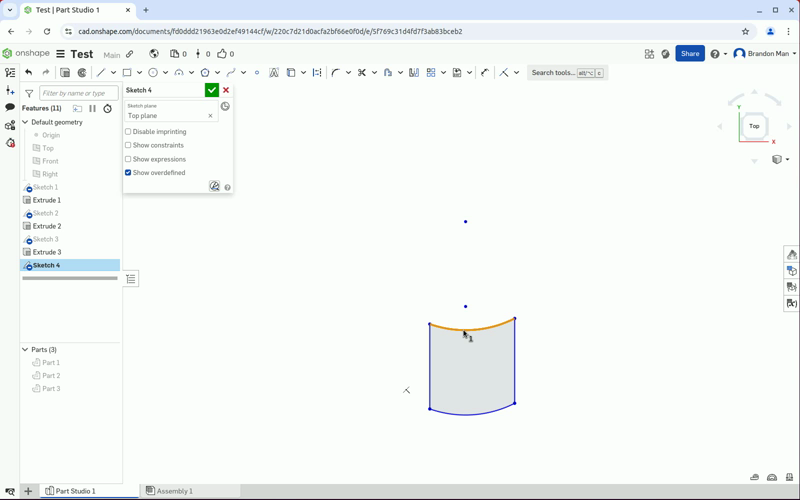
scroll(-6)
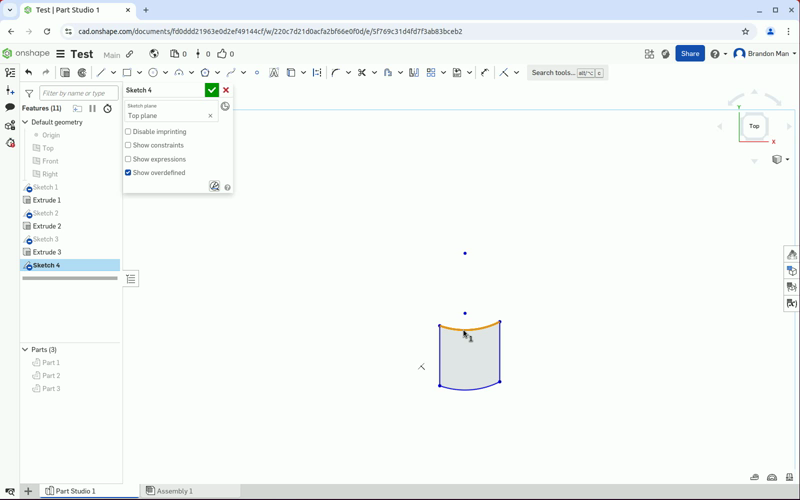
scroll(-6)
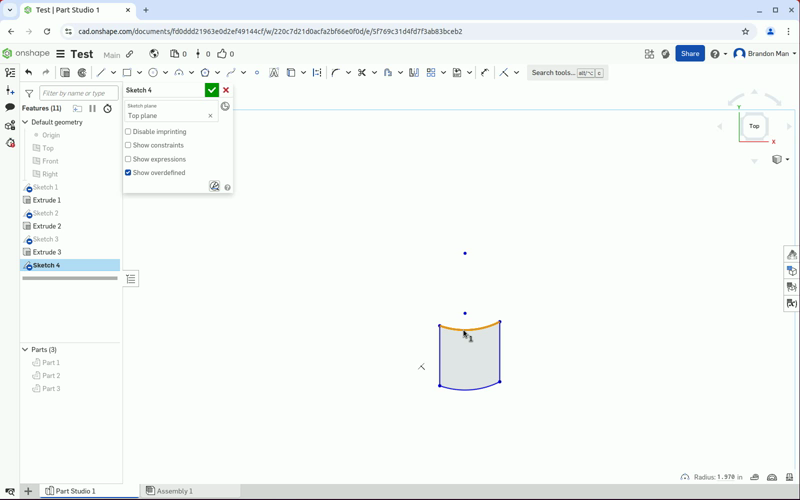
scroll(-6)
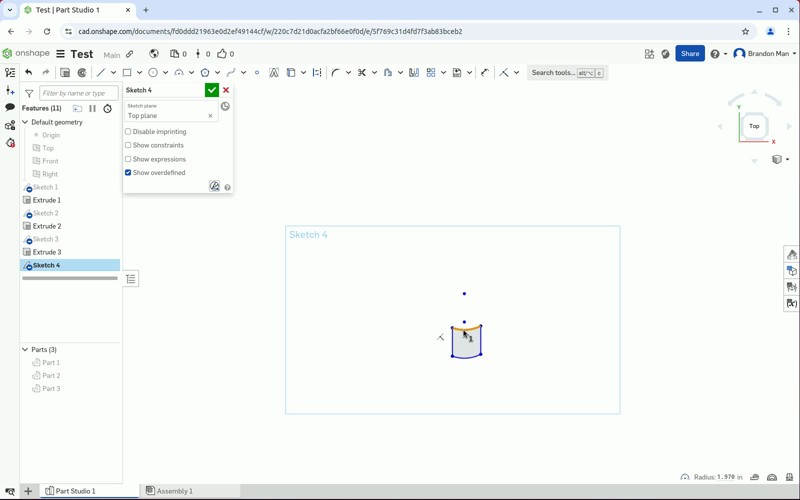
scroll(-6)
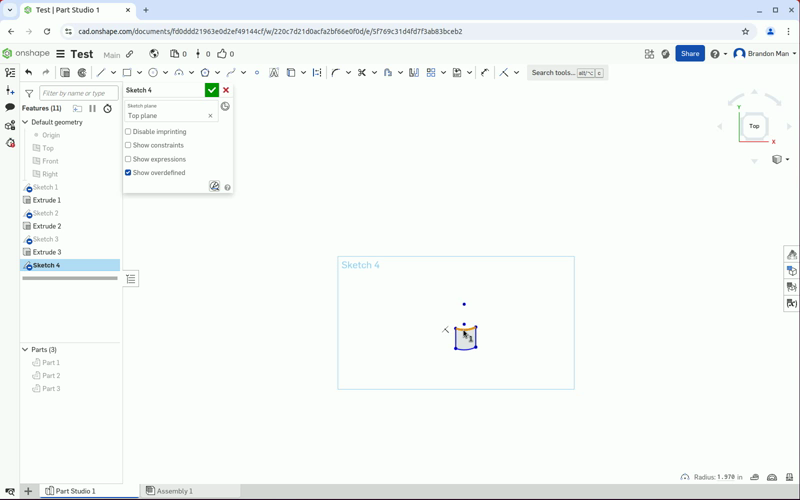
scroll(-6)
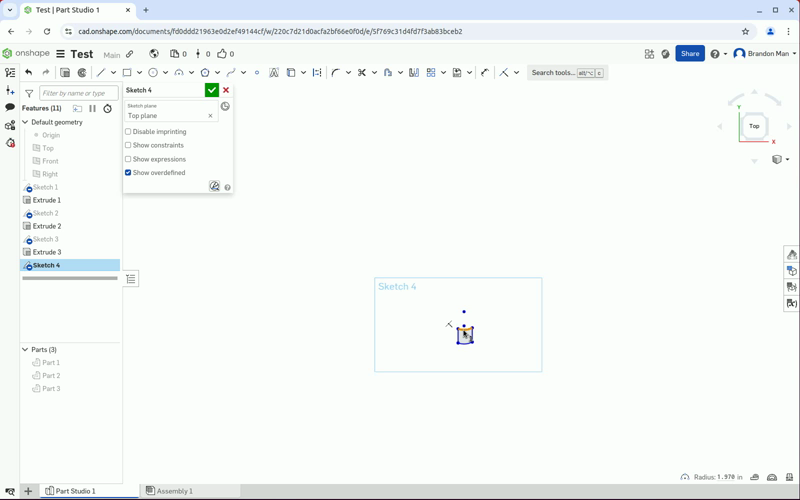
scroll(-6)
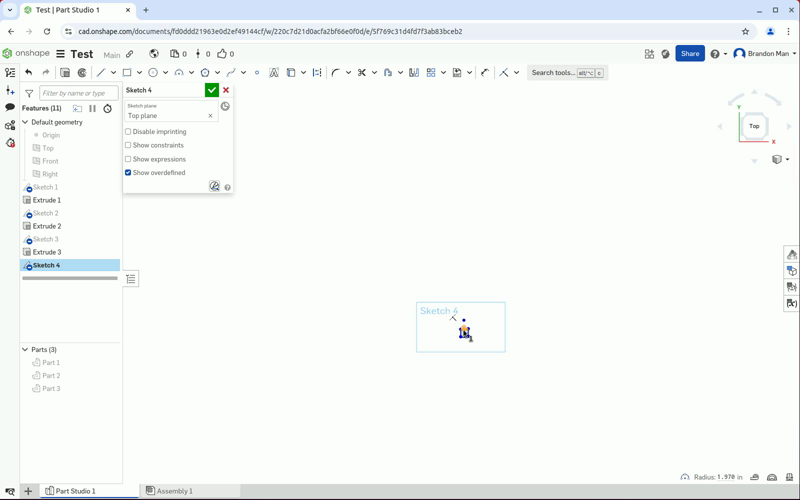
mouse_move(73, 352)
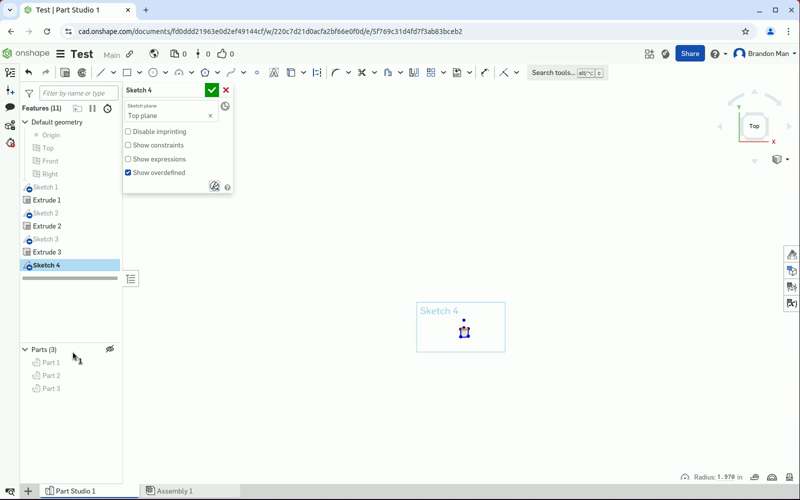
key(shift+y)
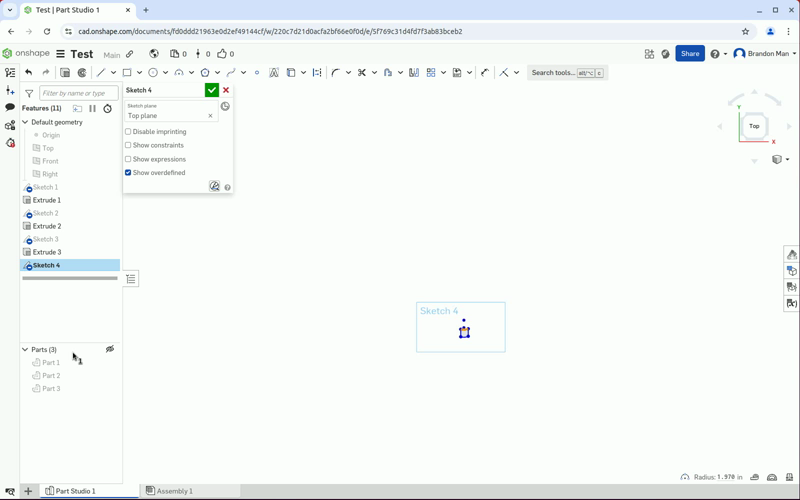
key(shift+e)
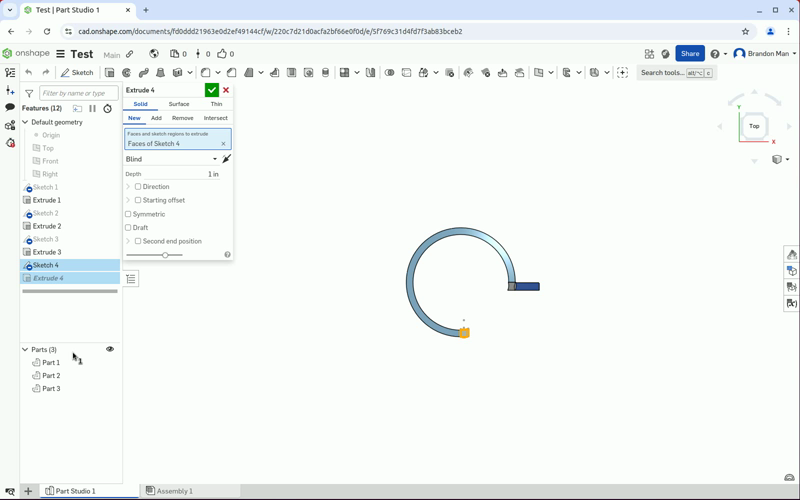
mouse_move(143, 106)
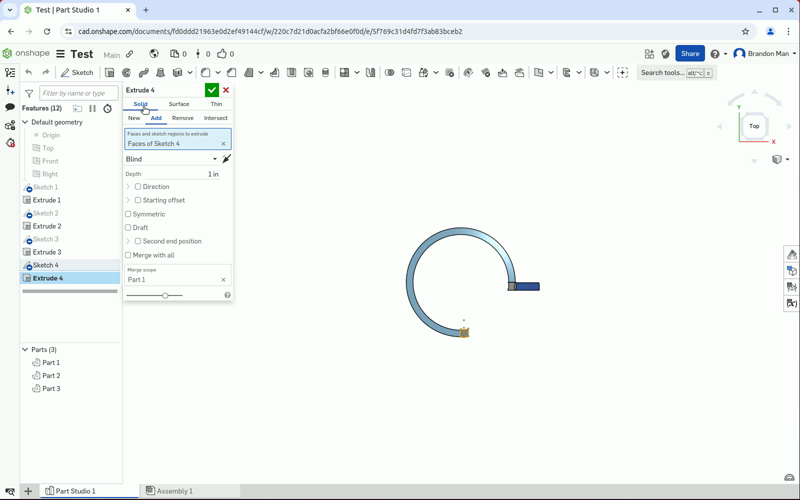
click(143, 106)
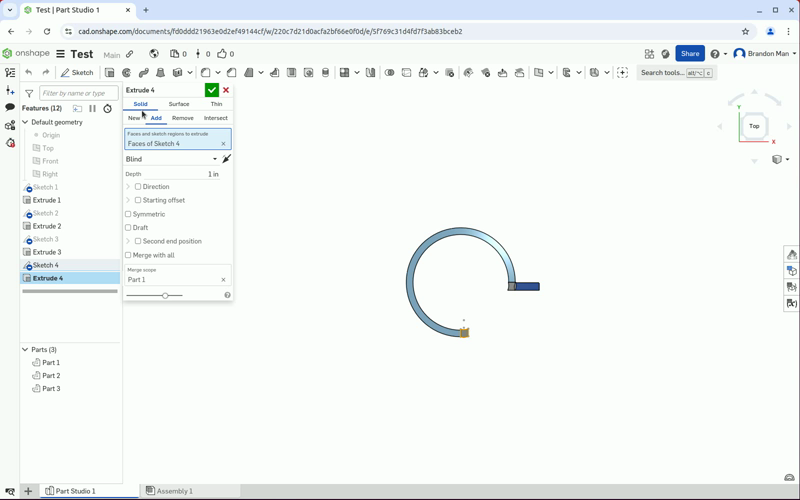
mouse_move(137, 120)
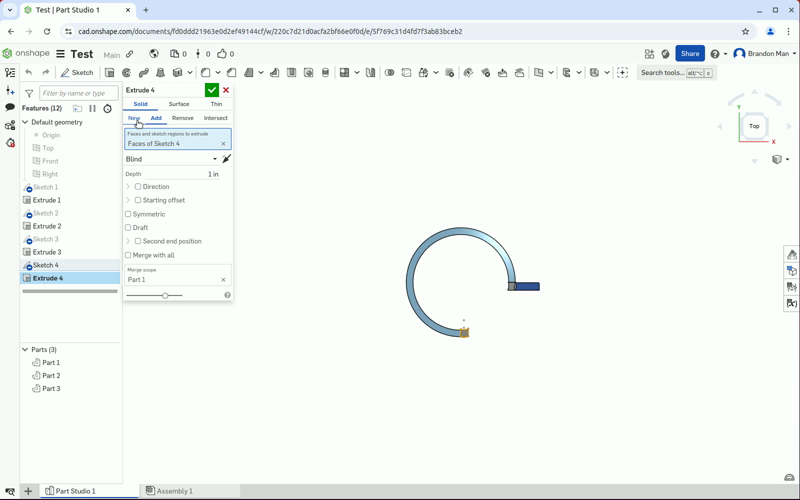
click(137, 120)
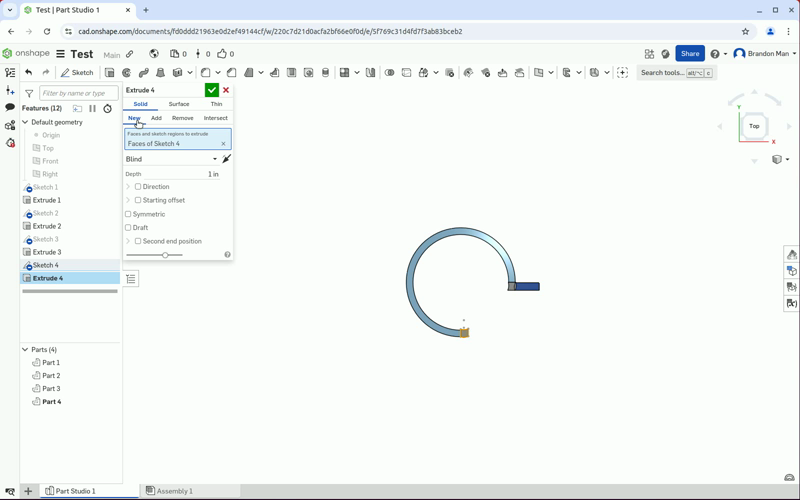
key(tab, 4)
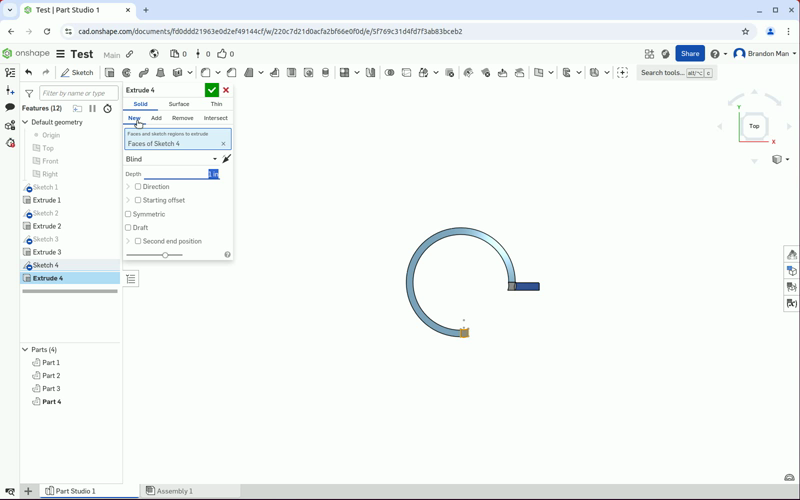
text(23.108)
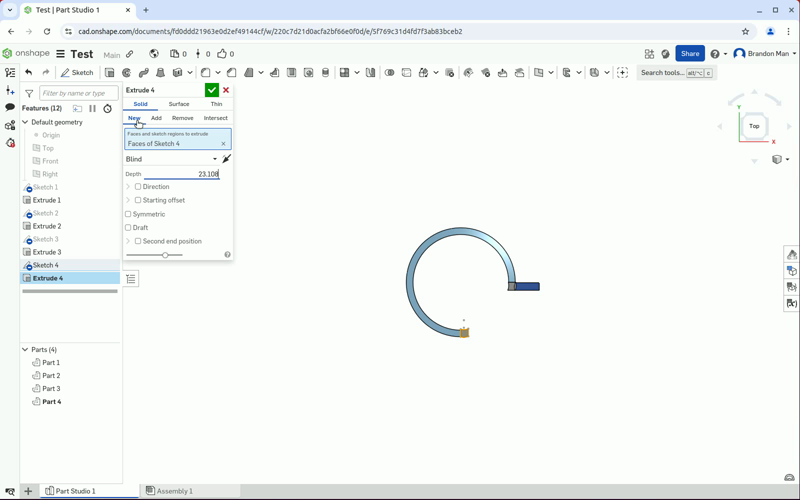
key(enter)
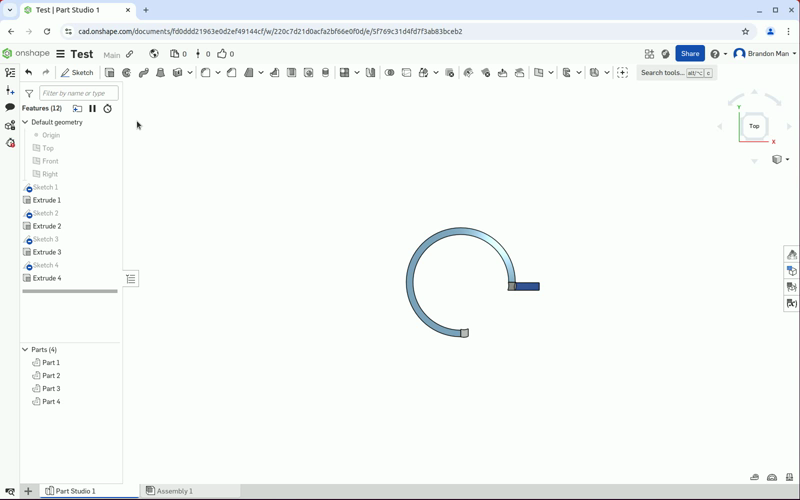
key(shift+h)
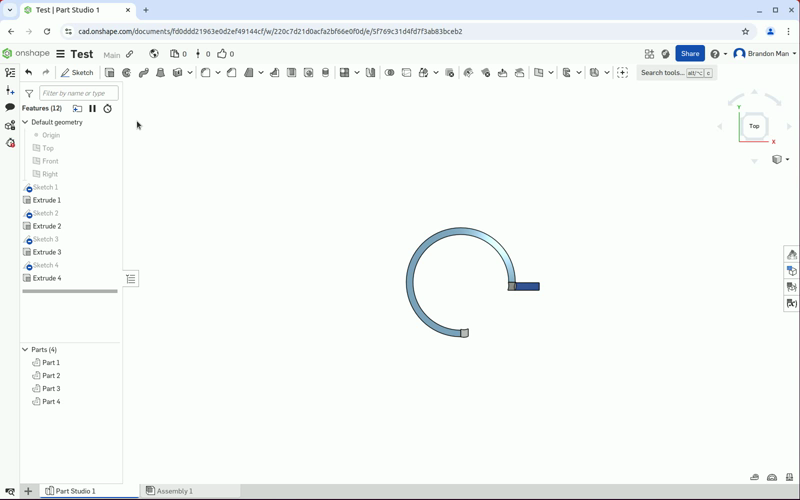
key(shift+h)
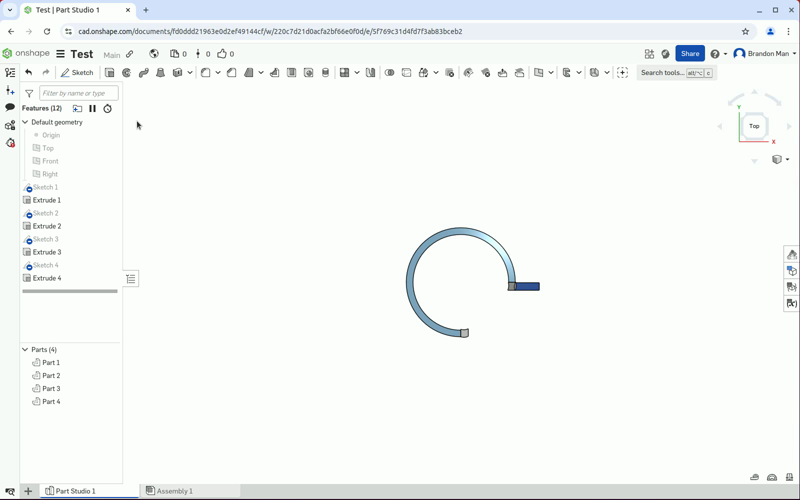
mouse_move(73, 189)
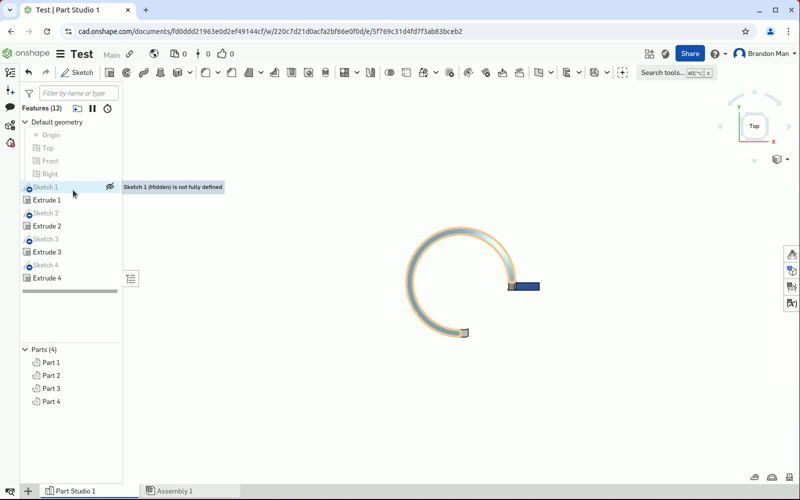
click(73, 189)
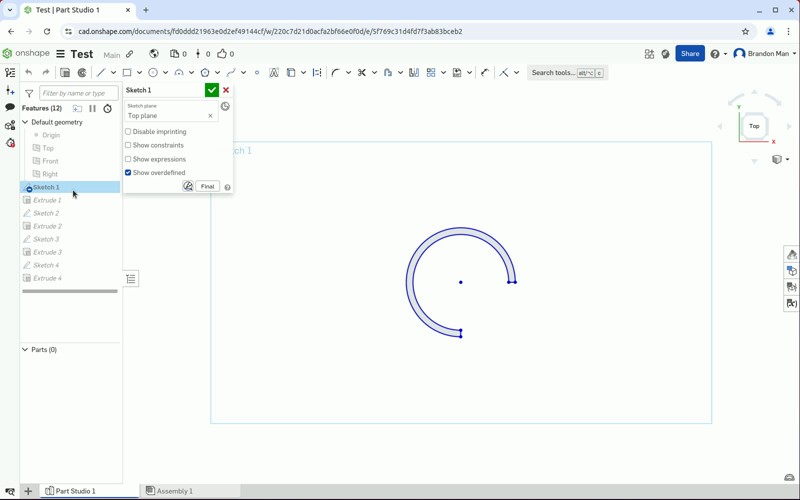
mouse_move(229, 92)
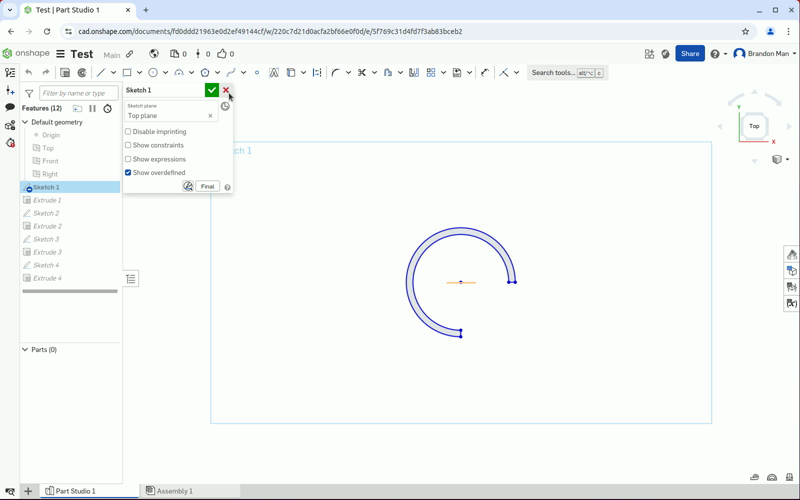
click(229, 92)
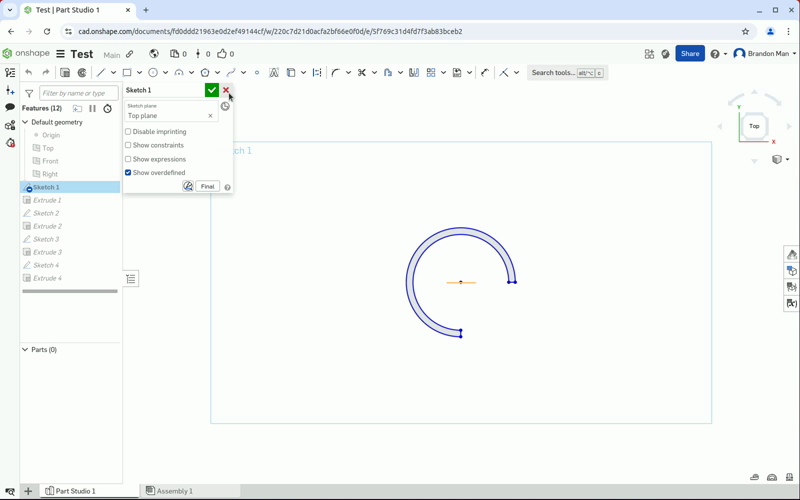
key(shift+s)
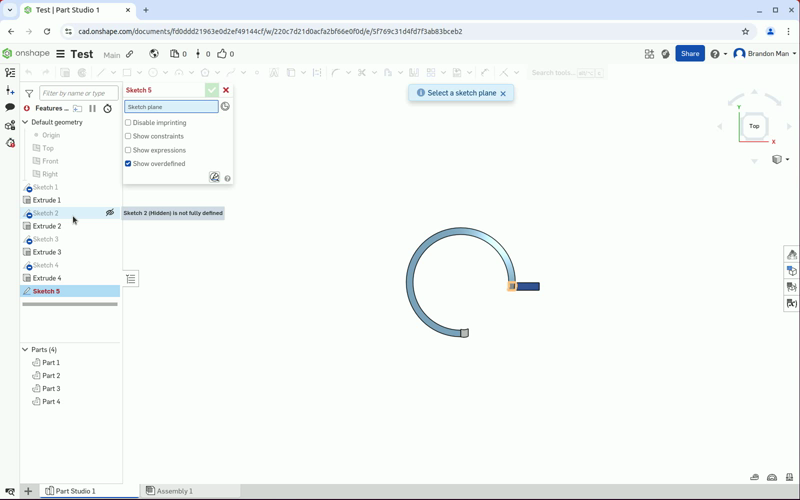
scroll(3)
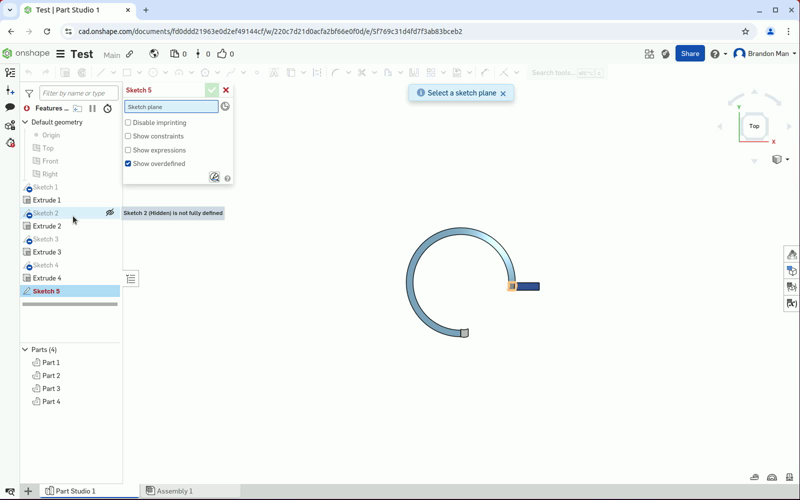
mouse_move(73, 150)
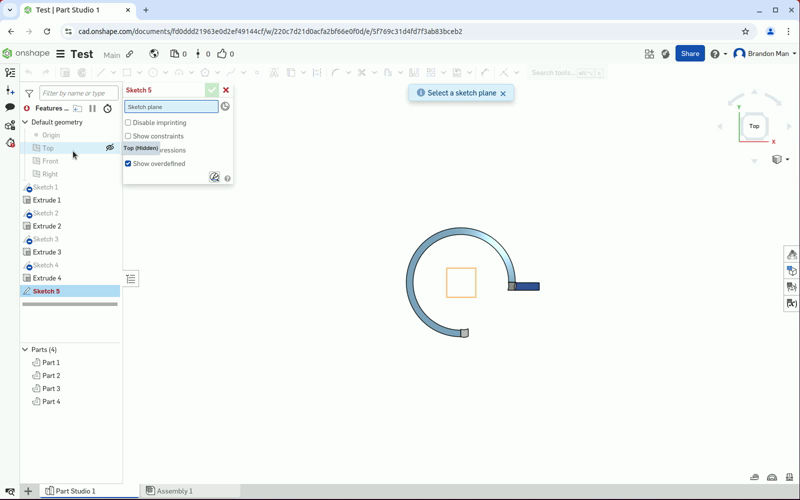
click(73, 150)
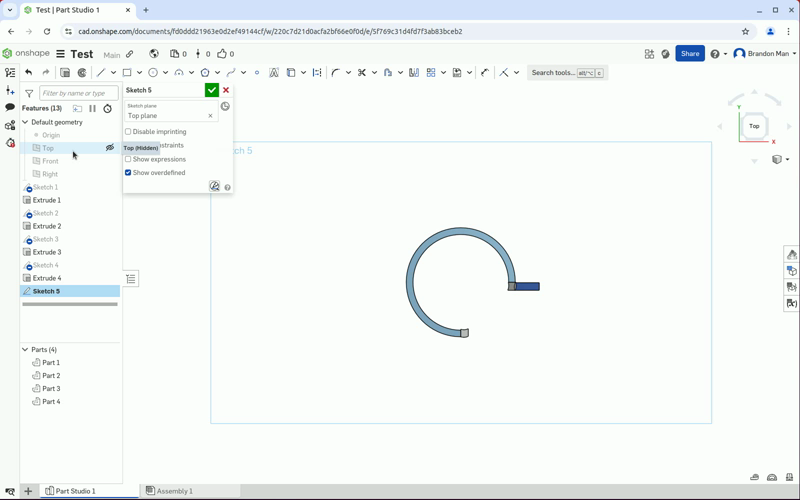
mouse_move(73, 352)
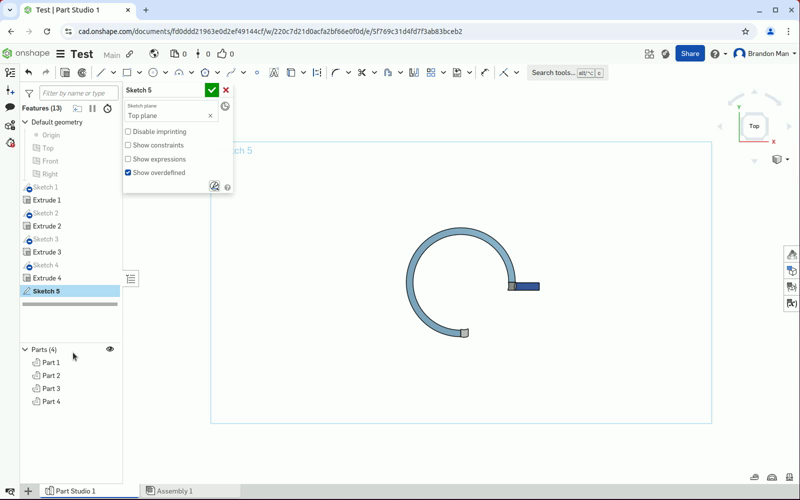
key(y)
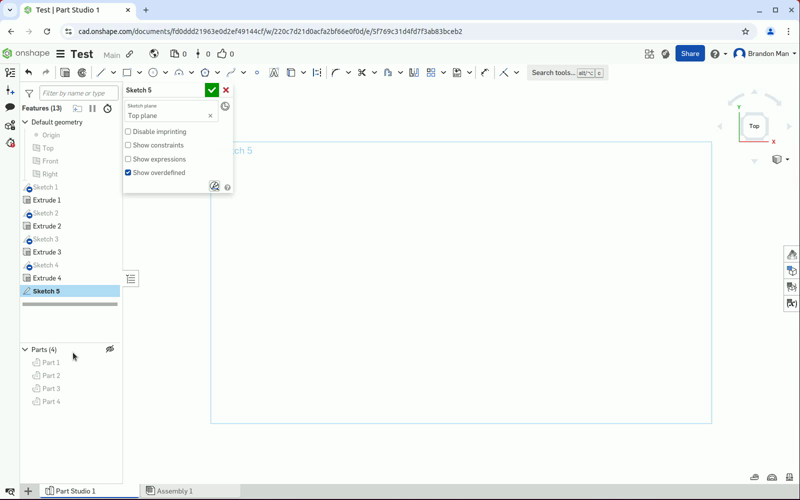
key(l)
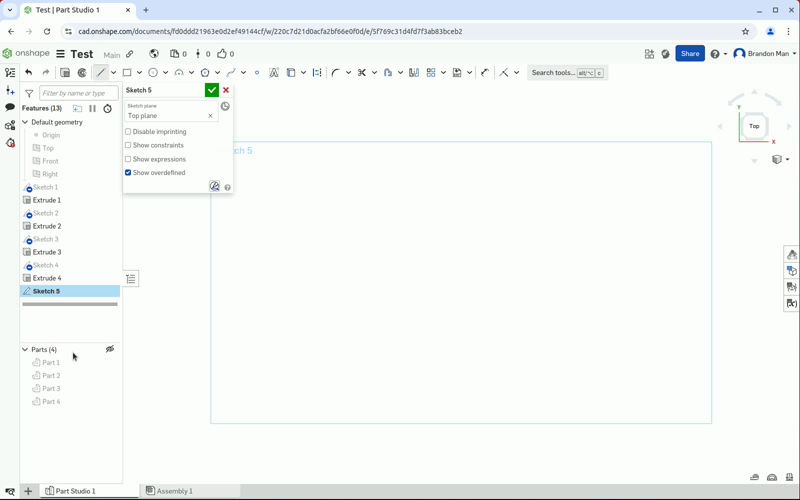
key_down(shift)
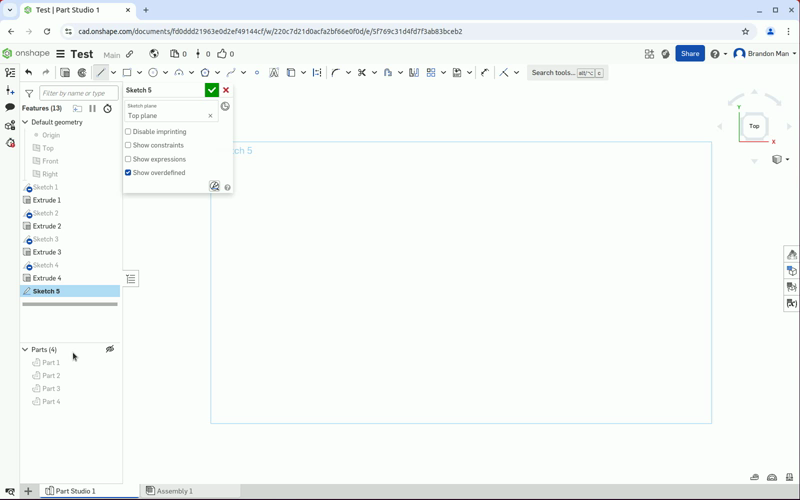
mouse_move(460, 359)
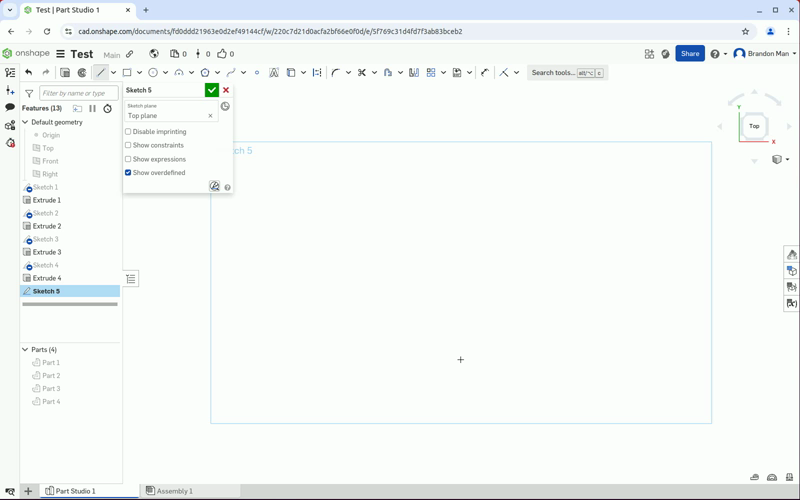
click(460, 359)
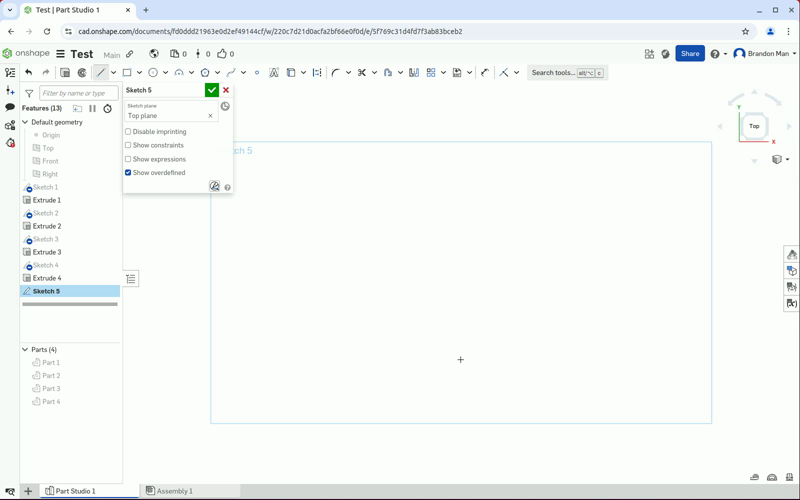
key_up(shift)
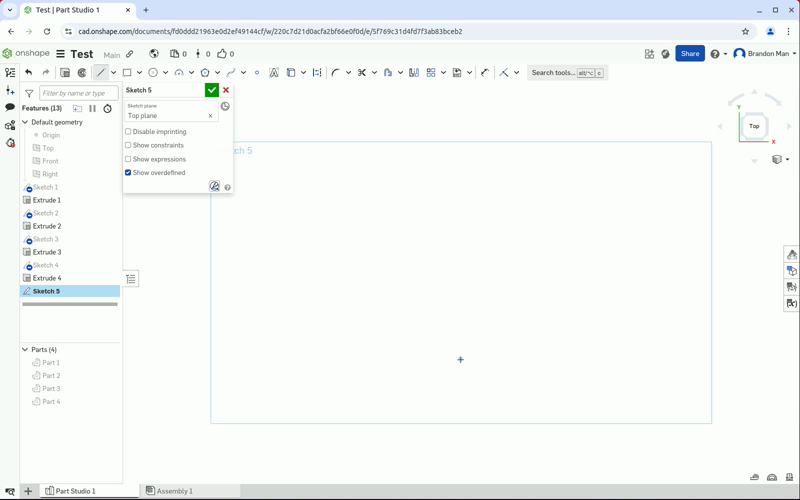
key_down(shift)
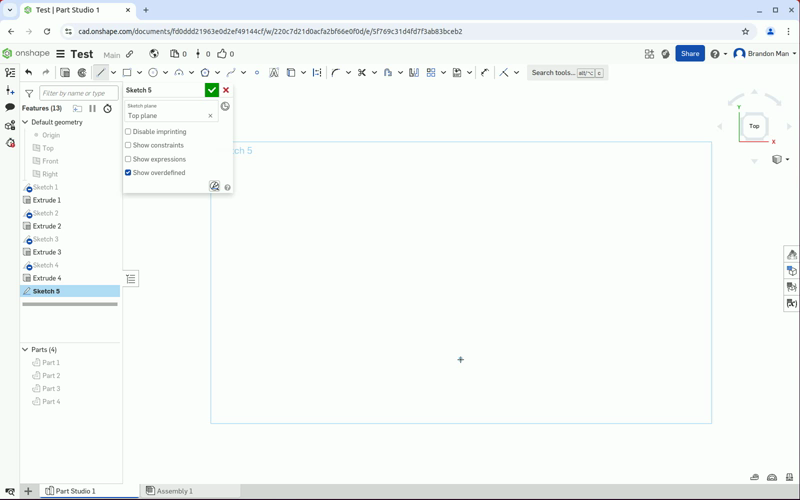
mouse_move(490, 359)
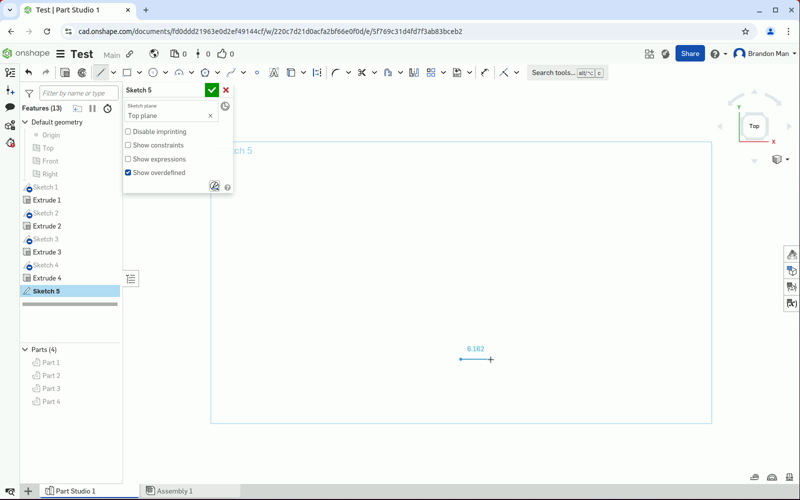
mouse_move(467, 359)
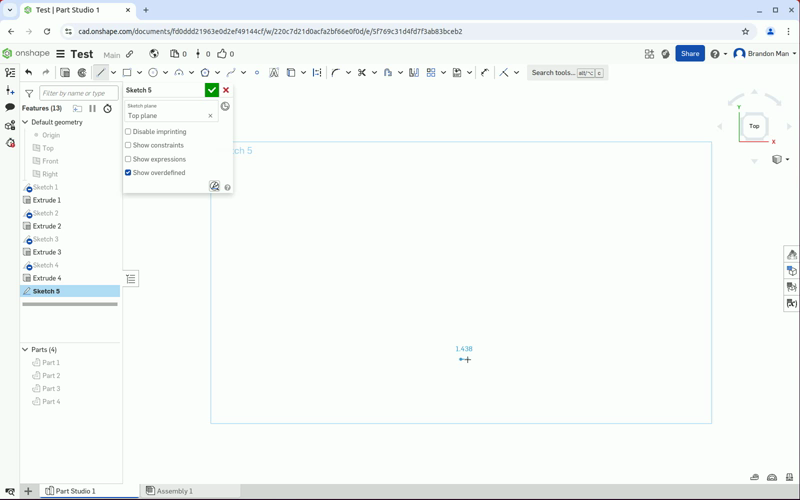
scroll(6)
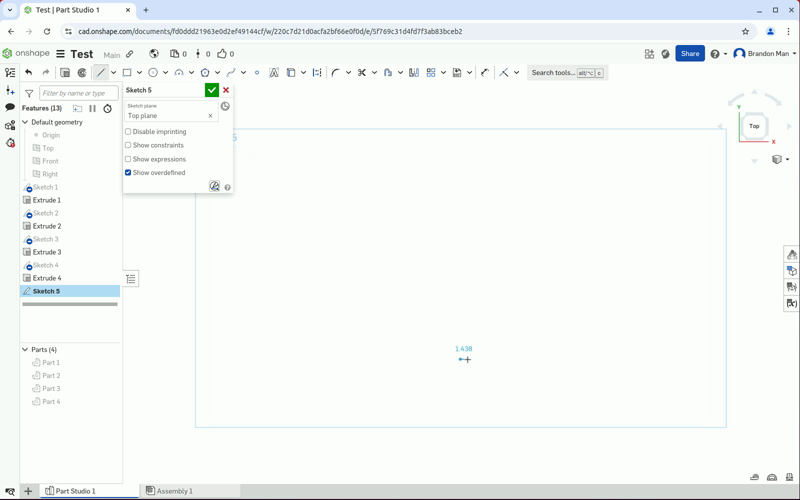
scroll(6)
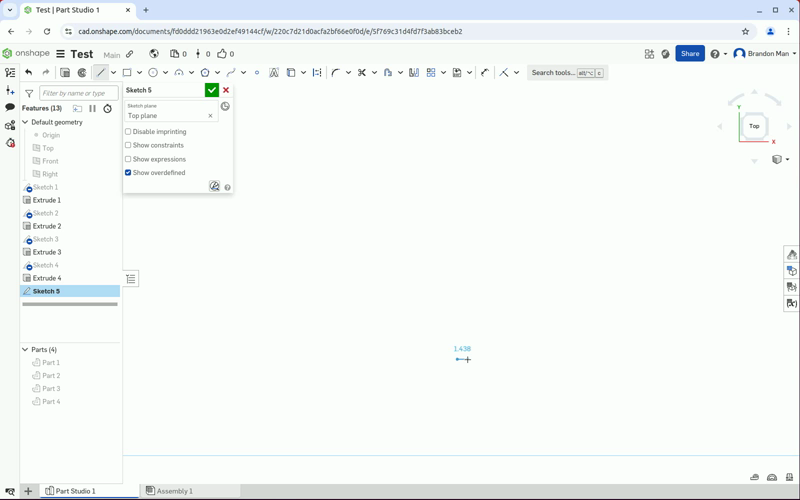
scroll(6)
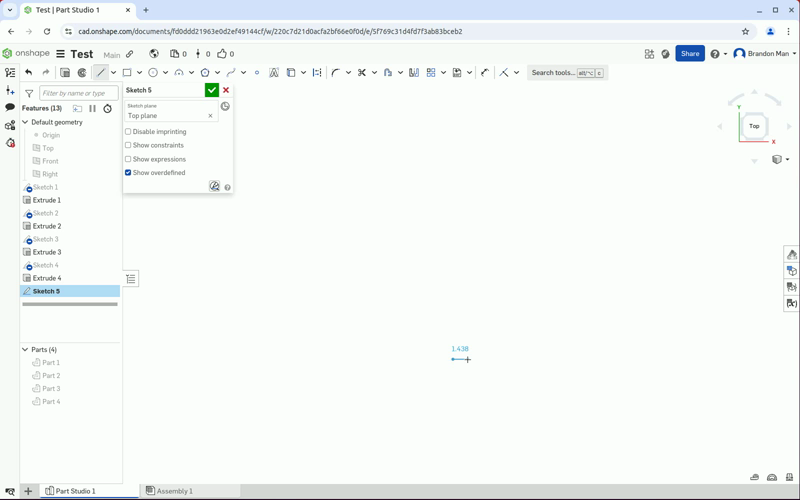
scroll(6)
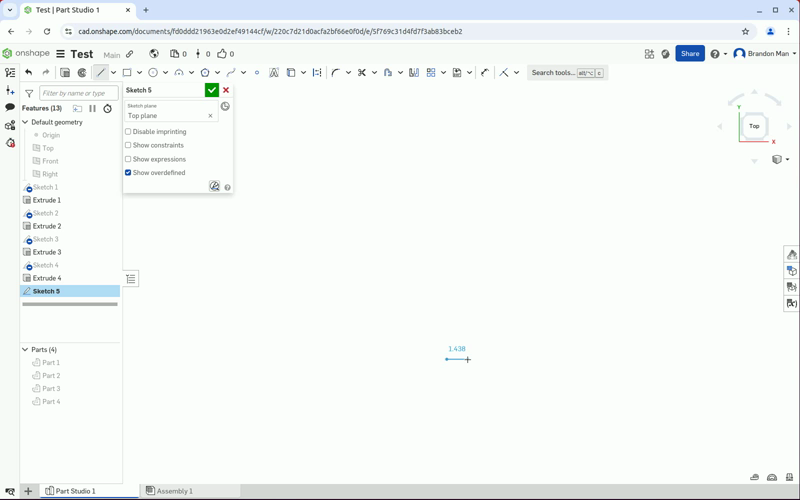
scroll(6)
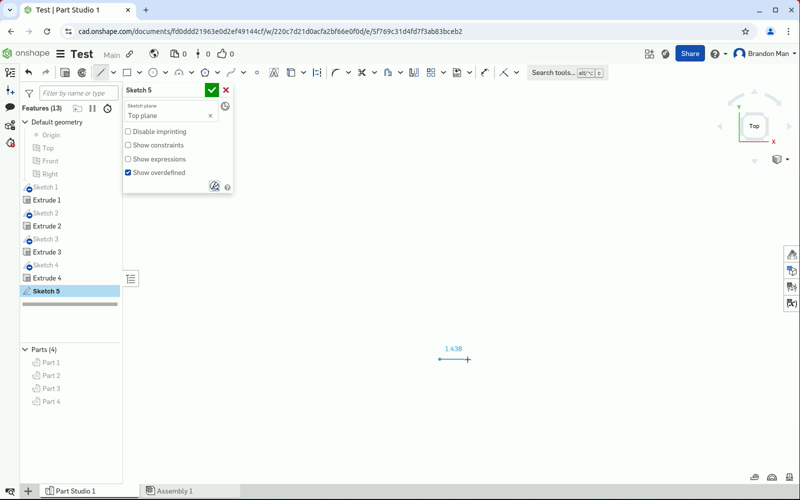
scroll(6)
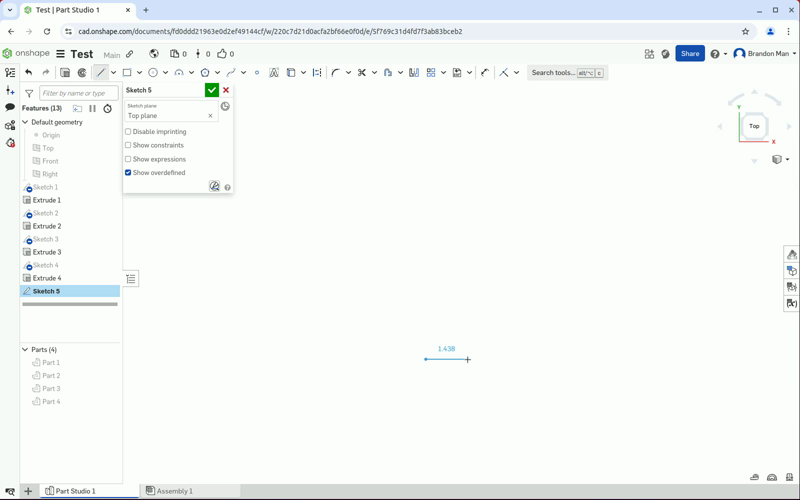
scroll(6)
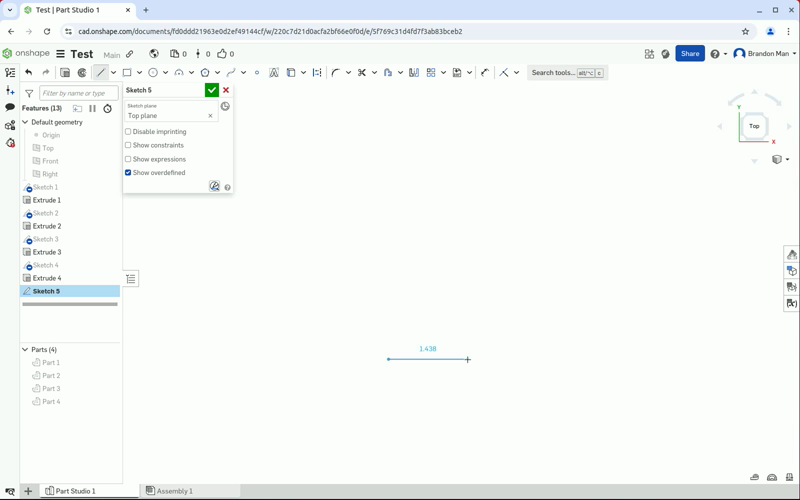
click(467, 359)
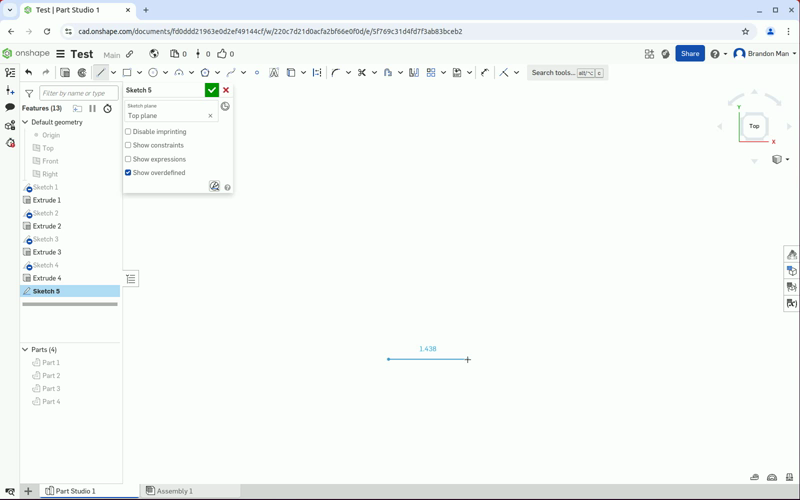
scroll(-6)
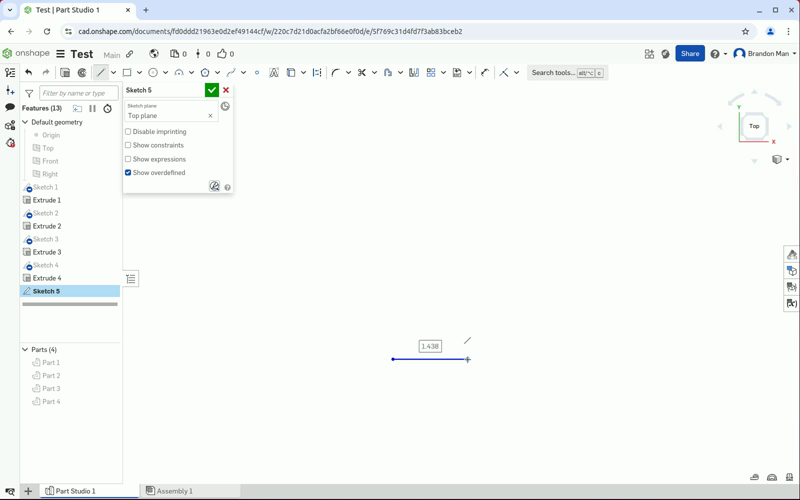
scroll(-6)
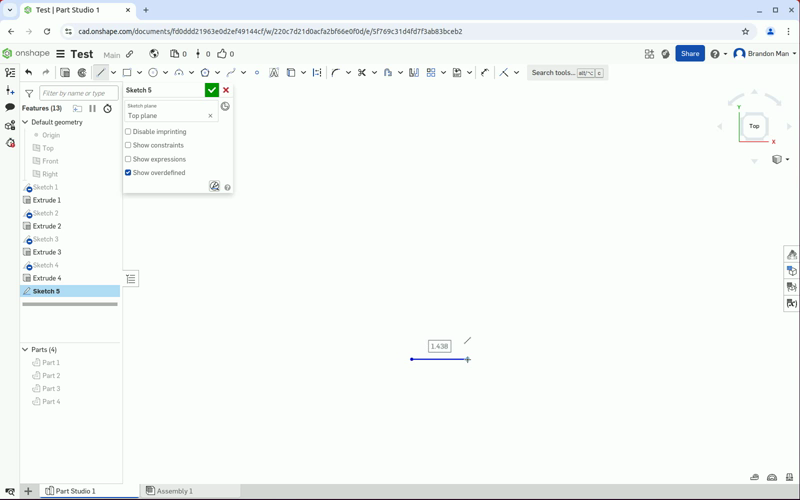
scroll(-6)
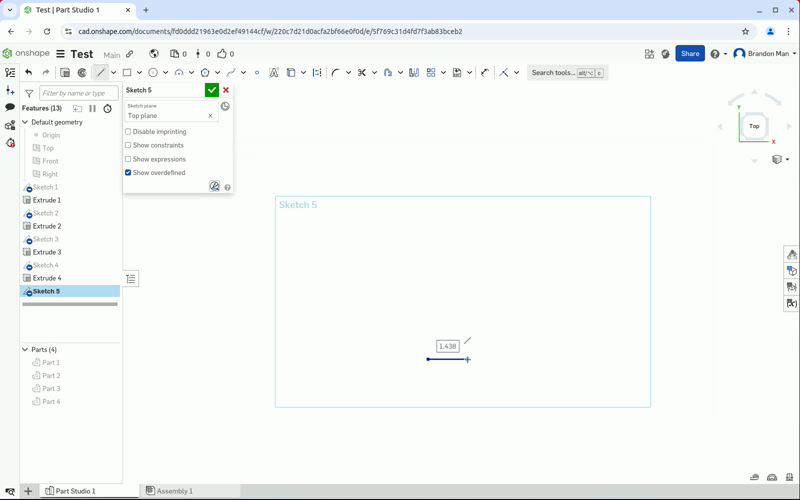
scroll(-6)
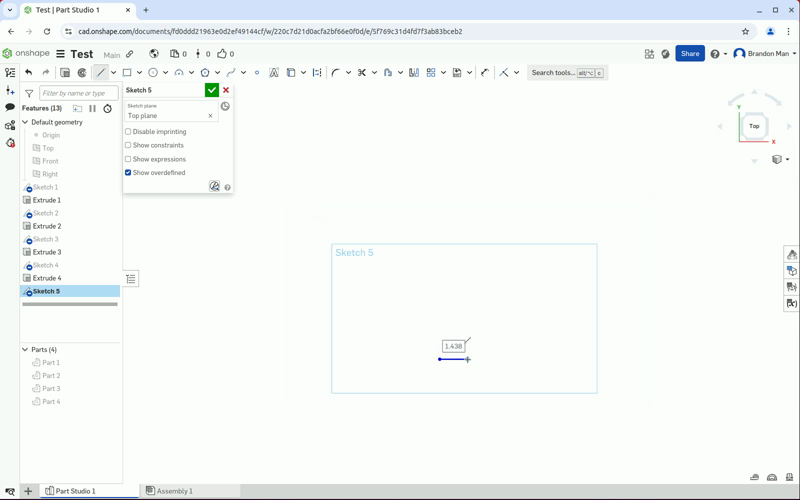
scroll(-6)
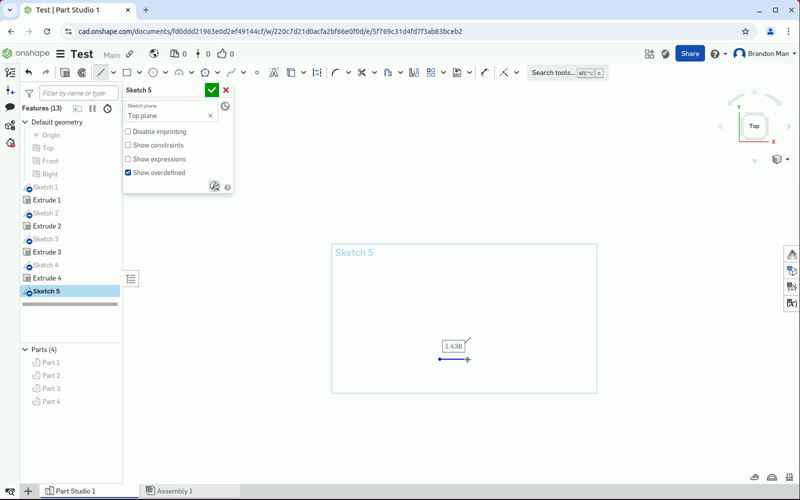
scroll(-6)
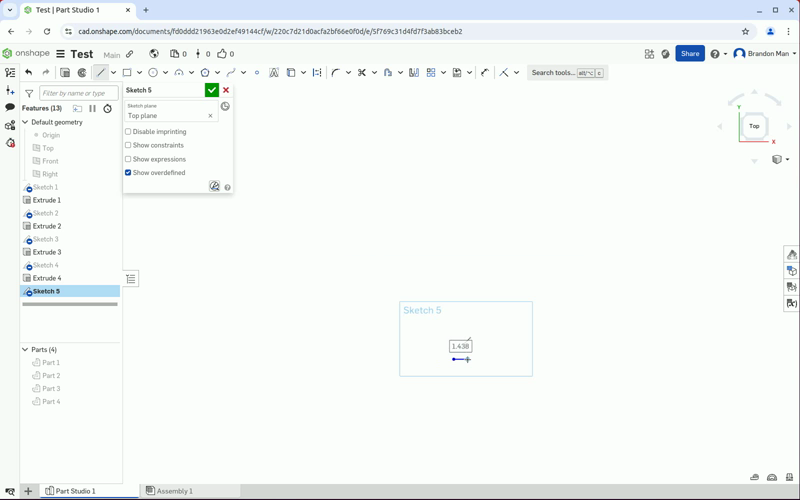
scroll(-6)
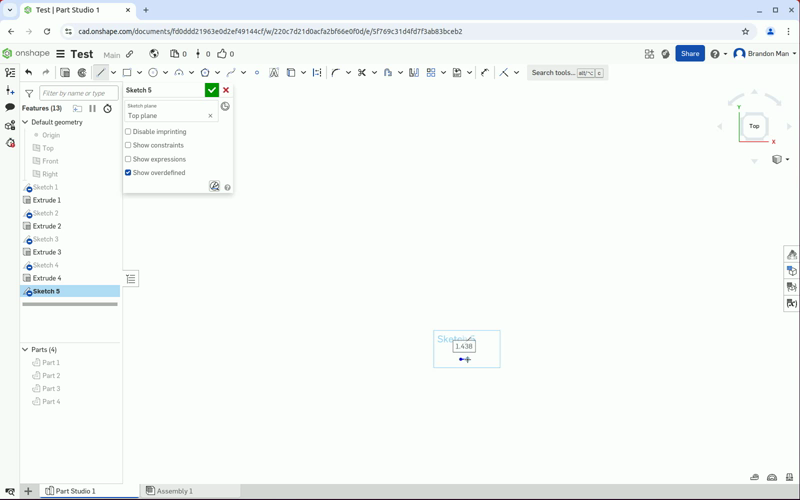
key_up(shift)
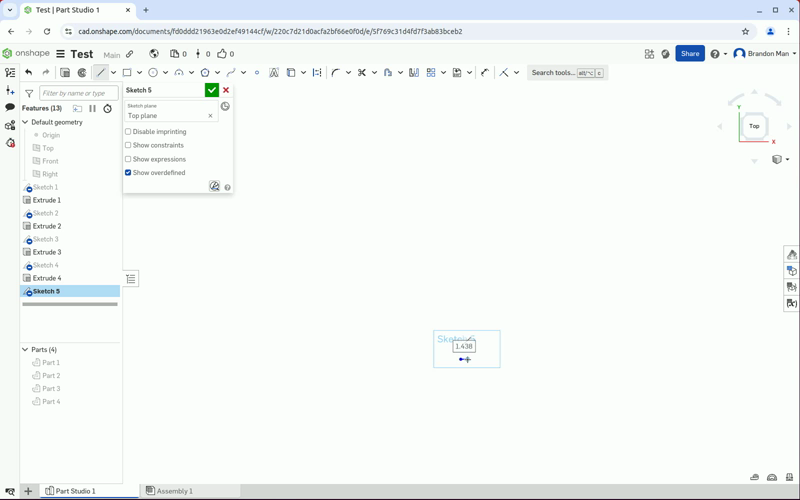
key_down(shift)
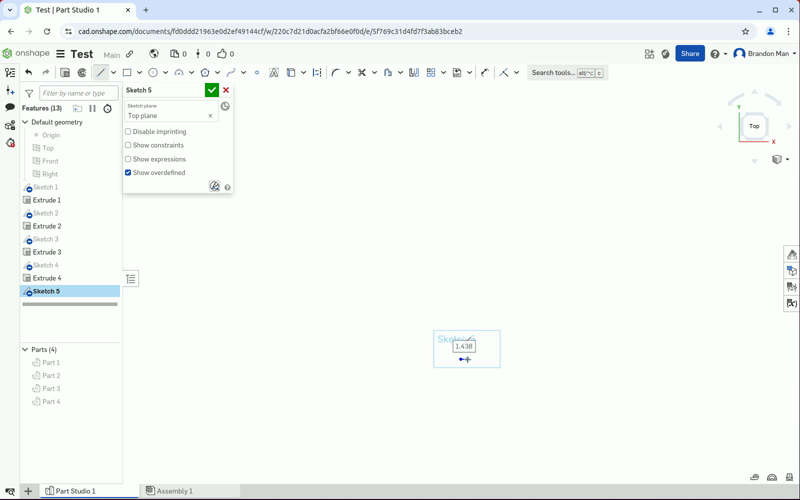
mouse_move(498, 359)
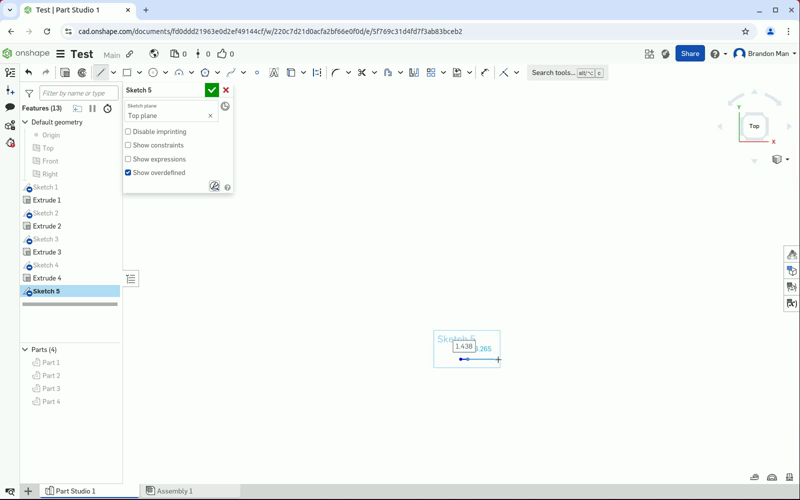
mouse_move(467, 334)
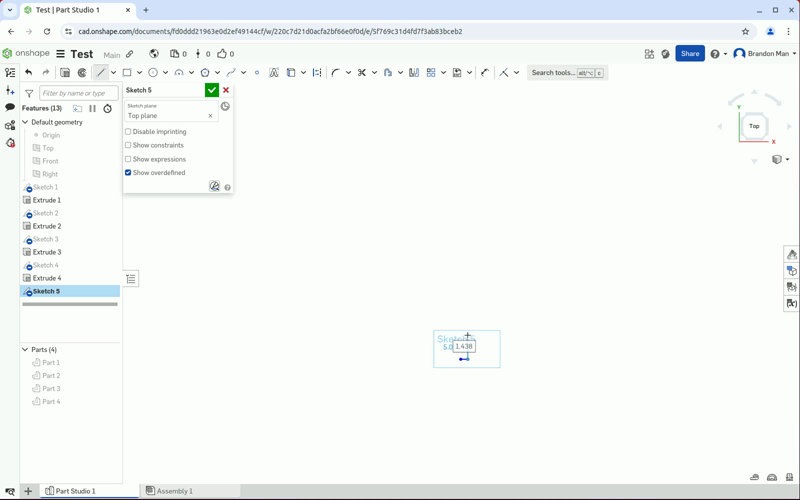
click(467, 334)
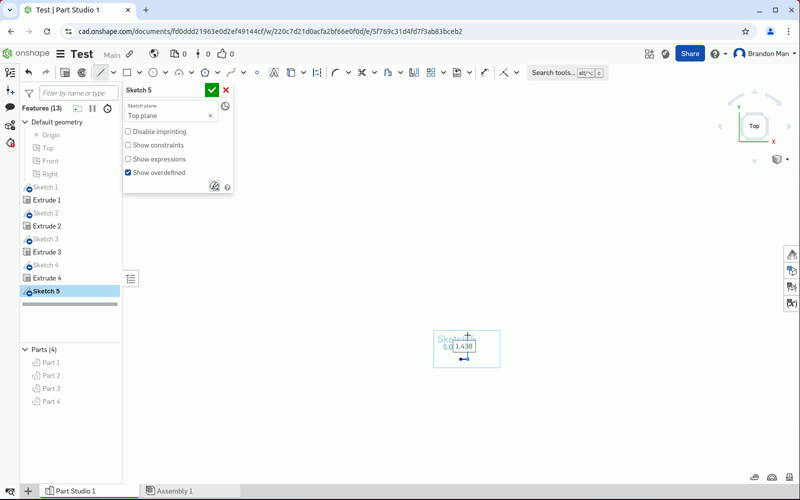
key_up(shift)
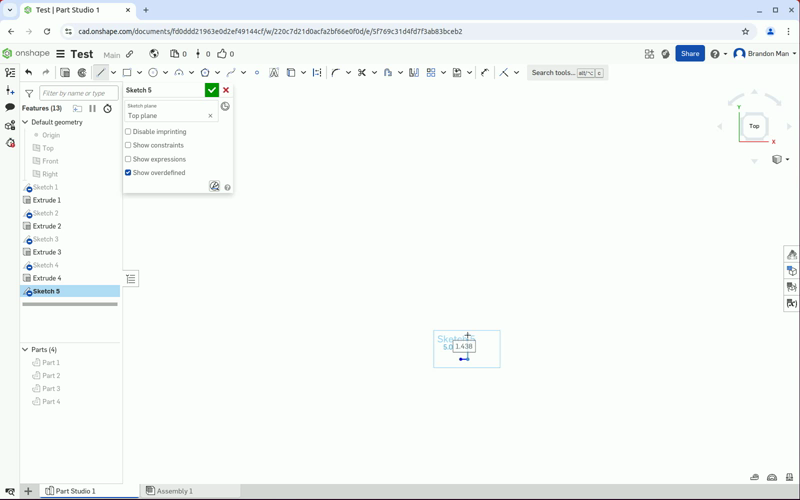
key(esc)
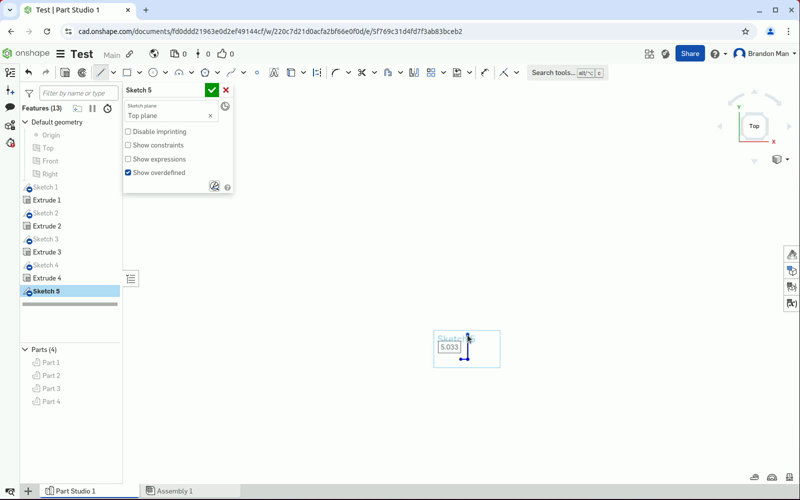
key(a)
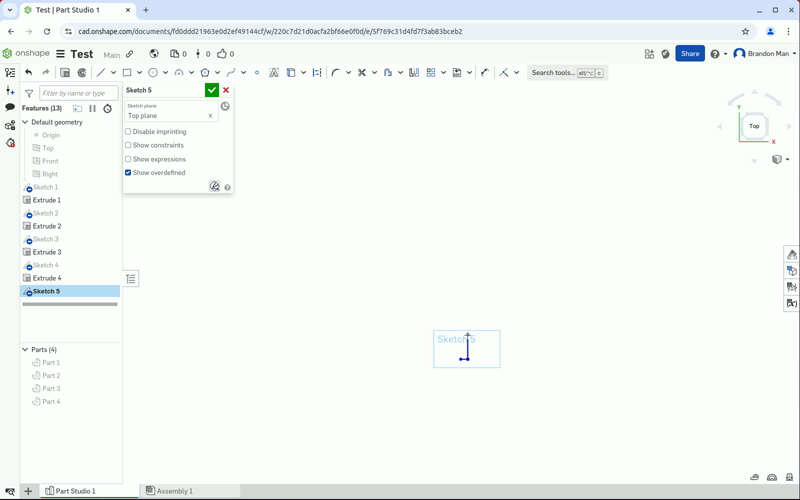
mouse_move(467, 334)
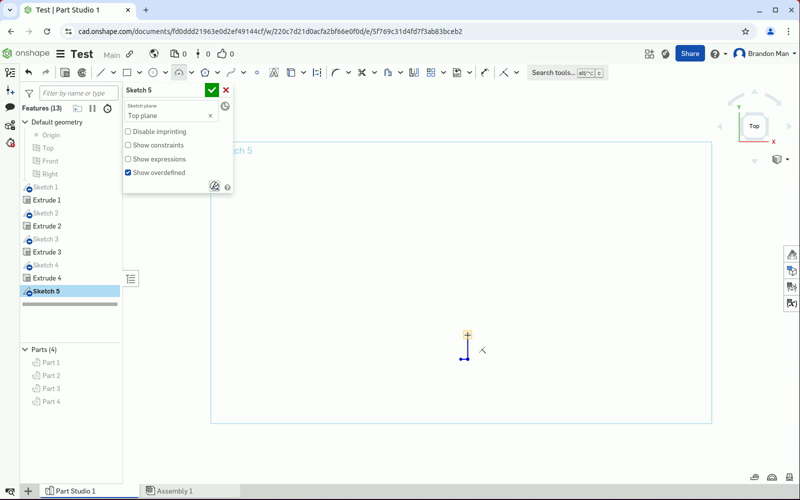
click(467, 334)
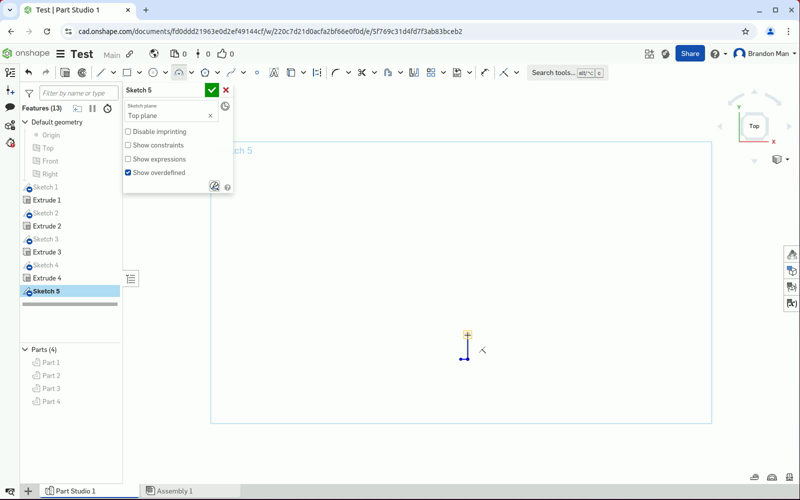
key_down(shift)
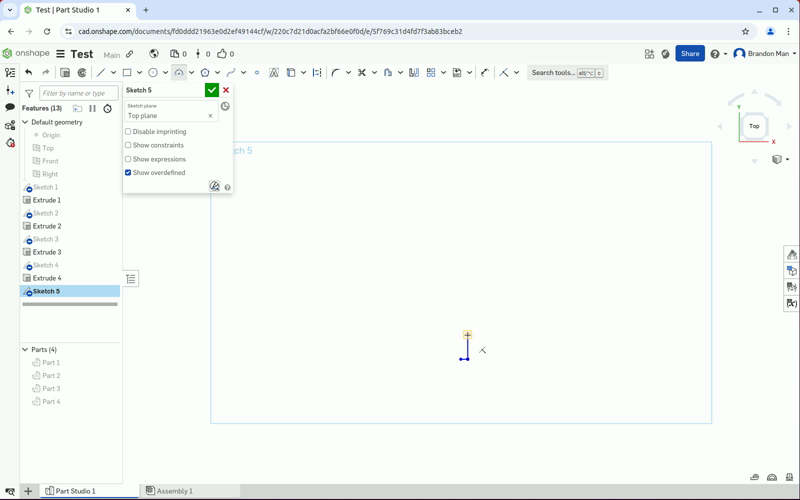
mouse_move(460, 335)
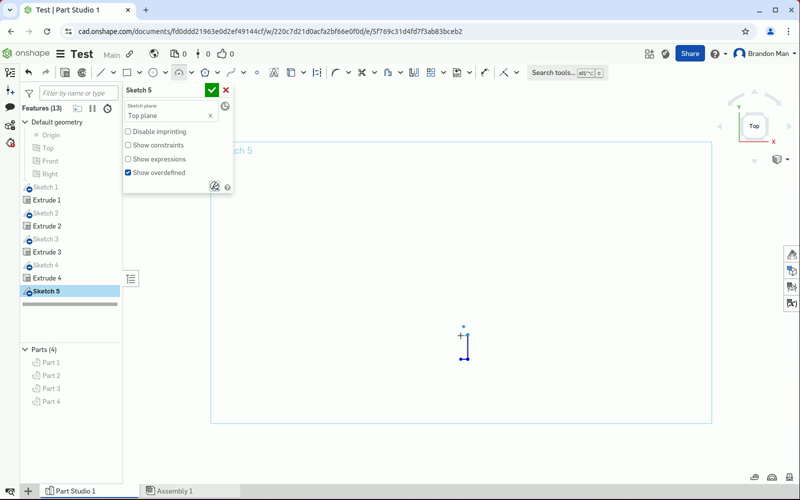
scroll(6)
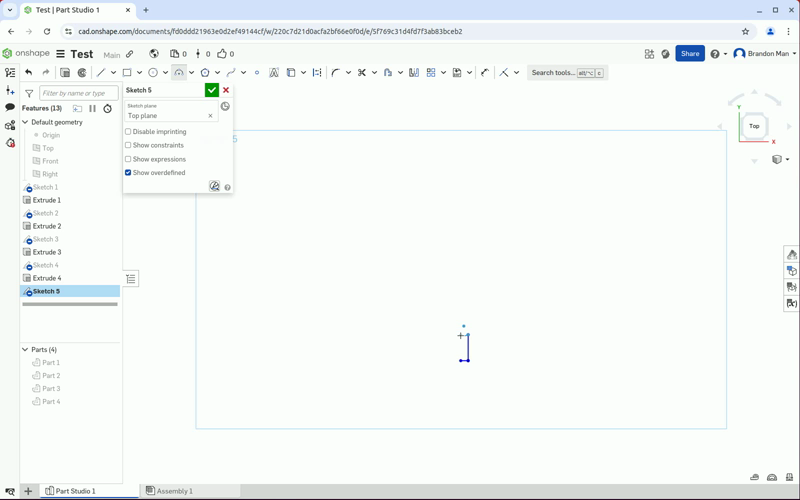
scroll(6)
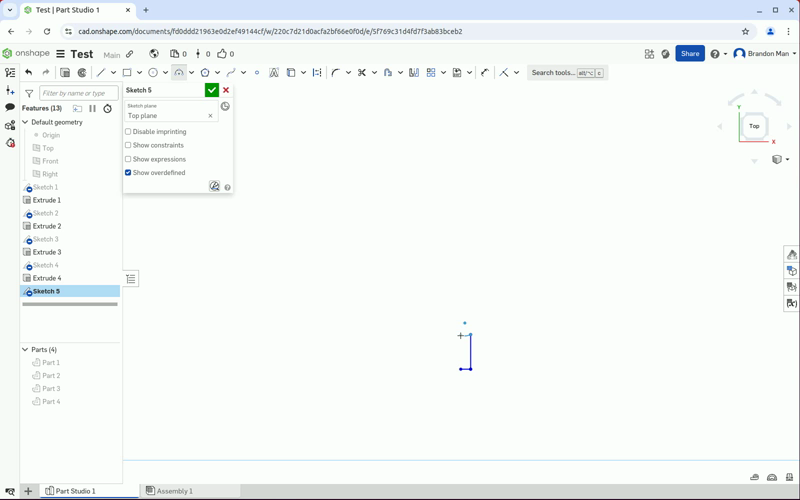
scroll(6)
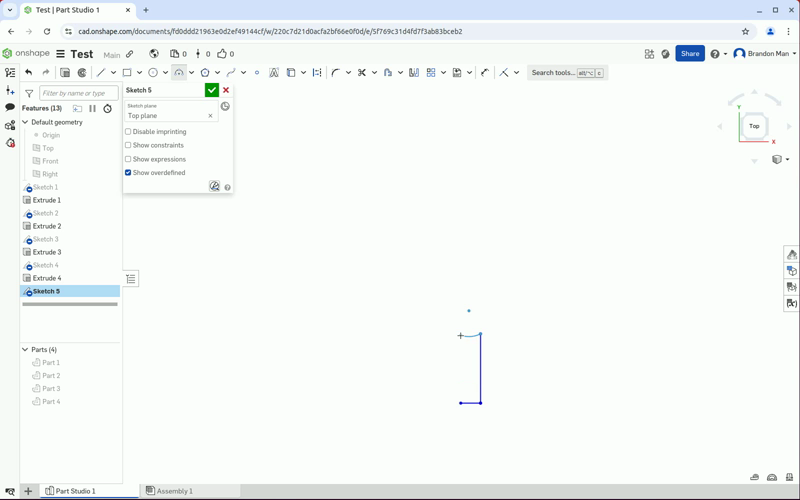
scroll(6)
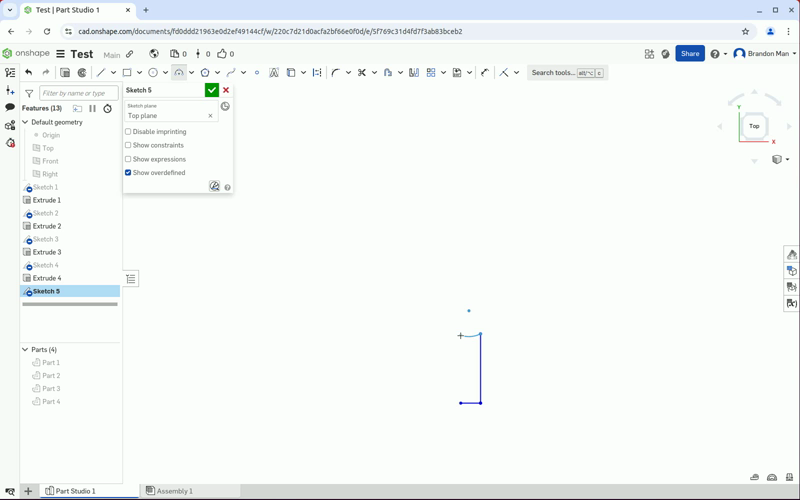
scroll(6)
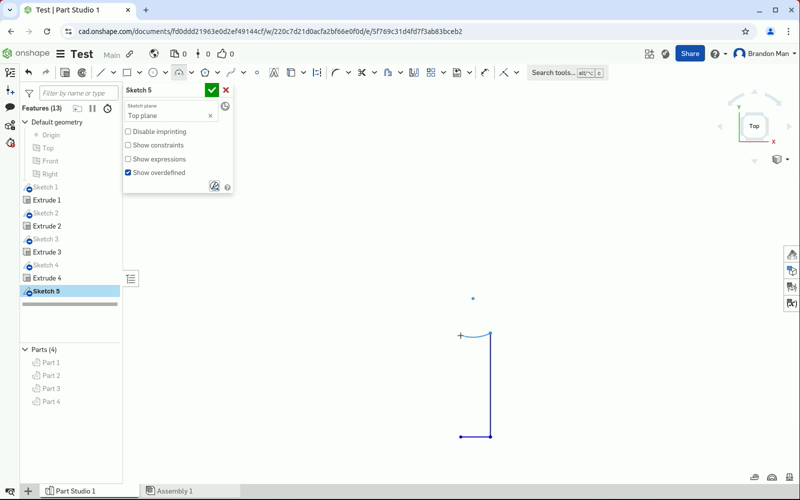
scroll(6)
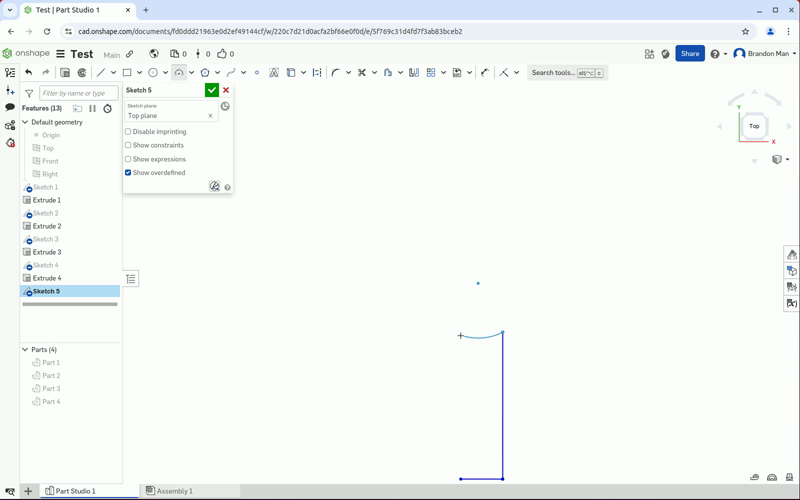
scroll(6)
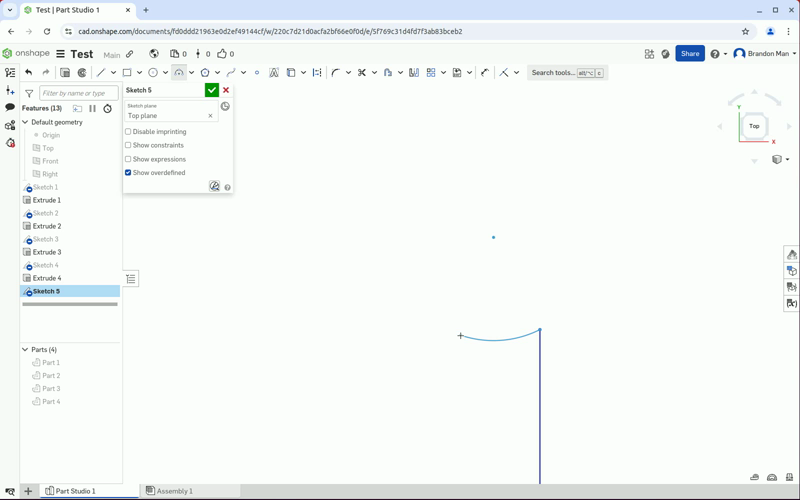
click(460, 335)
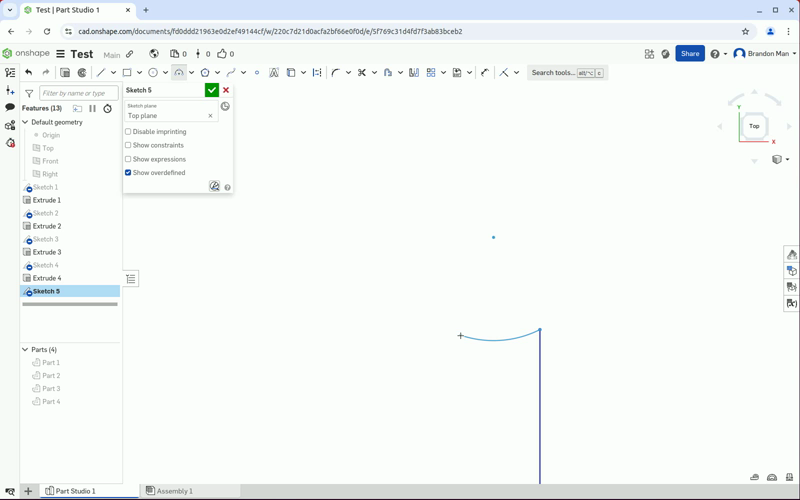
scroll(-6)
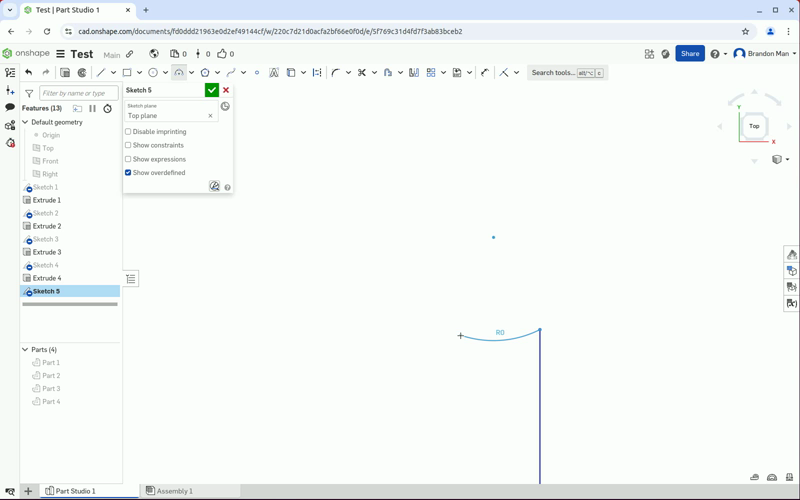
scroll(-6)
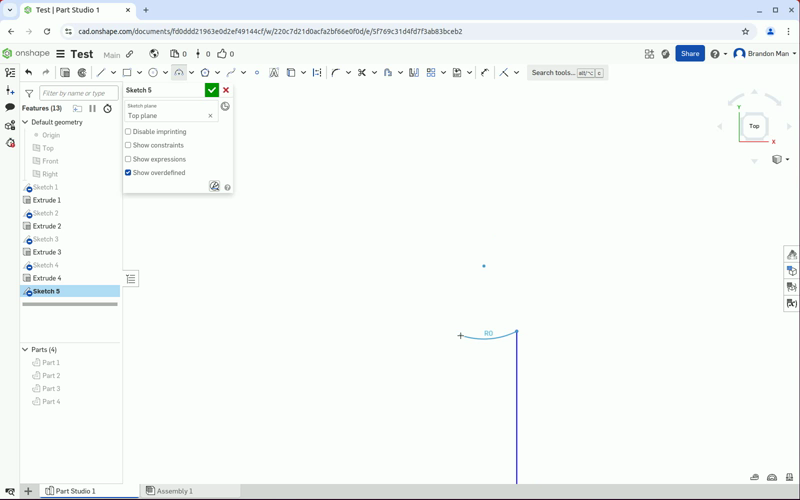
scroll(-6)
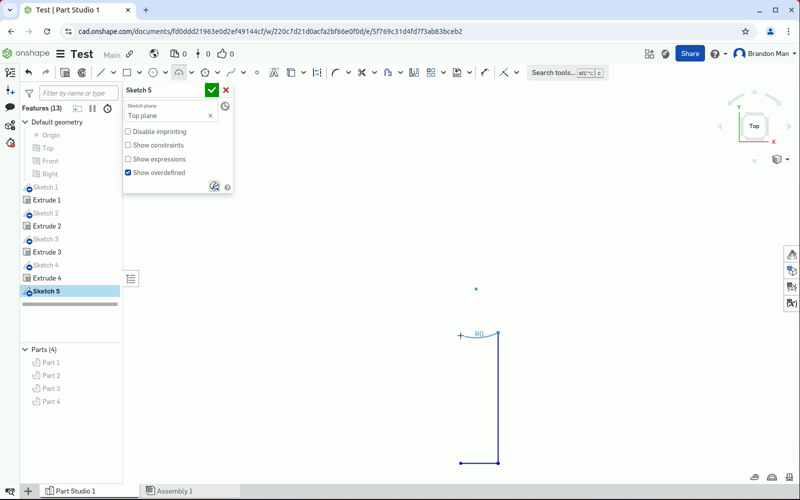
scroll(-6)
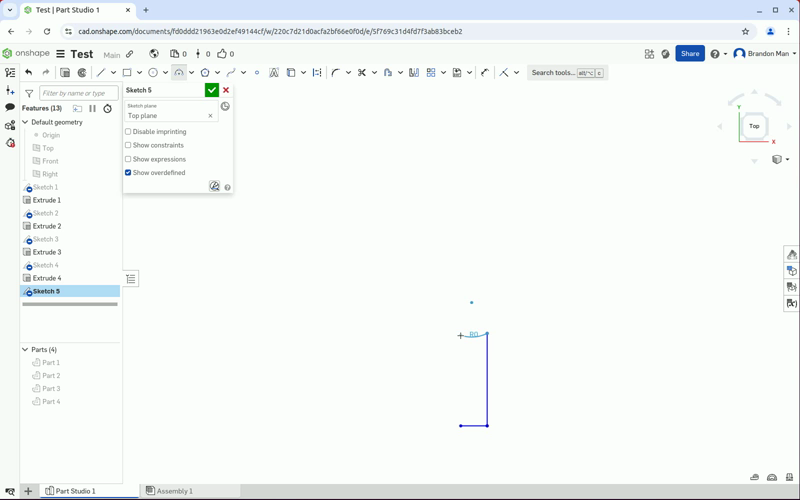
scroll(-6)
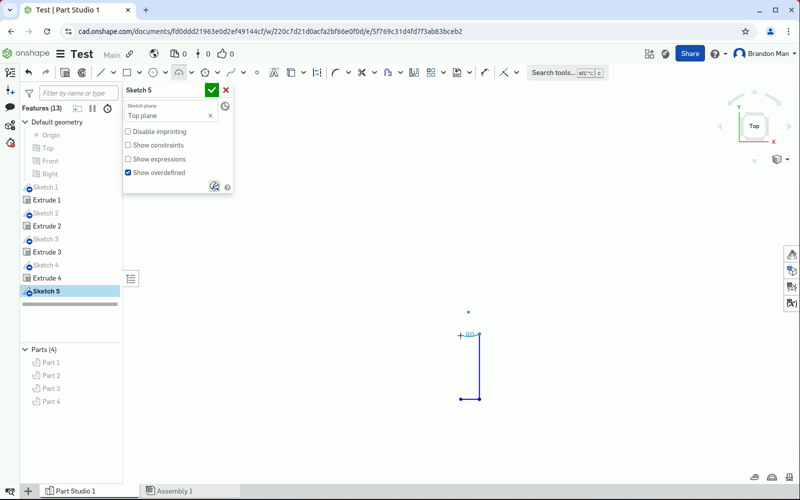
scroll(-6)
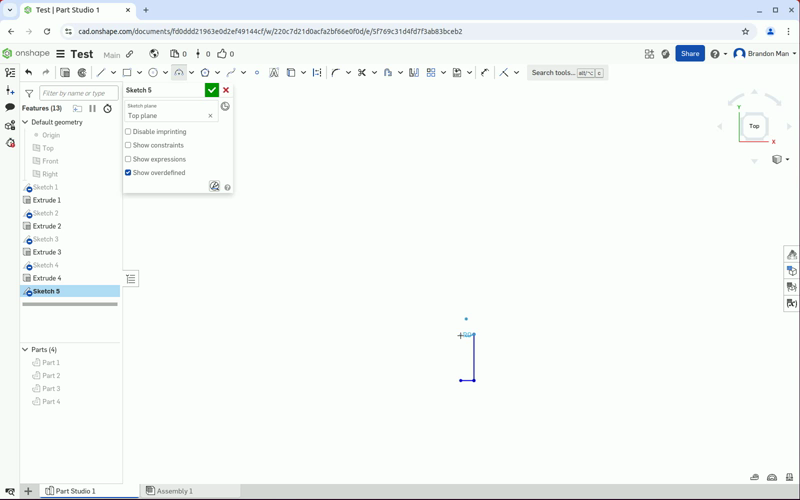
scroll(-6)
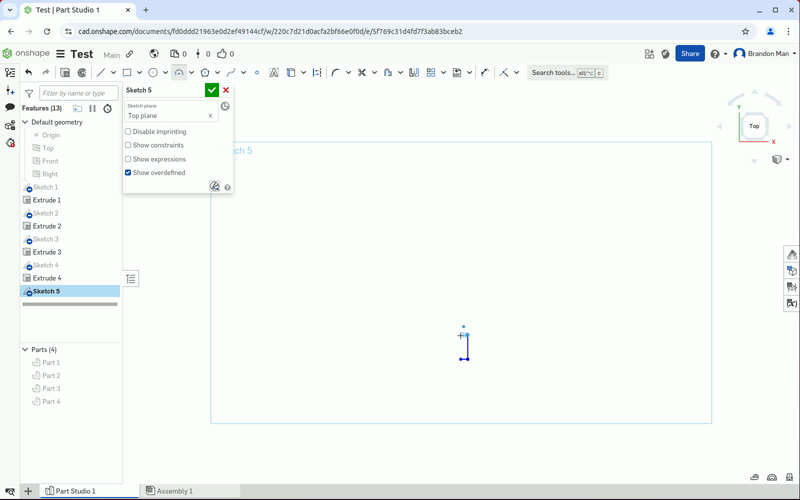
mouse_move(464, 334)
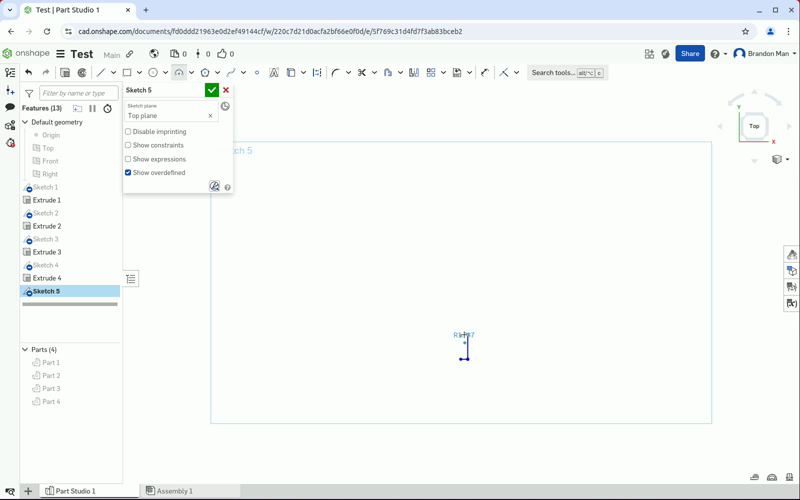
scroll(6)
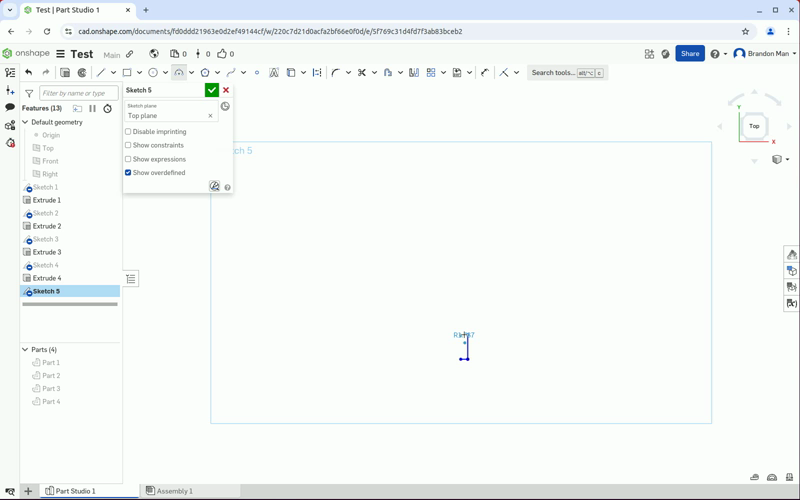
scroll(6)
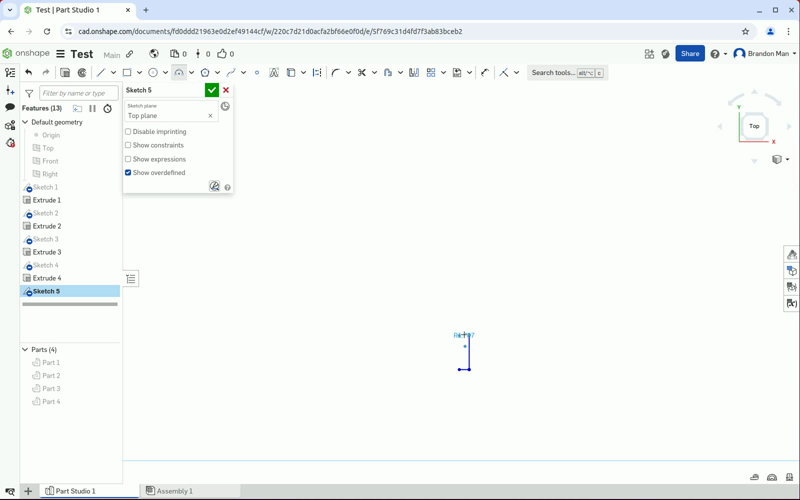
scroll(6)
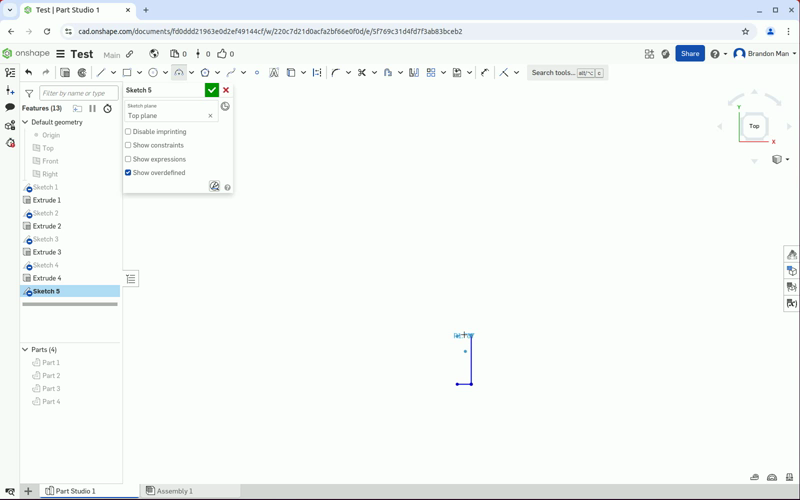
scroll(6)
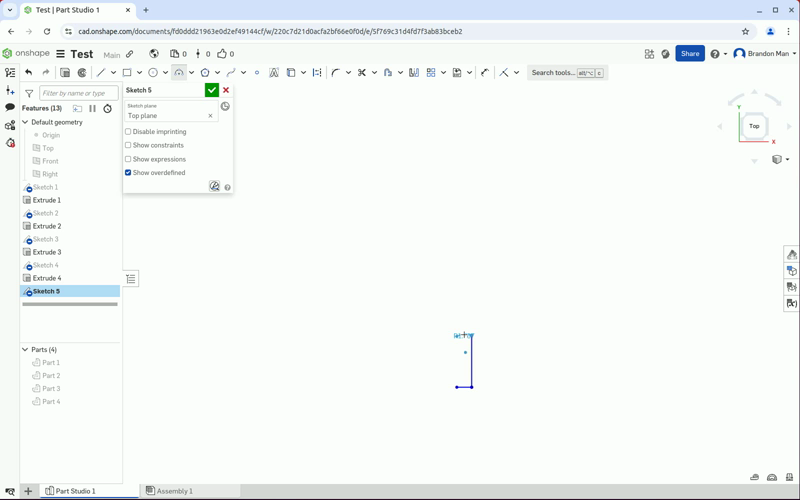
scroll(6)
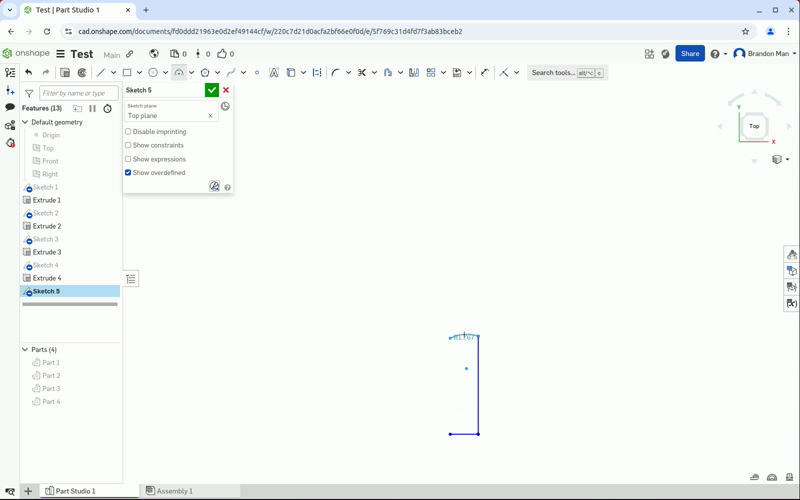
scroll(6)
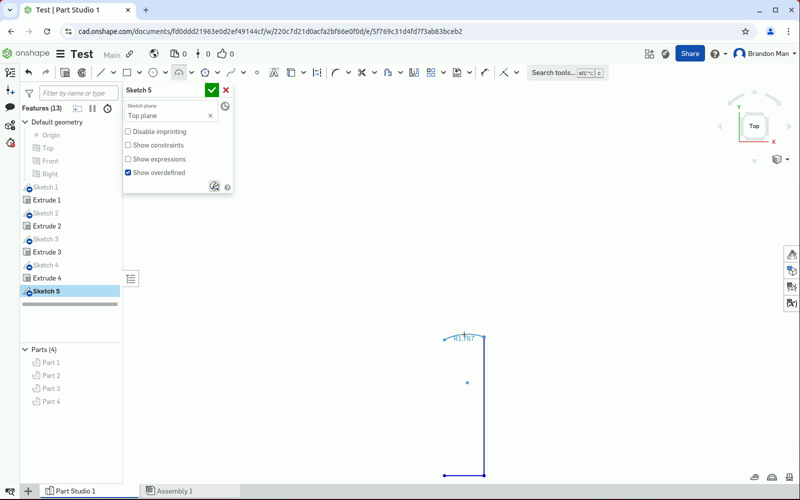
scroll(6)
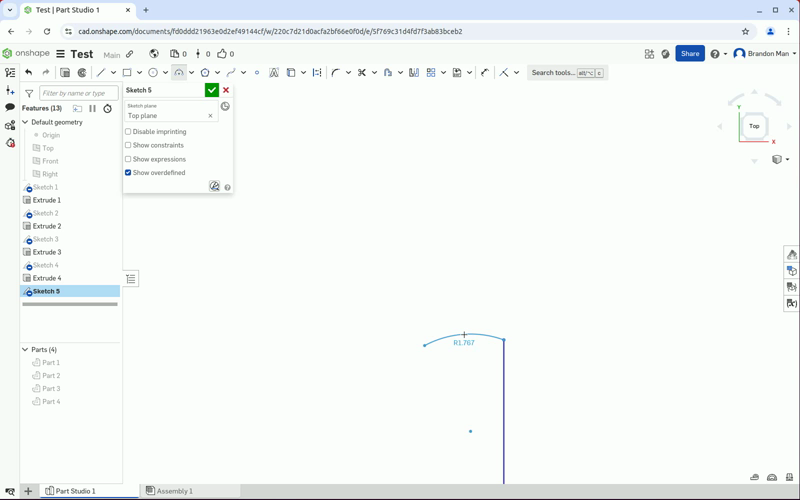
click(464, 334)
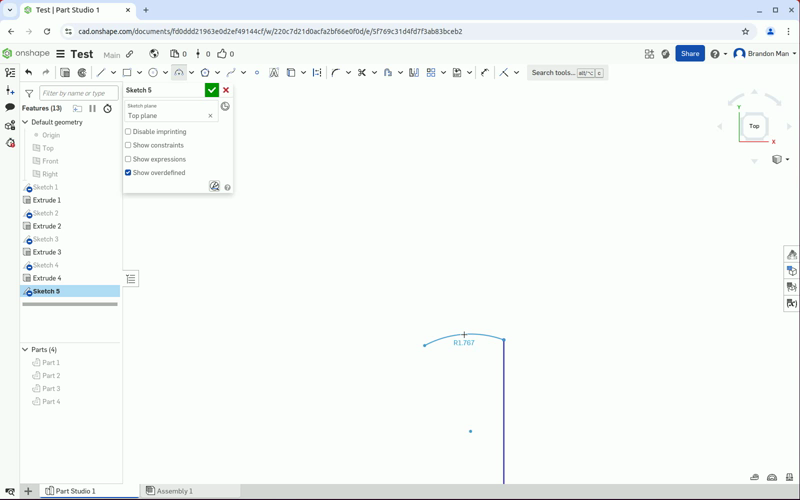
scroll(-6)
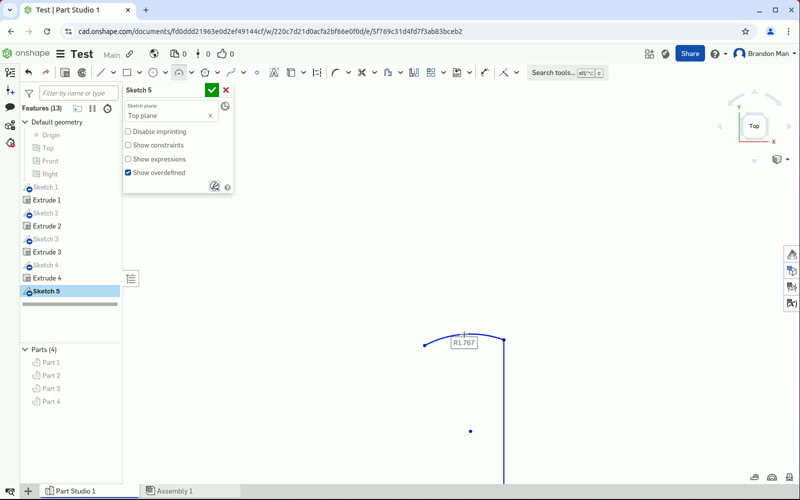
scroll(-6)
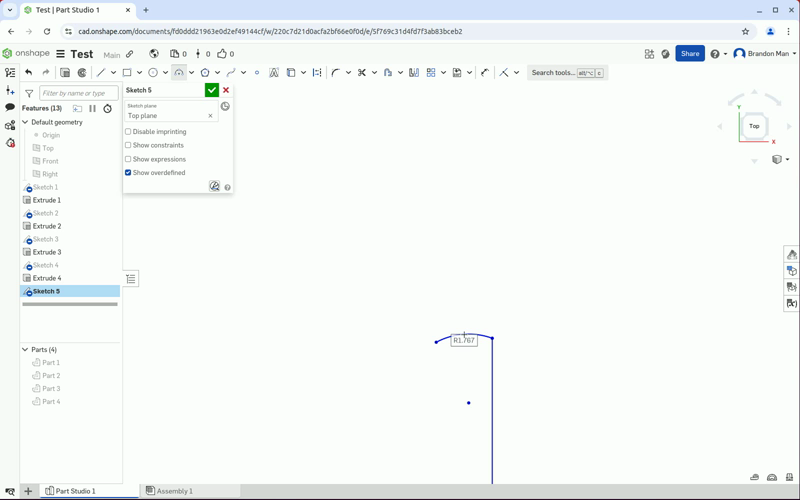
scroll(-6)
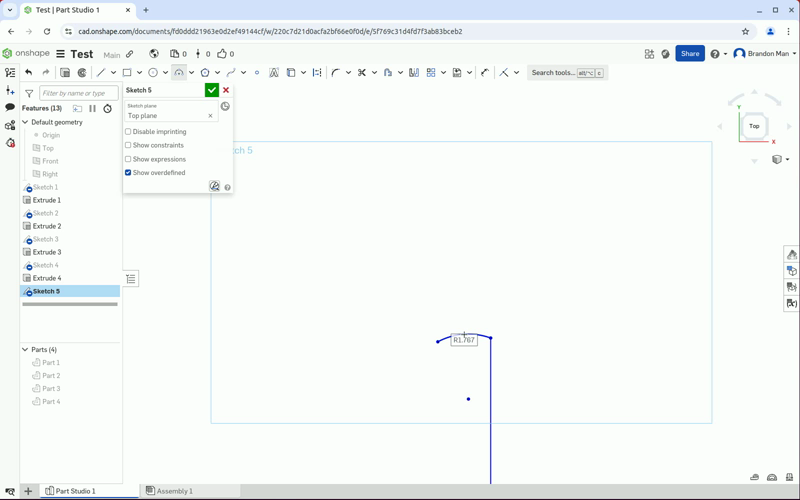
scroll(-6)
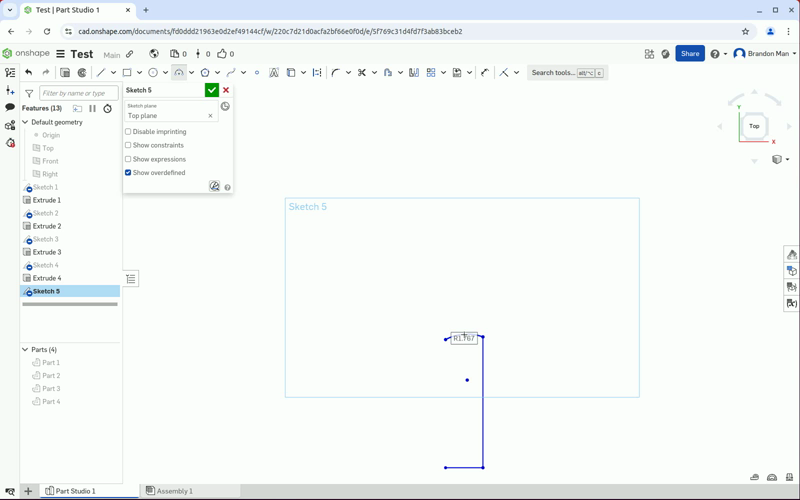
scroll(-6)
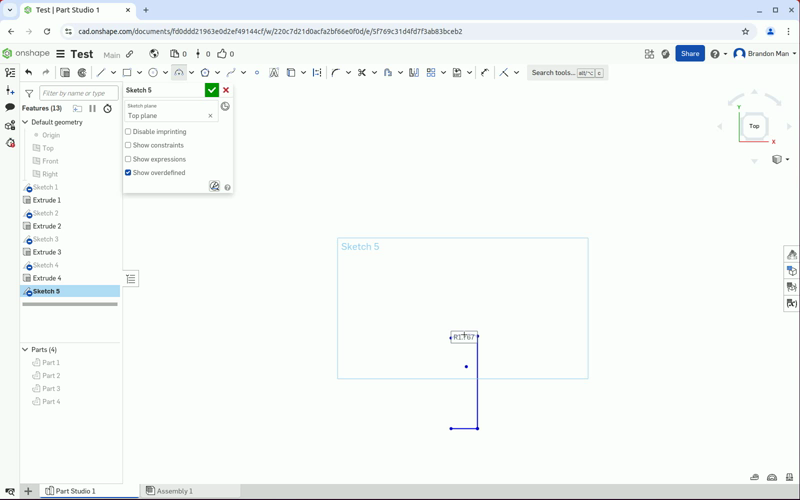
scroll(-6)
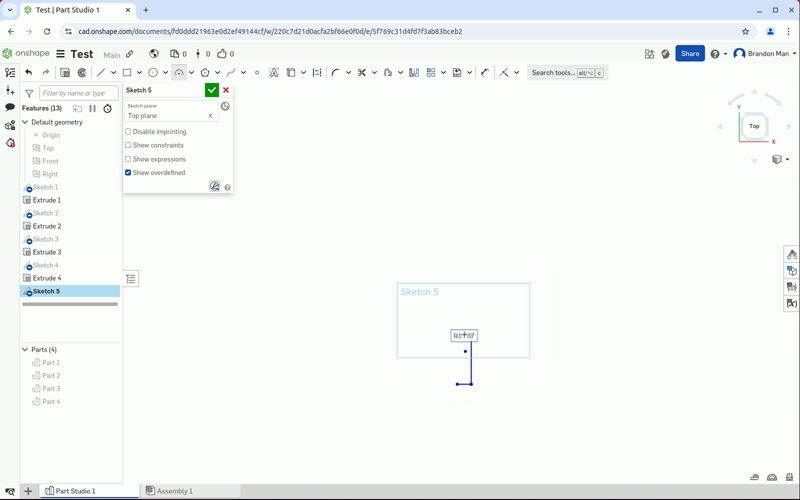
scroll(-6)
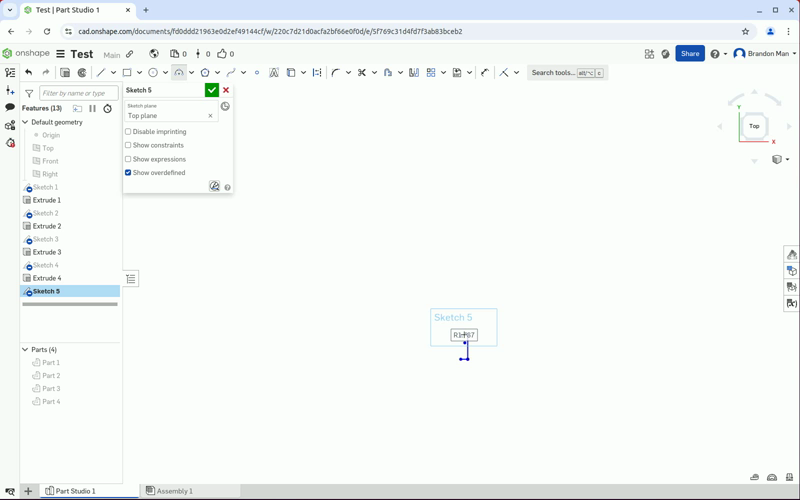
key_up(shift)
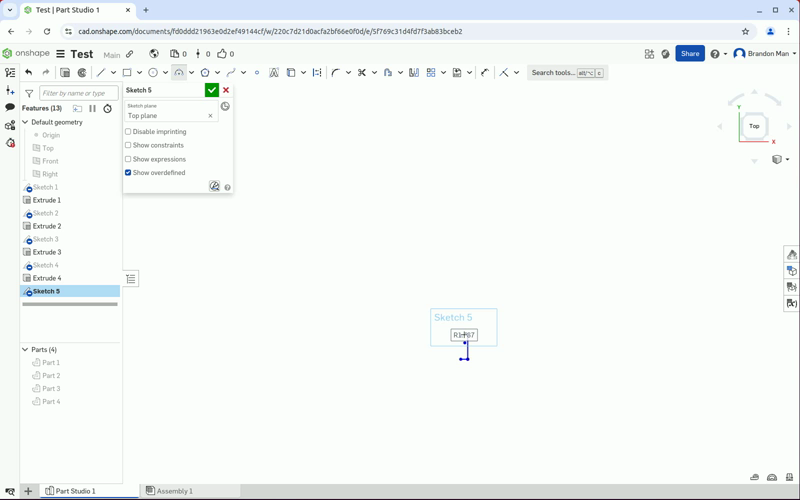
key(esc)
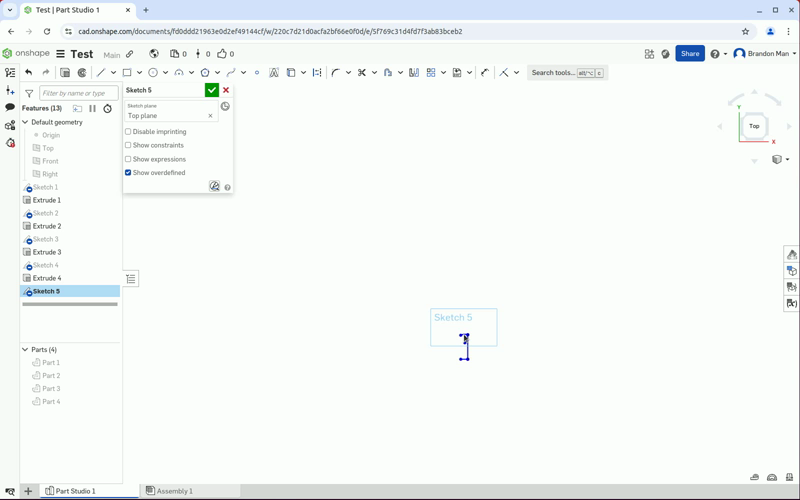
key(l)
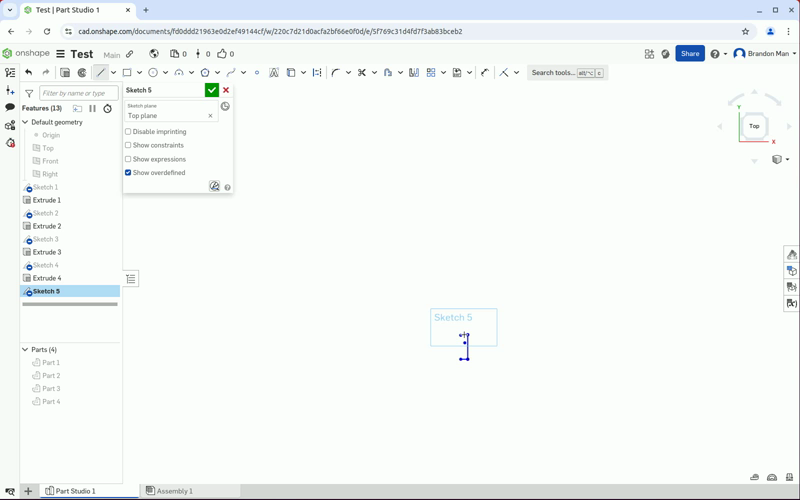
mouse_move(460, 335)
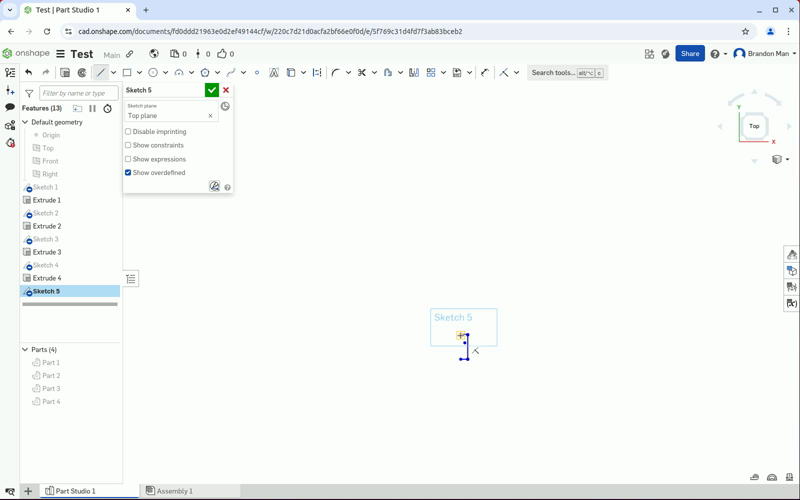
scroll(6)
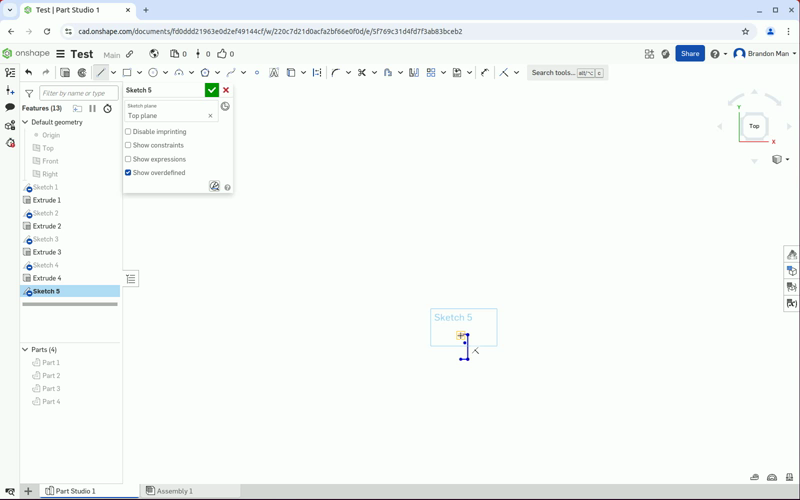
scroll(6)
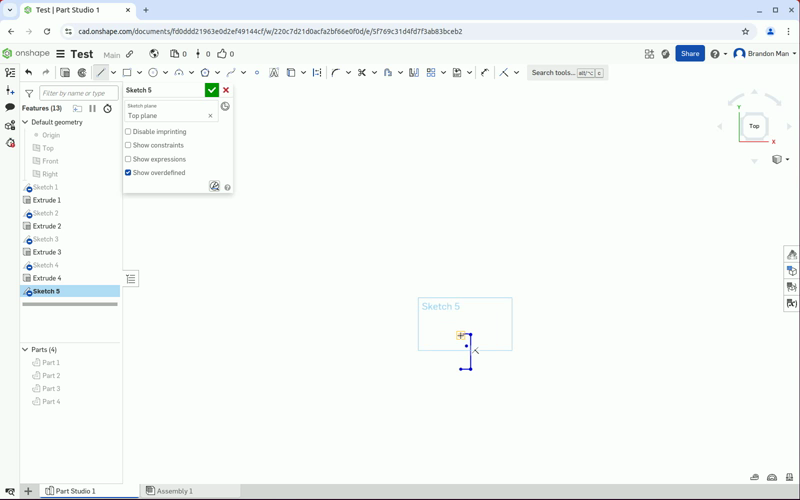
scroll(6)
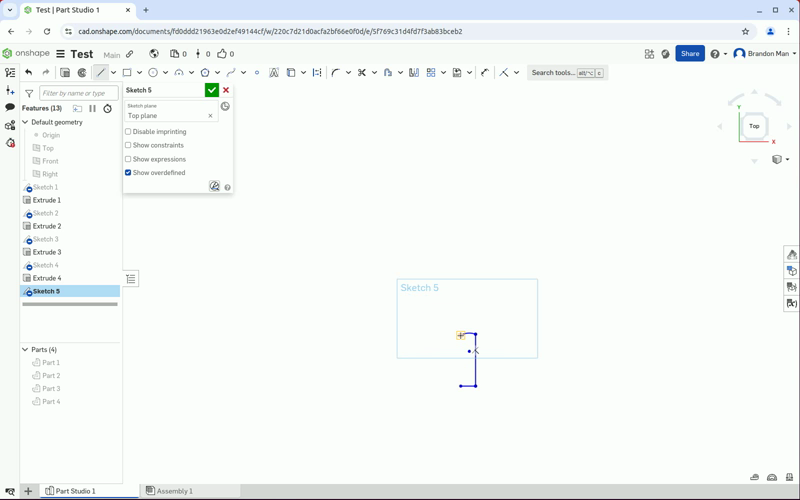
scroll(6)
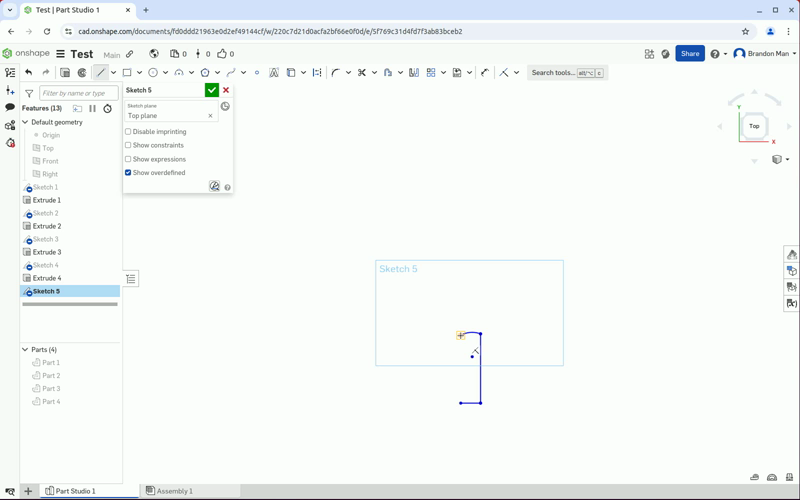
scroll(6)
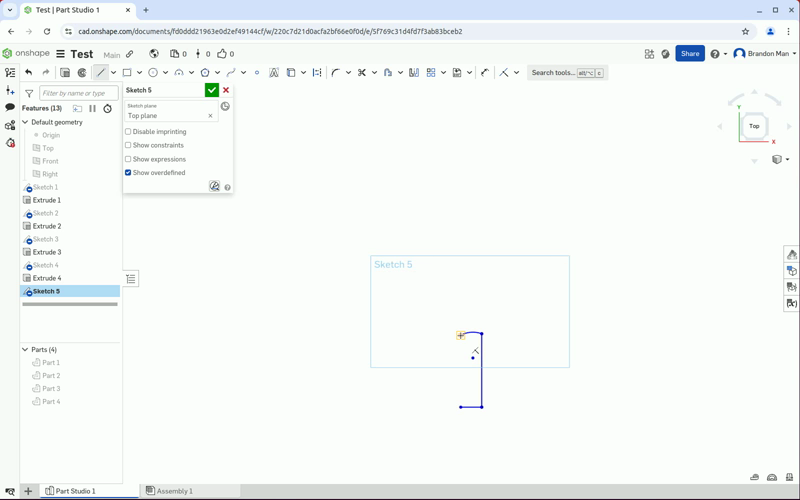
scroll(6)
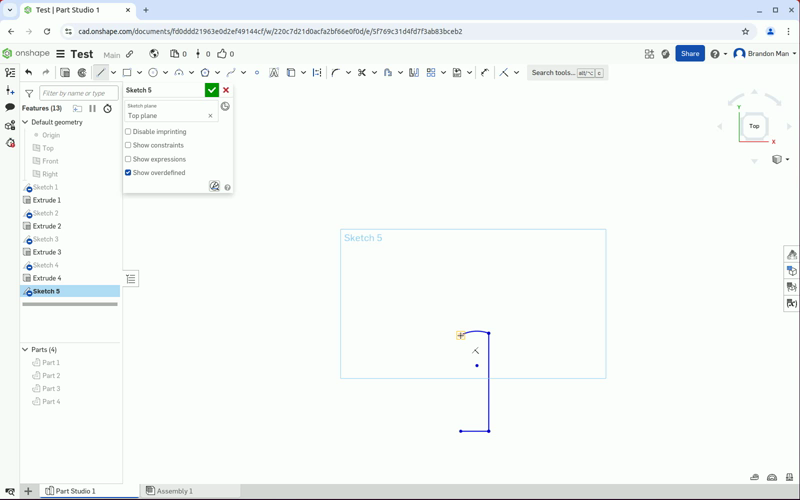
scroll(6)
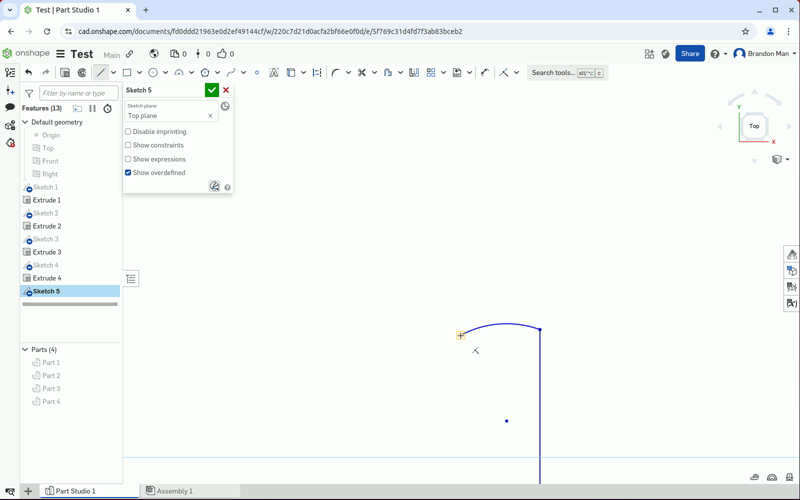
click(460, 335)
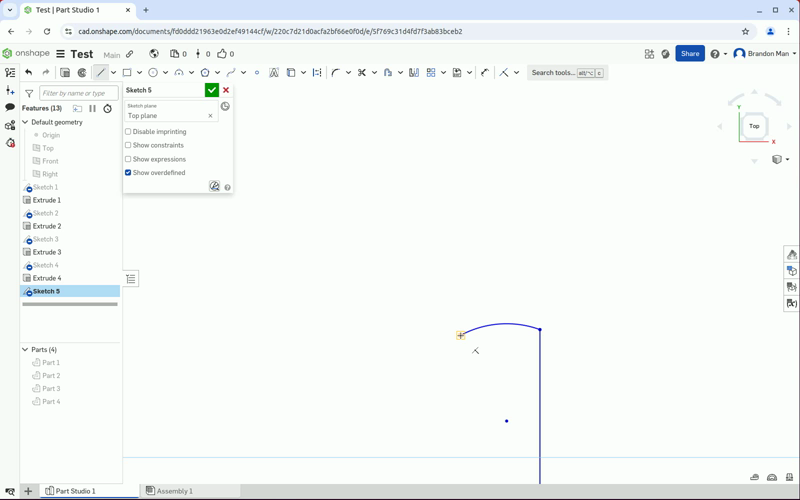
scroll(-6)
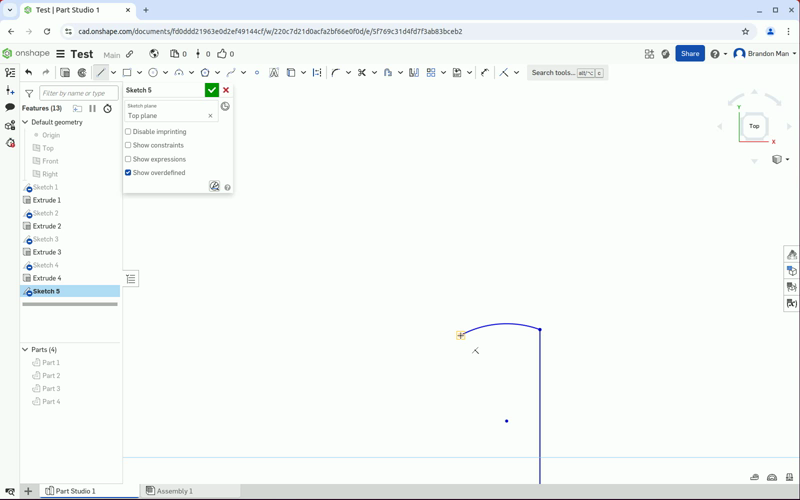
scroll(-6)
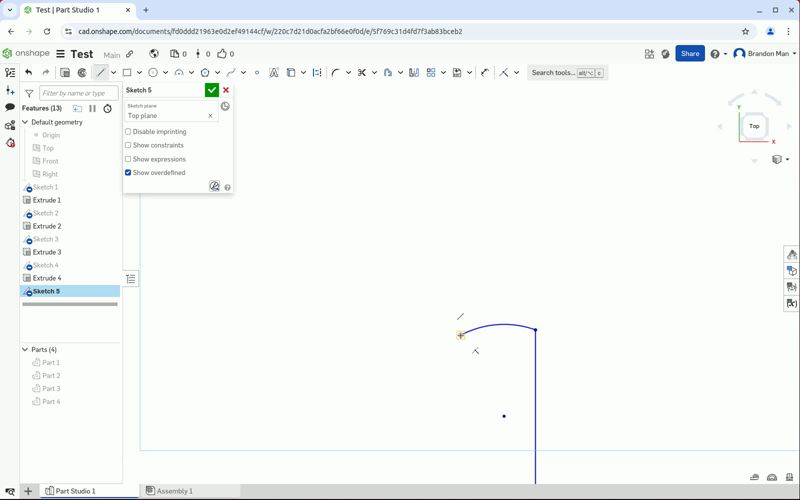
scroll(-6)
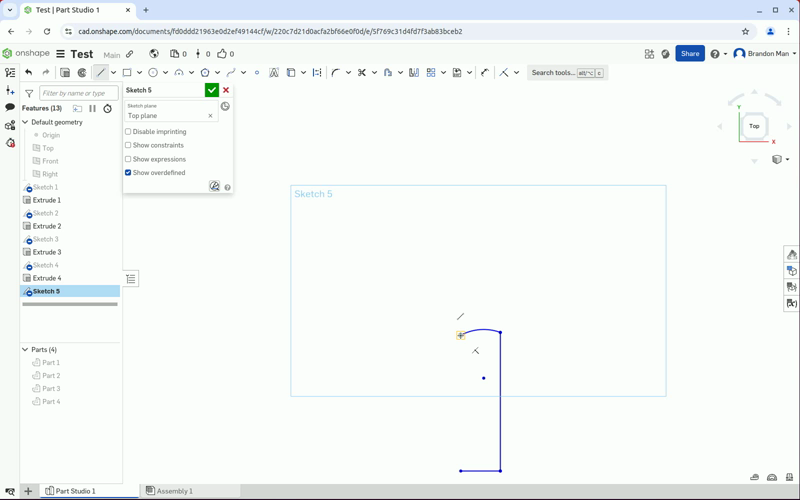
scroll(-6)
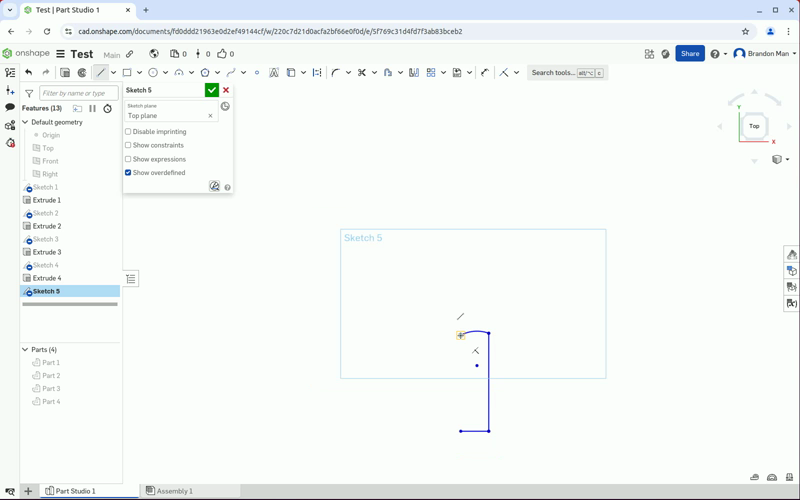
scroll(-6)
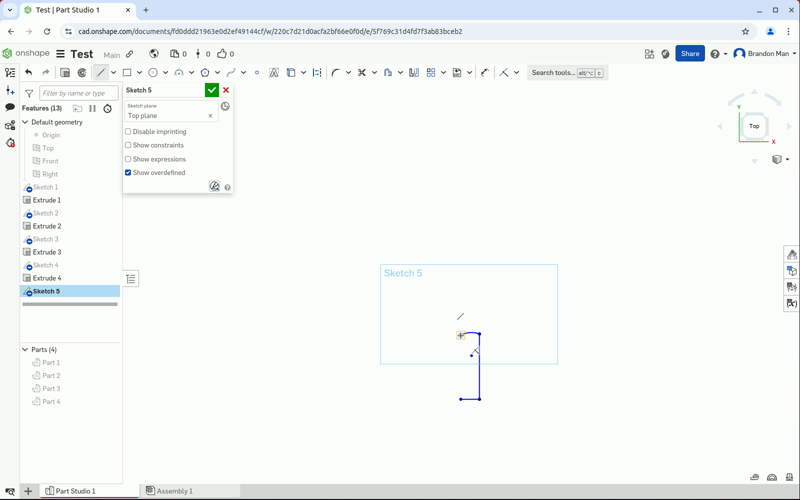
scroll(-6)
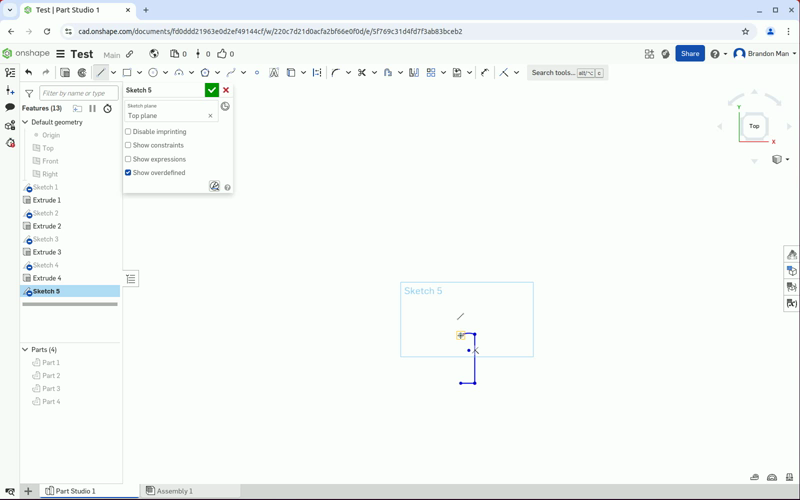
scroll(-6)
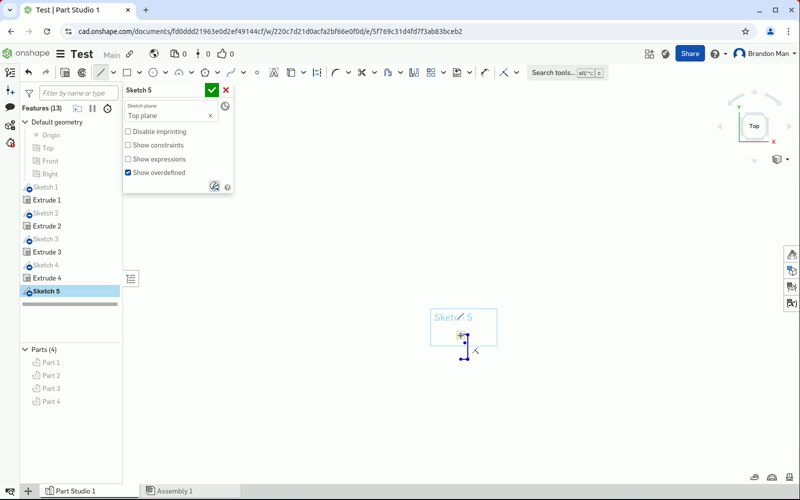
mouse_move(490, 335)
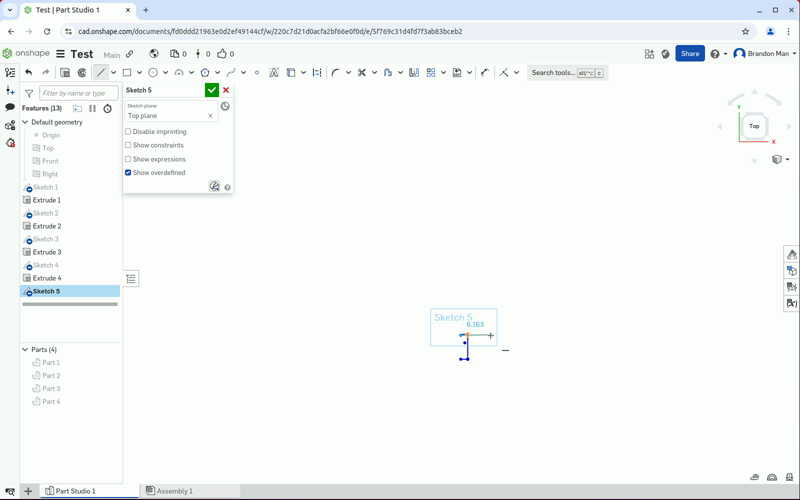
key_down(shift)
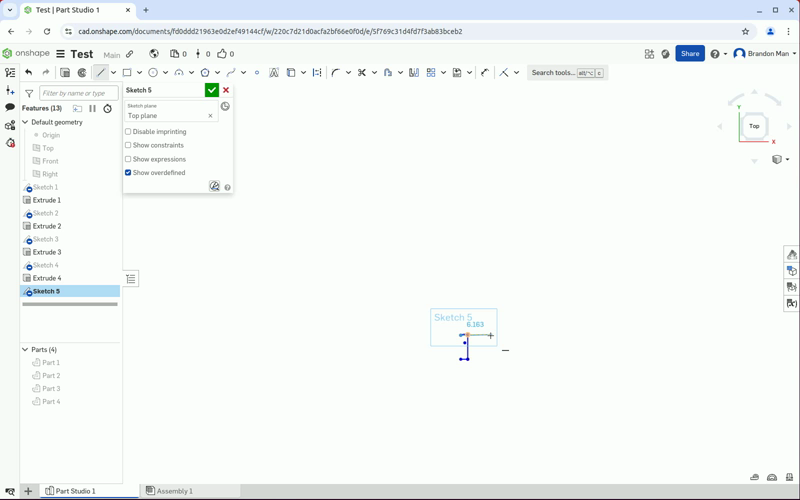
mouse_move(460, 359)
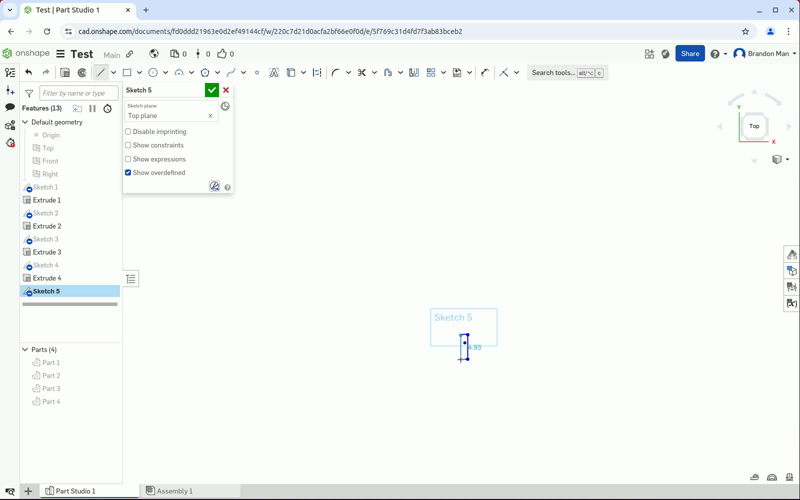
key_up(shift)
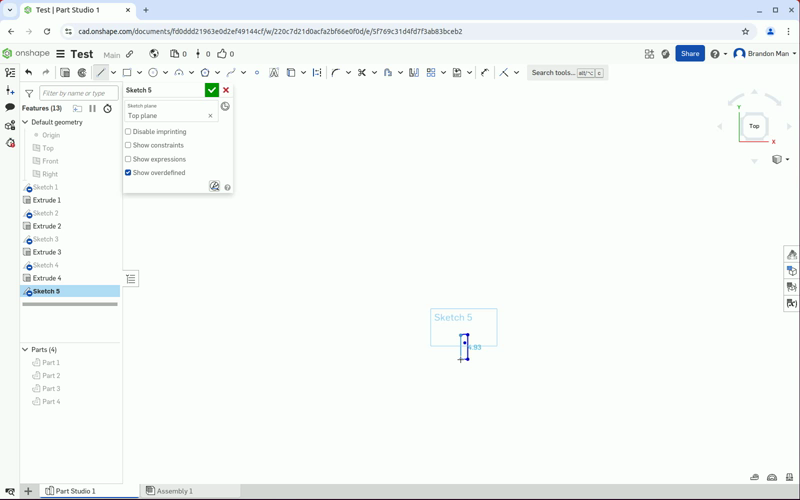
click(460, 359)
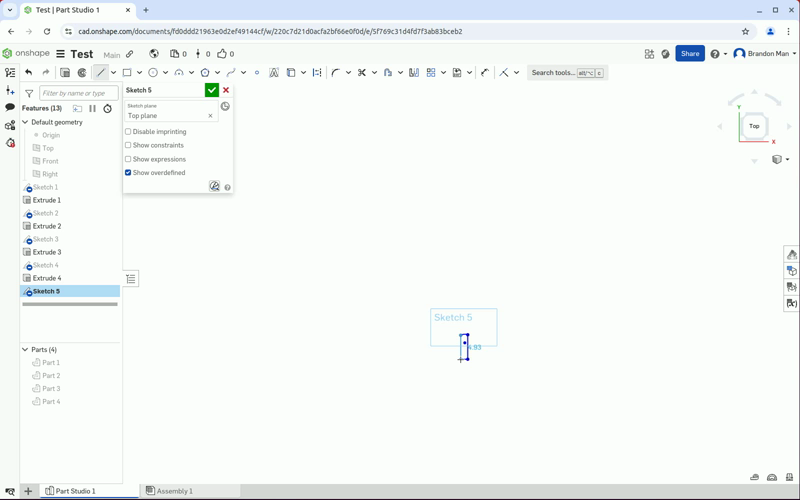
key(esc)
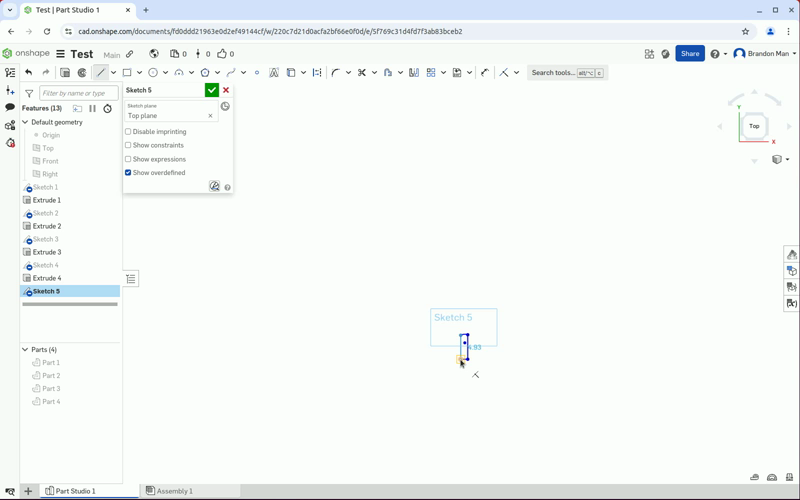
mouse_move(461, 337)
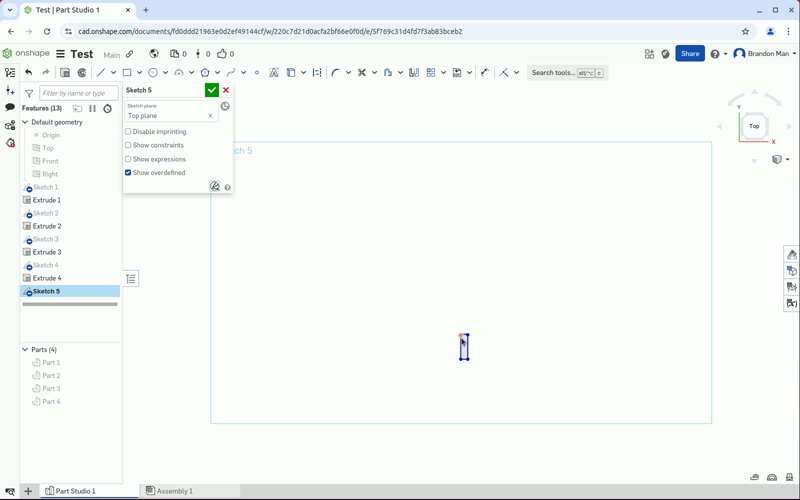
scroll(6)
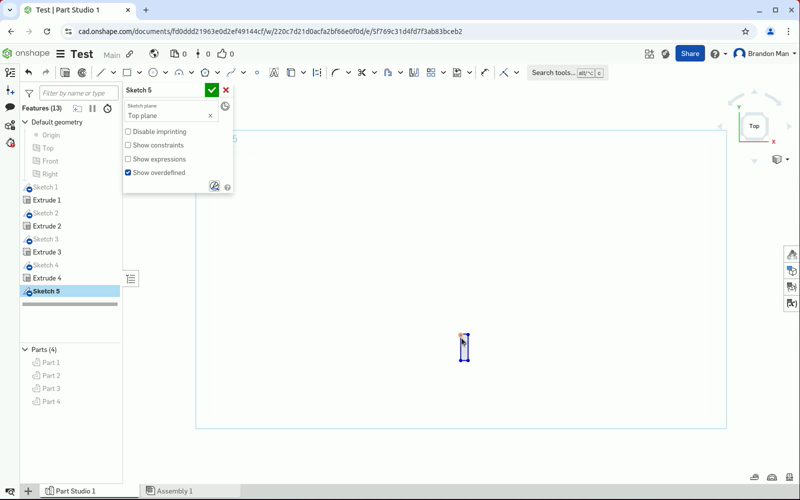
scroll(6)
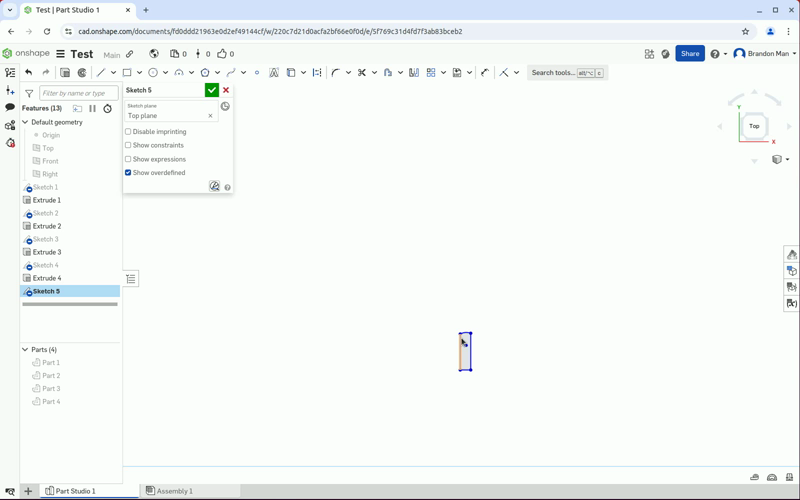
scroll(6)
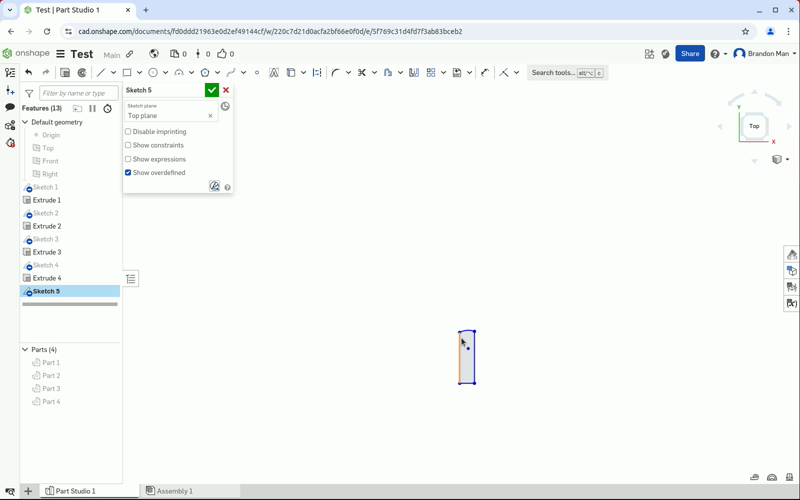
scroll(6)
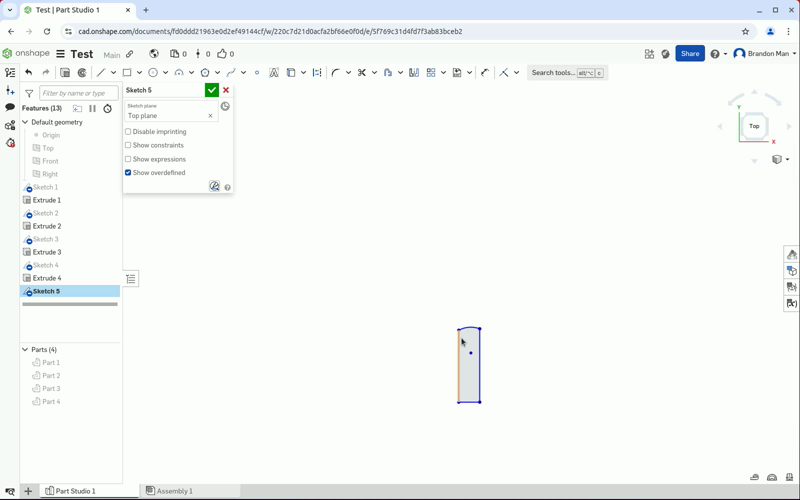
scroll(6)
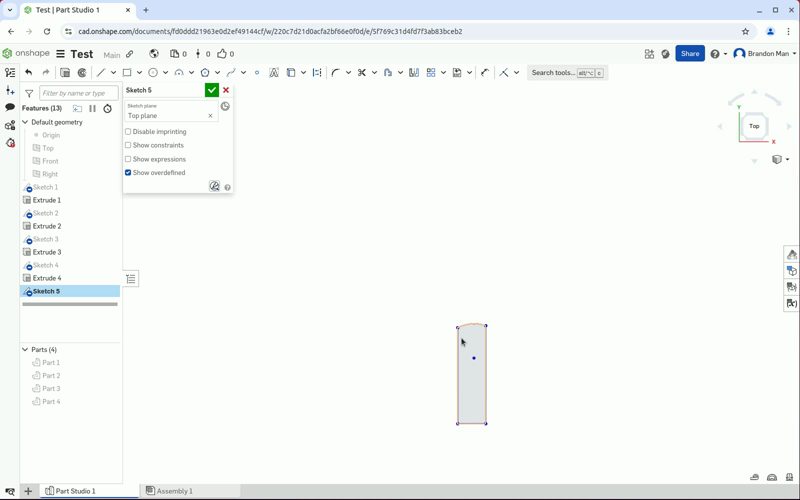
scroll(6)
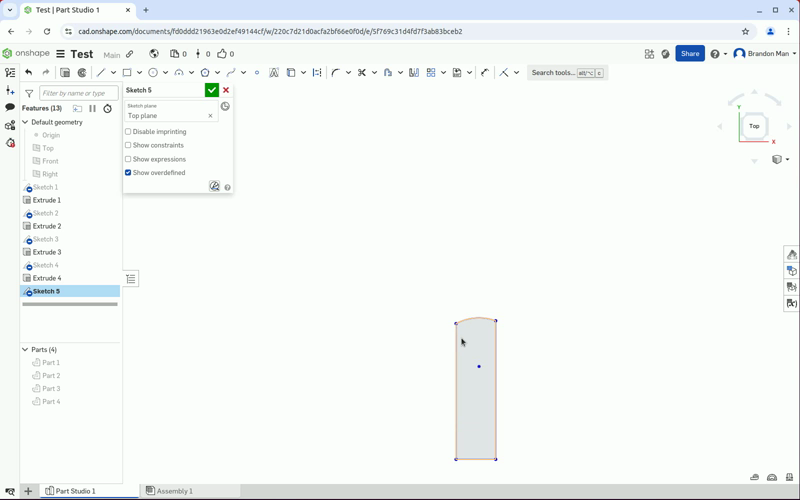
scroll(6)
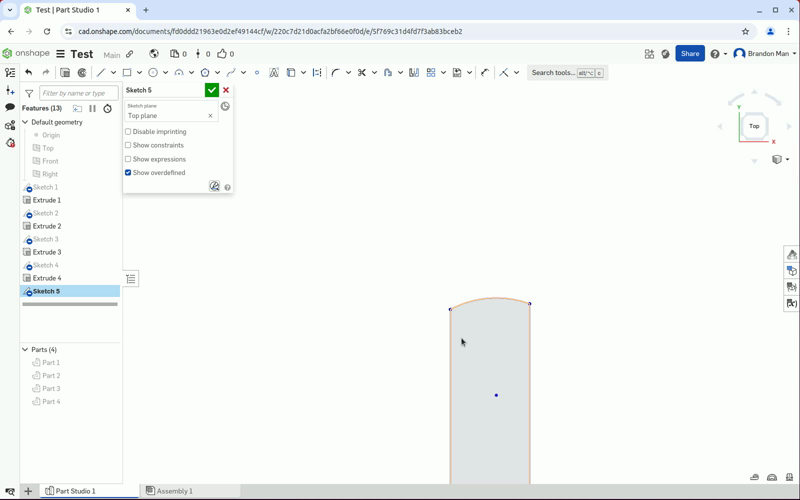
click(461, 337)
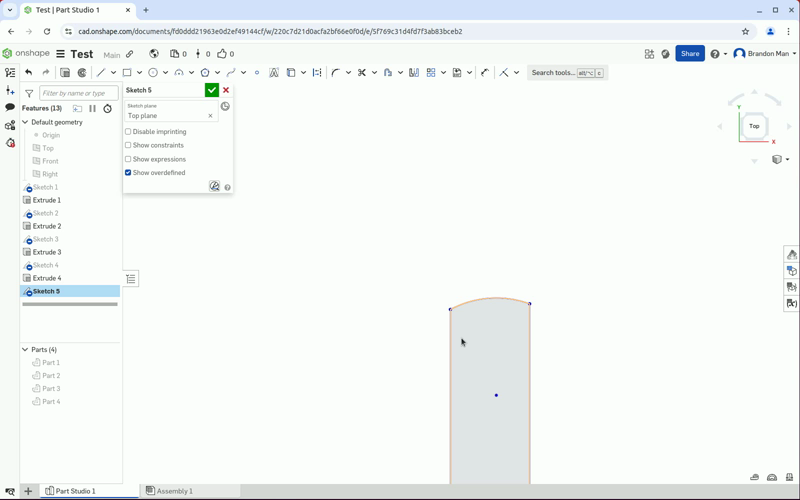
scroll(-6)
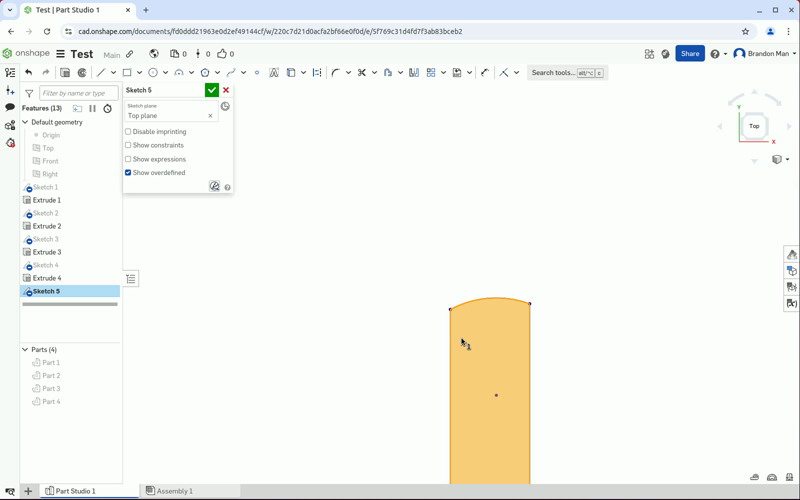
scroll(-6)
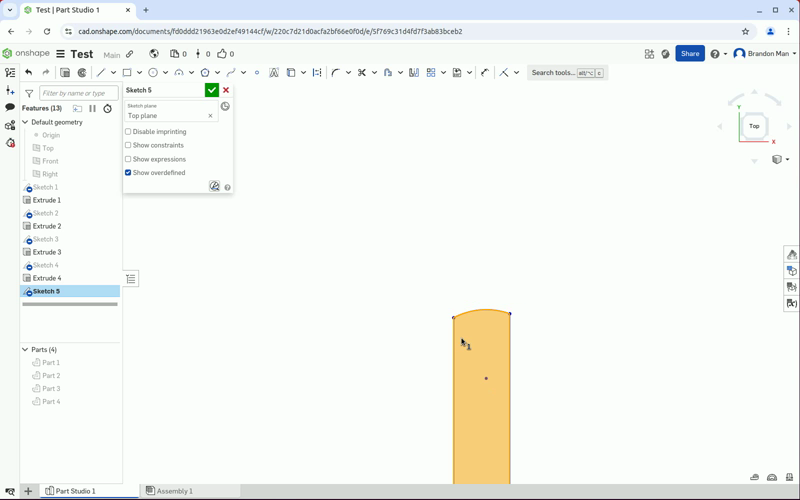
scroll(-6)
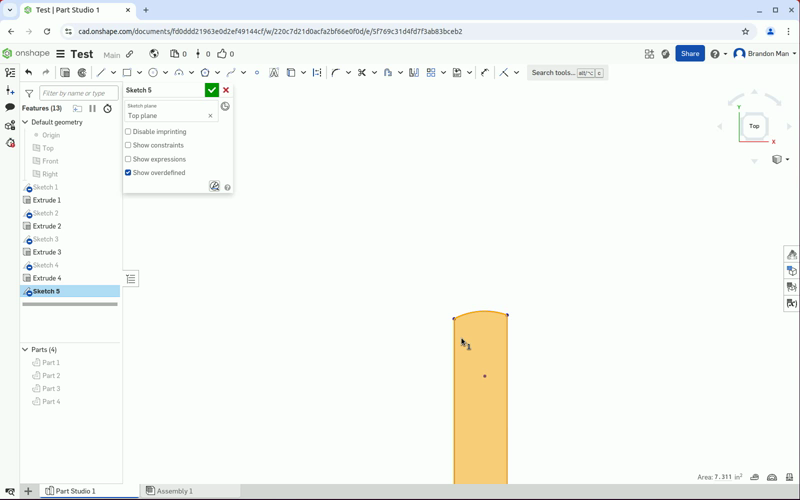
scroll(-6)
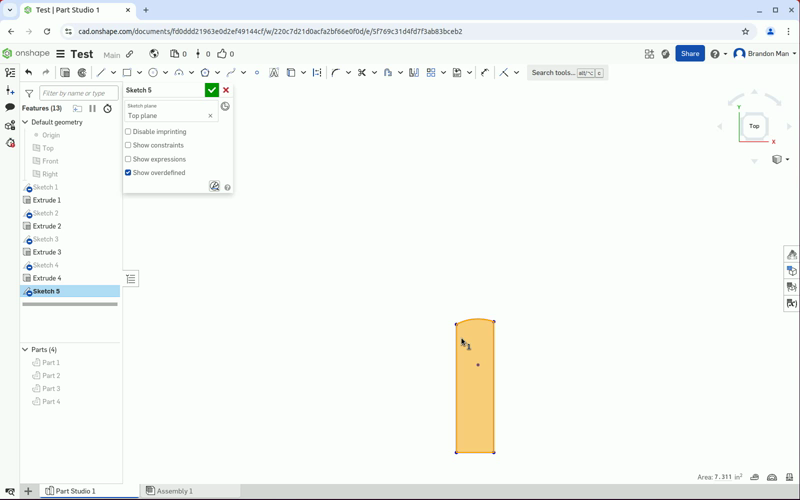
scroll(-6)
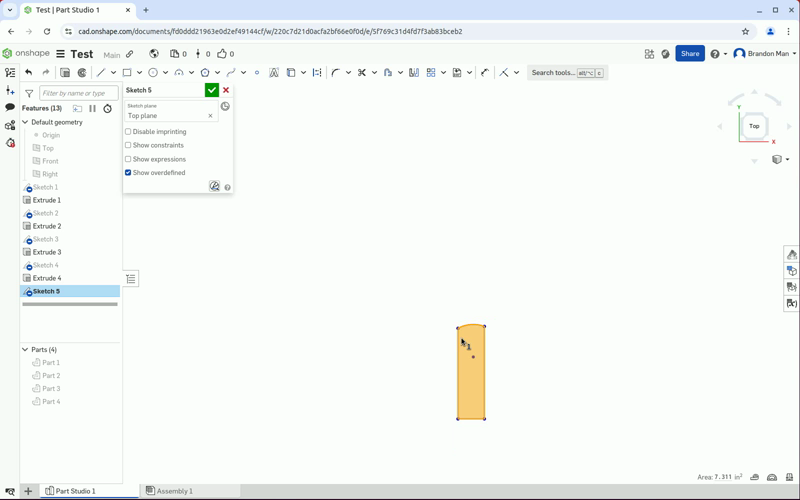
scroll(-6)
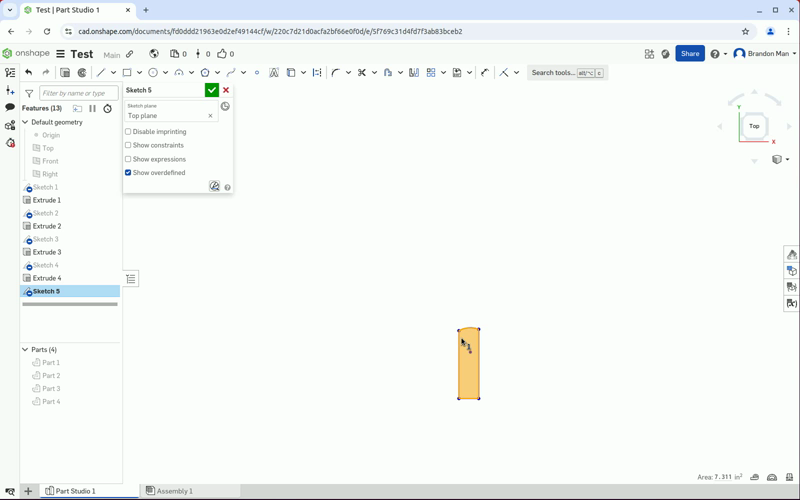
scroll(-6)
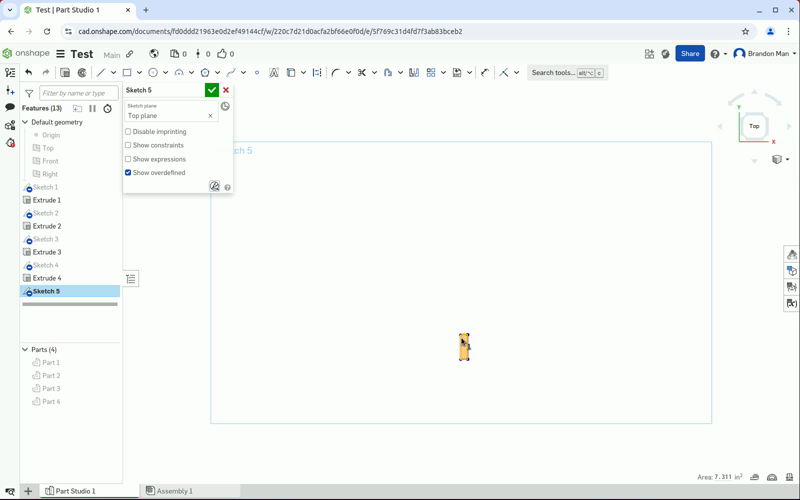
mouse_move(73, 352)
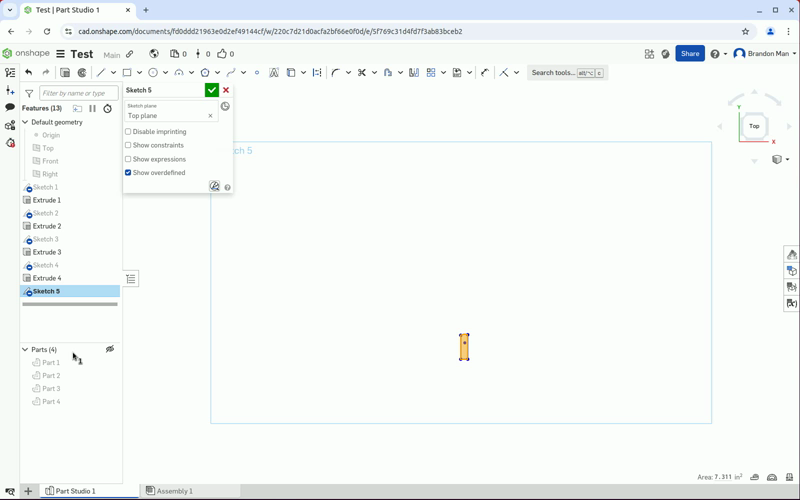
key(shift+y)
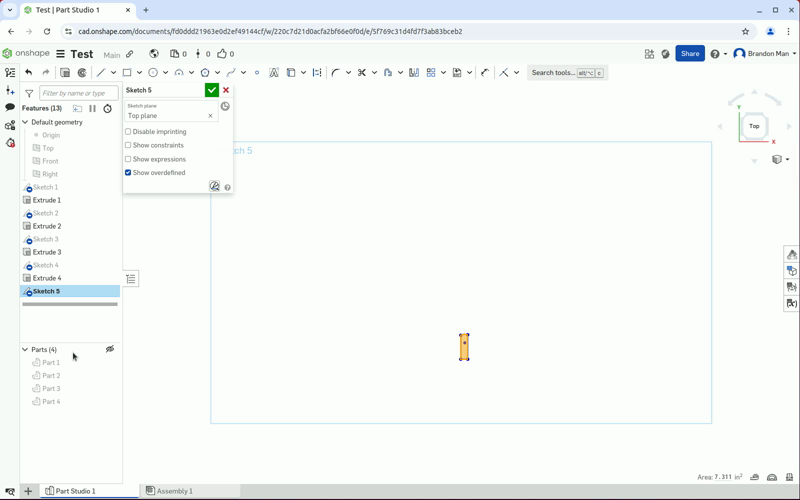
key(shift+e)
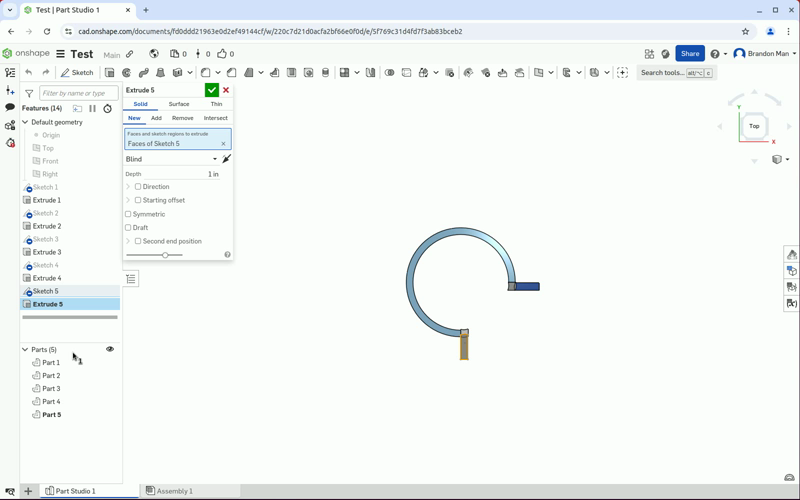
mouse_move(143, 106)
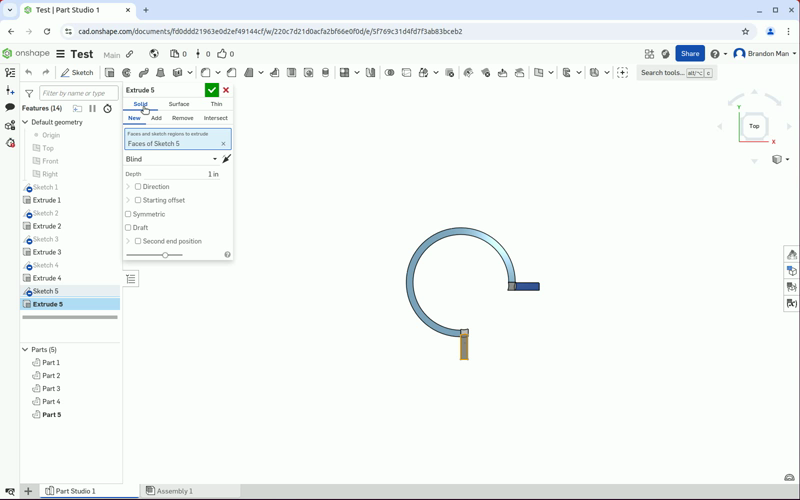
click(143, 106)
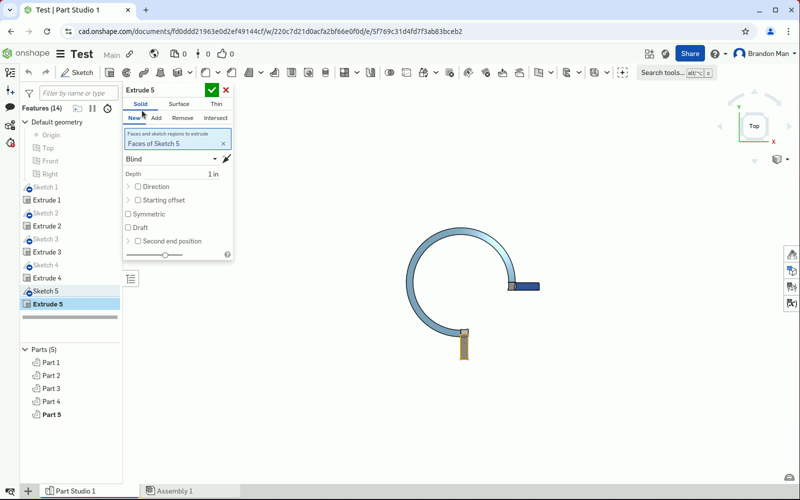
mouse_move(137, 120)
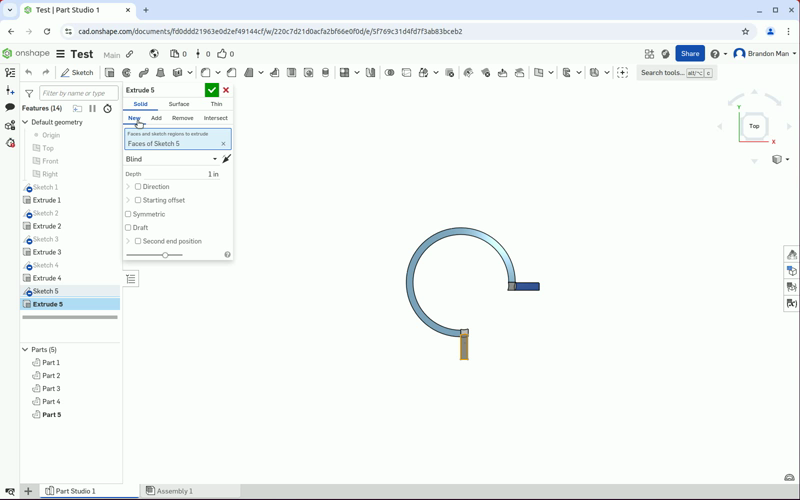
click(137, 120)
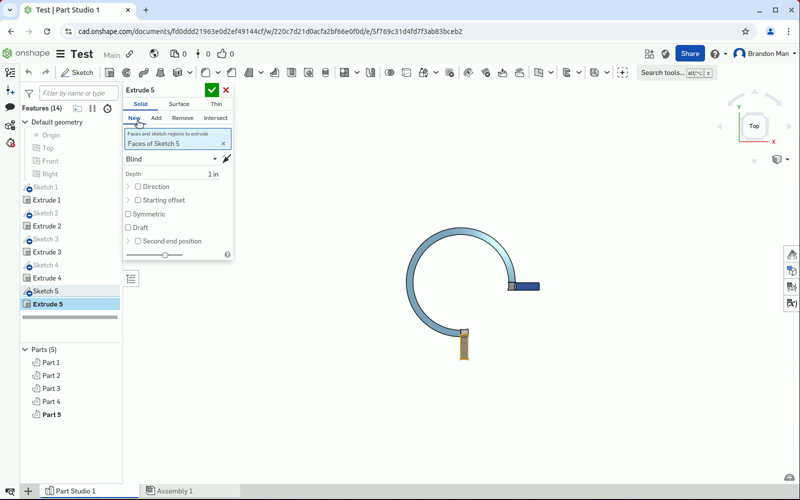
key(tab, 4)
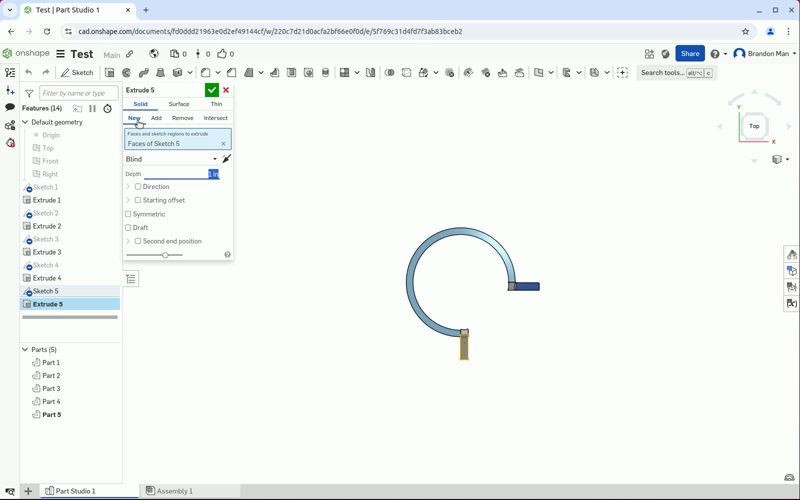
text(23.108)
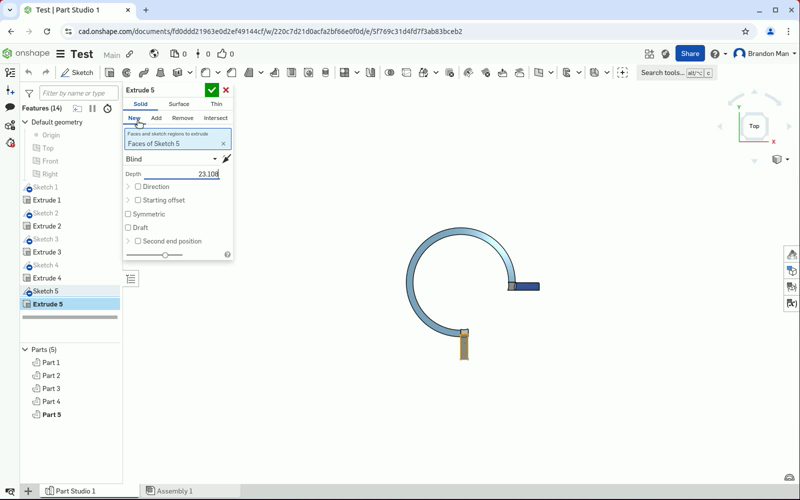
key(enter)
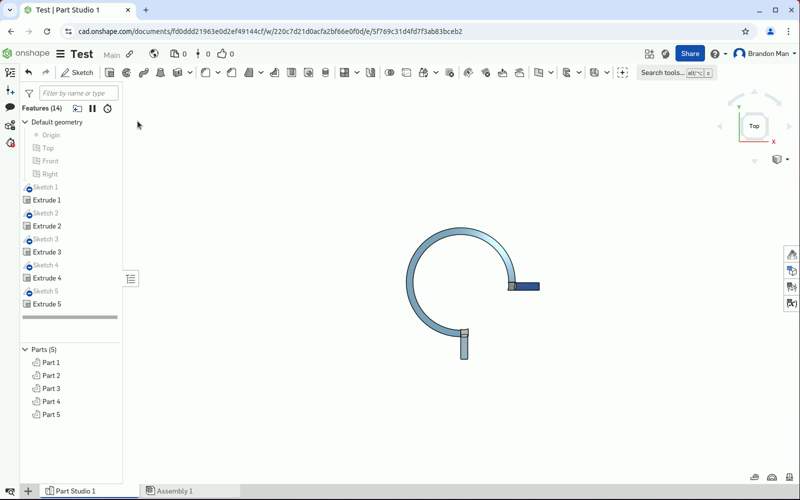
key(shift+h)
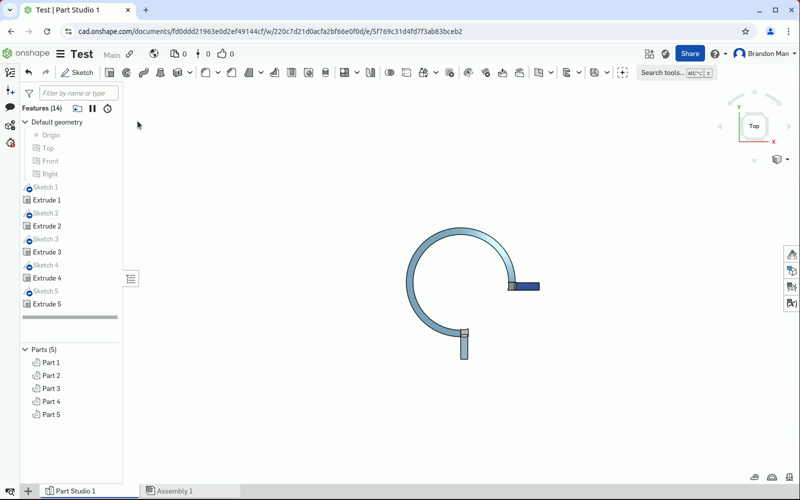
key(shift+h)
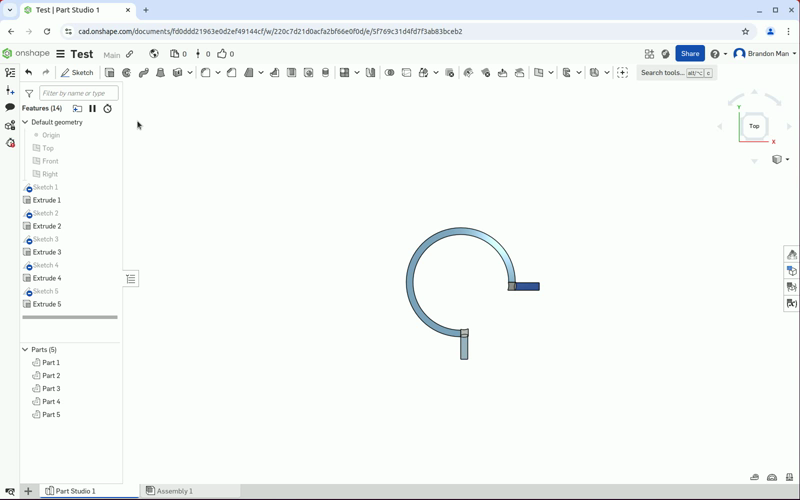
key(shift+7)
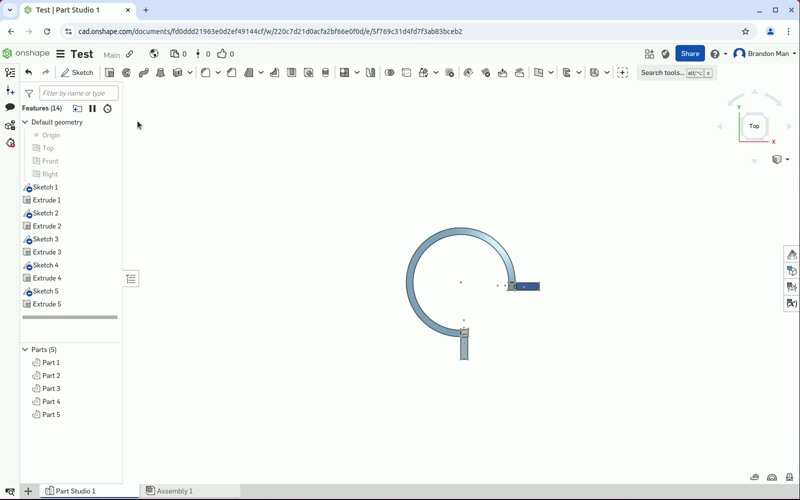
key(up, 3)
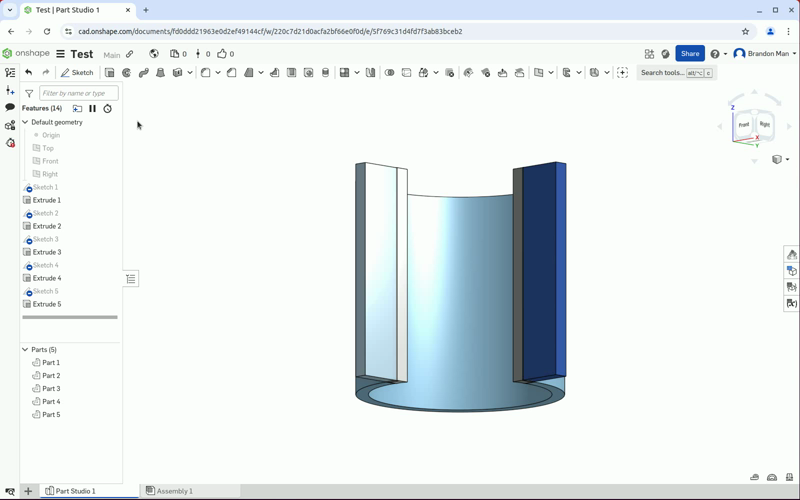
key(left, 3)
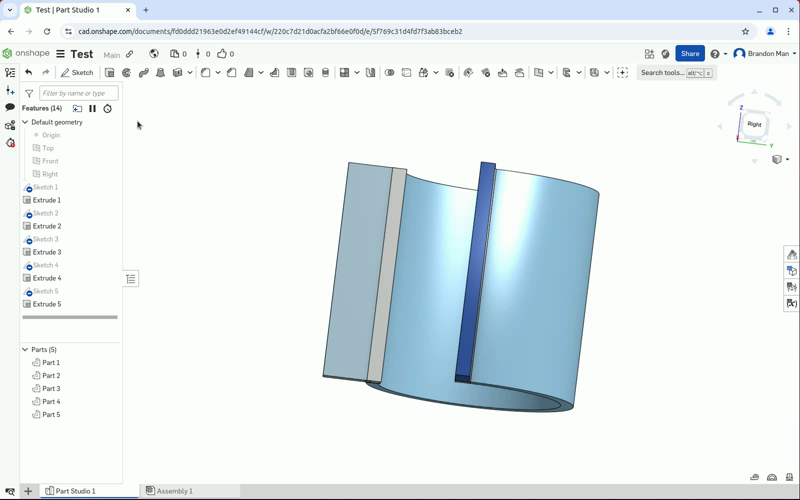
key(right, 3)
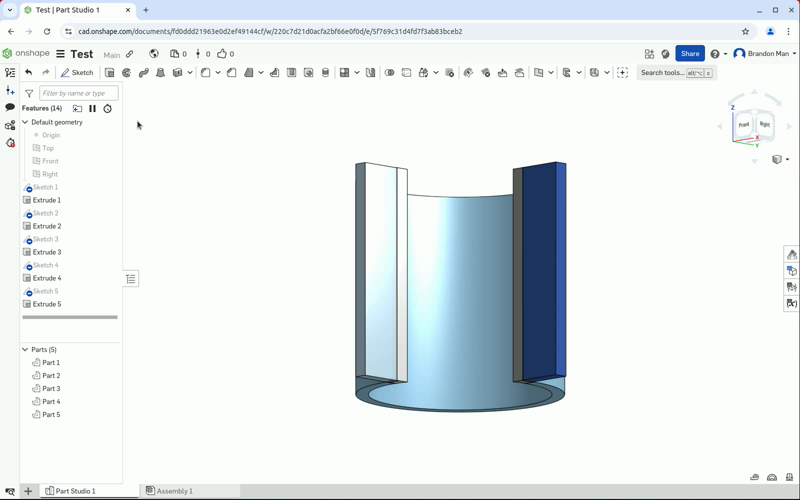
key(down, 3)
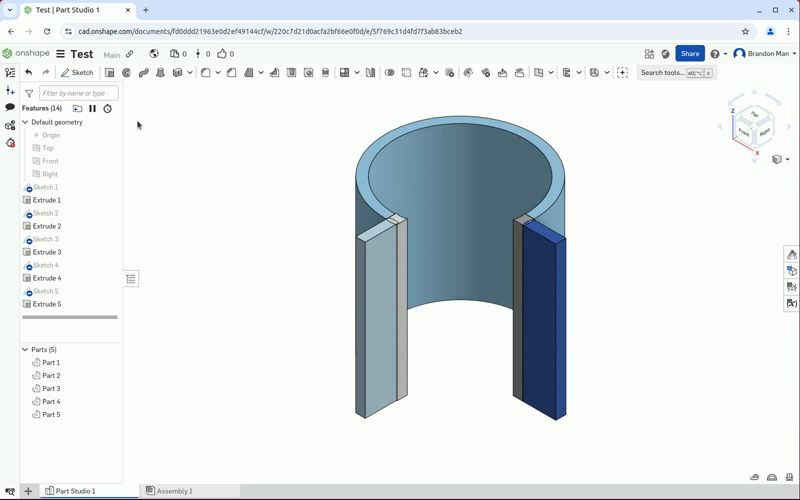
mouse_move(73, 189)
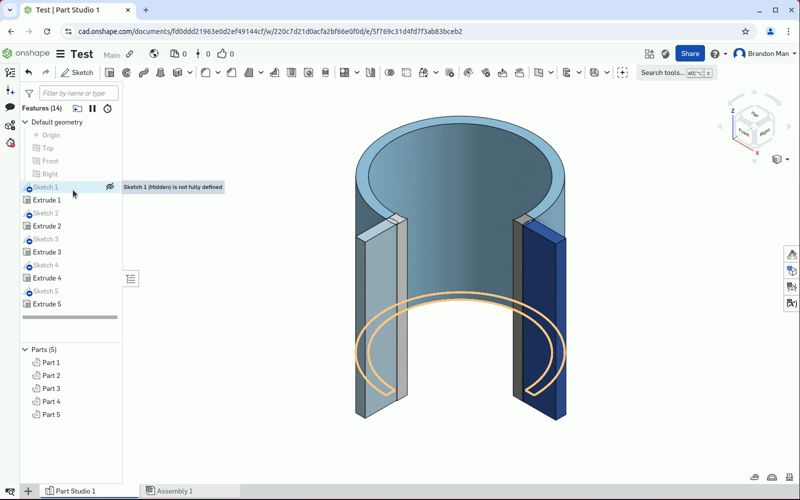
click(73, 189)